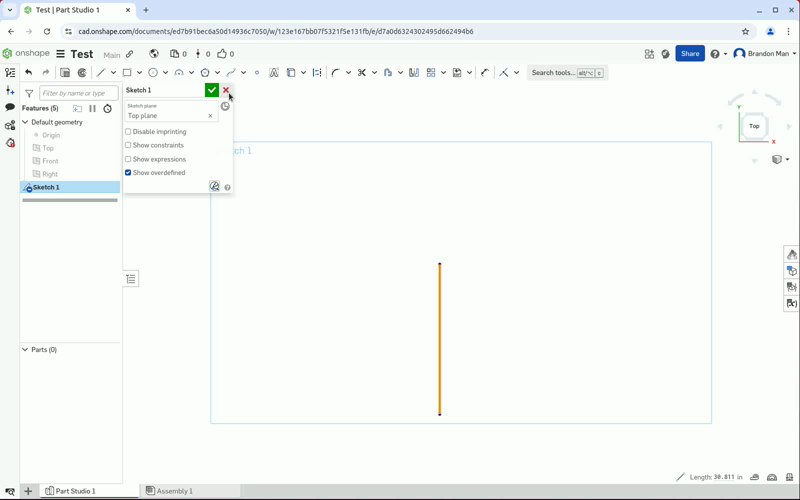
key(shift+h)
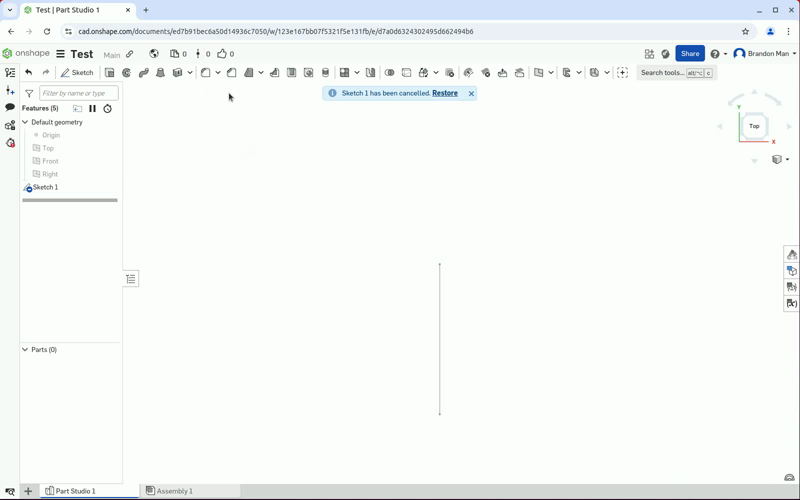
key(shift+s)
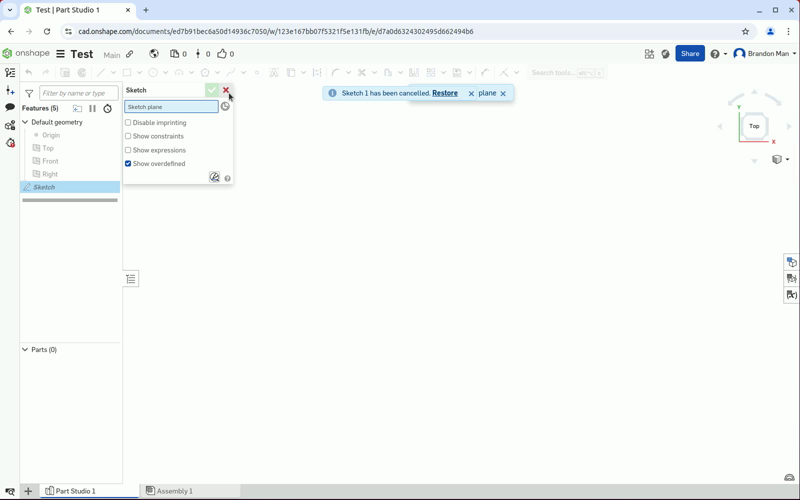
mouse_move(73, 150)
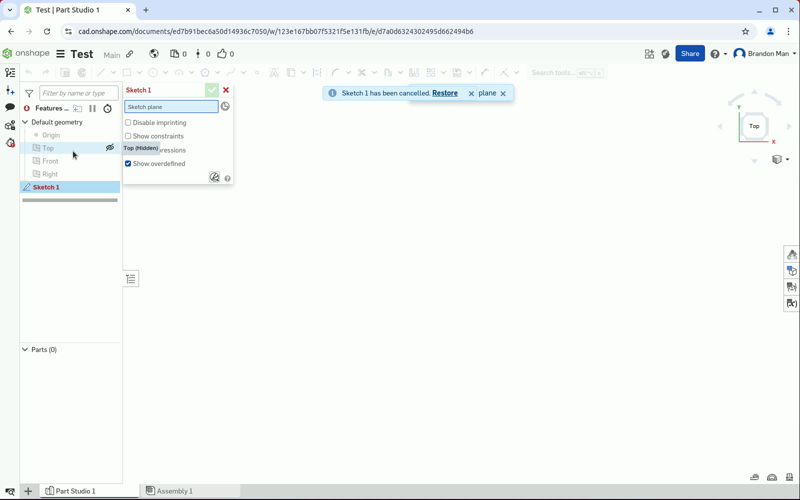
click(73, 150)
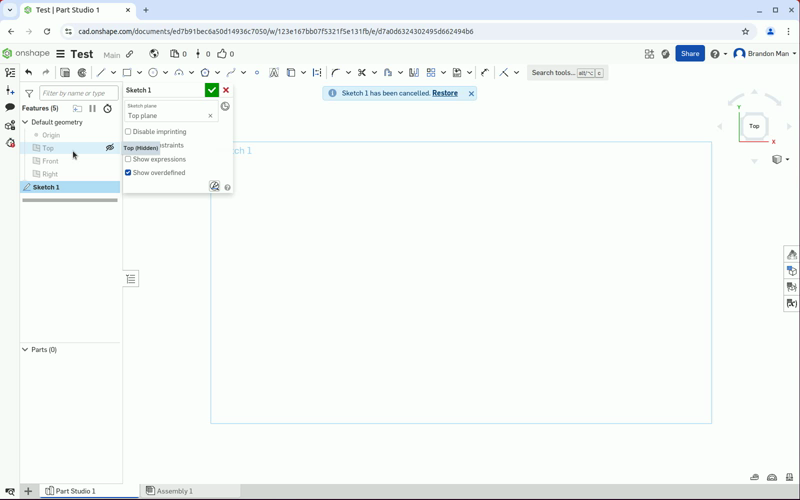
mouse_move(73, 352)
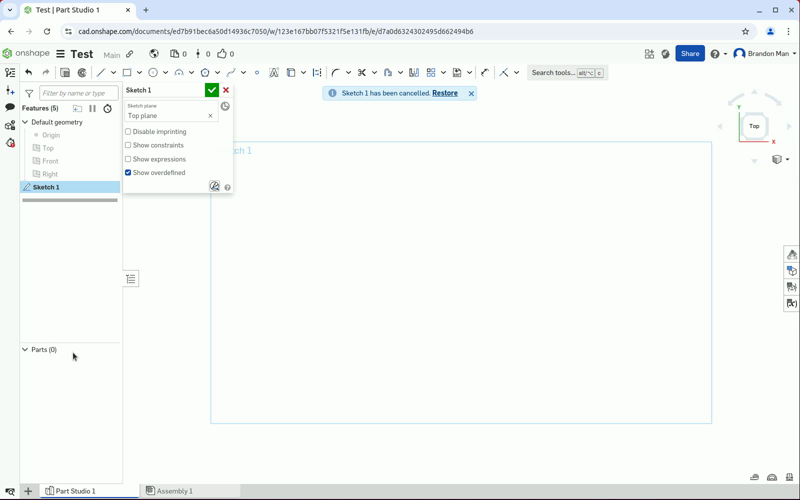
key(y)
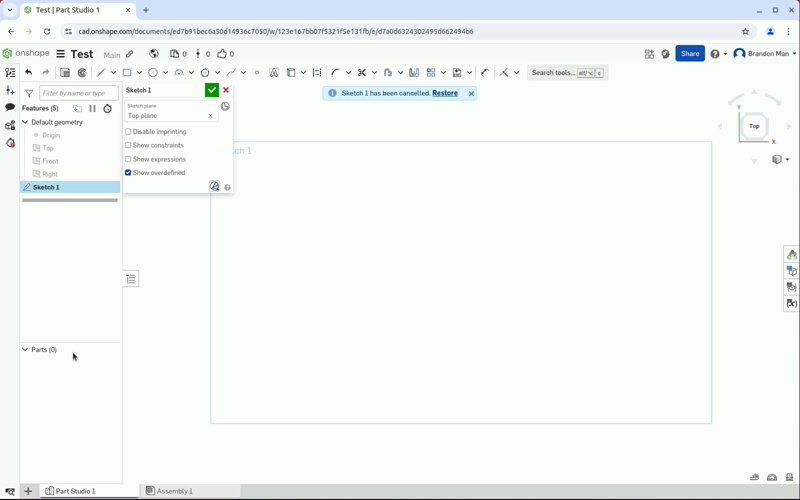
key(c)
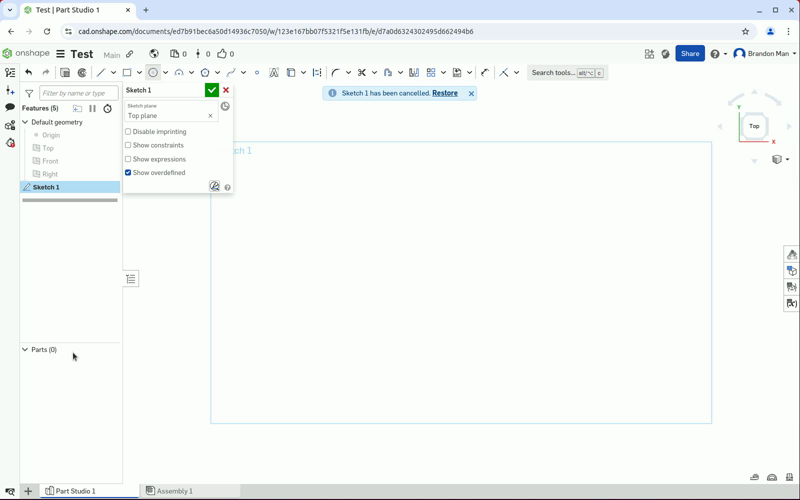
key_down(shift)
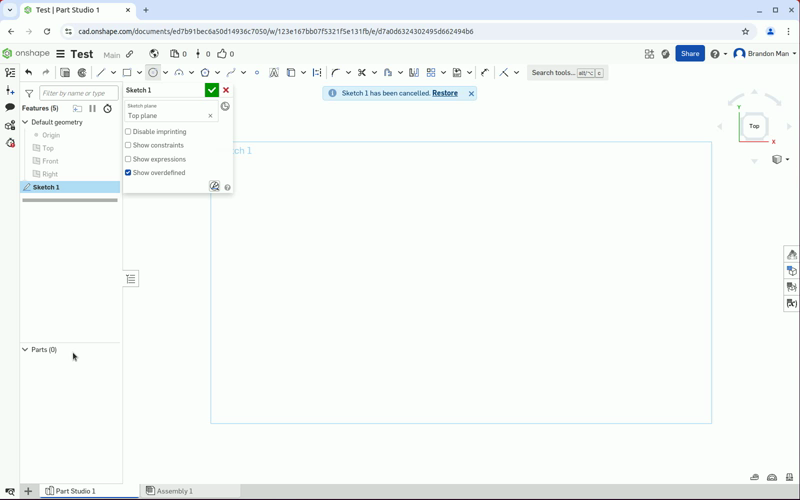
mouse_move(371, 282)
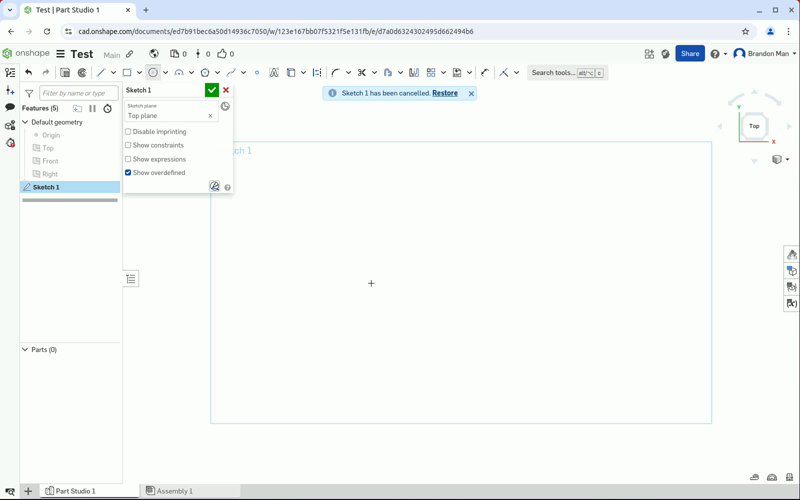
click(371, 282)
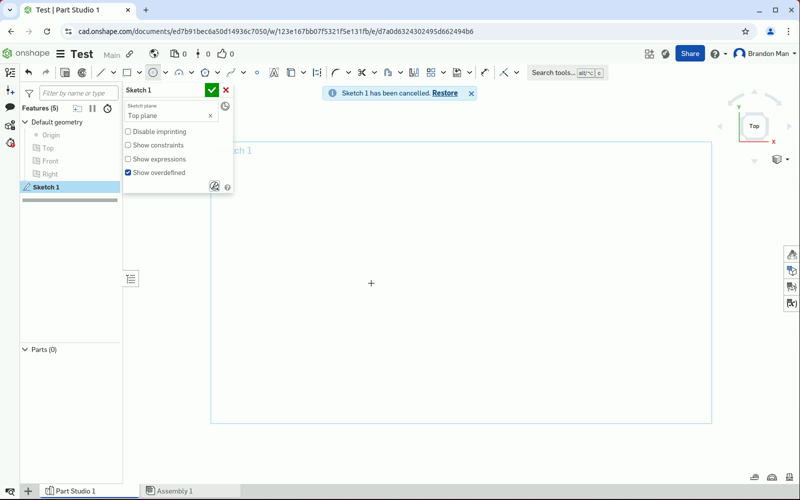
key_up(shift)
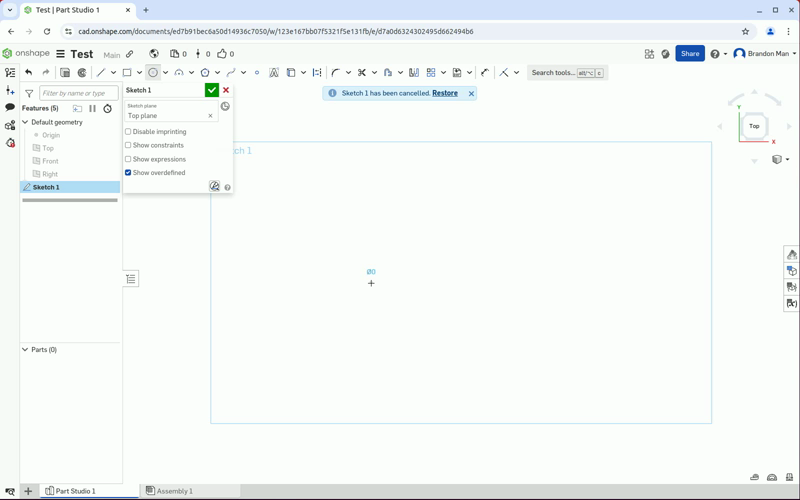
mouse_move(393, 282)
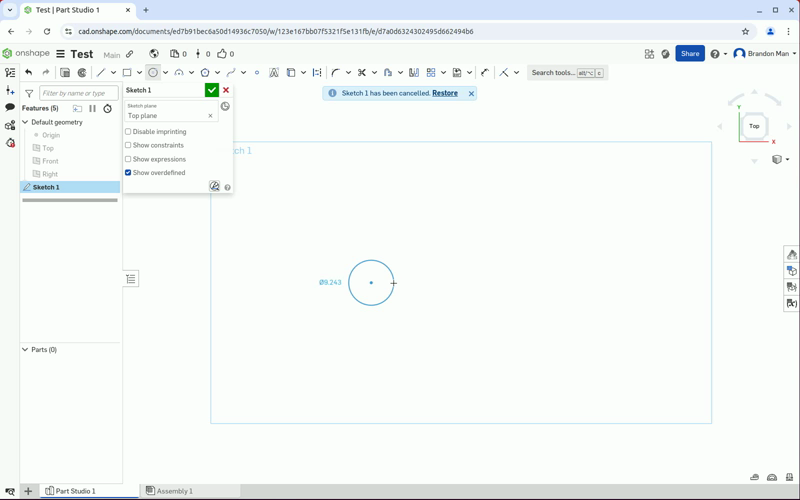
click(393, 282)
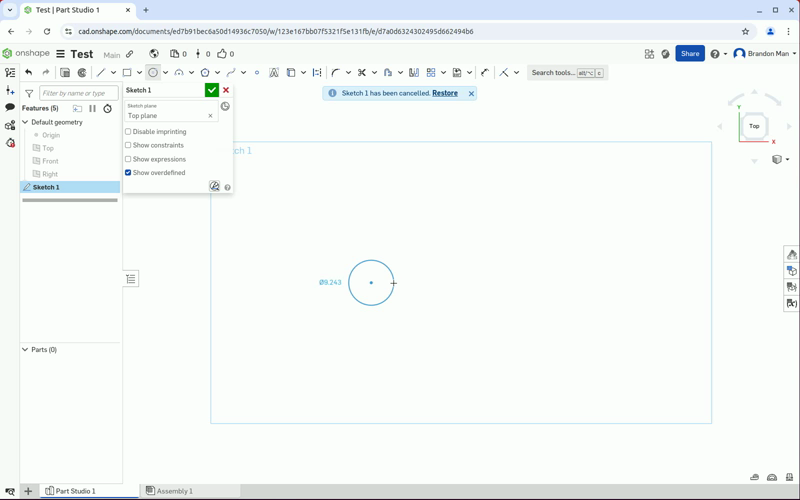
key(esc)
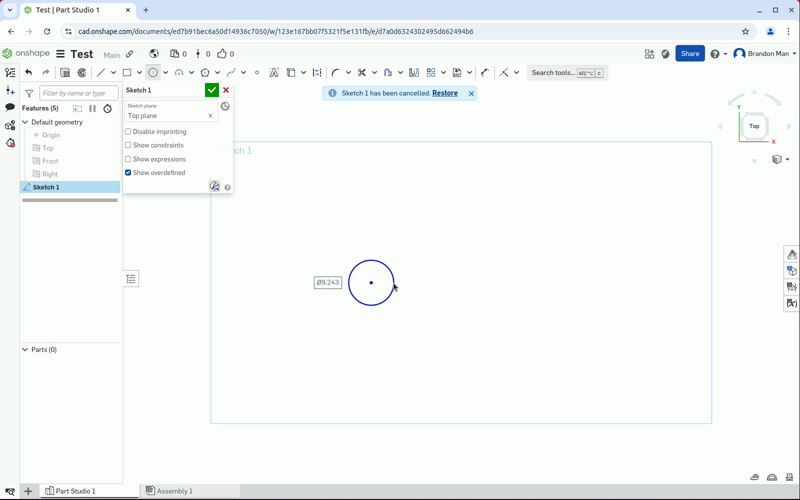
key(c)
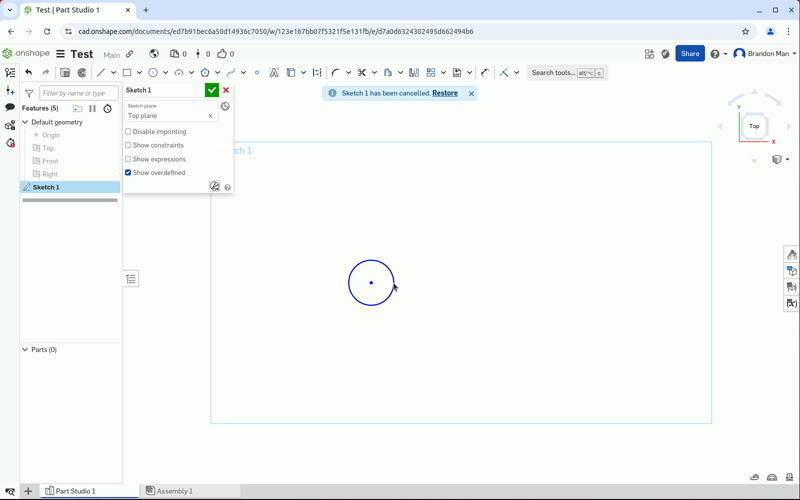
key_down(shift)
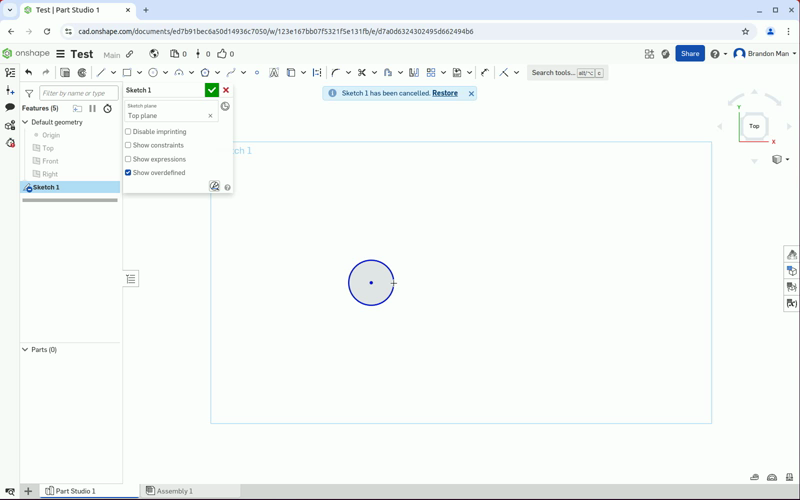
mouse_move(371, 282)
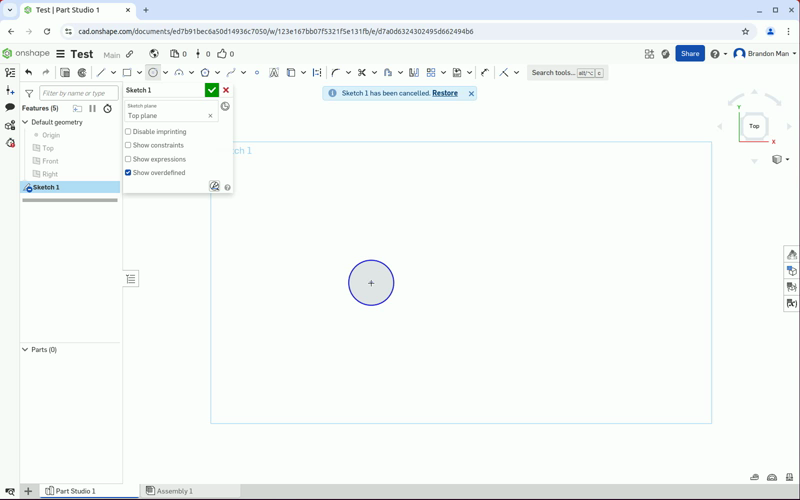
click(371, 282)
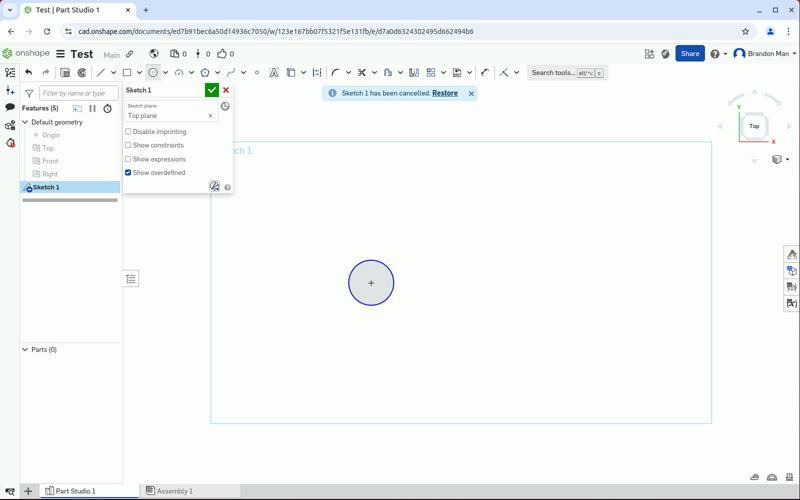
key_up(shift)
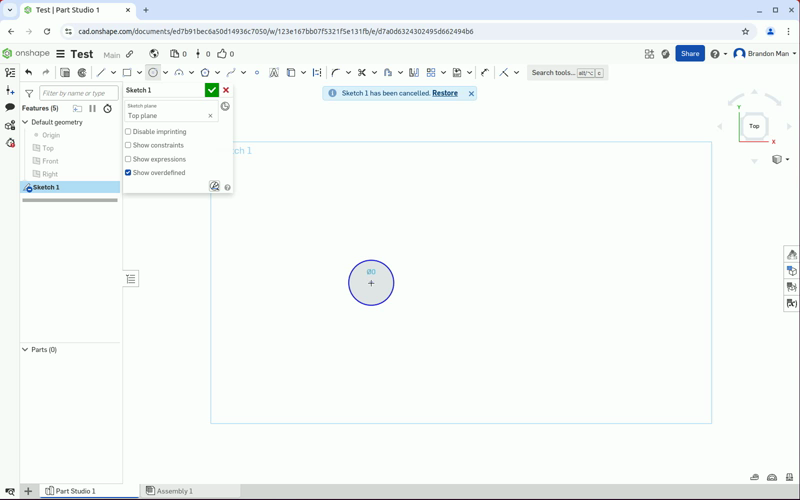
mouse_move(384, 282)
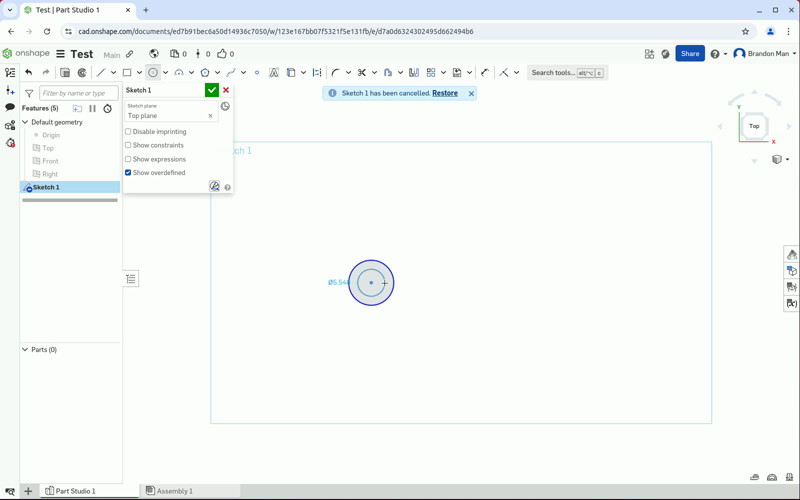
click(384, 282)
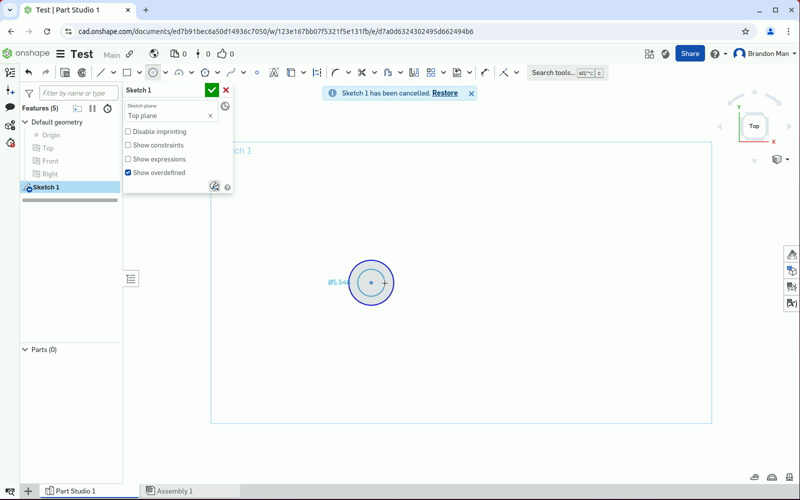
key(esc)
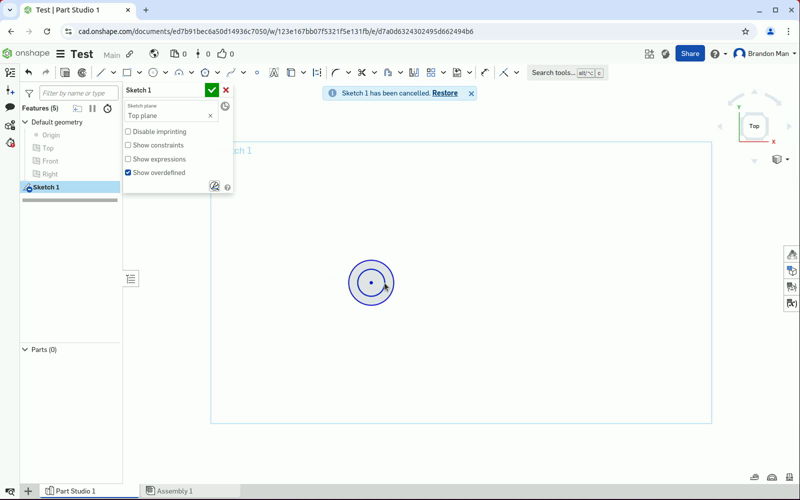
mouse_move(374, 262)
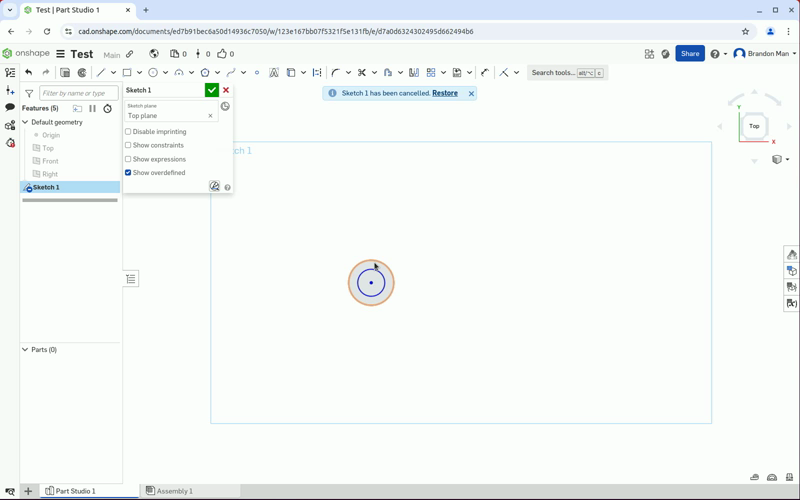
scroll(6)
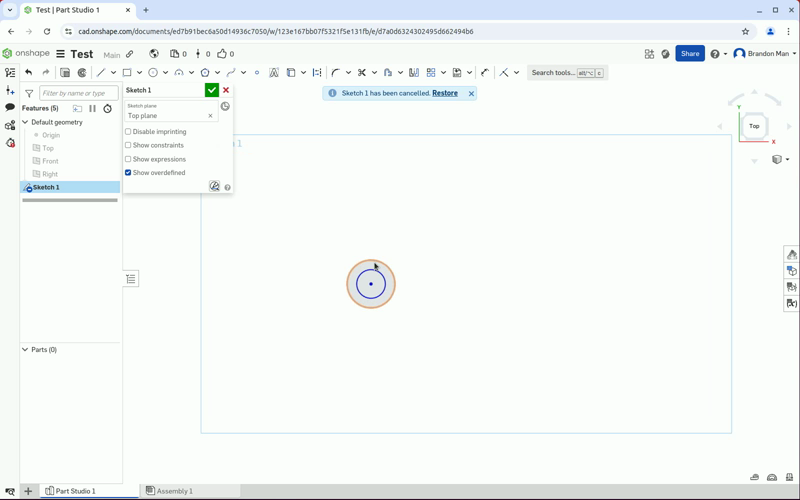
scroll(6)
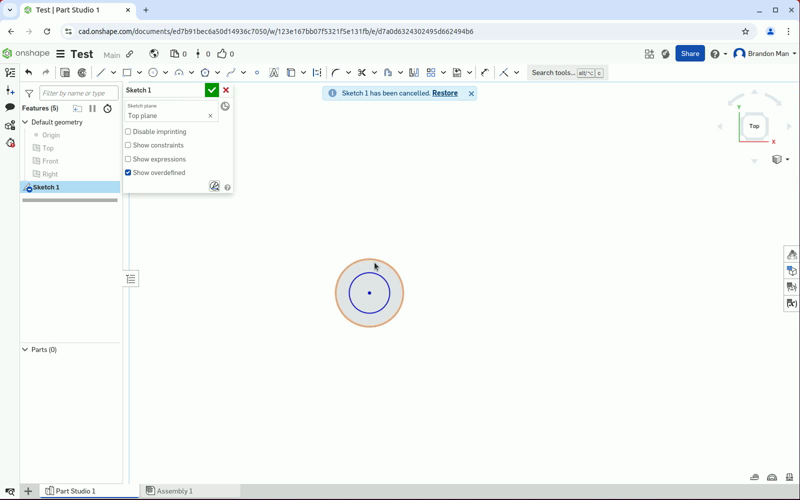
scroll(6)
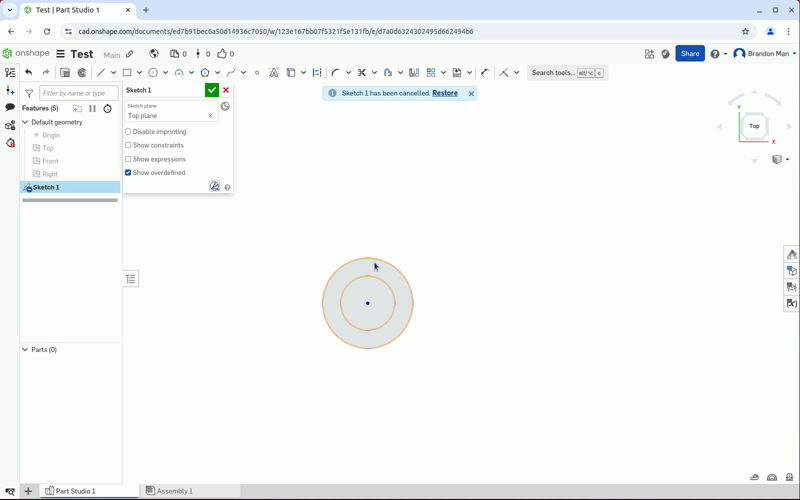
scroll(6)
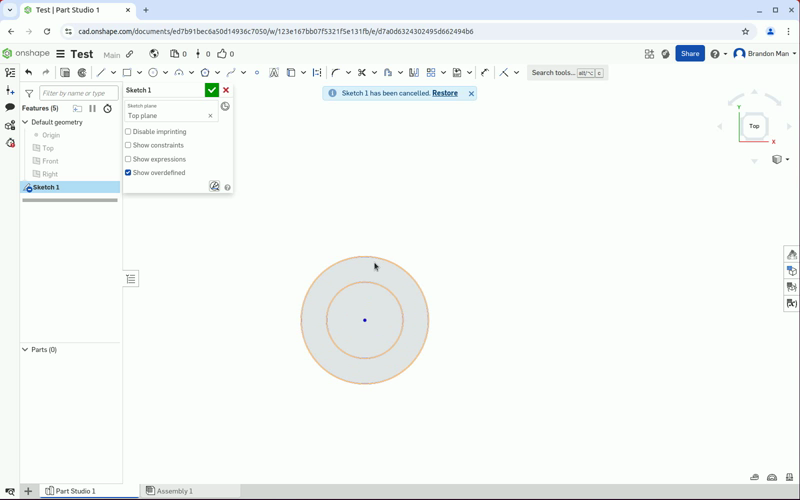
scroll(6)
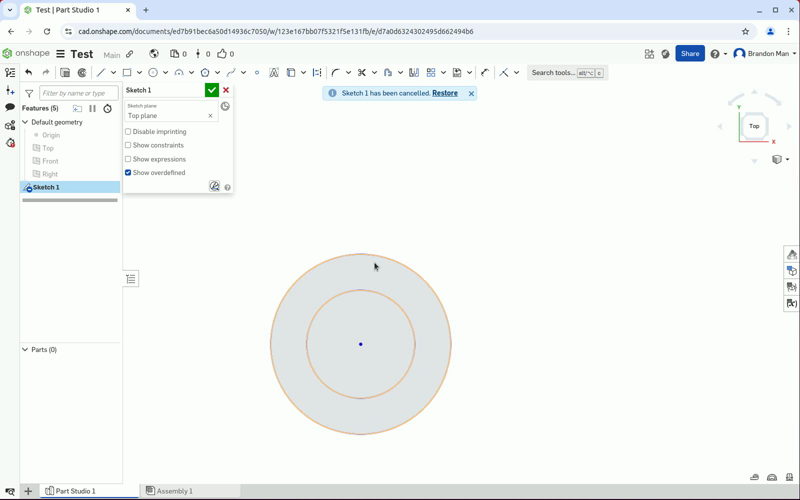
scroll(6)
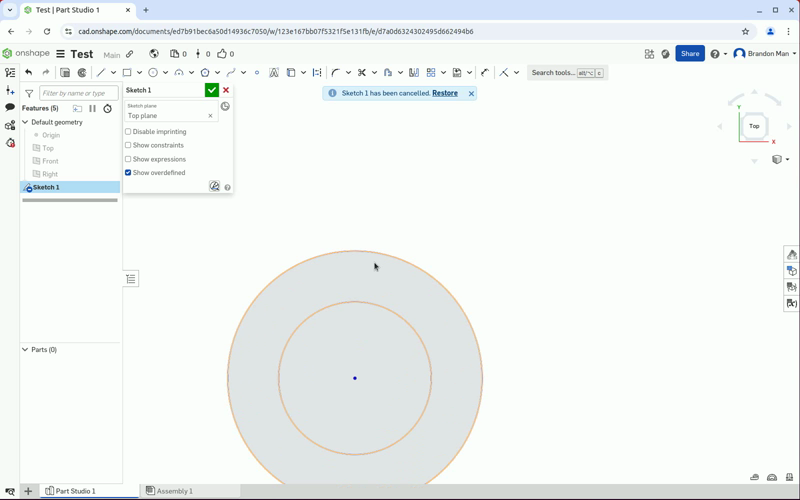
scroll(6)
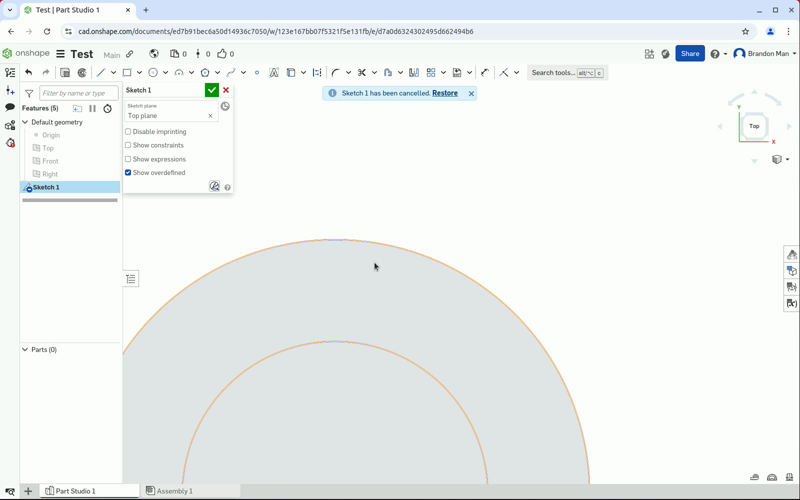
click(374, 262)
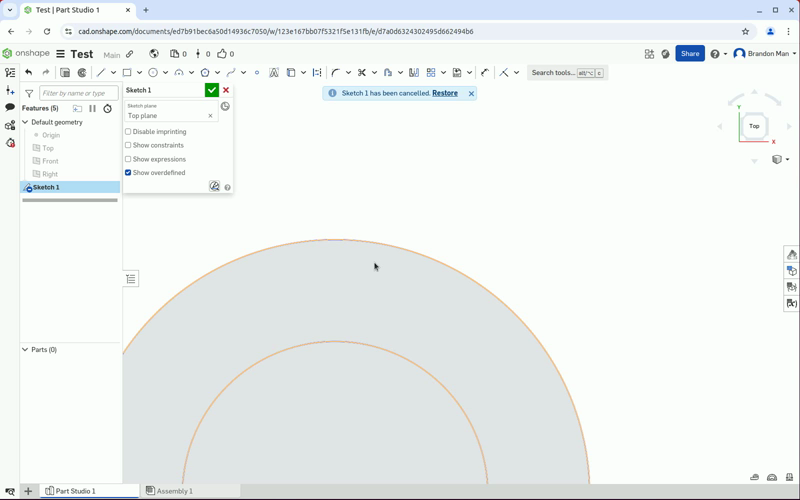
scroll(-6)
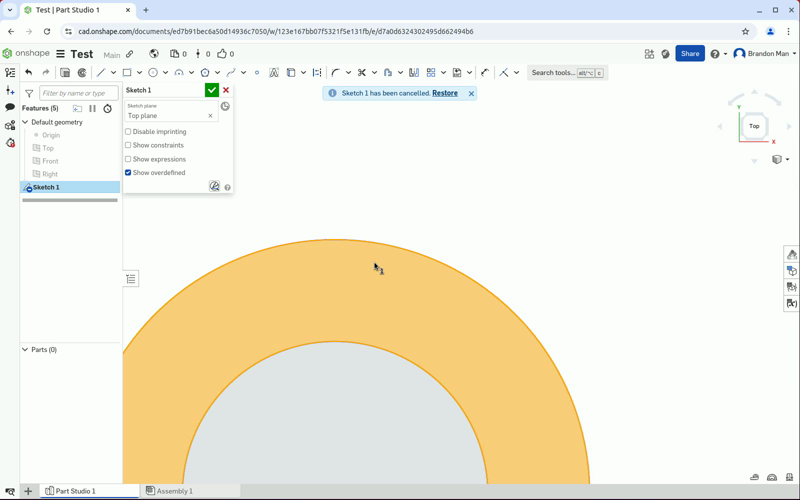
scroll(-6)
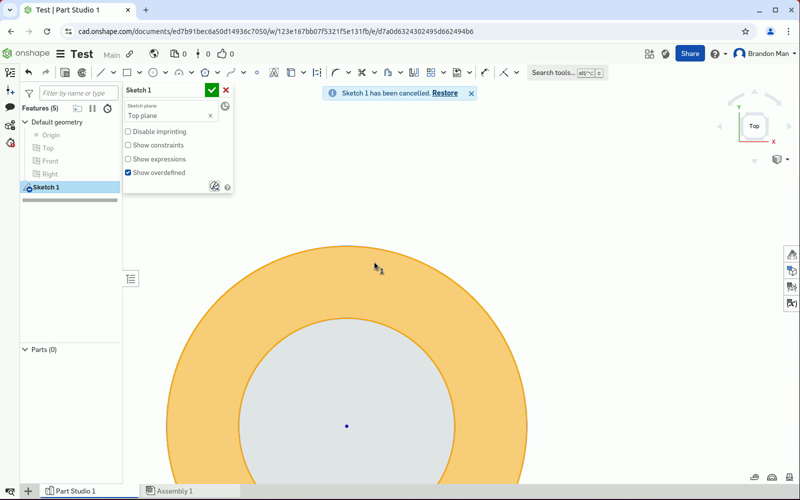
scroll(-6)
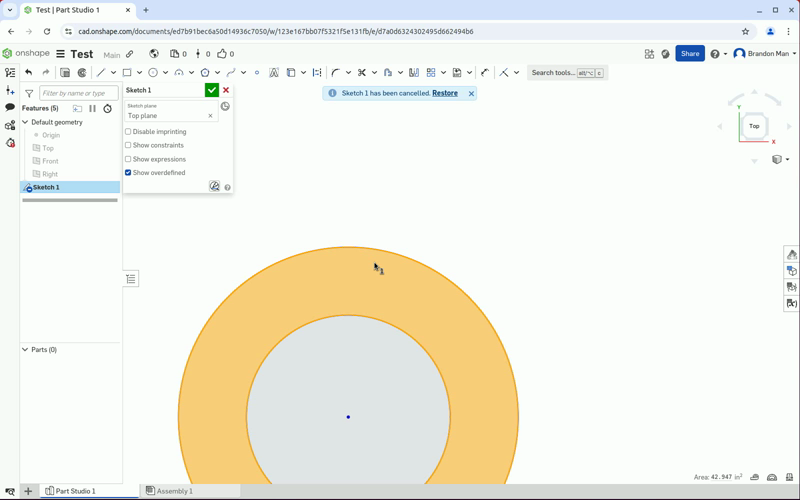
scroll(-6)
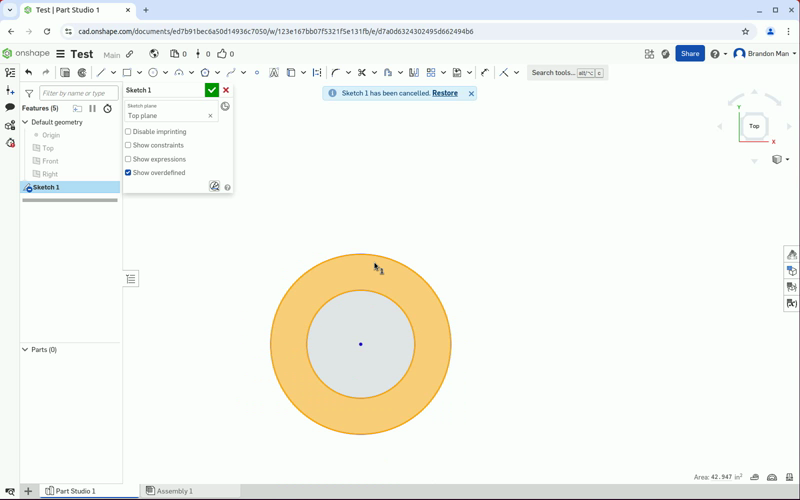
scroll(-6)
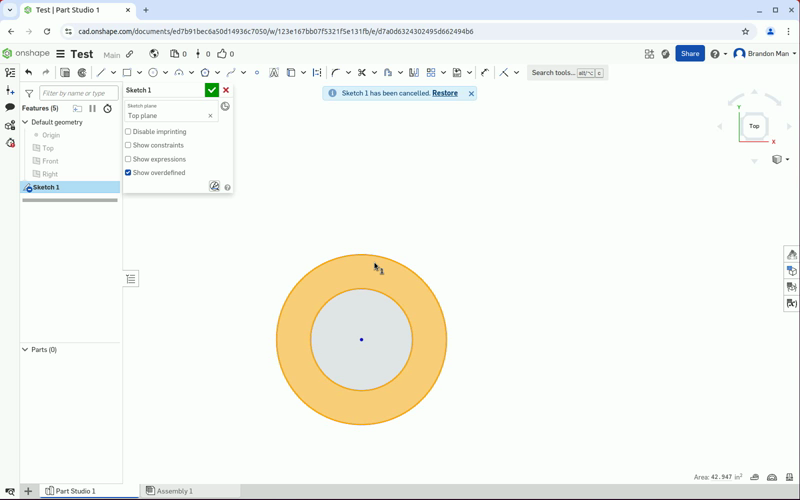
scroll(-6)
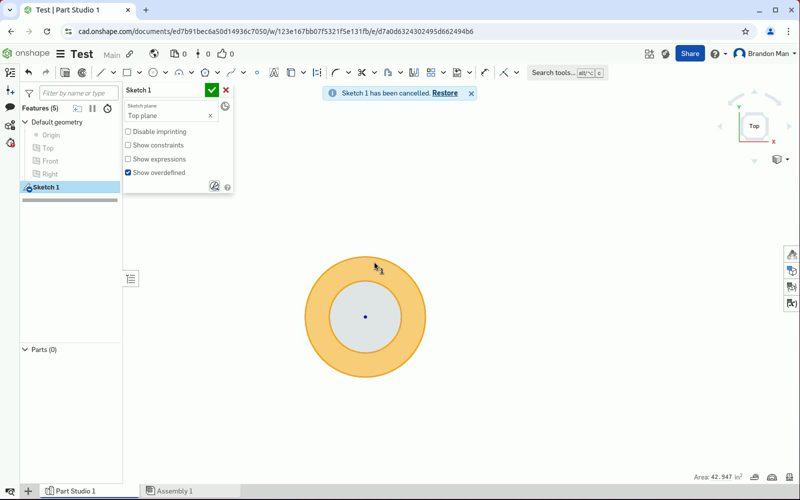
scroll(-6)
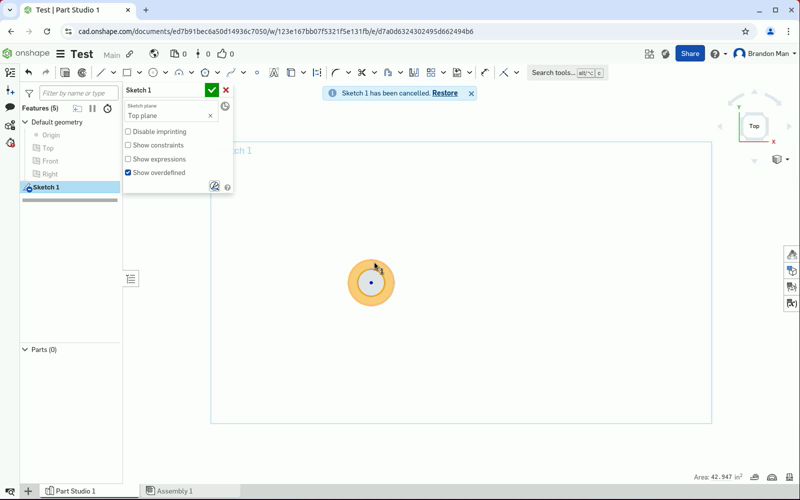
mouse_move(73, 352)
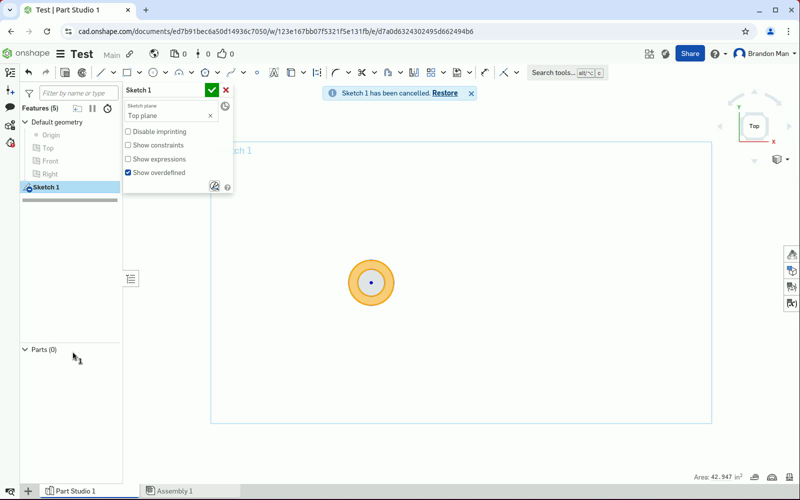
key(shift+y)
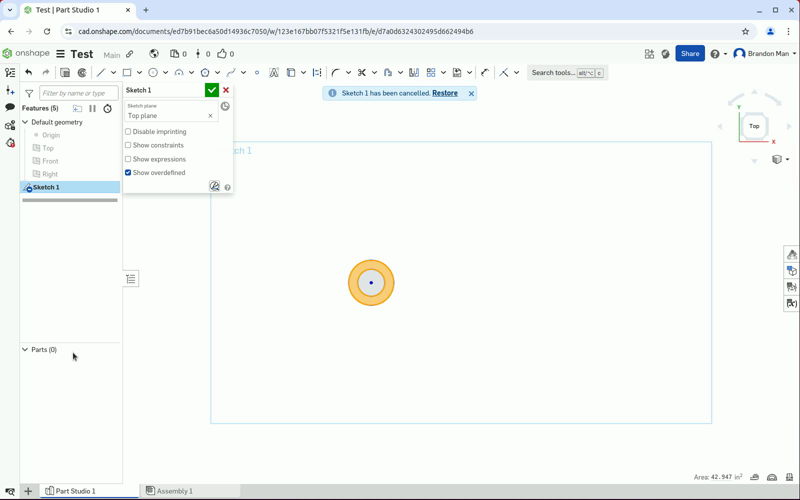
key(shift+e)
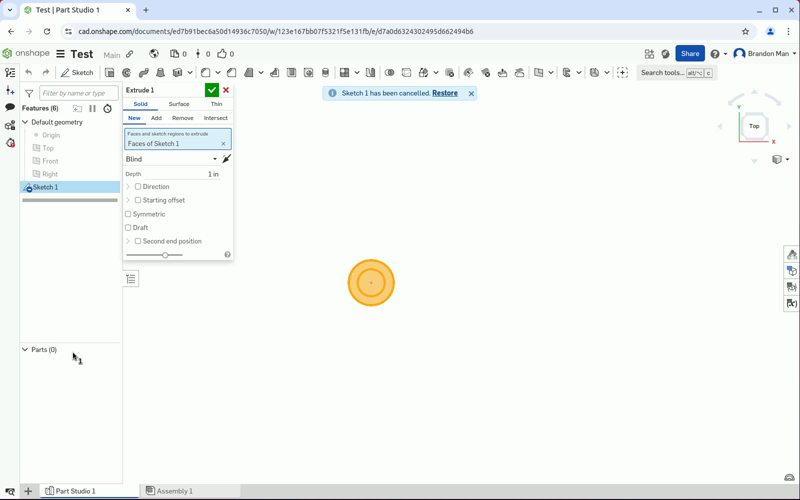
mouse_move(143, 106)
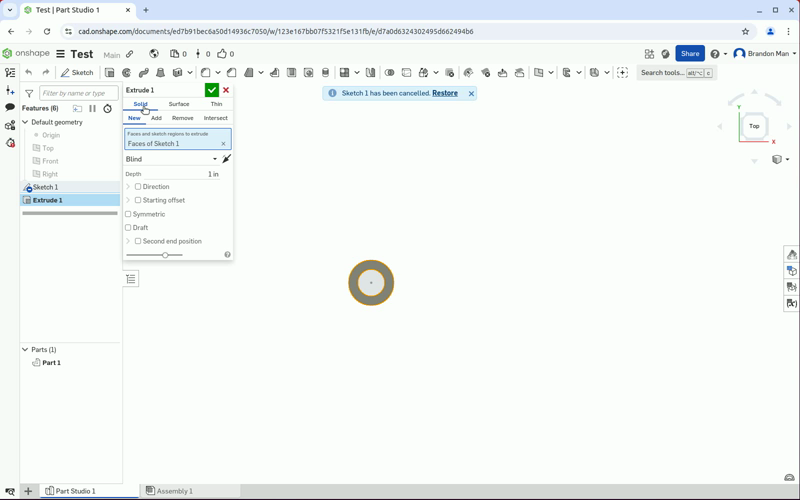
click(143, 106)
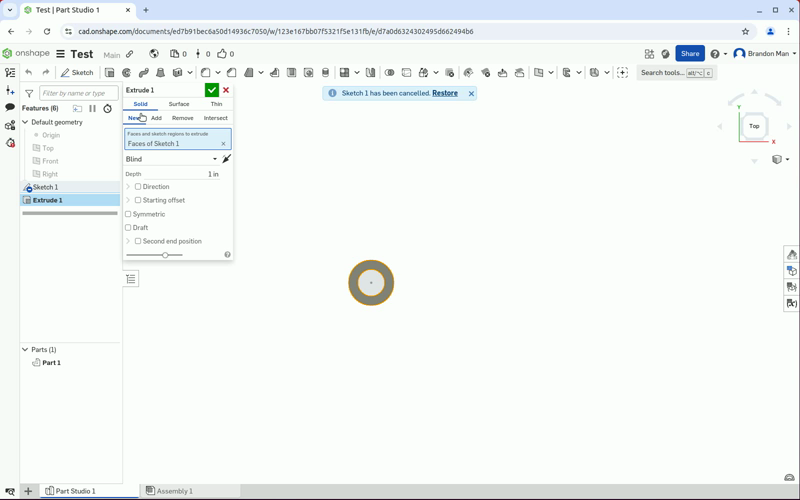
mouse_move(137, 120)
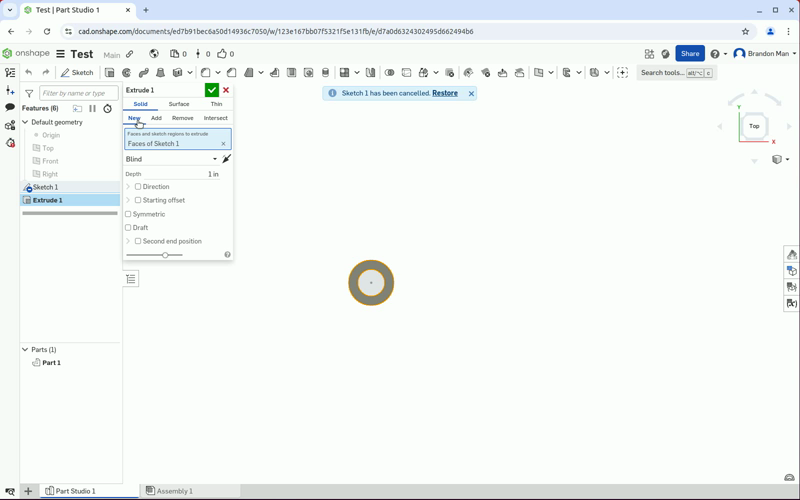
click(137, 120)
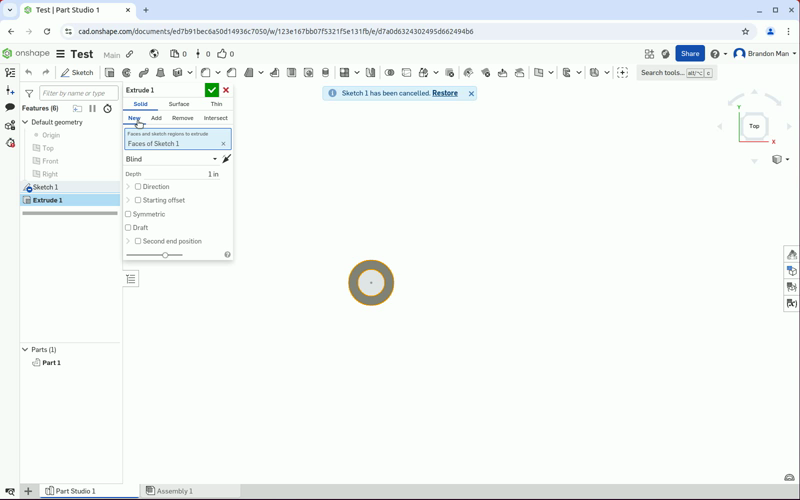
key(tab, 4)
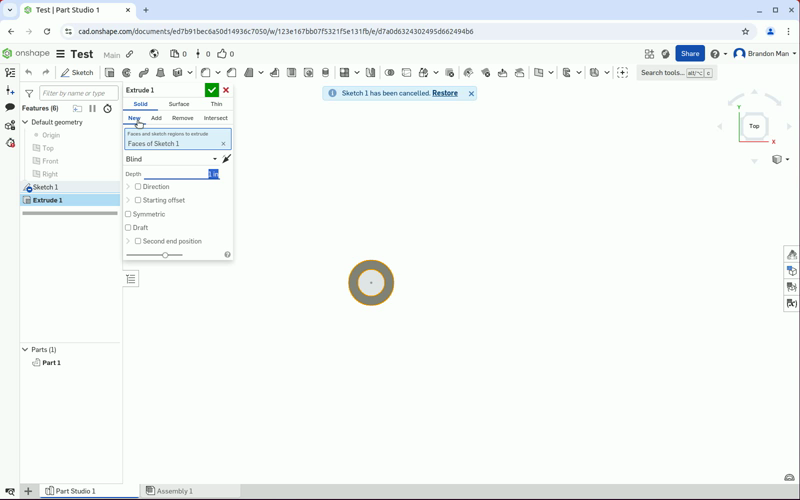
text(8.425)
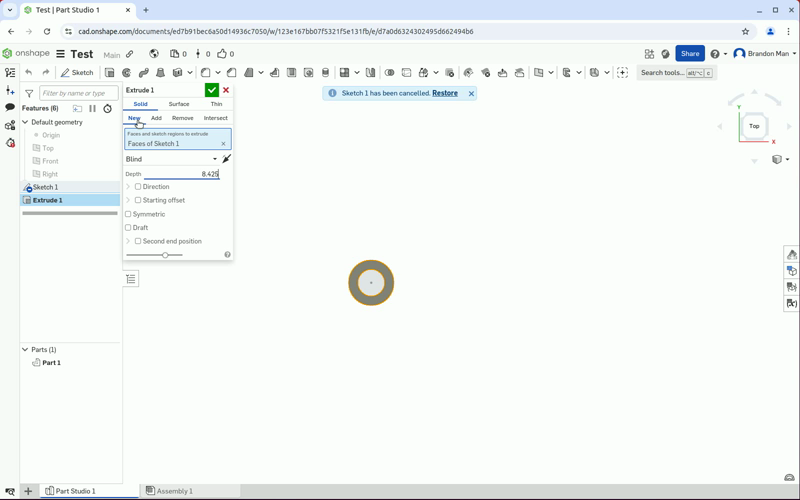
key(enter)
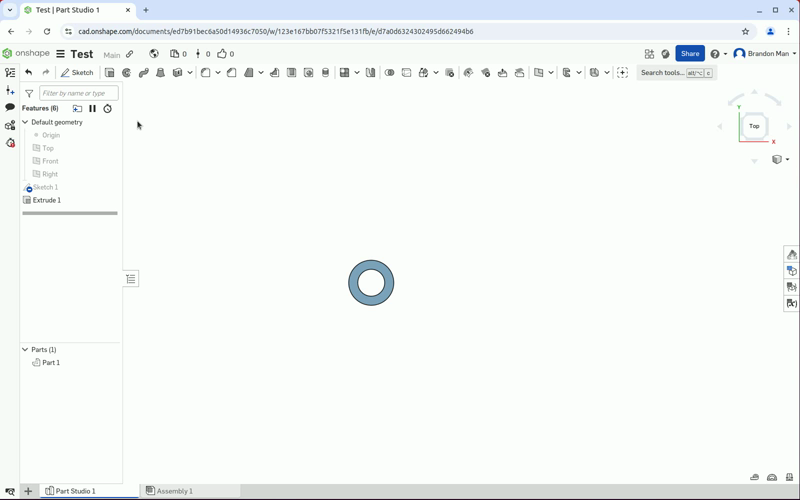
key(shift+h)
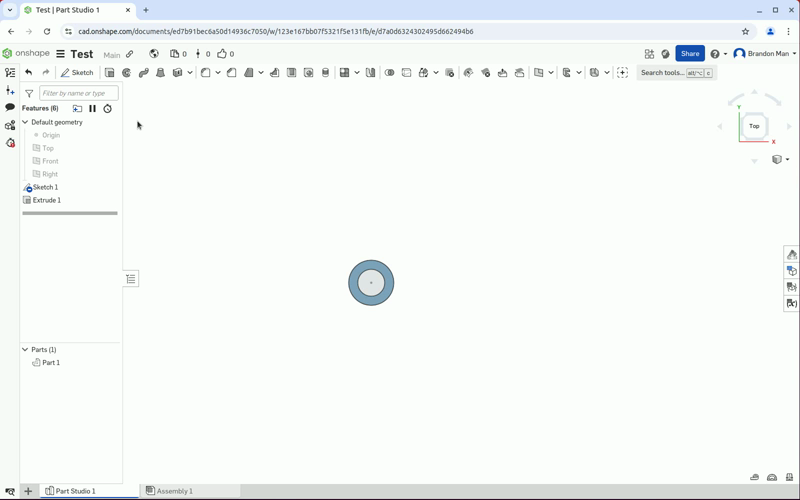
key(shift+h)
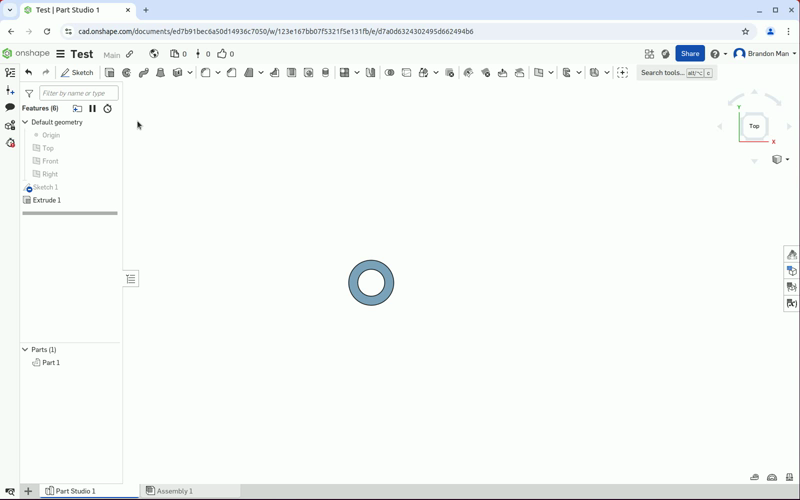
mouse_move(73, 189)
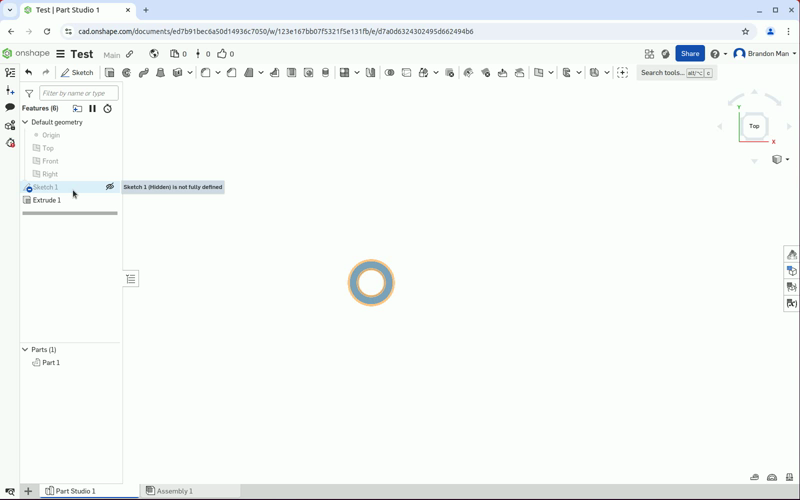
click(73, 189)
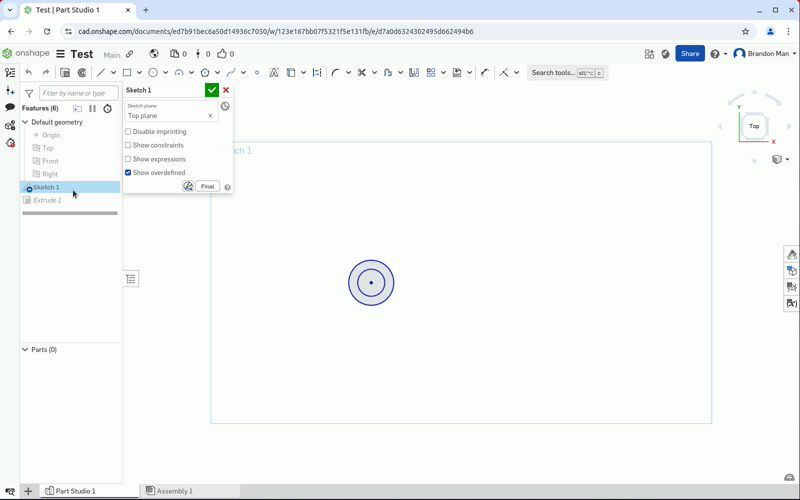
mouse_move(229, 92)
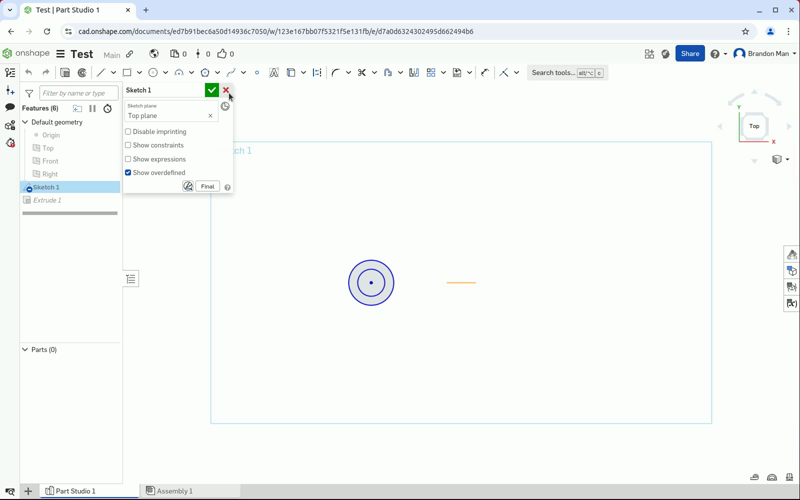
click(229, 92)
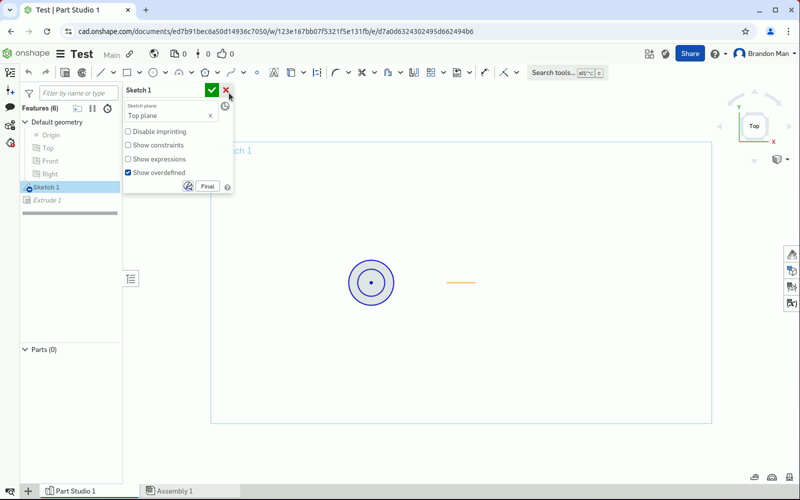
key(shift+s)
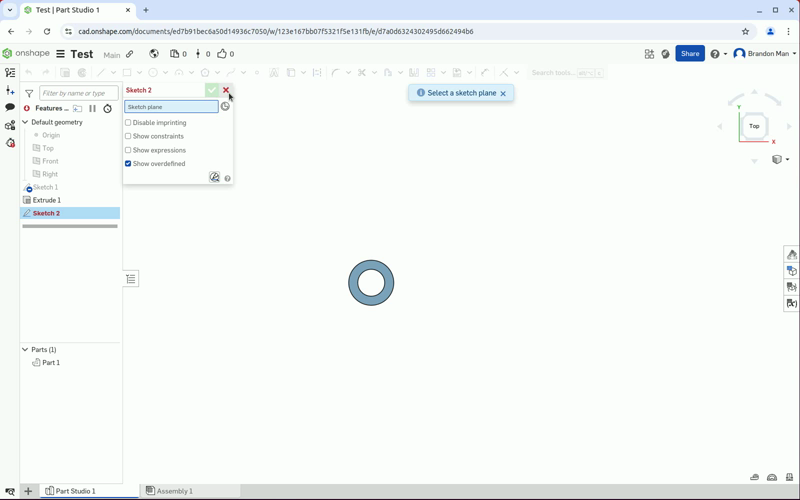
mouse_move(73, 150)
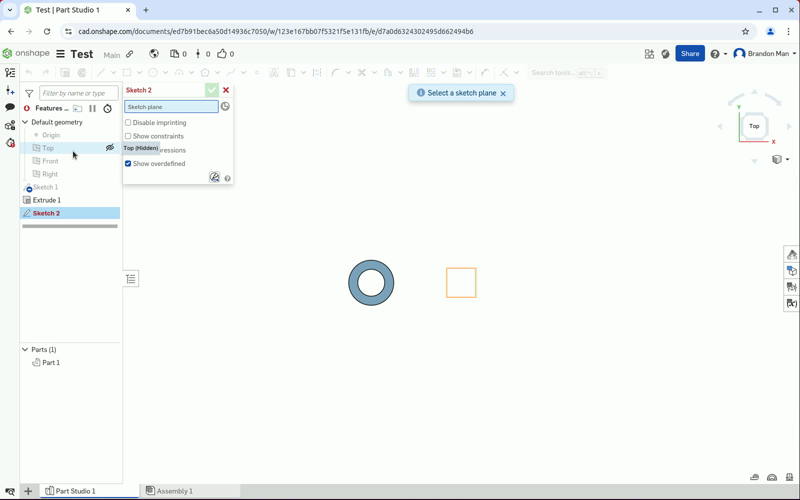
click(73, 150)
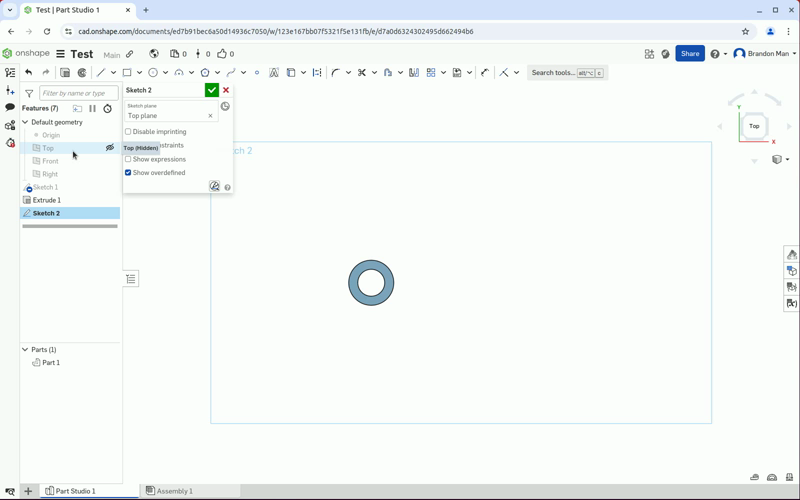
mouse_move(73, 352)
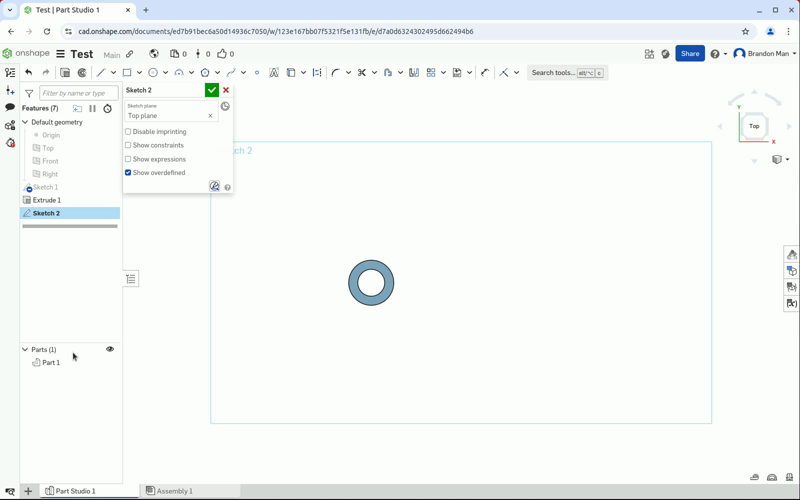
key(y)
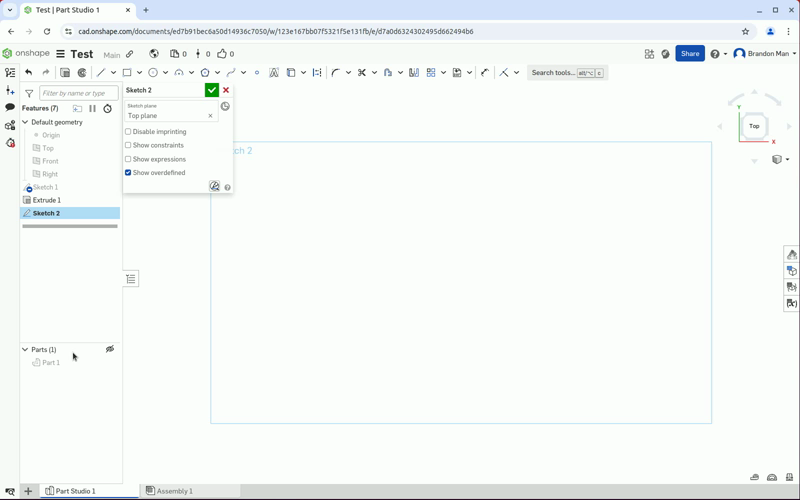
key(l)
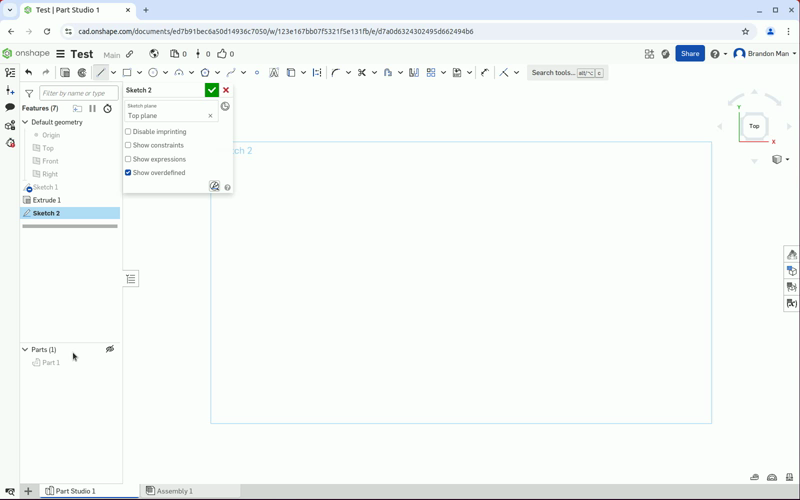
key_down(shift)
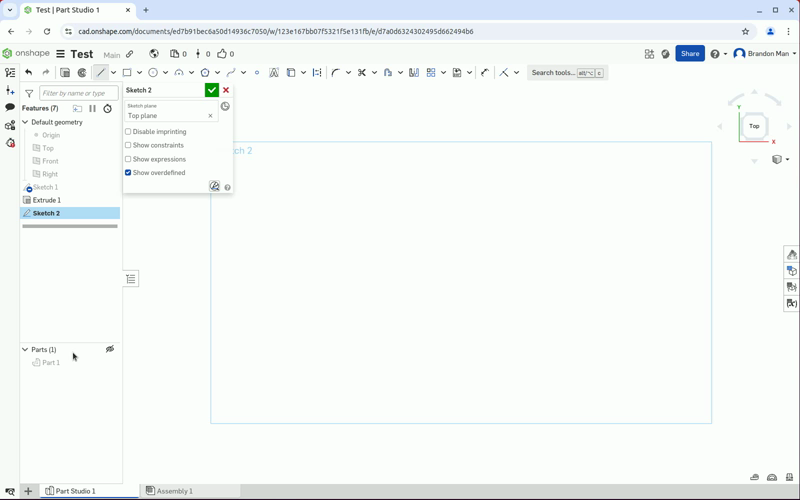
mouse_move(372, 305)
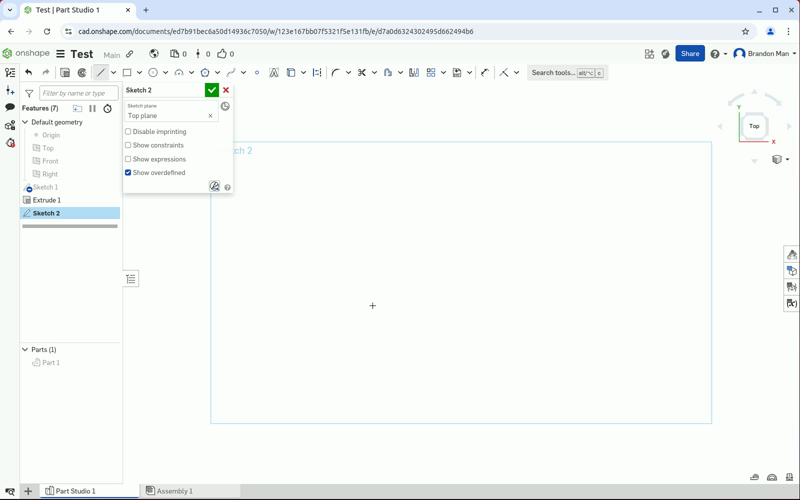
click(372, 305)
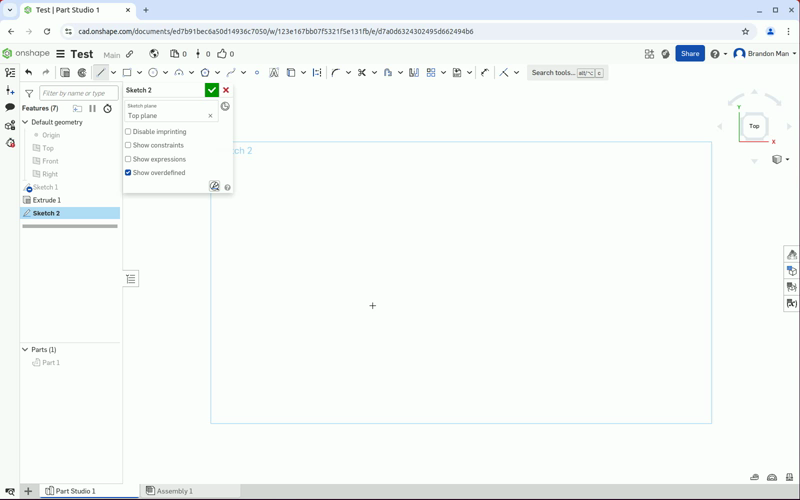
key_up(shift)
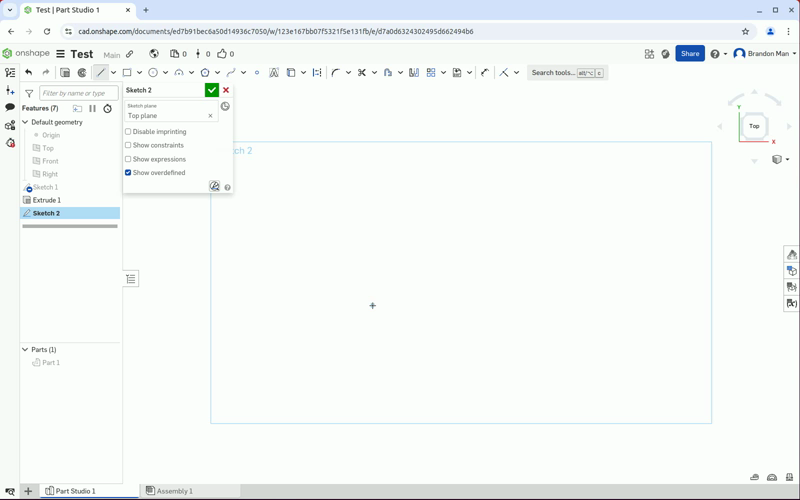
key_down(shift)
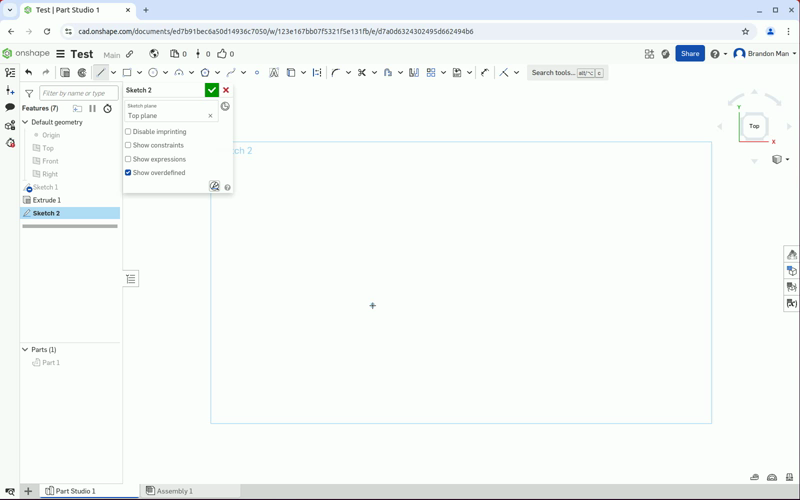
mouse_move(462, 296)
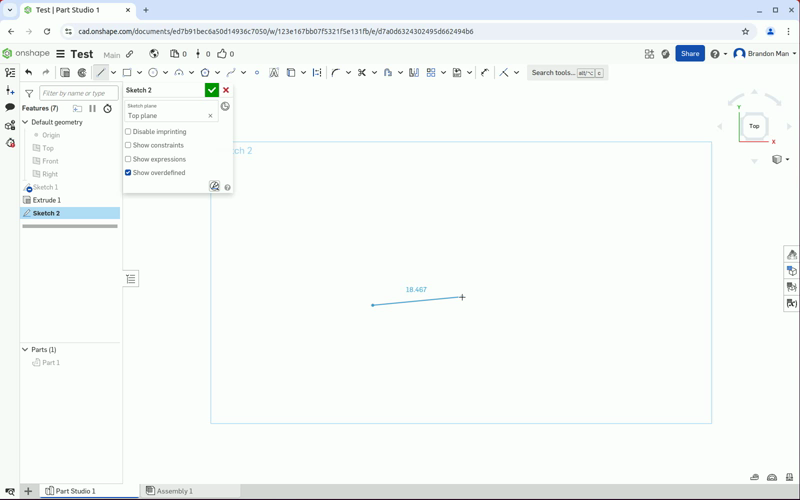
click(462, 296)
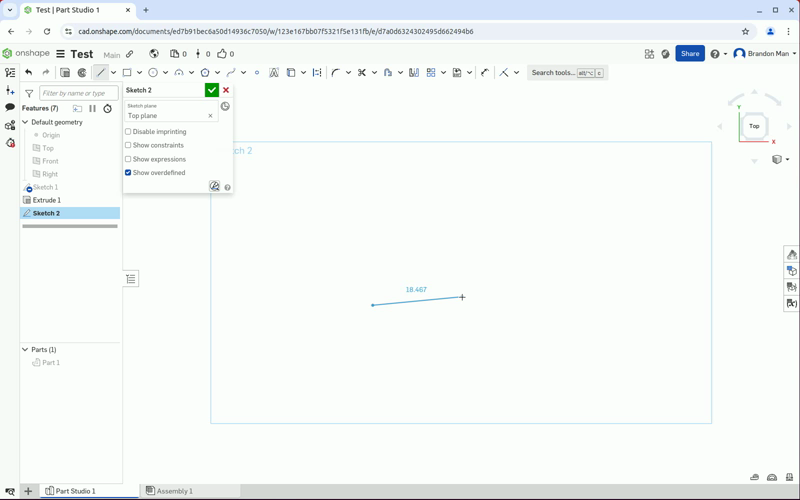
key_up(shift)
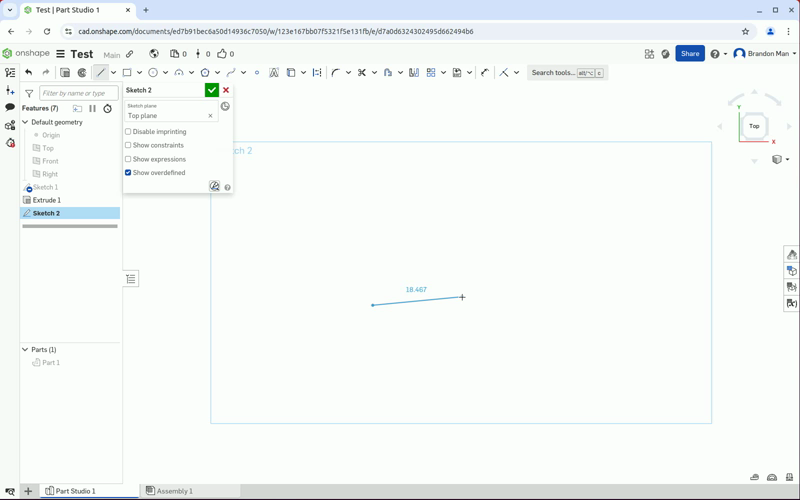
key(esc)
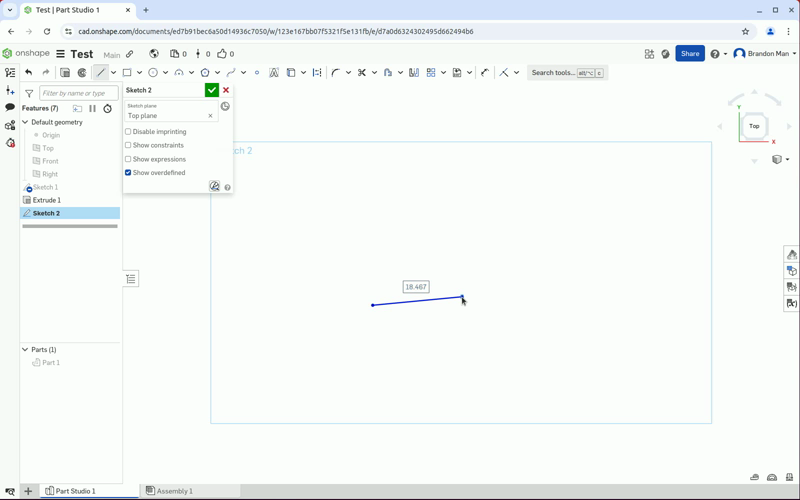
key(a)
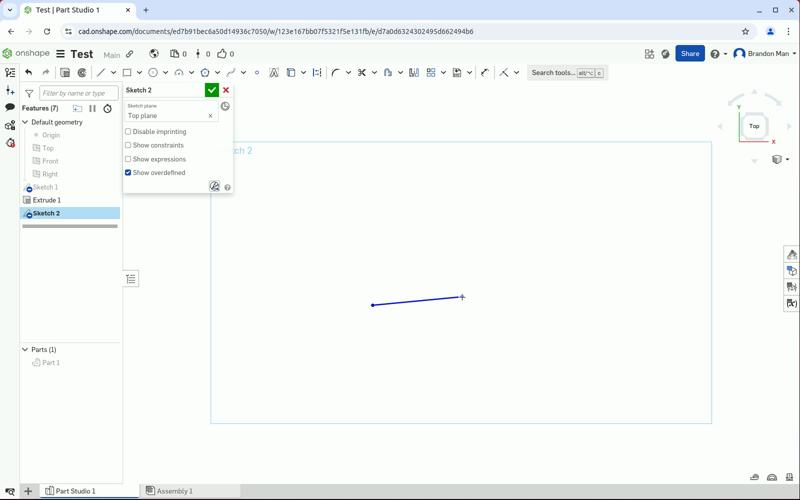
mouse_move(462, 296)
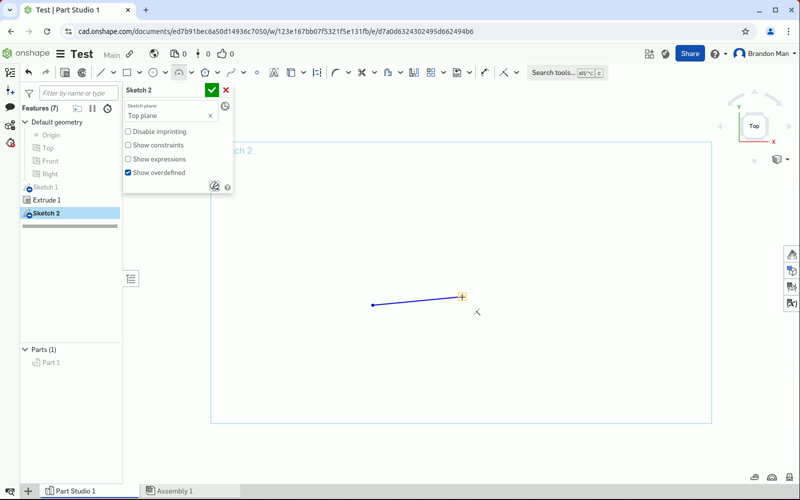
click(462, 296)
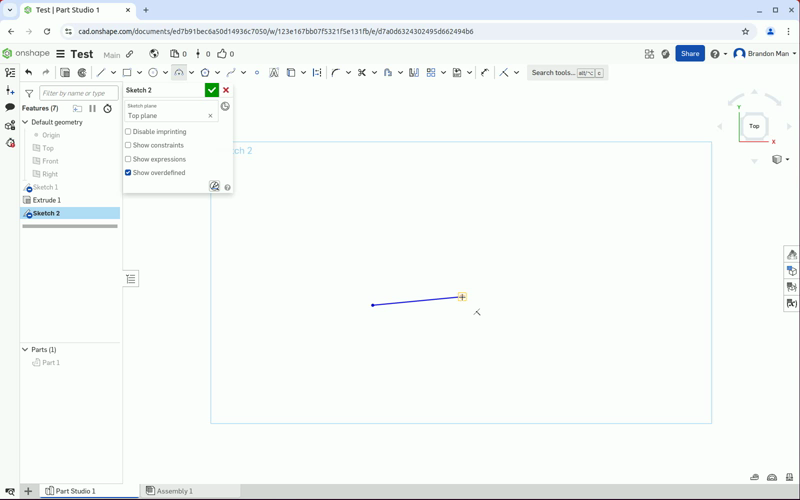
key_down(shift)
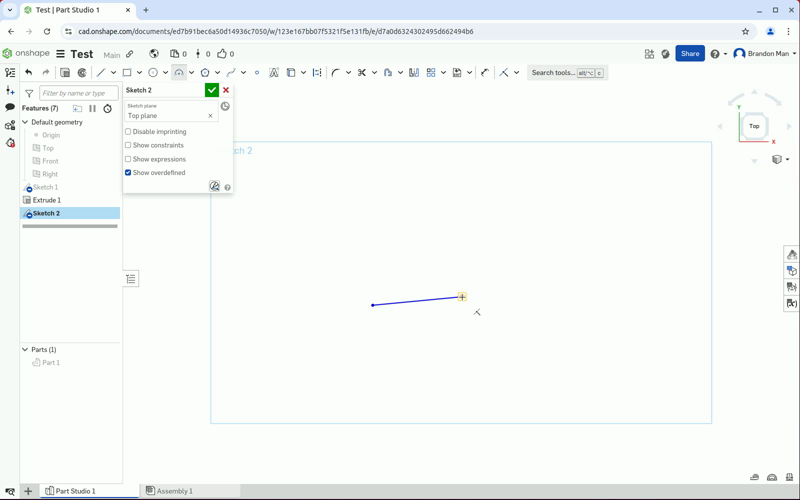
mouse_move(448, 286)
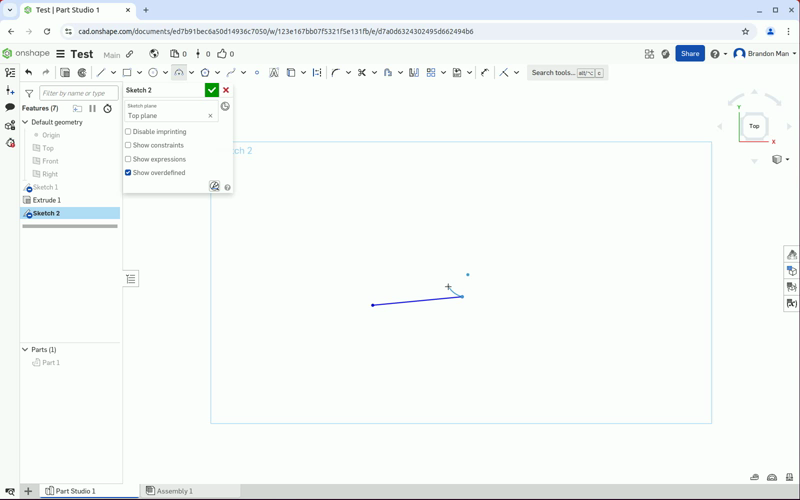
click(448, 286)
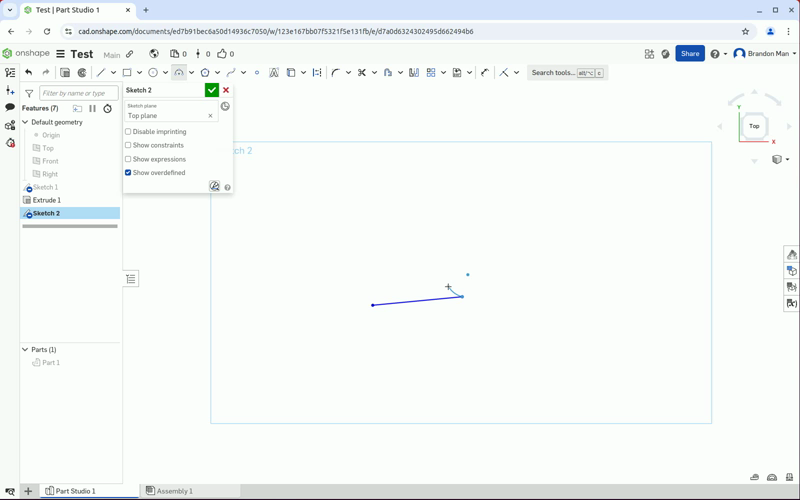
mouse_move(453, 294)
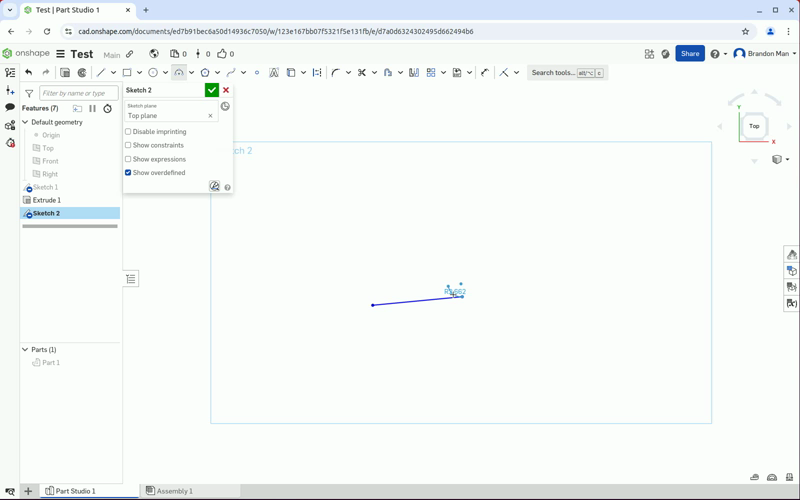
click(453, 294)
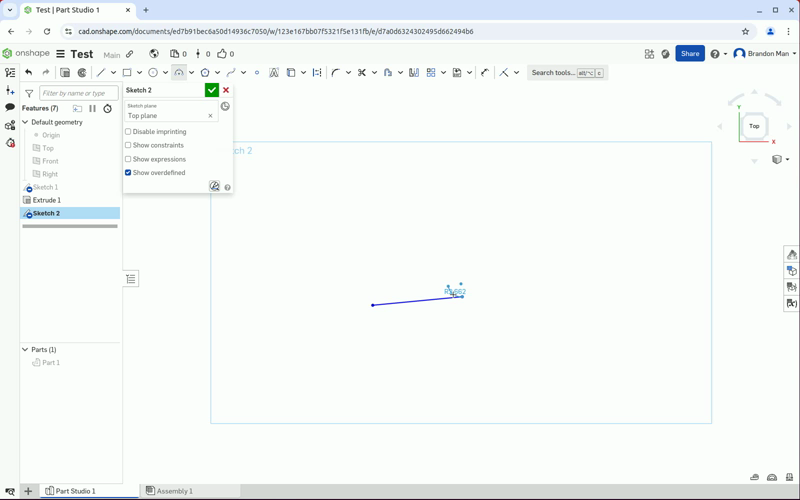
key_up(shift)
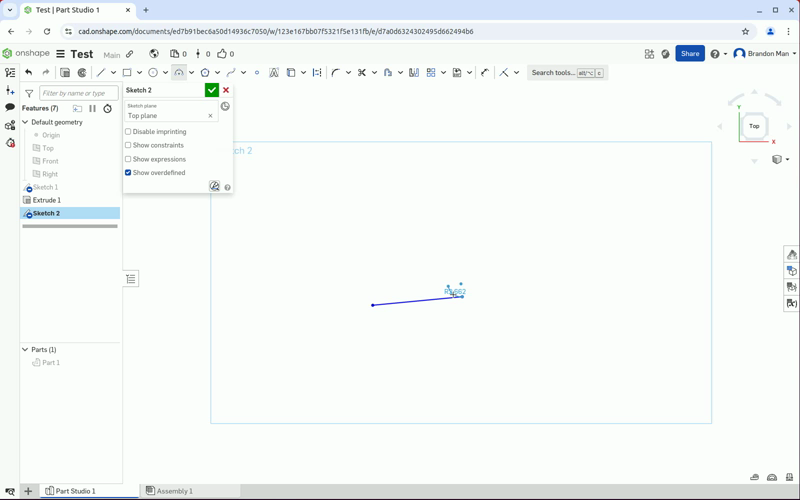
key(esc)
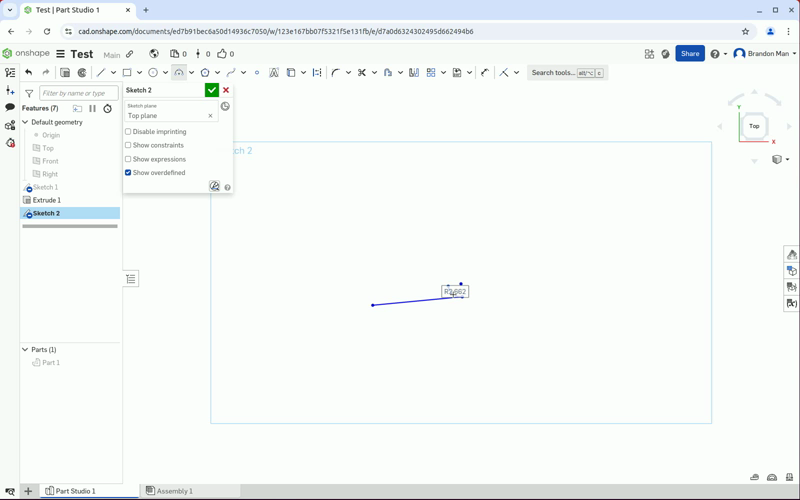
key(l)
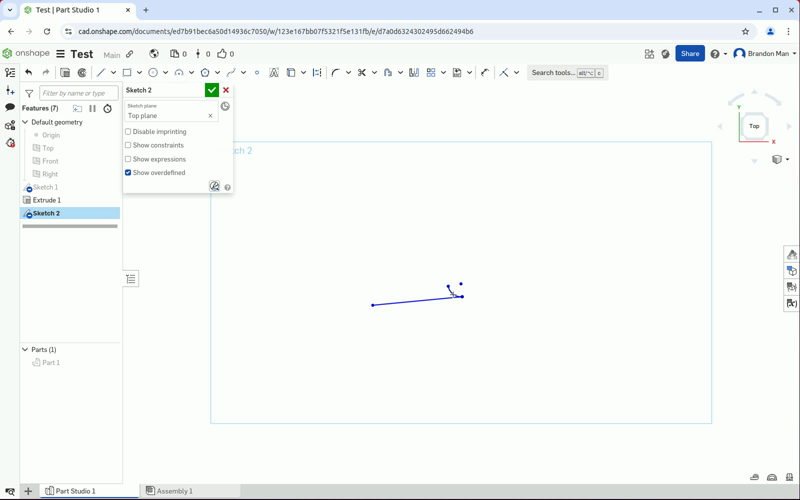
mouse_move(448, 286)
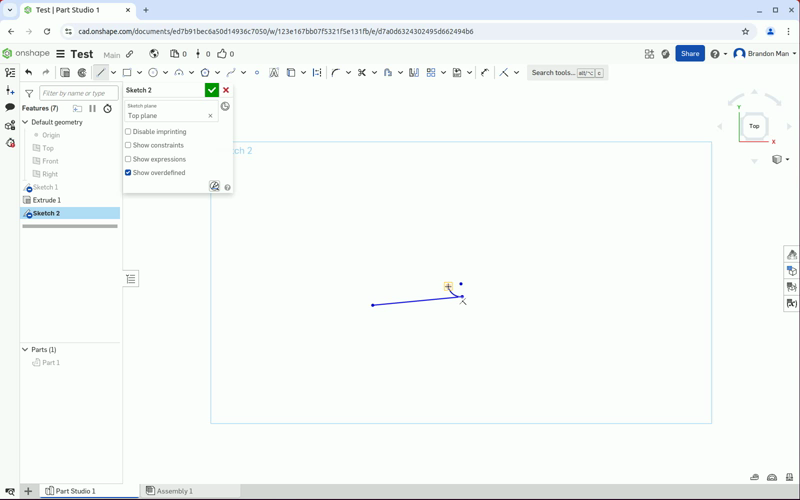
click(448, 286)
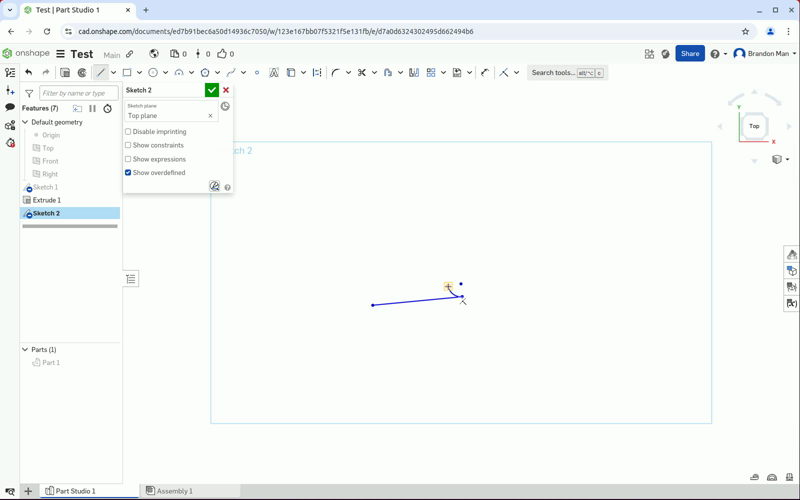
key_down(shift)
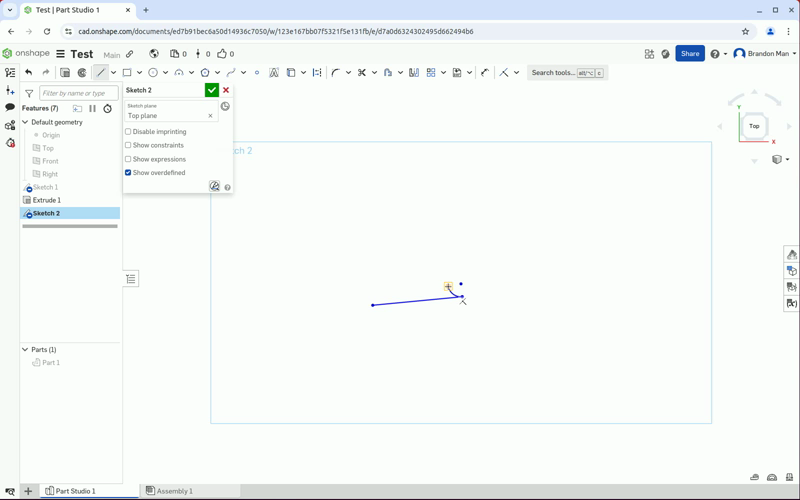
mouse_move(478, 286)
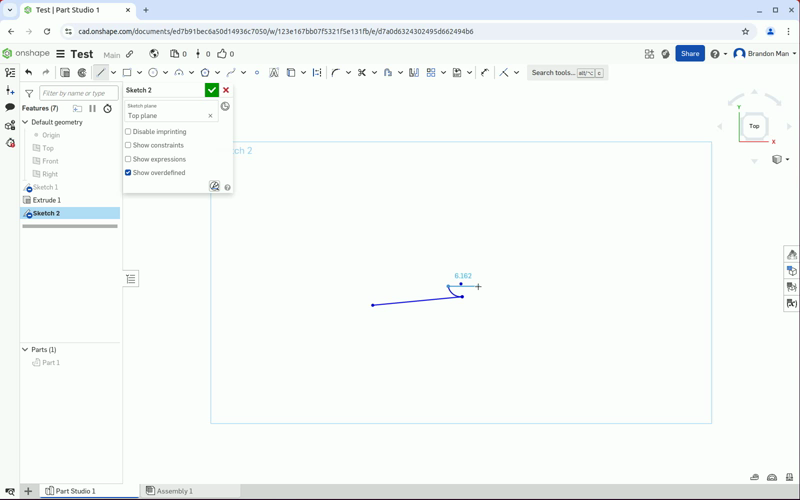
mouse_move(392, 286)
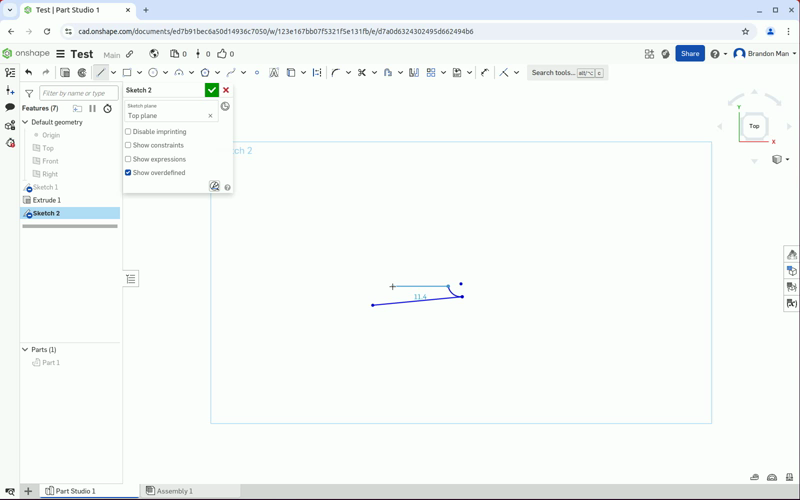
click(392, 286)
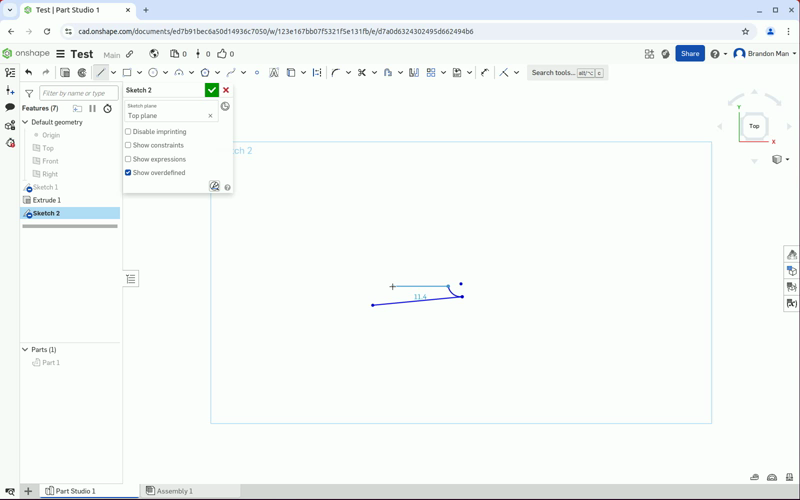
key_up(shift)
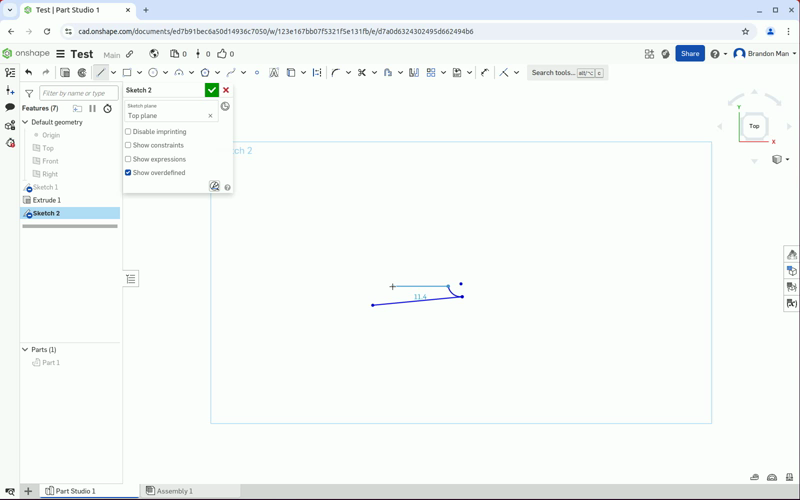
key(esc)
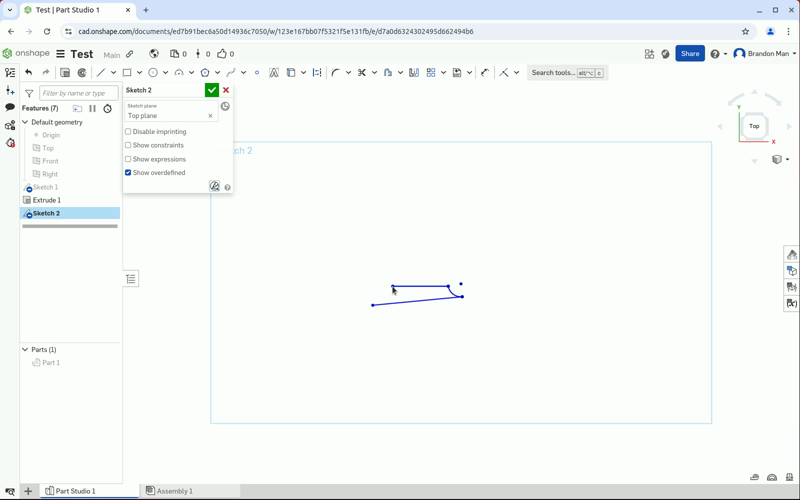
key(a)
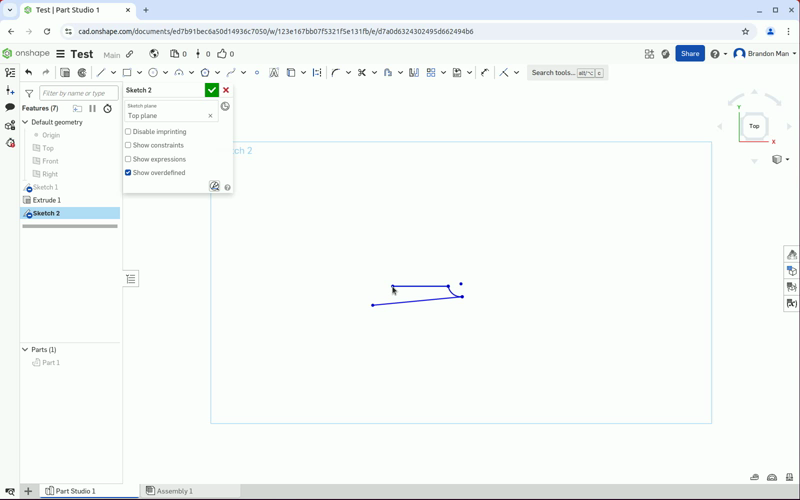
mouse_move(392, 286)
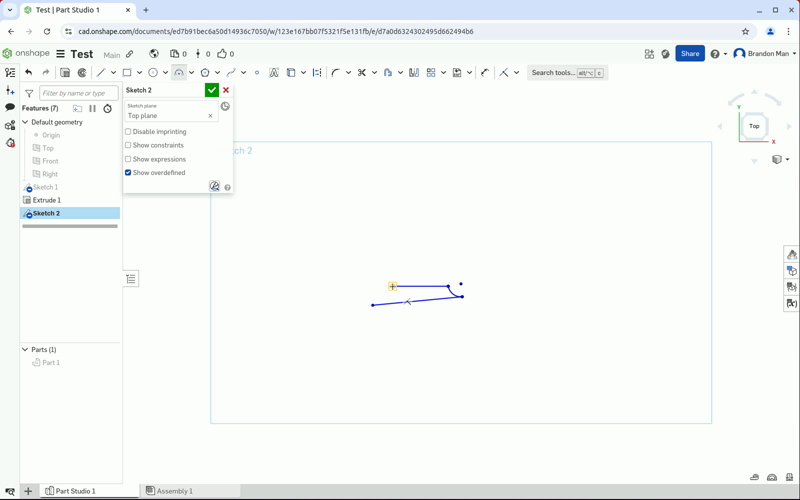
click(392, 286)
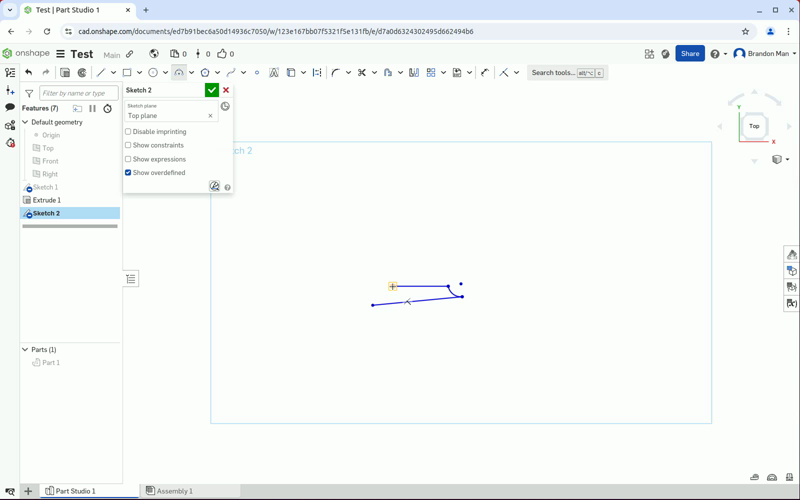
mouse_move(372, 305)
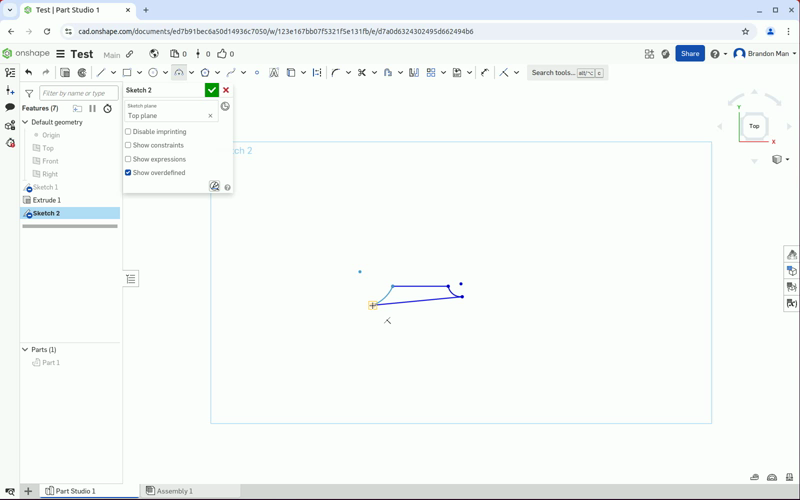
click(372, 305)
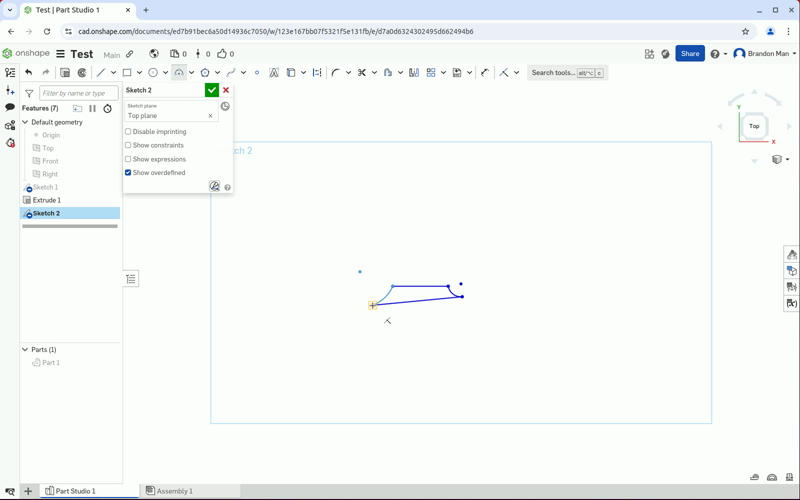
key_down(shift)
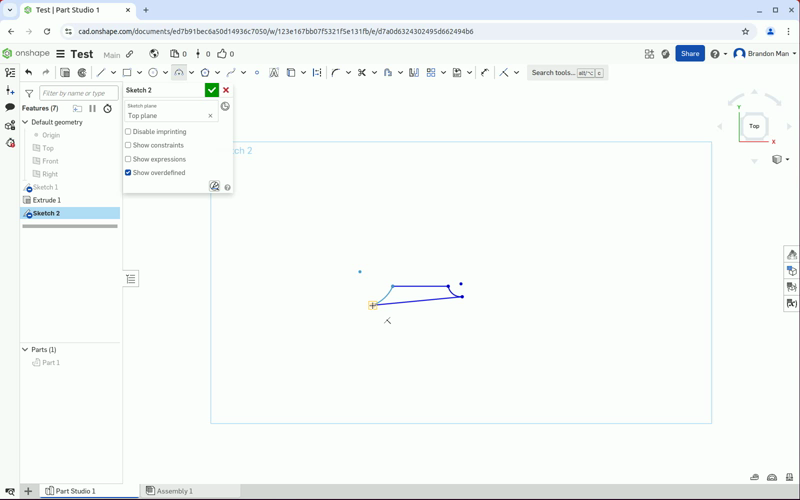
mouse_move(385, 299)
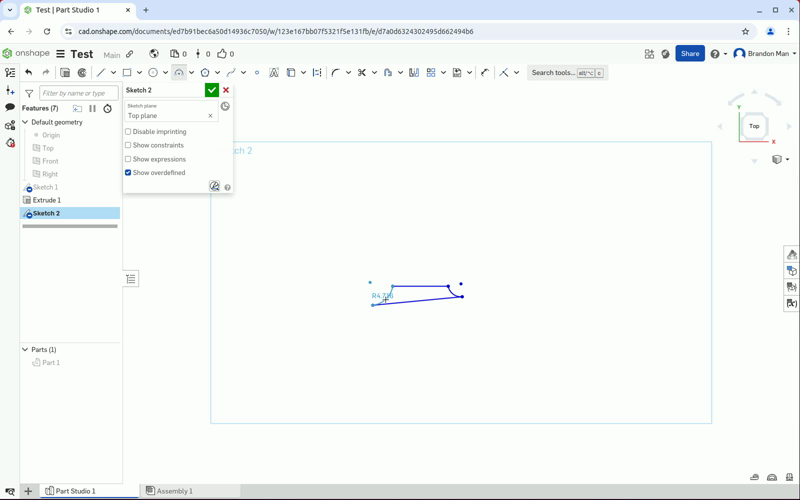
click(385, 299)
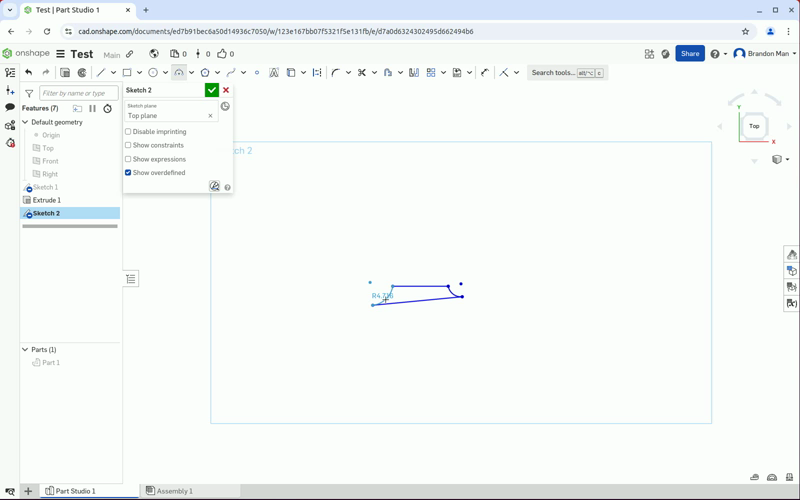
key_up(shift)
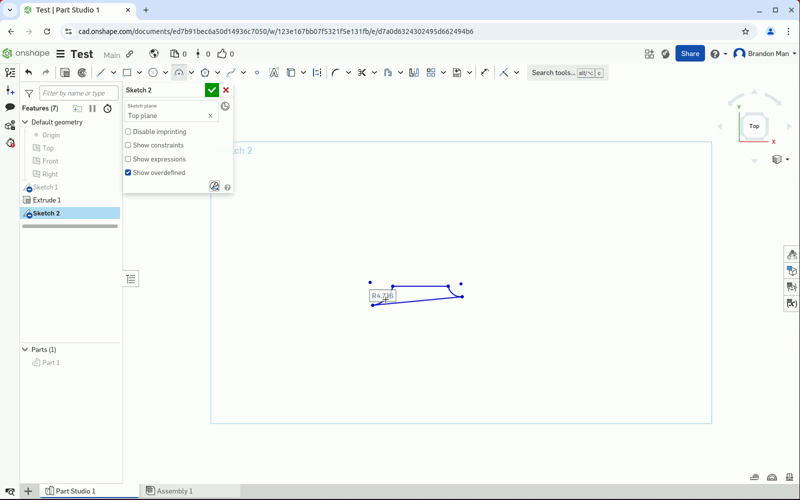
key(esc)
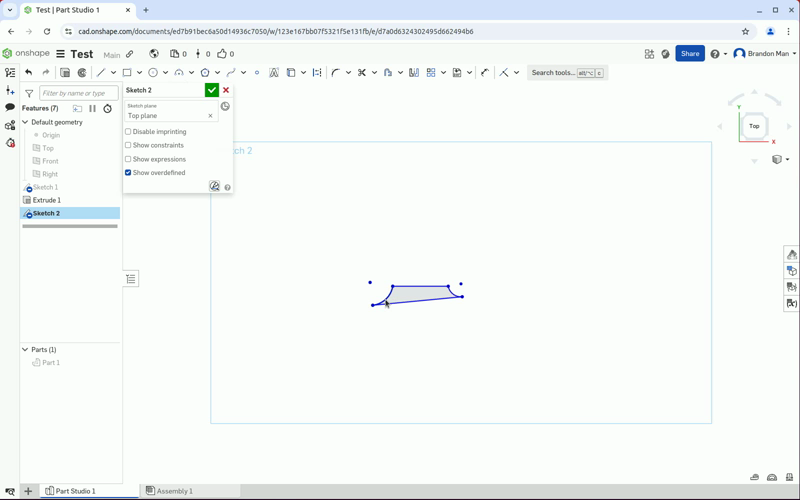
mouse_move(393, 289)
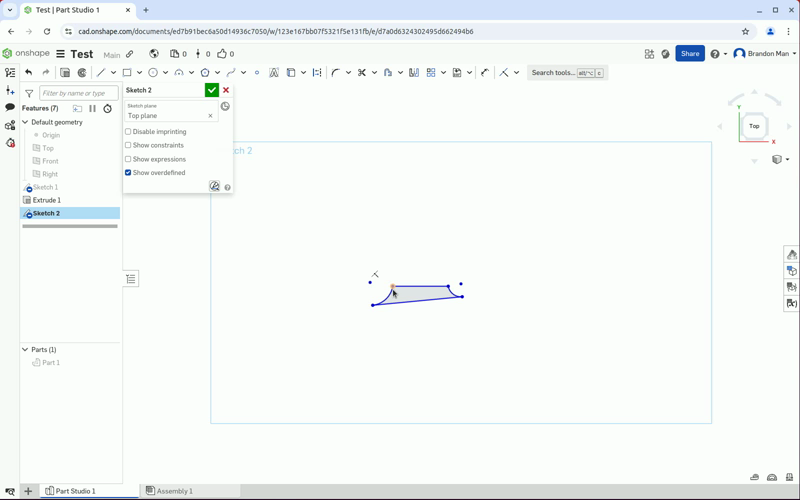
scroll(6)
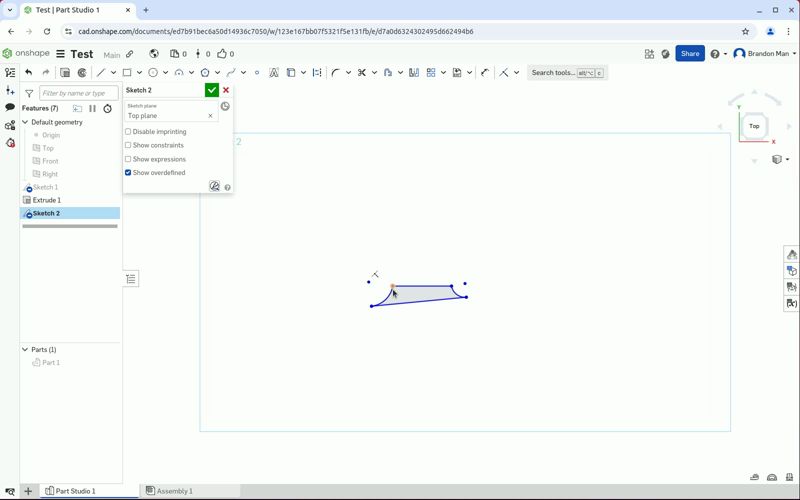
scroll(6)
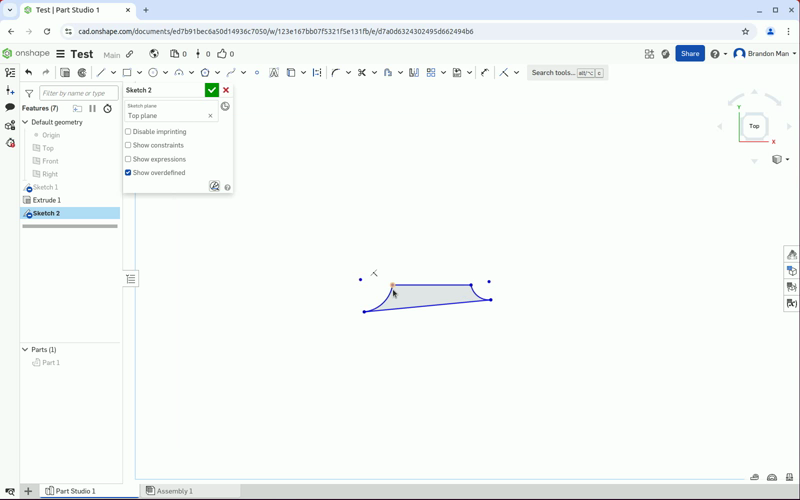
scroll(6)
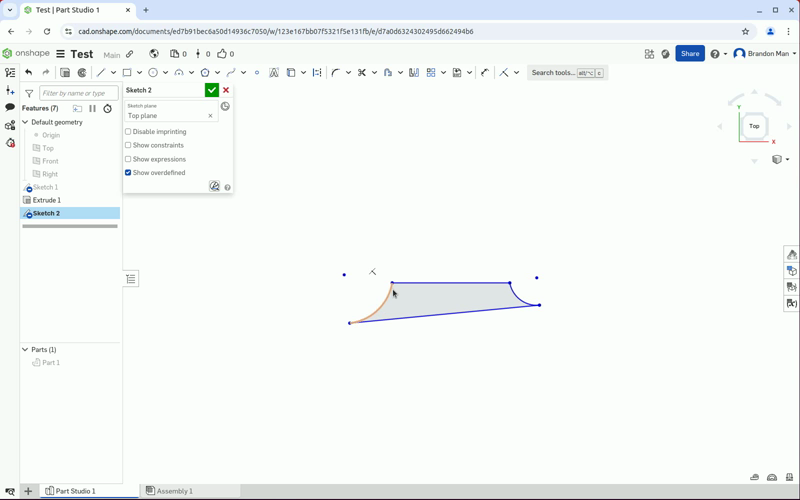
scroll(6)
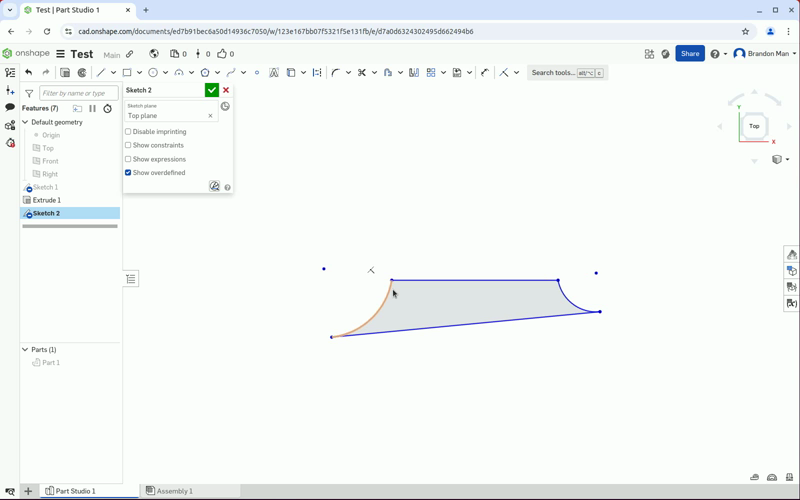
scroll(6)
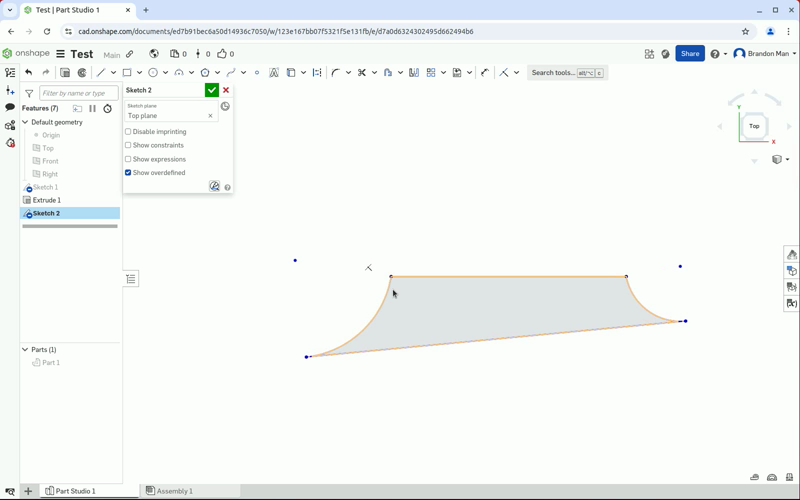
scroll(6)
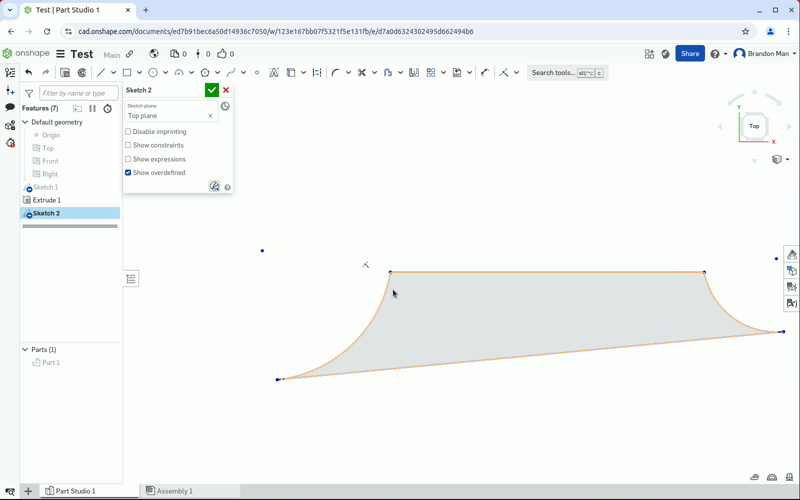
scroll(6)
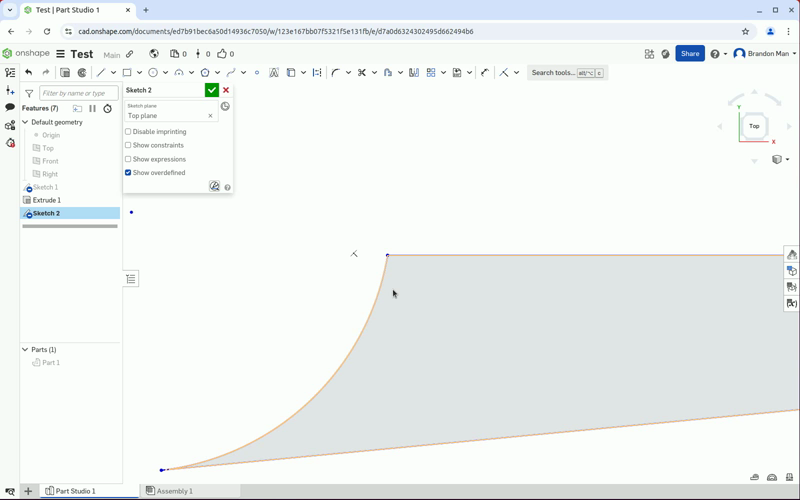
click(393, 289)
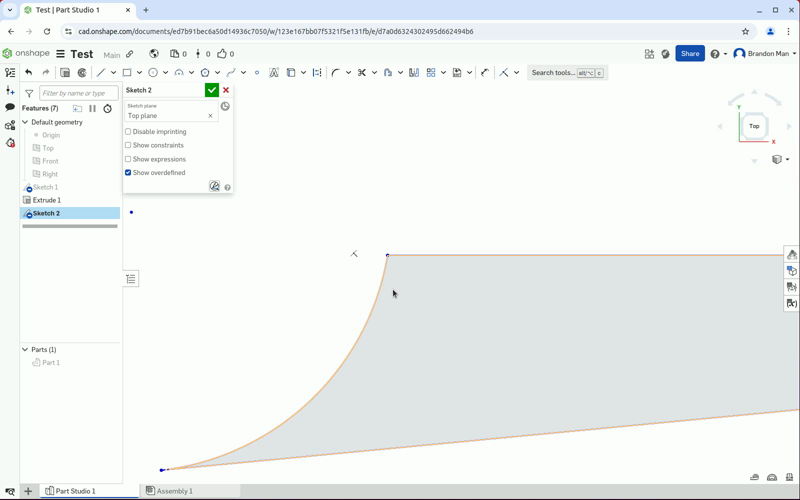
scroll(-6)
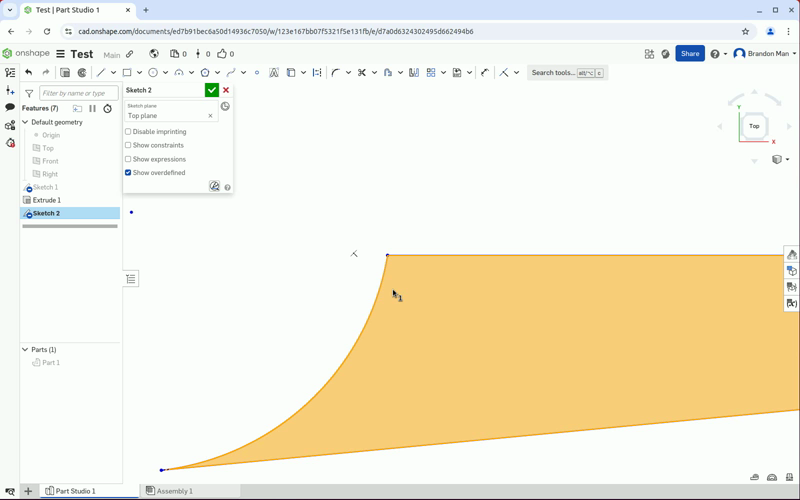
scroll(-6)
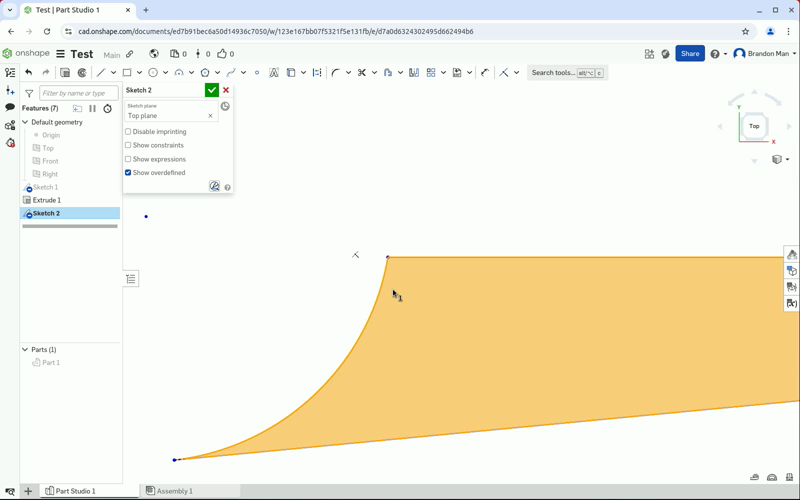
scroll(-6)
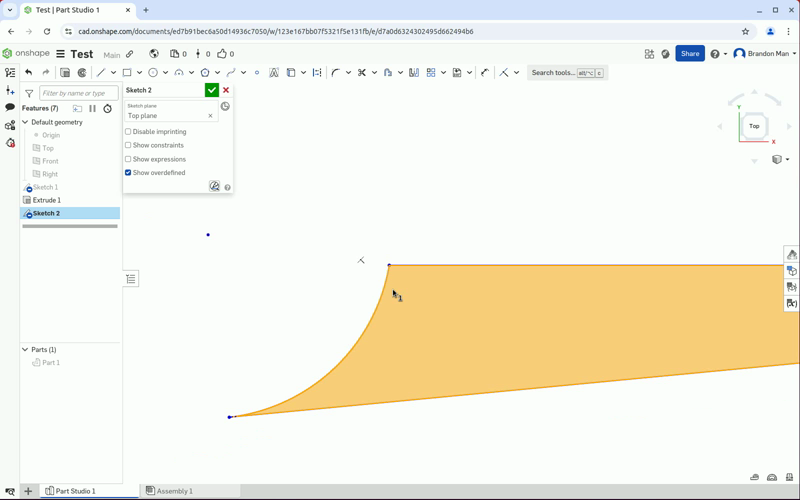
scroll(-6)
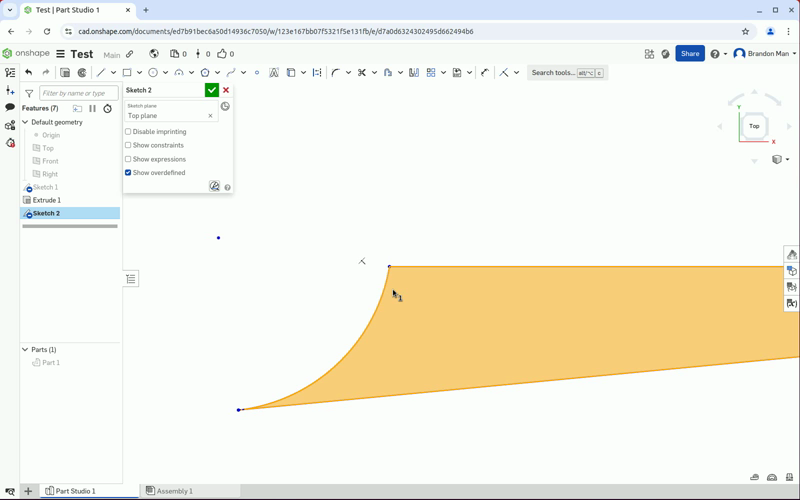
scroll(-6)
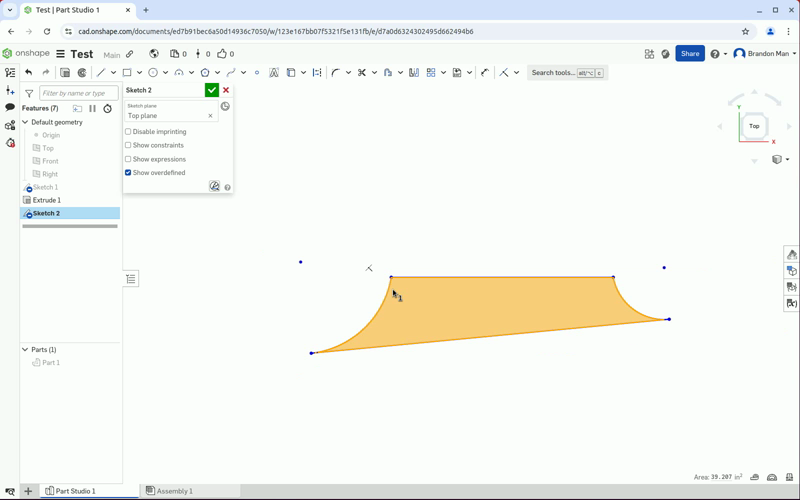
scroll(-6)
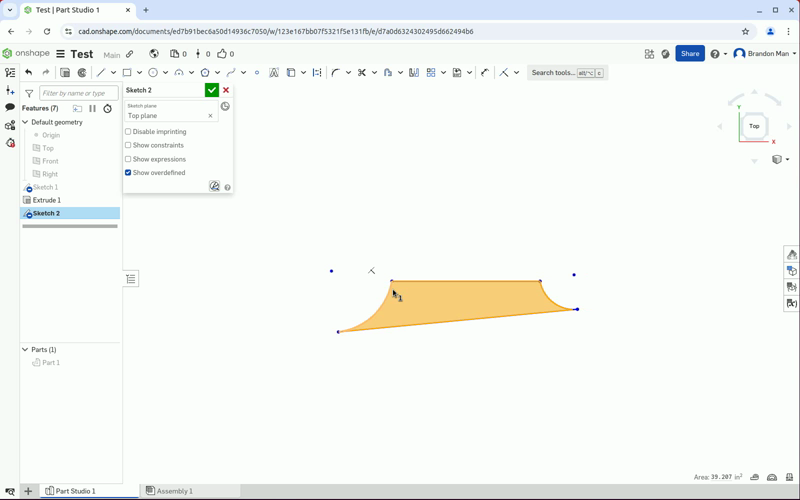
scroll(-6)
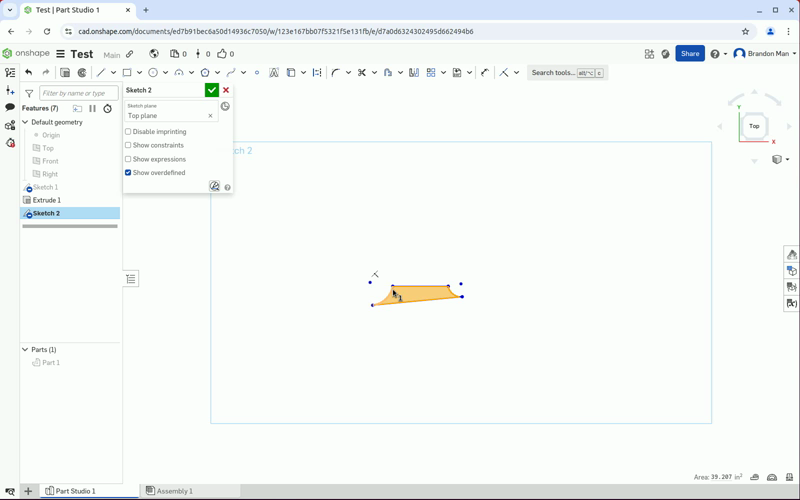
mouse_move(73, 352)
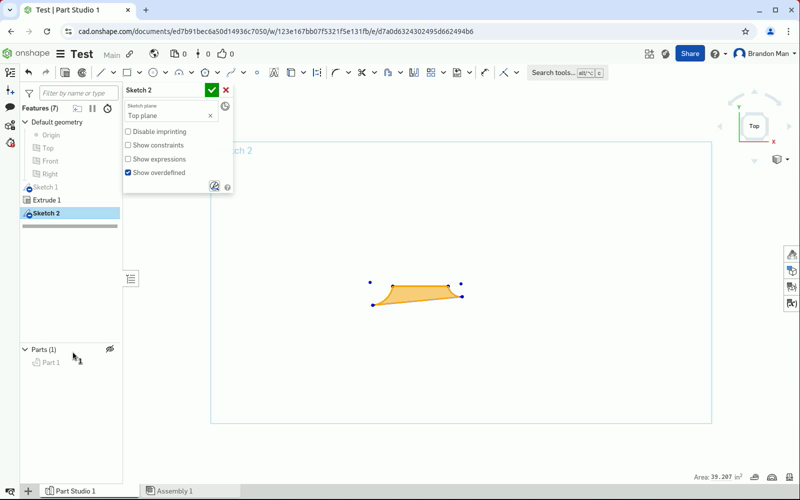
key(shift+y)
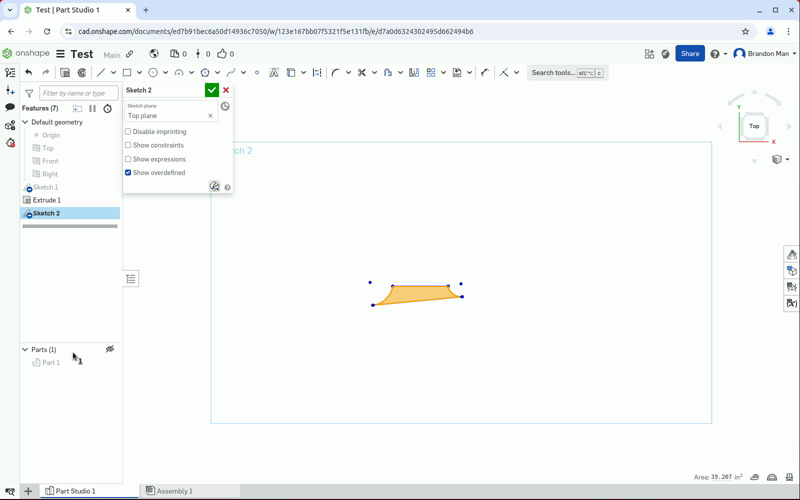
key(shift+e)
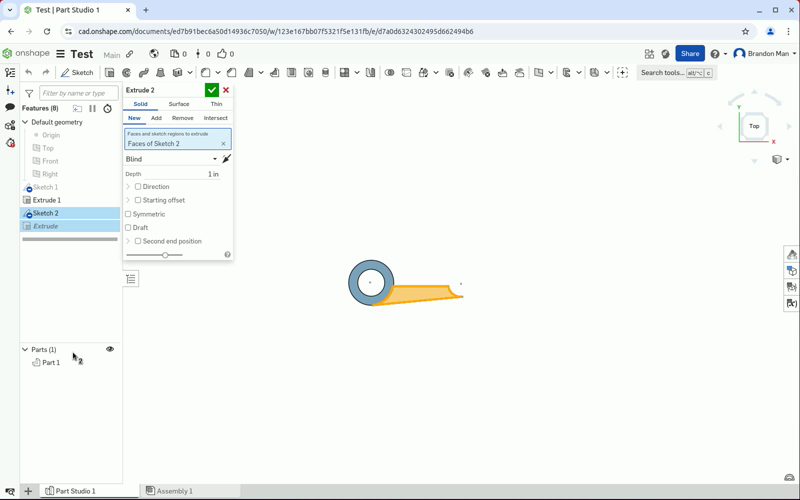
mouse_move(143, 106)
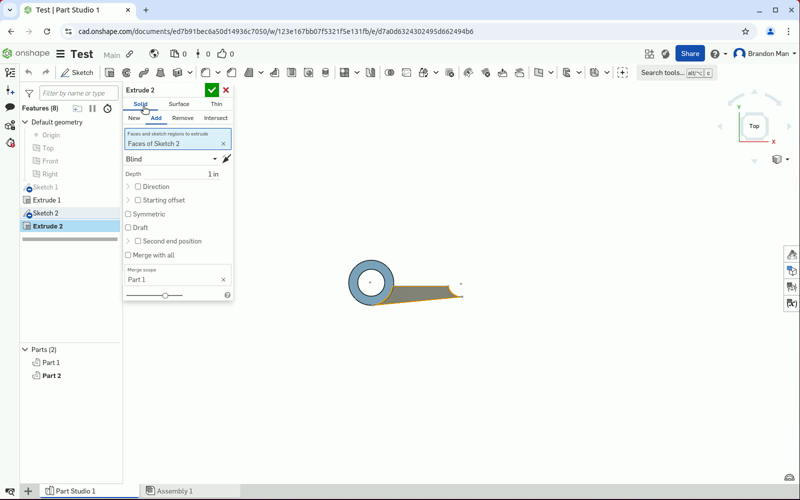
click(143, 106)
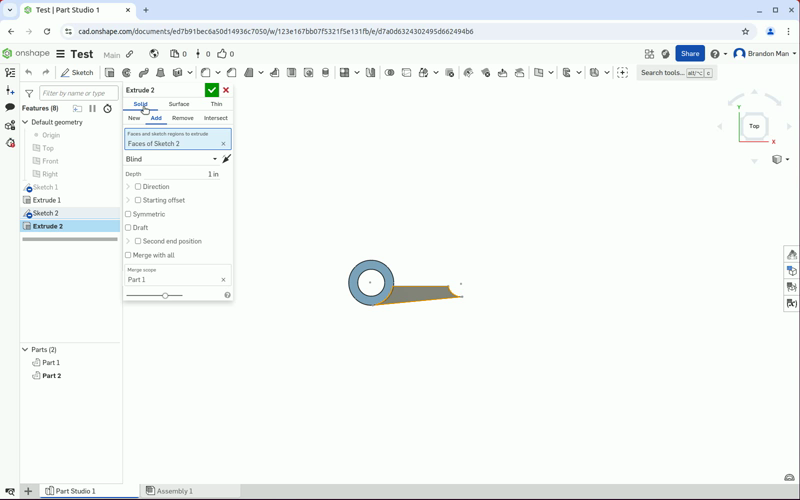
mouse_move(137, 120)
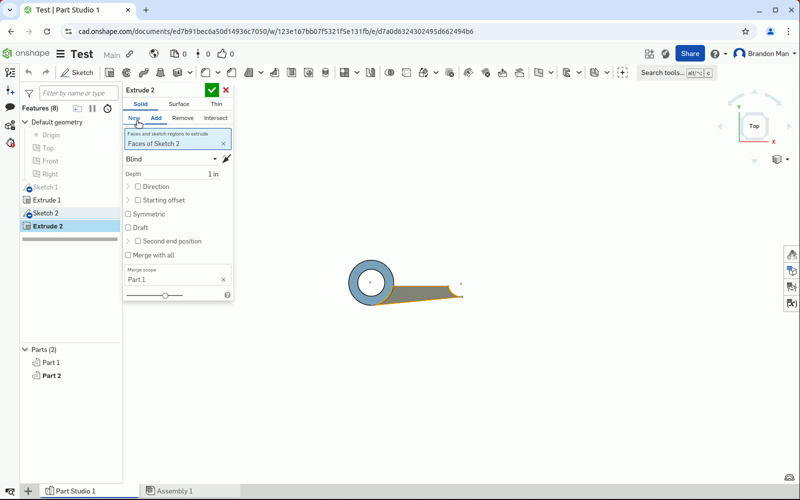
click(137, 120)
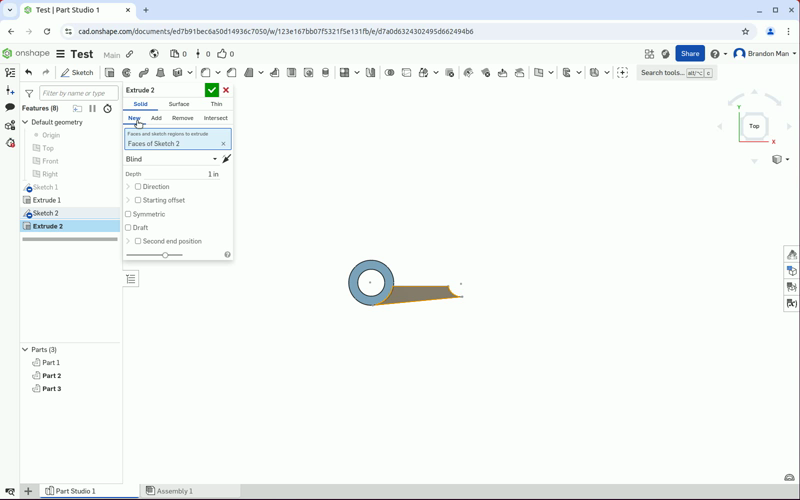
key(tab, 4)
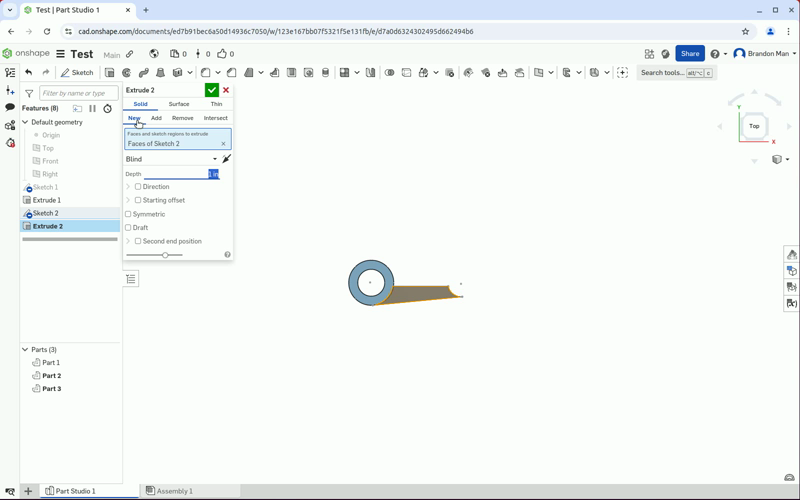
text(1.444)
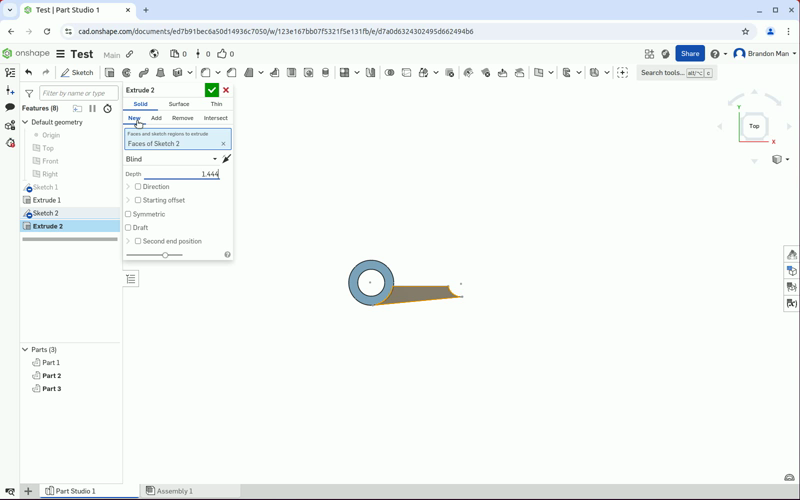
key(enter)
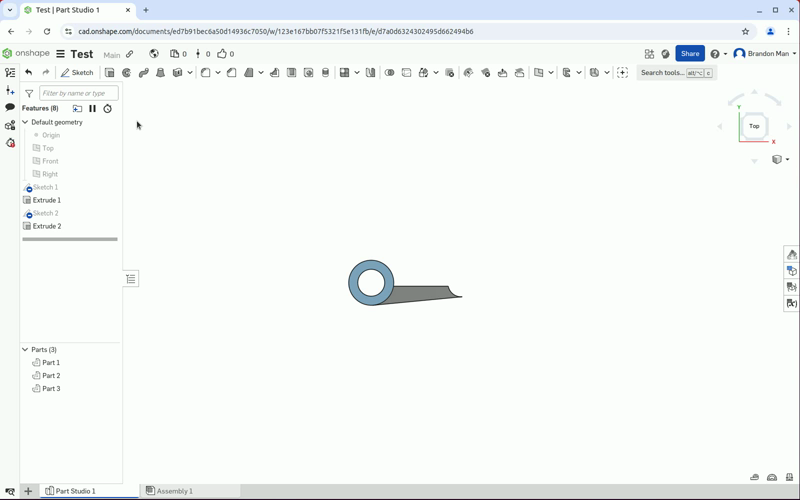
key(shift+h)
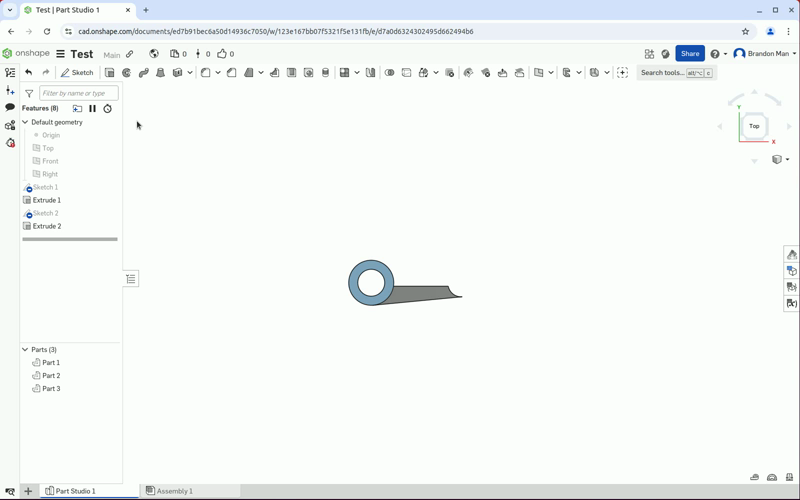
key(shift+h)
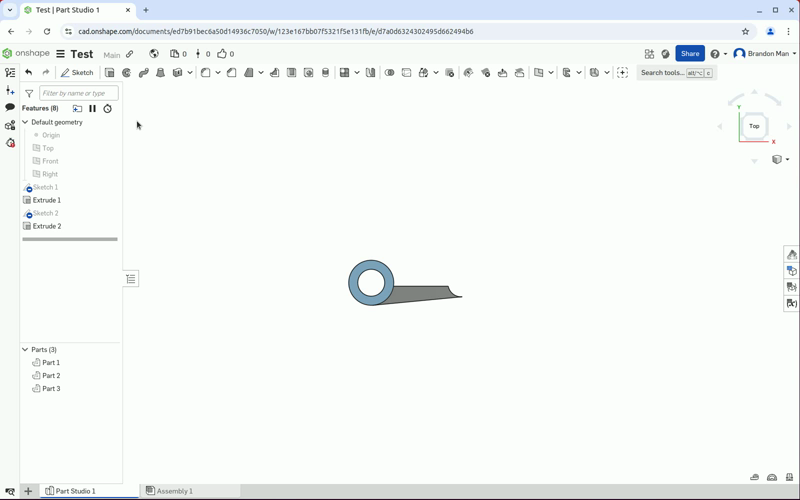
mouse_move(73, 189)
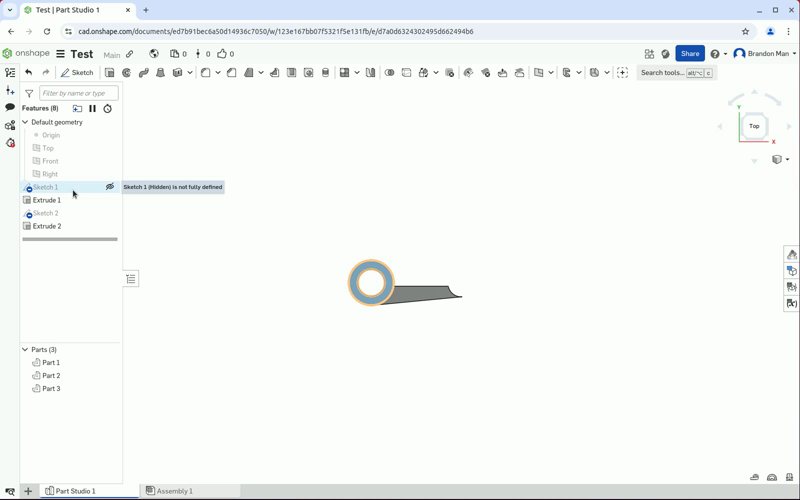
click(73, 189)
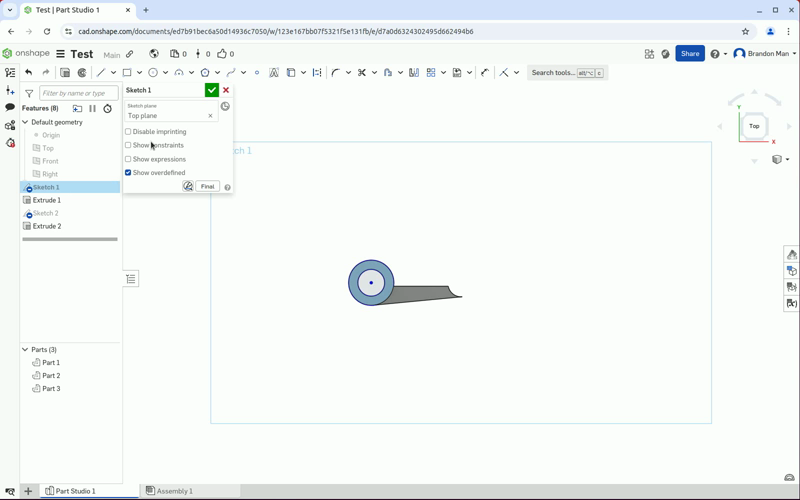
mouse_move(229, 92)
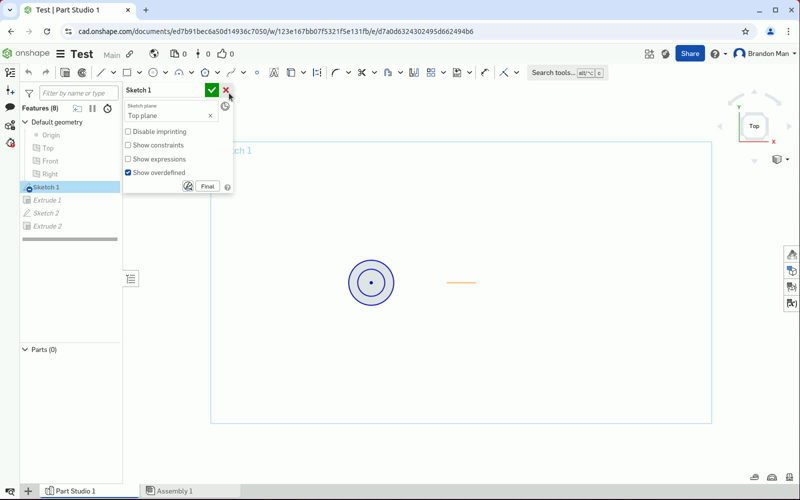
click(229, 92)
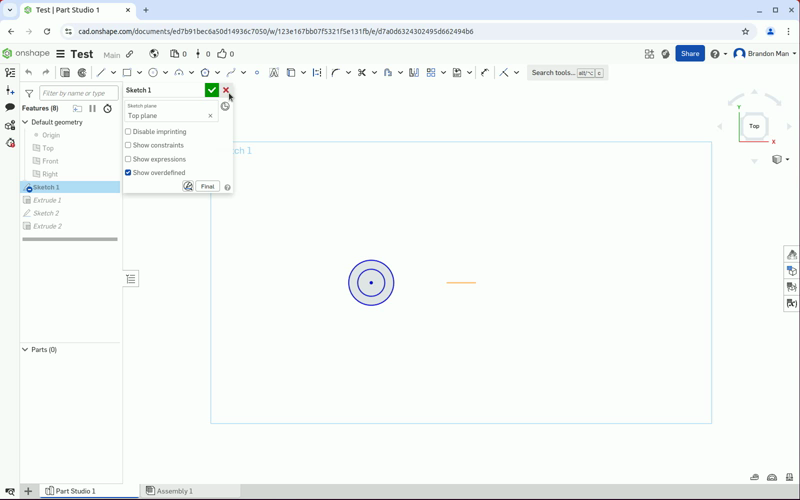
key(shift+s)
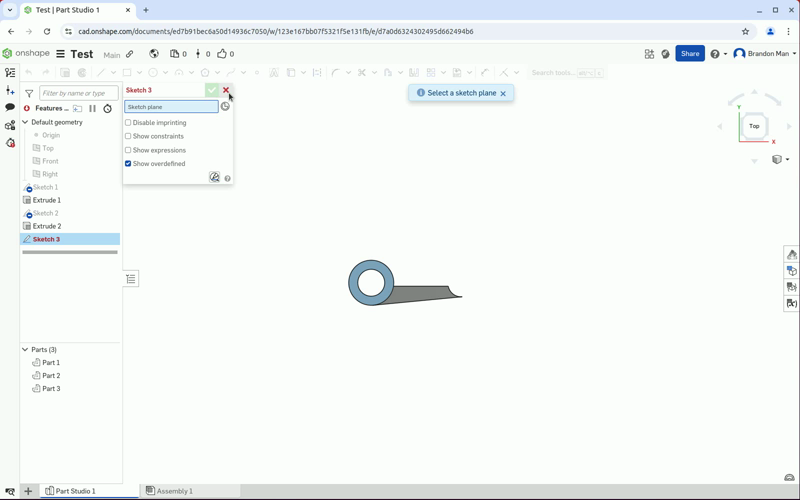
mouse_move(73, 150)
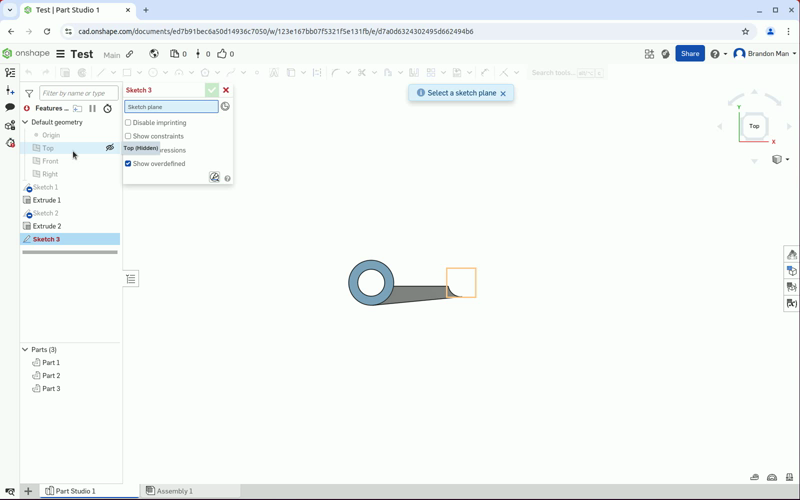
click(73, 150)
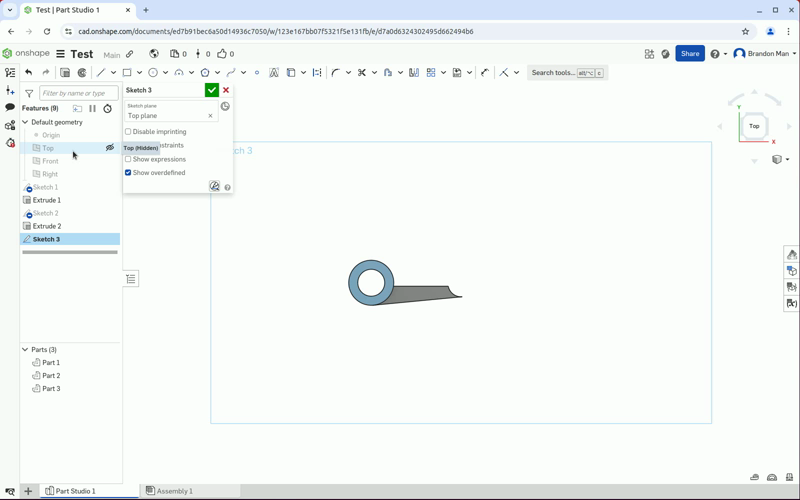
mouse_move(73, 352)
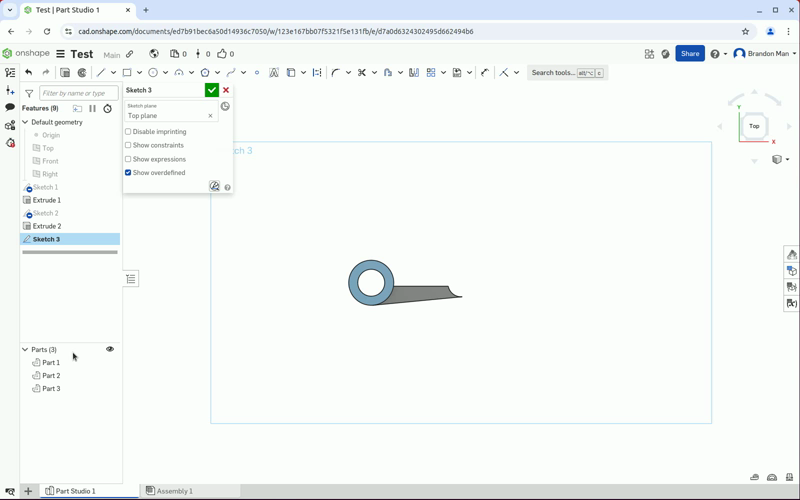
key(y)
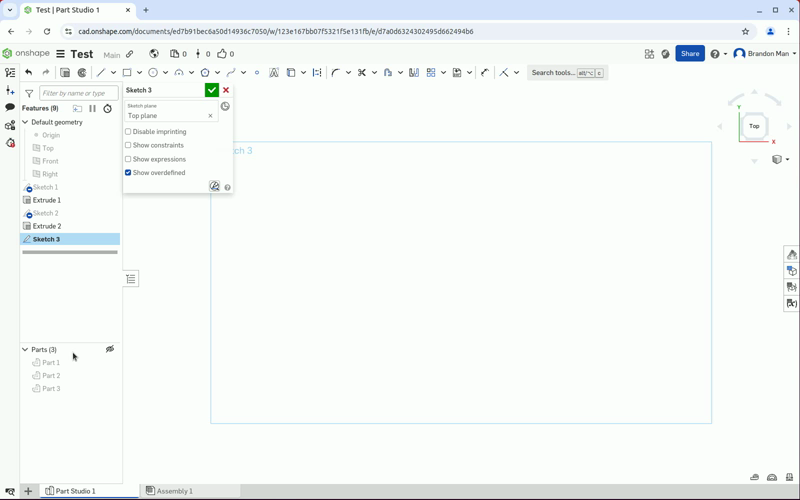
key(a)
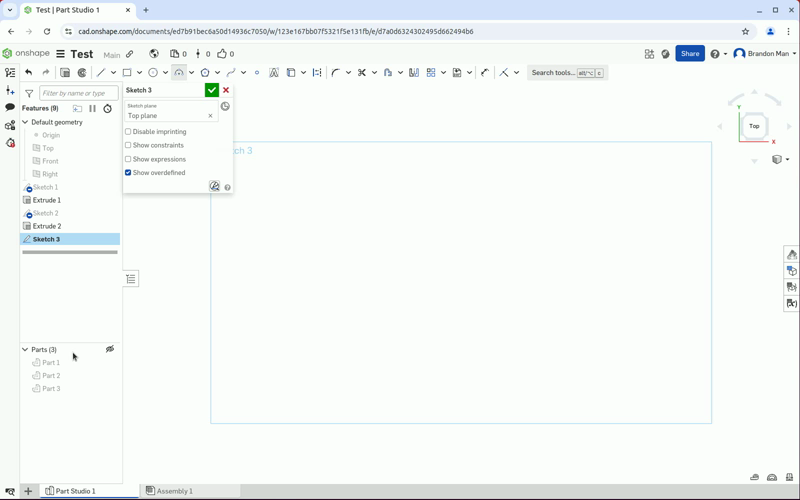
key_down(shift)
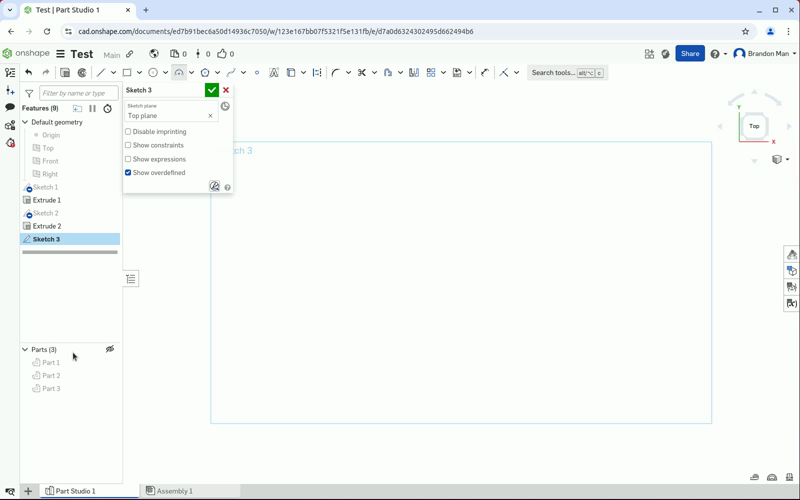
mouse_move(372, 260)
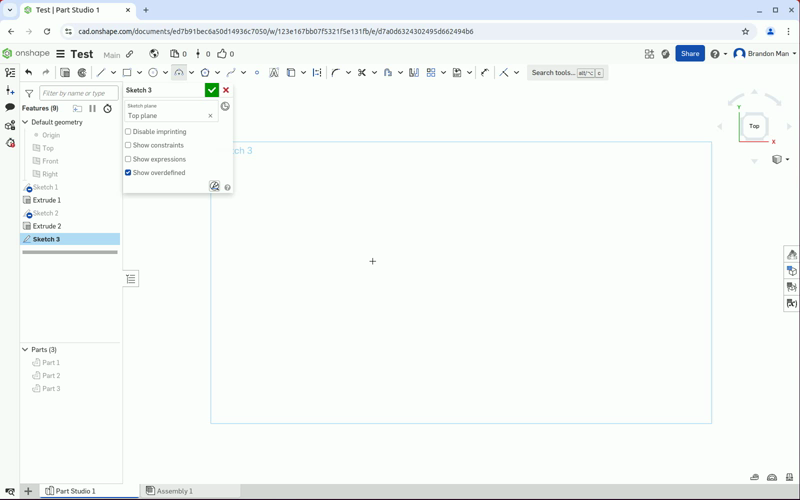
click(372, 260)
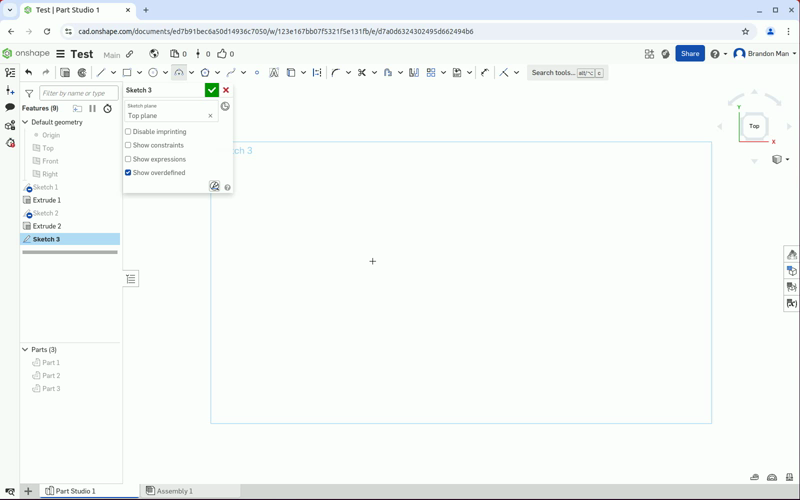
key_up(shift)
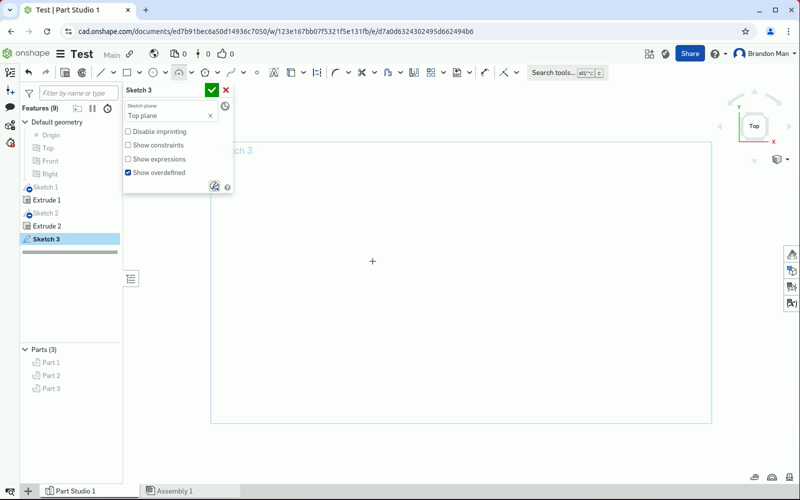
key_down(shift)
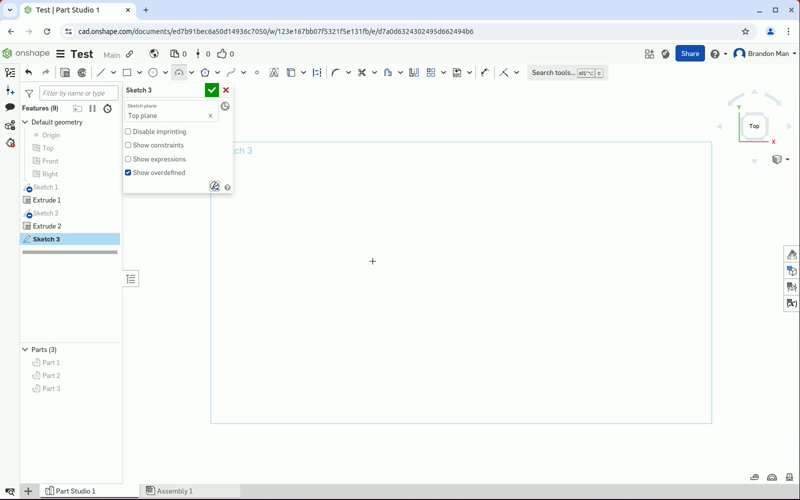
mouse_move(392, 279)
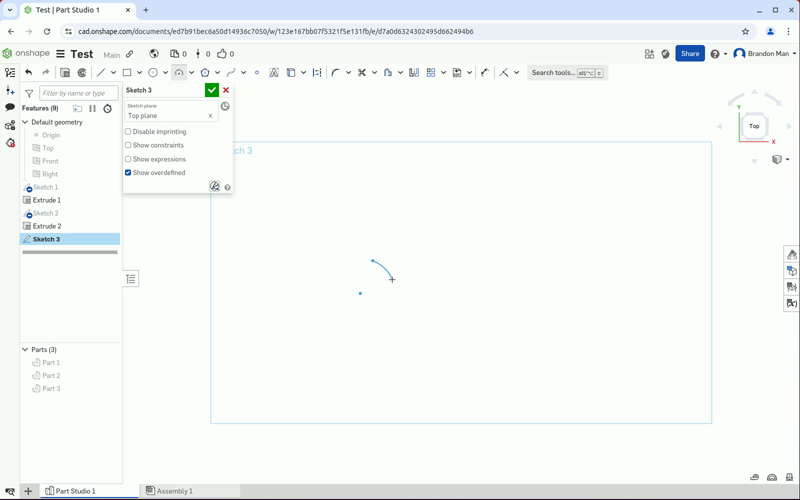
click(392, 279)
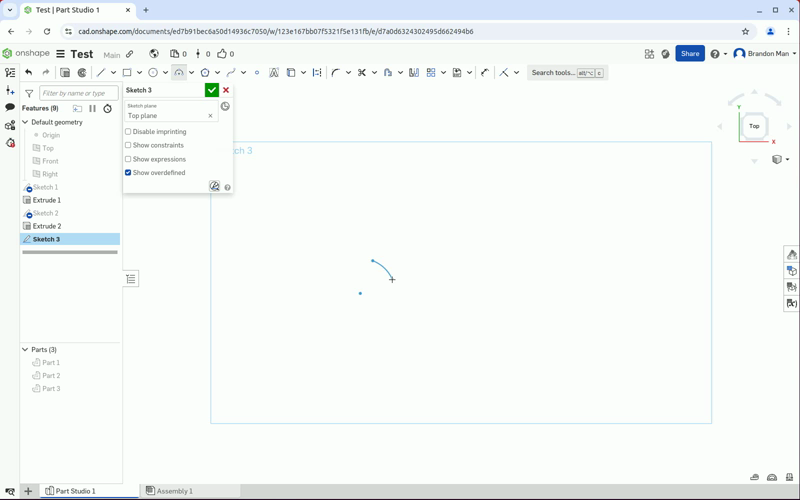
mouse_move(385, 266)
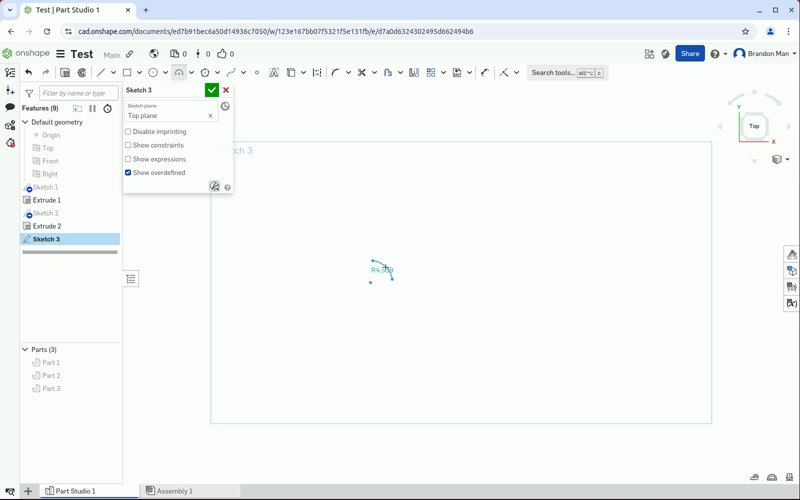
click(385, 266)
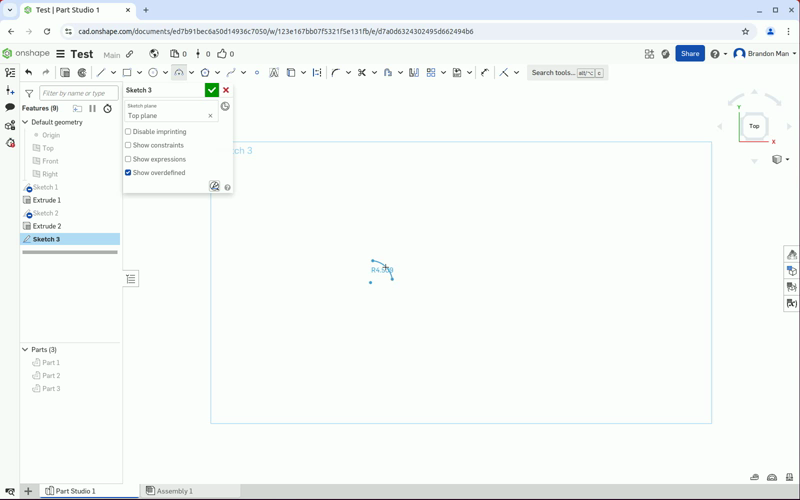
key_up(shift)
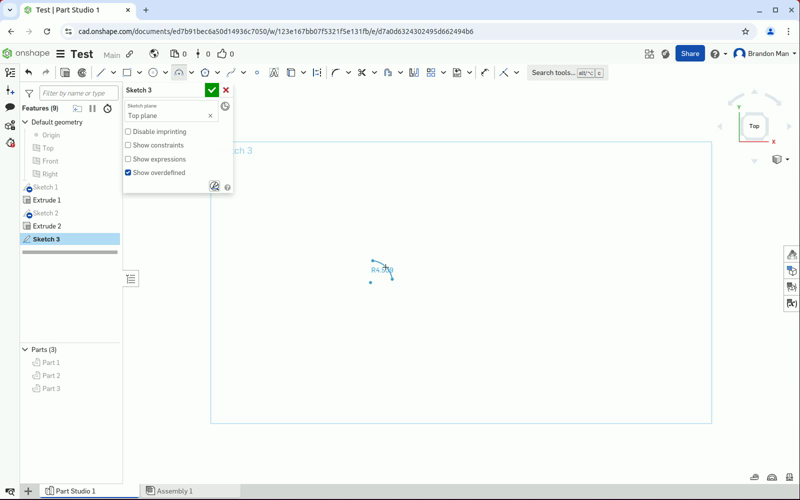
key(esc)
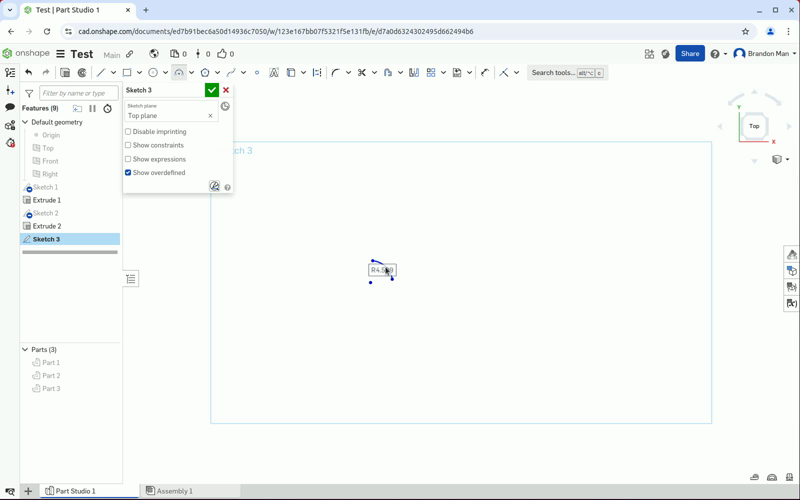
key(l)
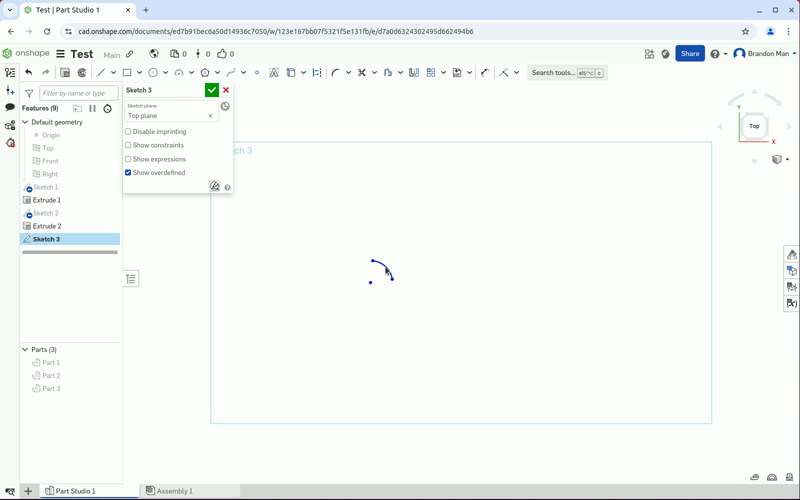
mouse_move(392, 279)
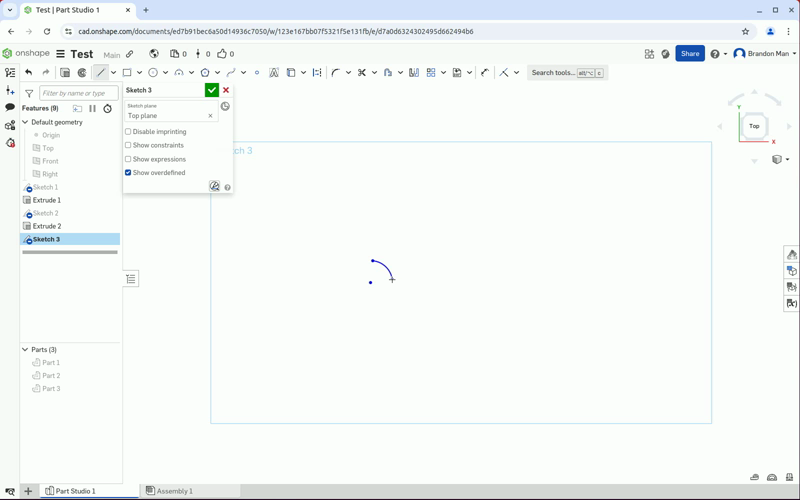
click(392, 279)
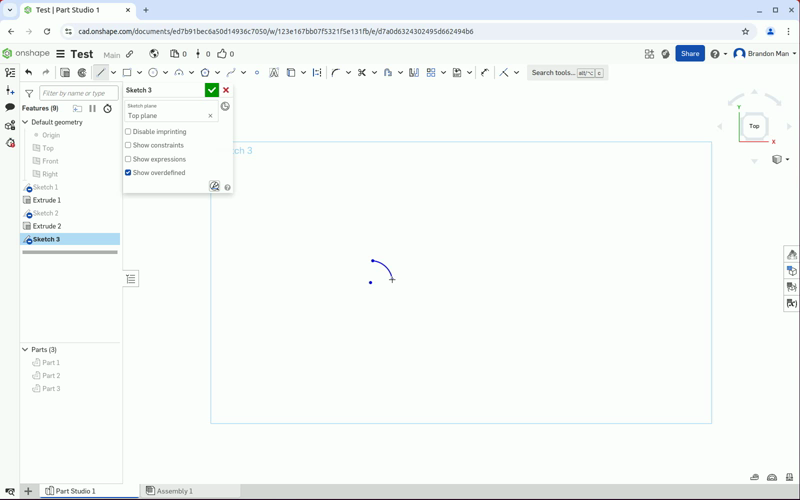
key_down(shift)
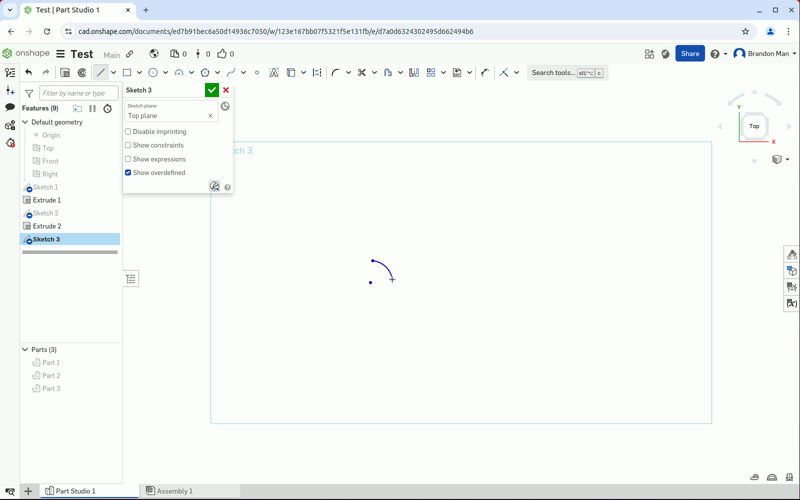
mouse_move(422, 279)
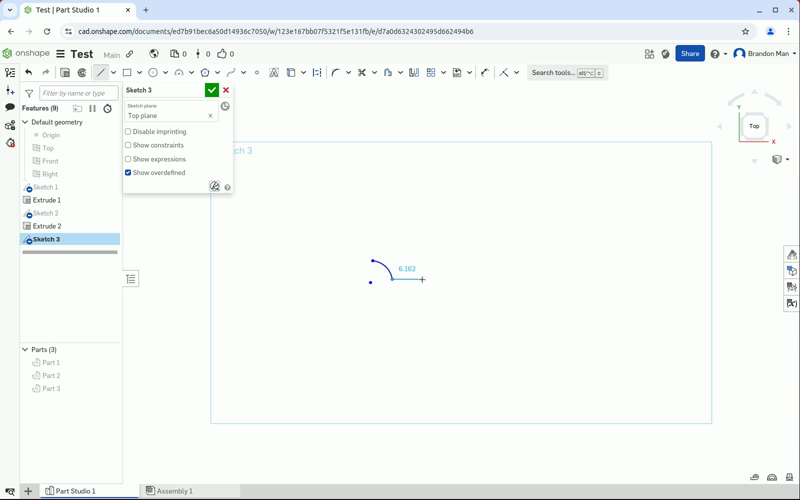
mouse_move(447, 279)
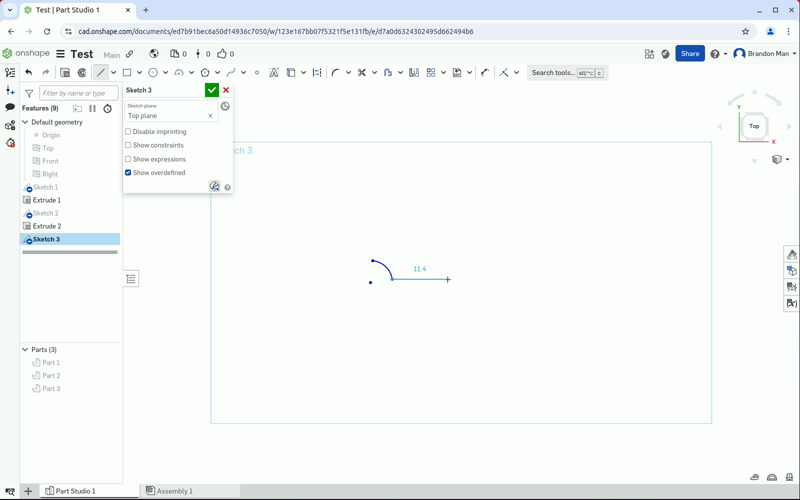
click(447, 279)
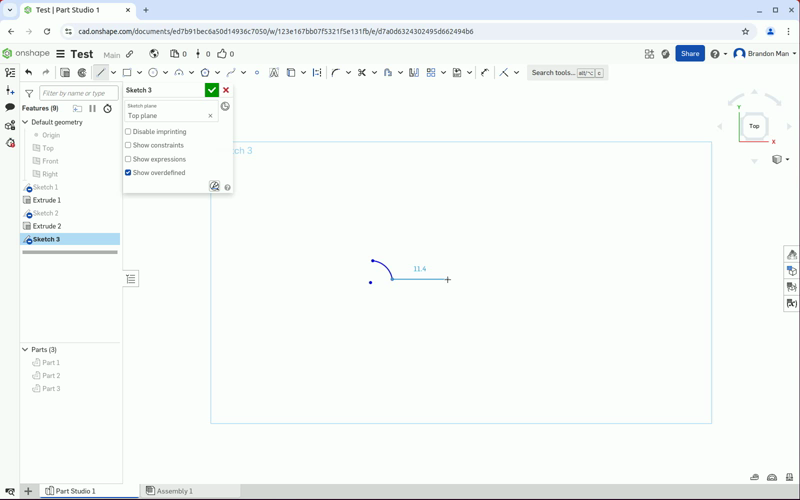
key_up(shift)
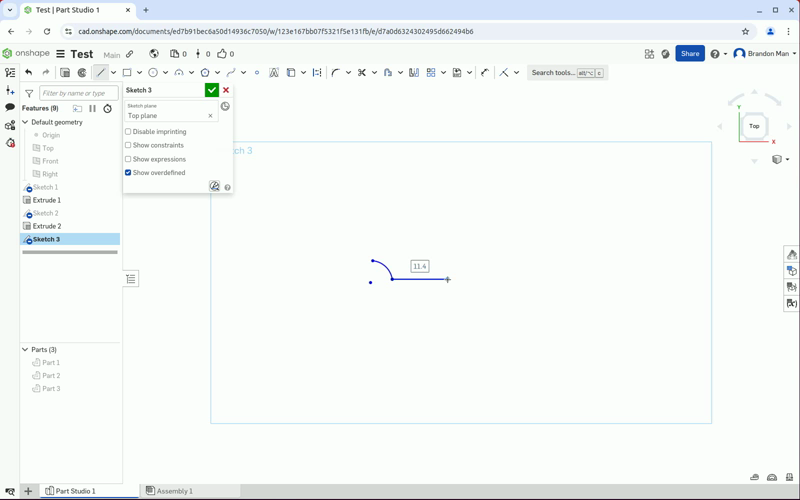
key(esc)
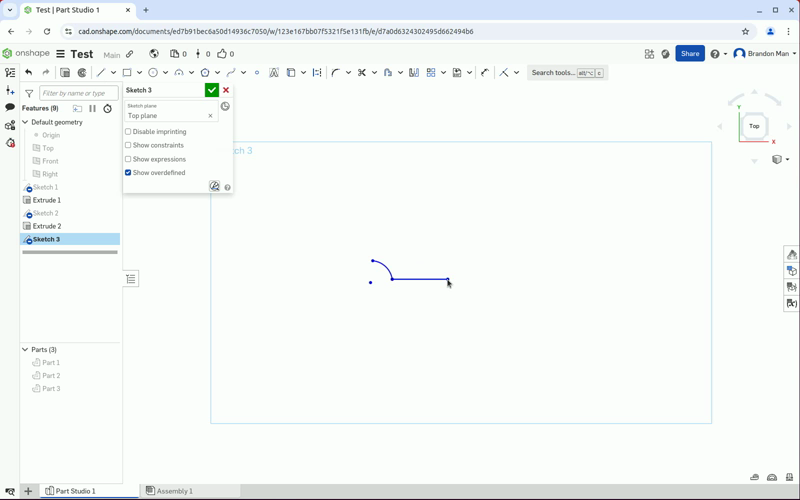
key(a)
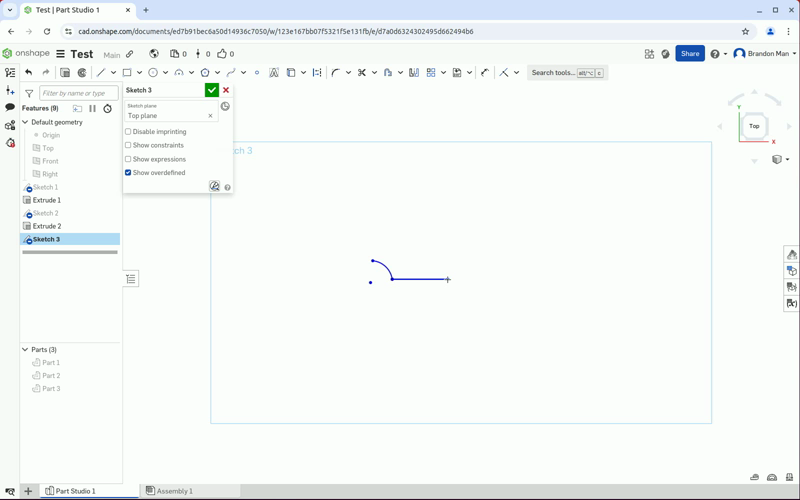
mouse_move(447, 279)
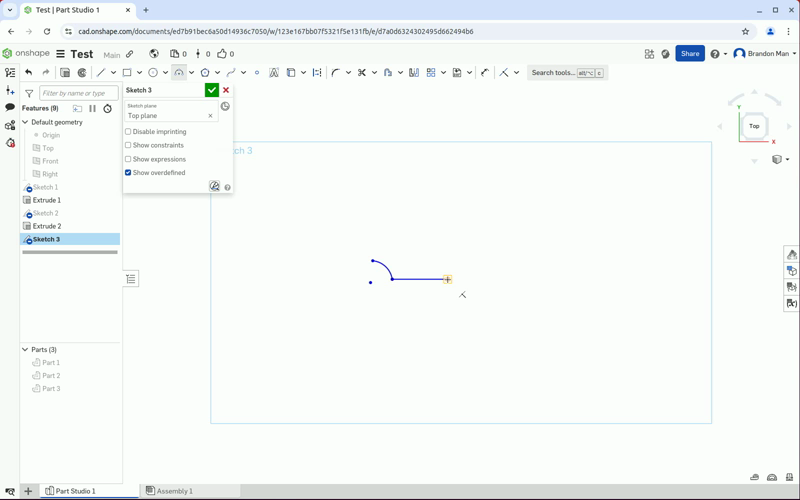
click(447, 279)
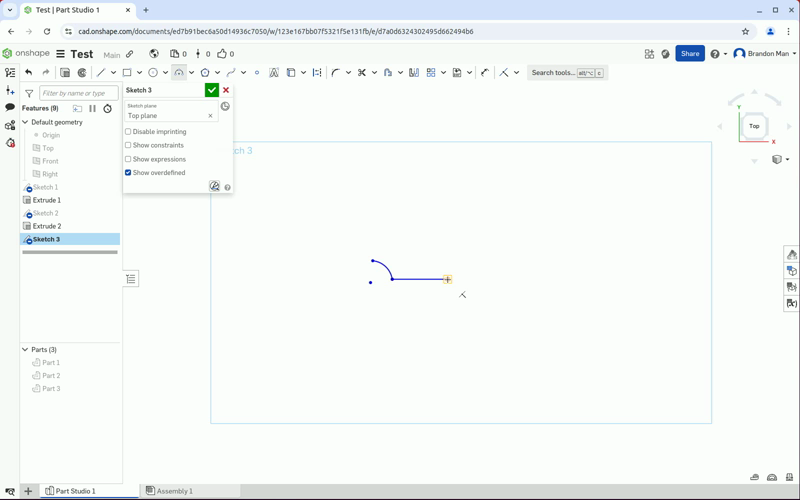
key_down(shift)
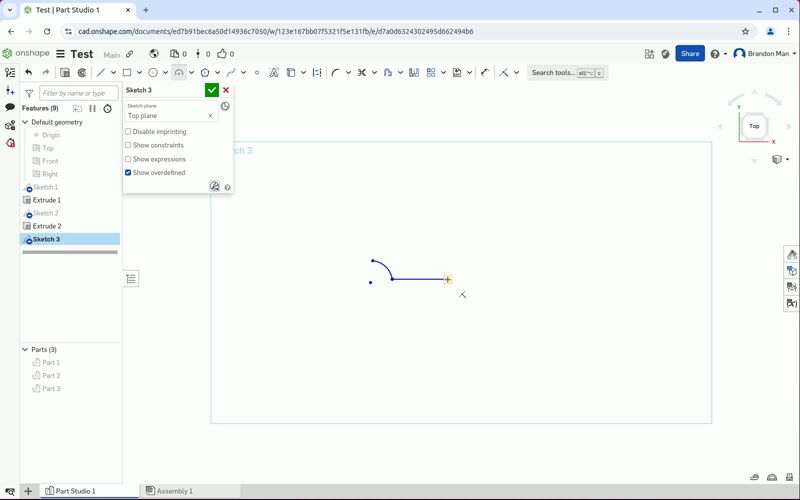
mouse_move(461, 269)
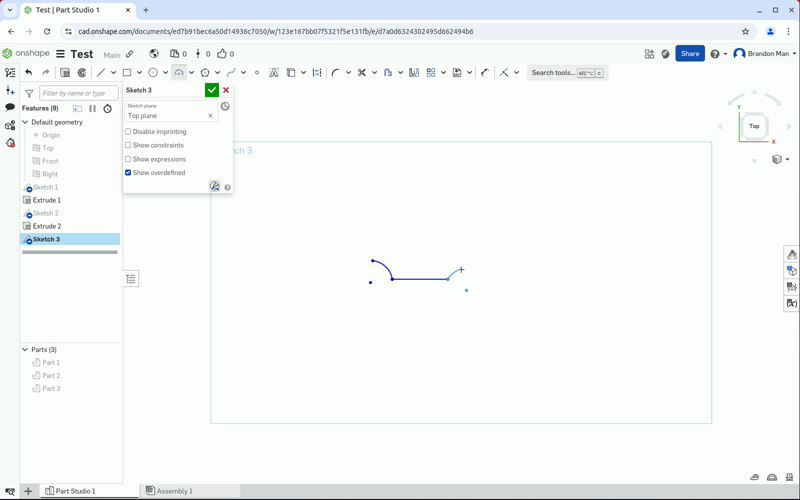
click(461, 269)
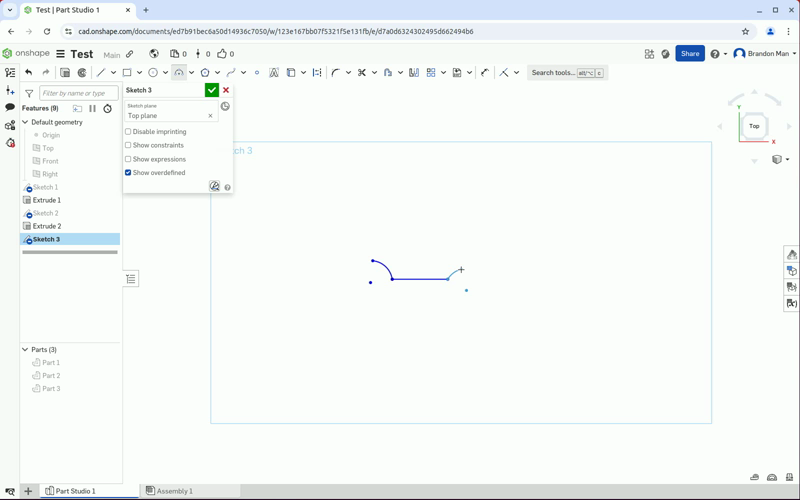
mouse_move(452, 272)
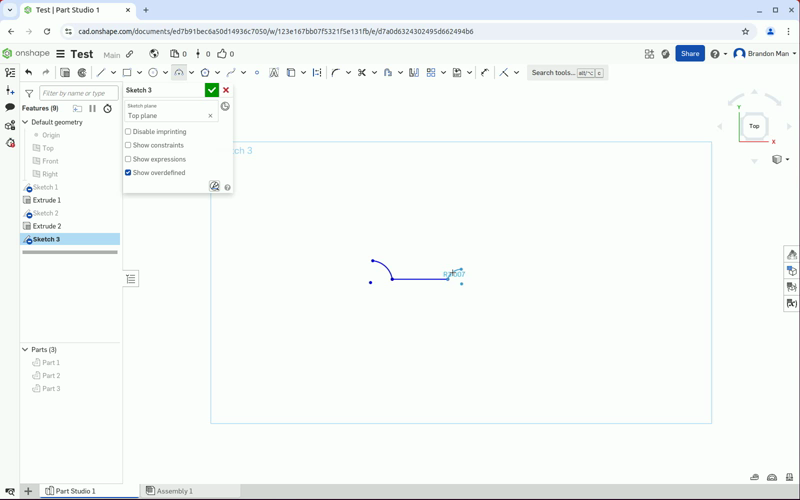
click(452, 272)
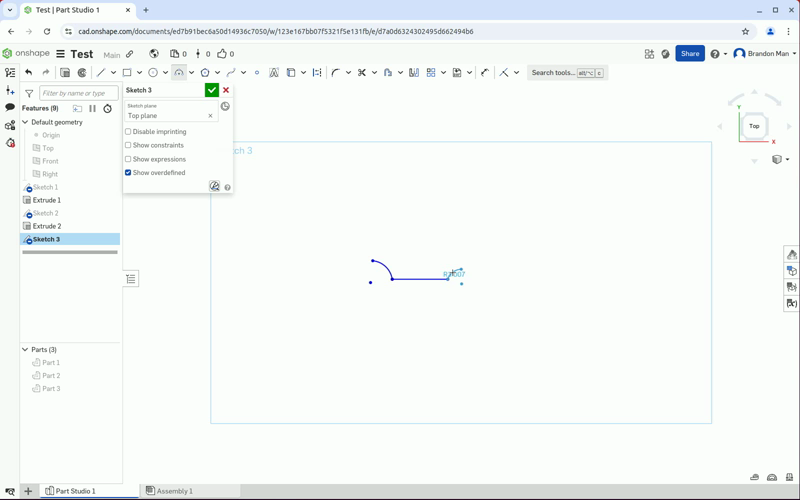
key_up(shift)
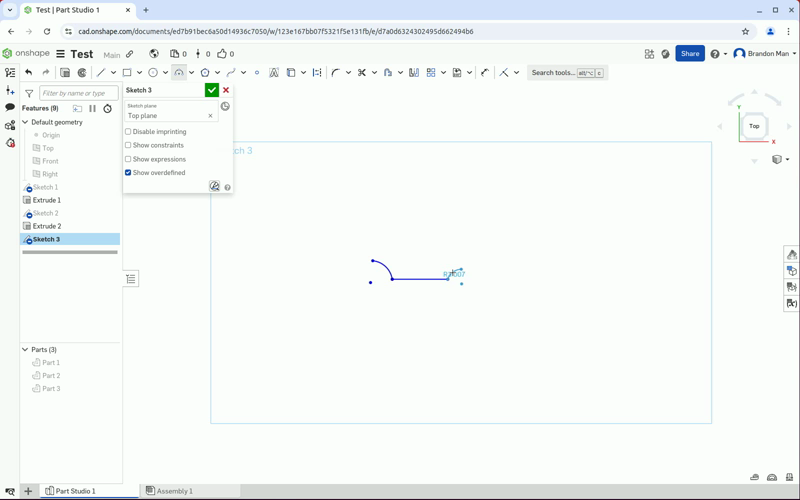
key(esc)
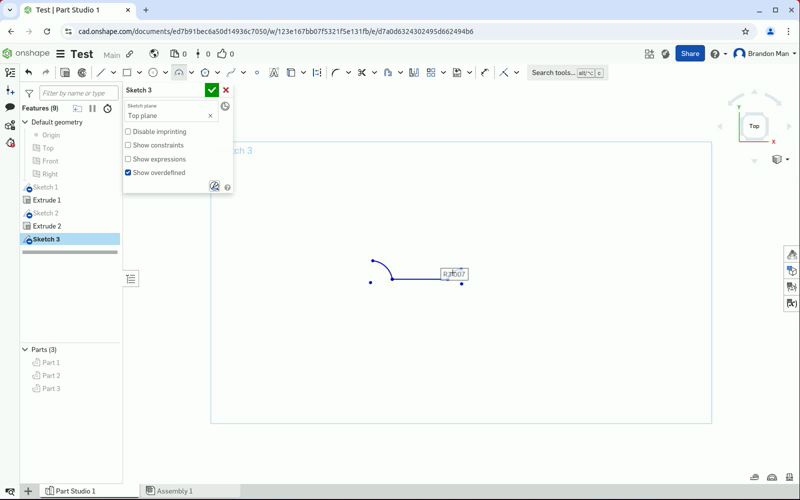
key(l)
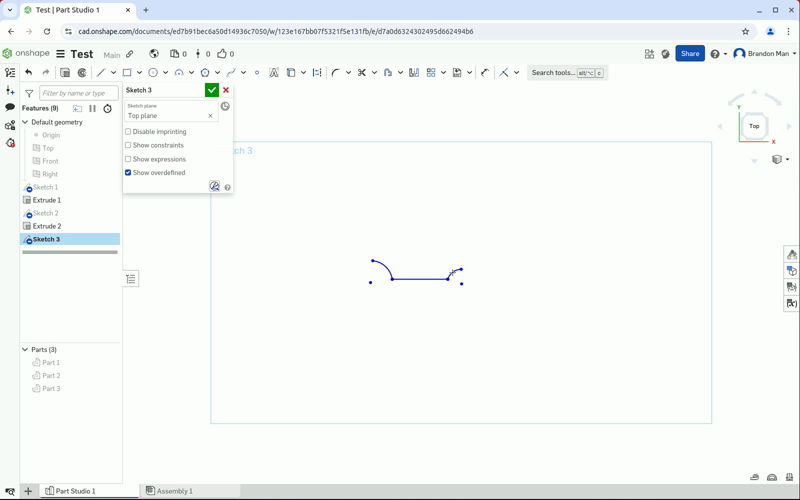
mouse_move(461, 269)
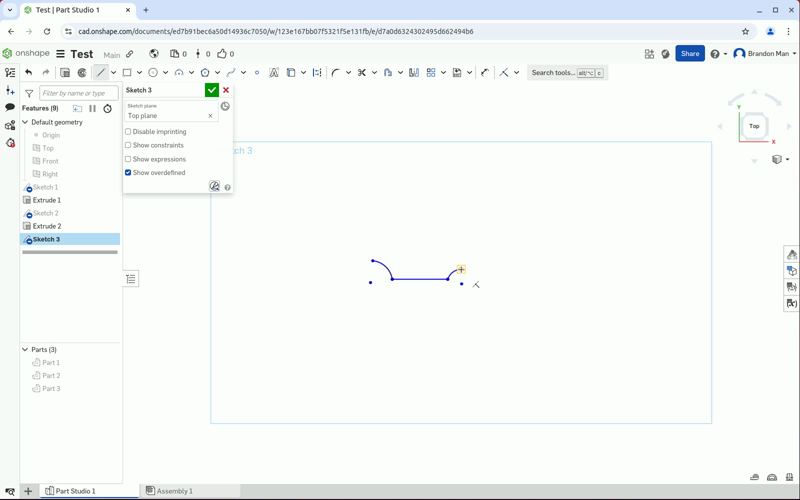
click(461, 269)
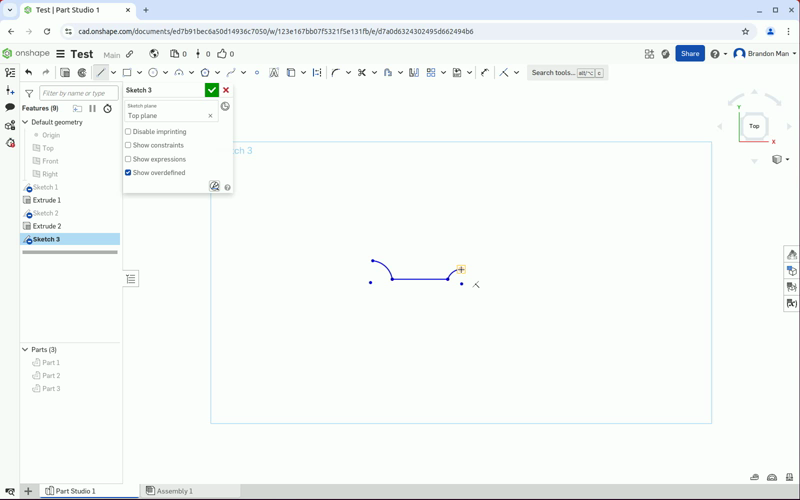
key_down(shift)
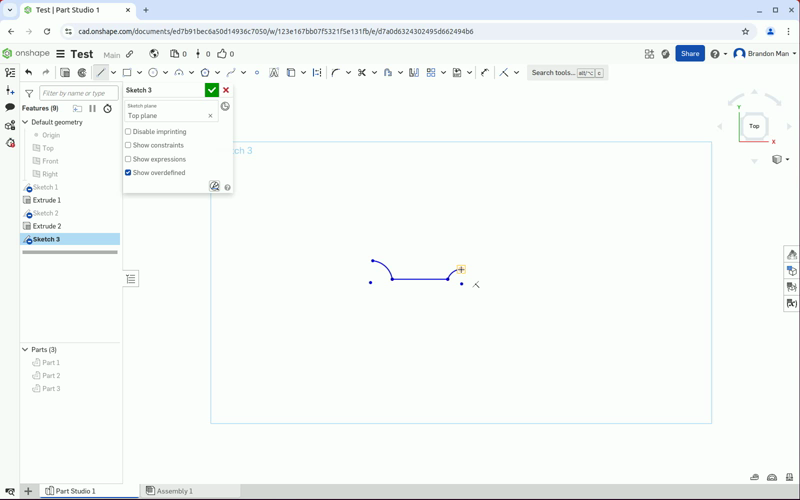
mouse_move(372, 260)
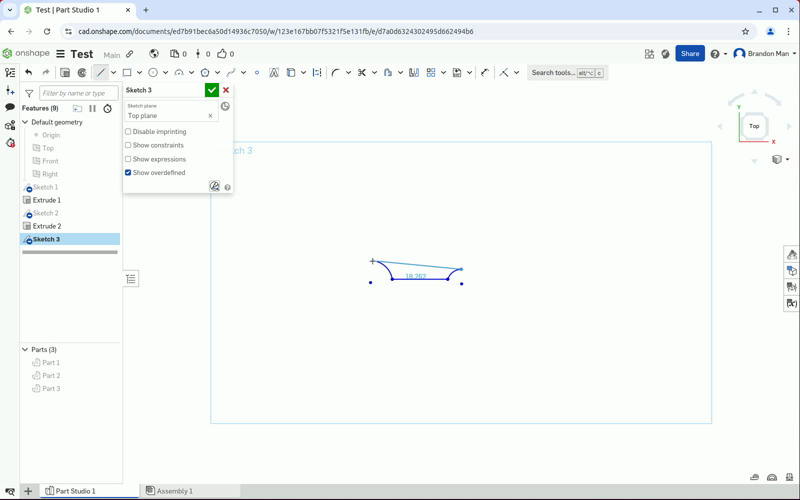
key_up(shift)
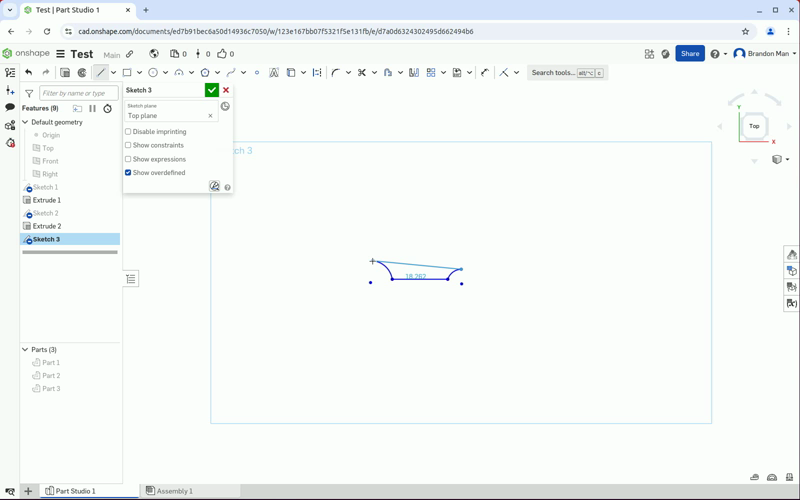
click(372, 260)
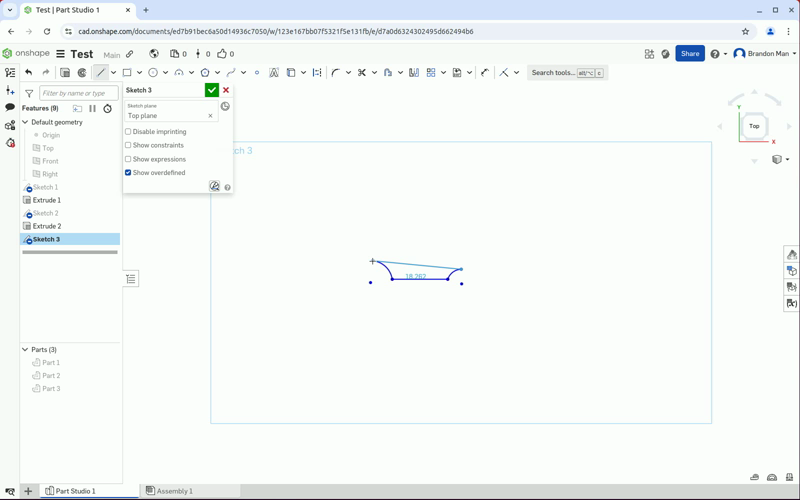
key(esc)
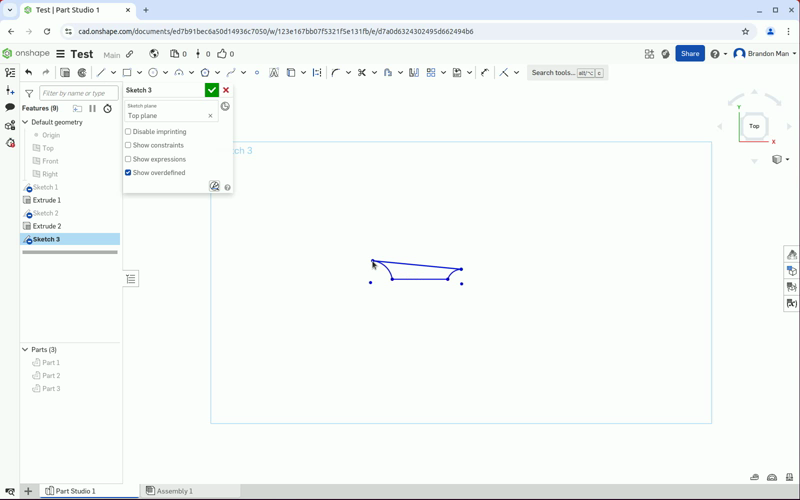
mouse_move(428, 270)
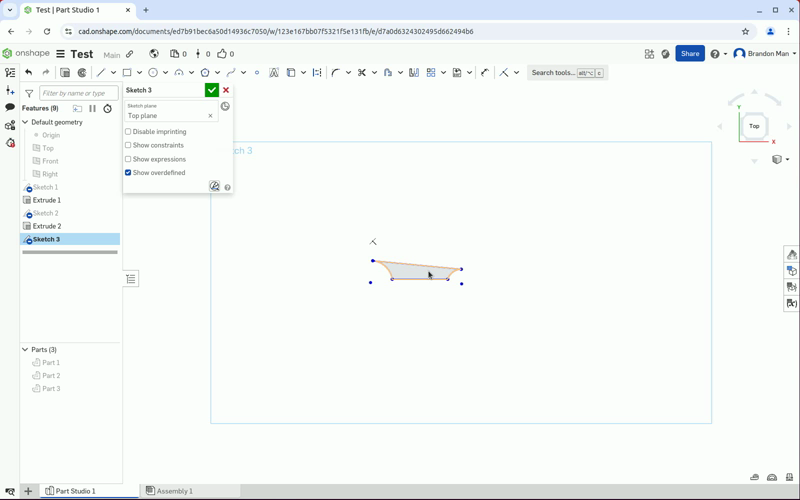
scroll(6)
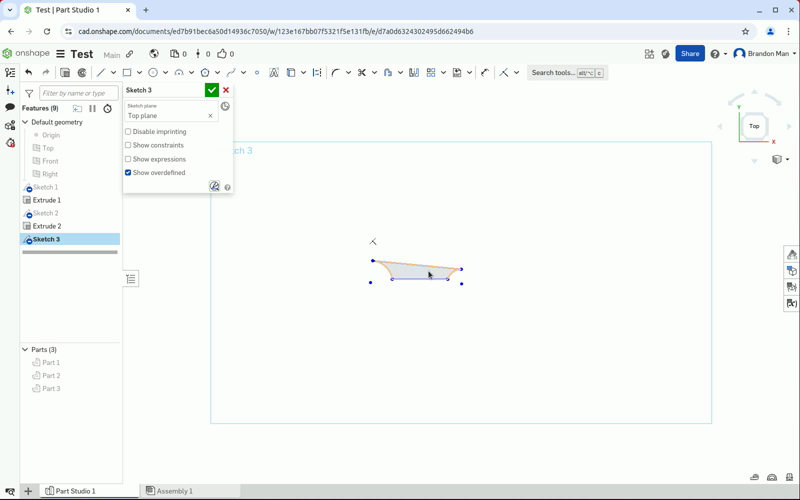
scroll(6)
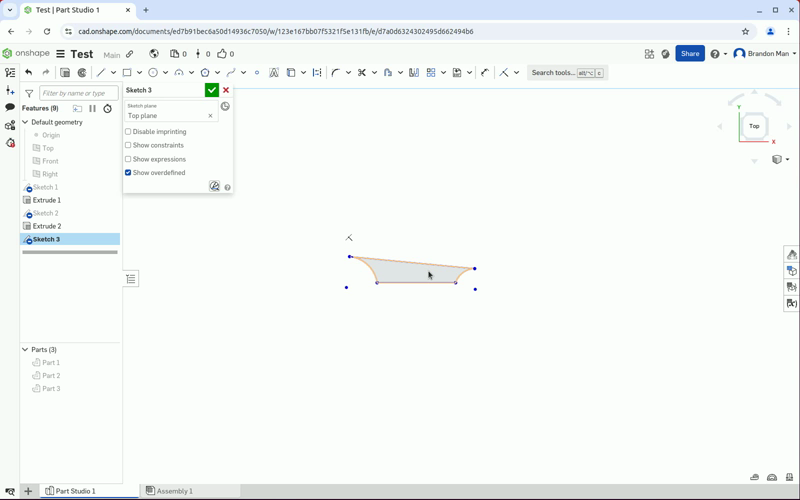
scroll(6)
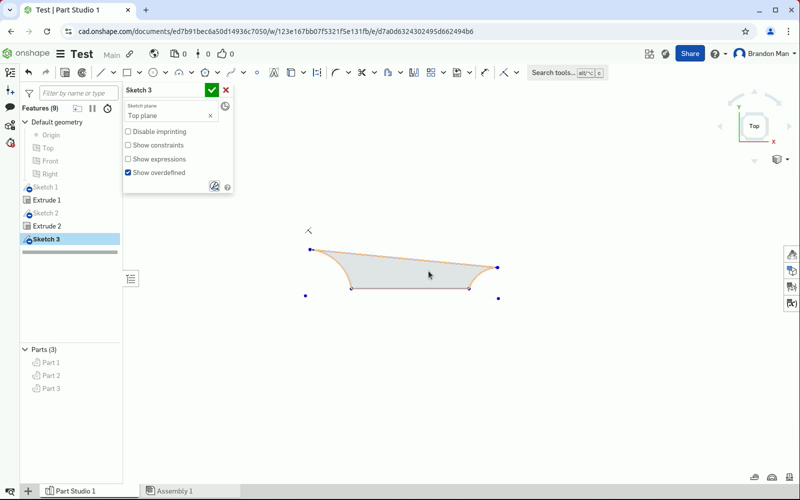
scroll(6)
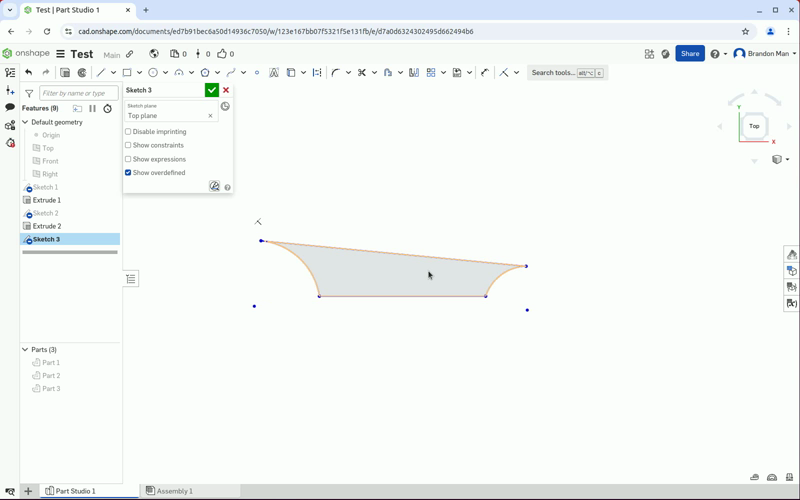
scroll(6)
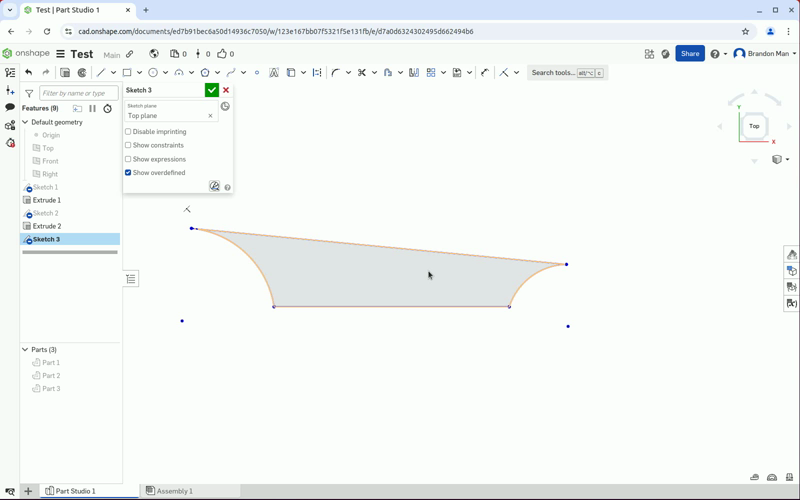
scroll(6)
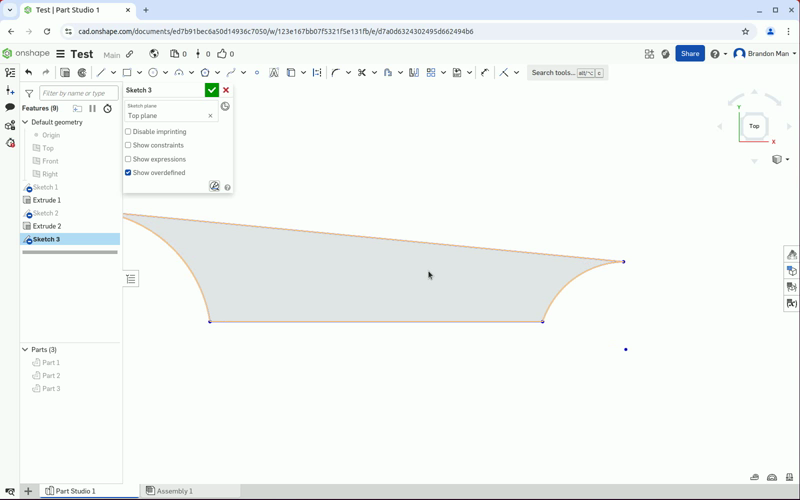
scroll(6)
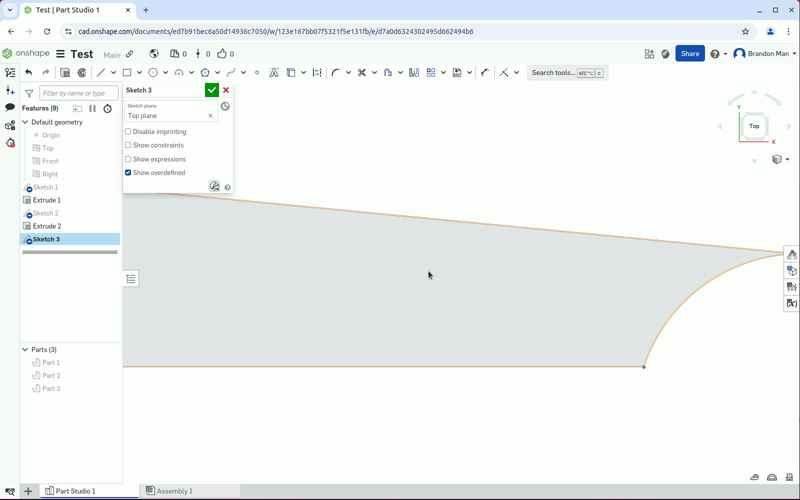
click(428, 270)
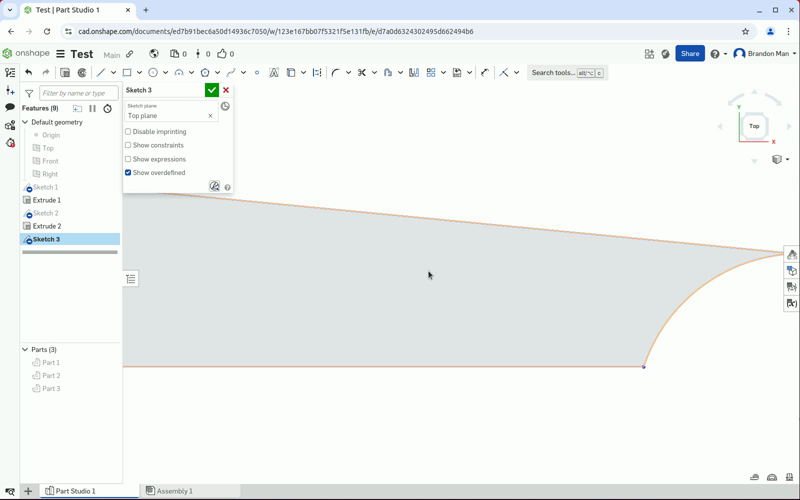
scroll(-6)
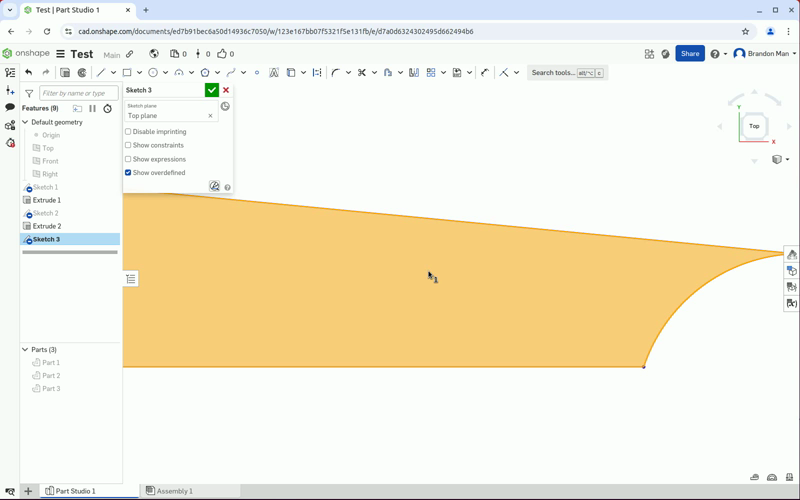
scroll(-6)
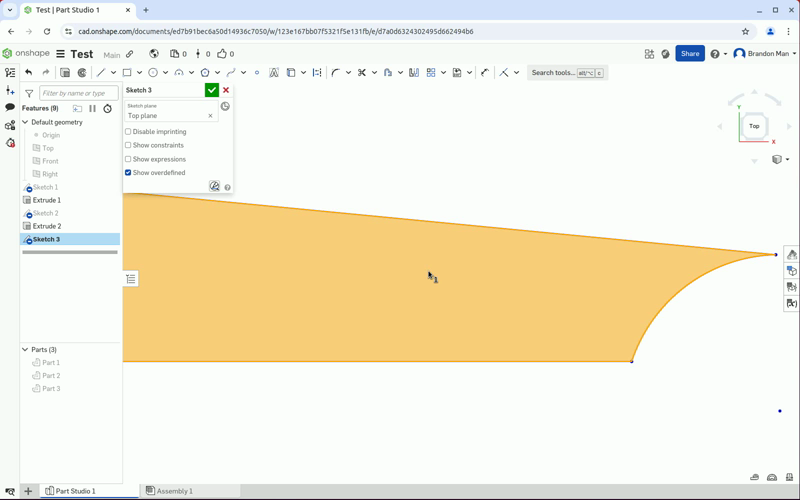
scroll(-6)
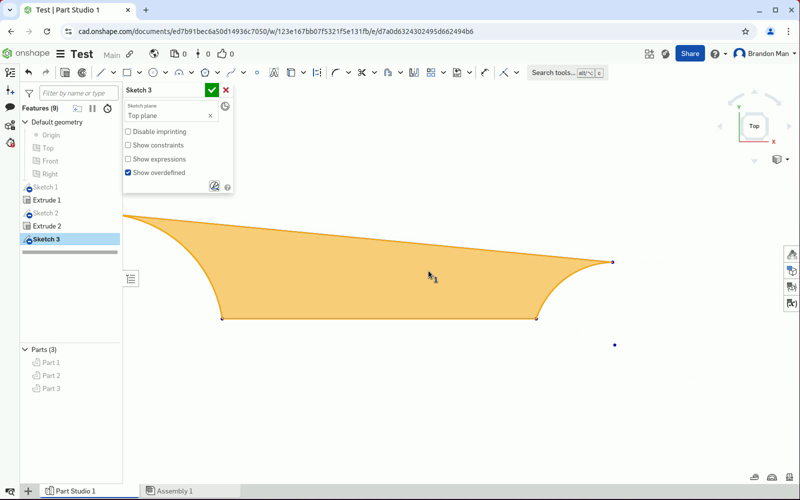
scroll(-6)
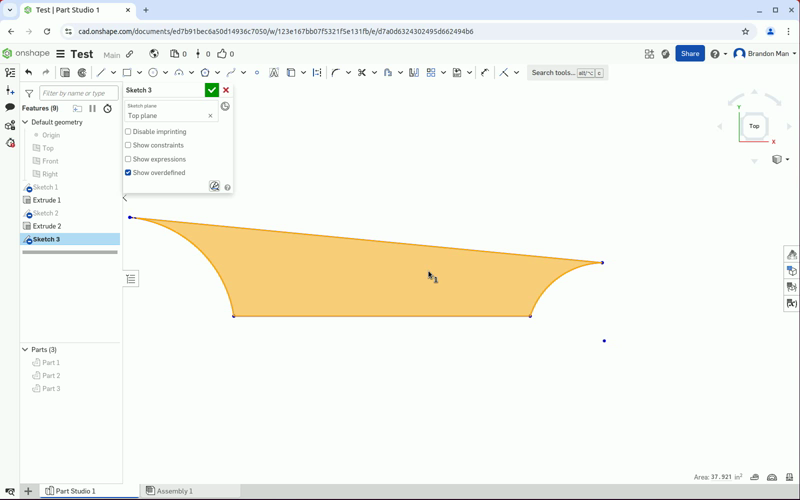
scroll(-6)
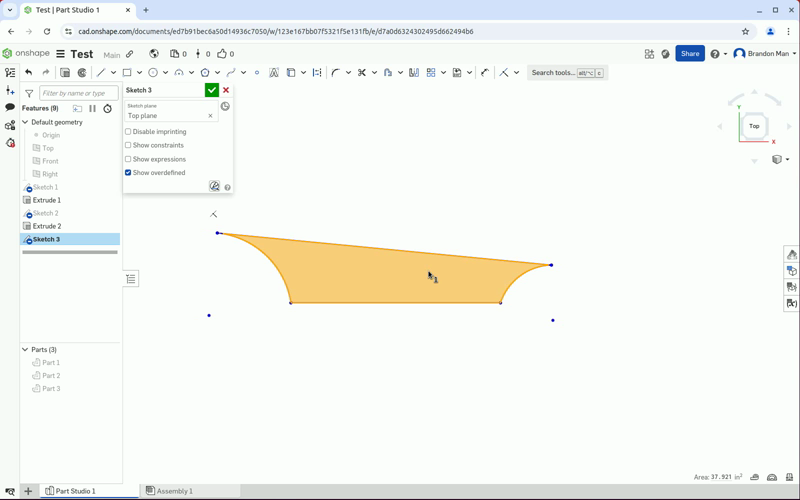
scroll(-6)
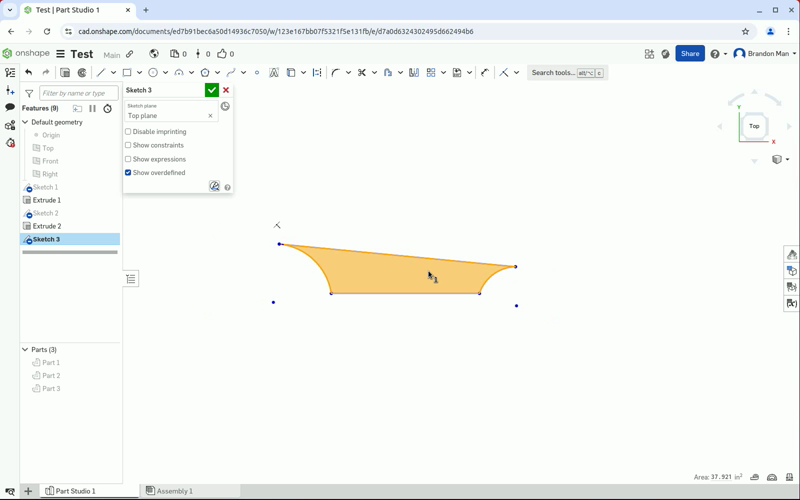
scroll(-6)
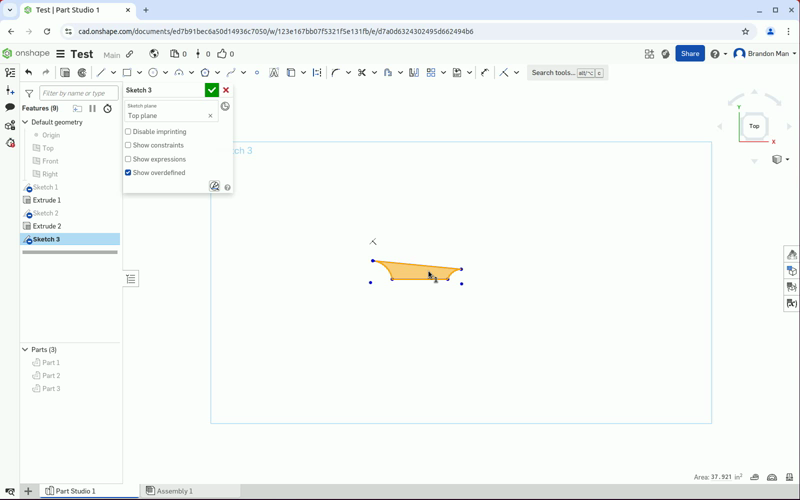
mouse_move(73, 352)
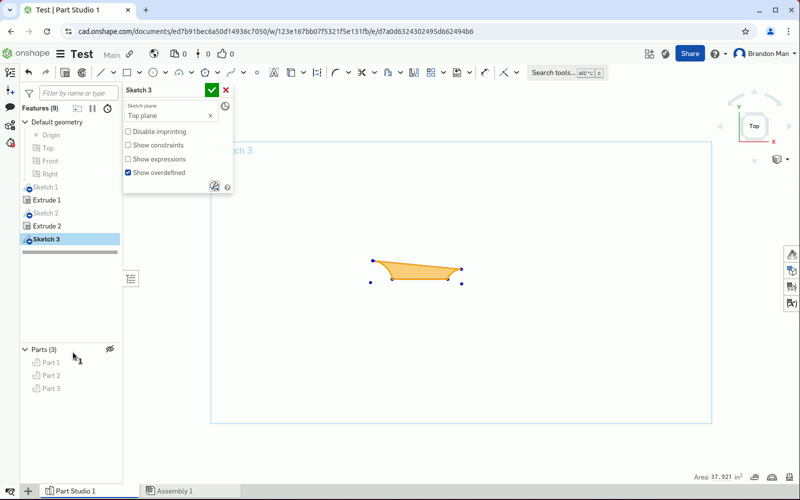
key(shift+y)
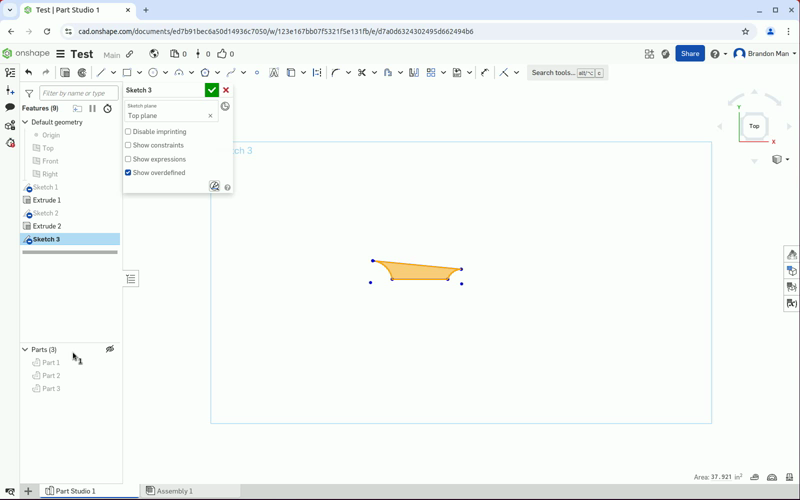
key(shift+e)
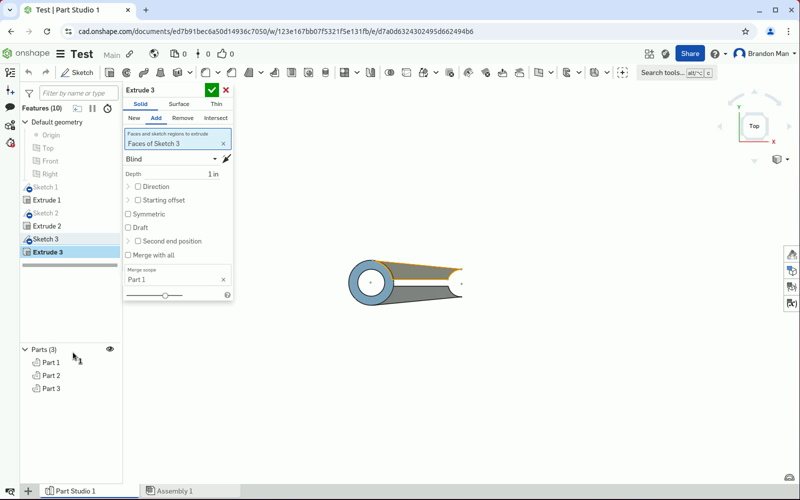
mouse_move(143, 106)
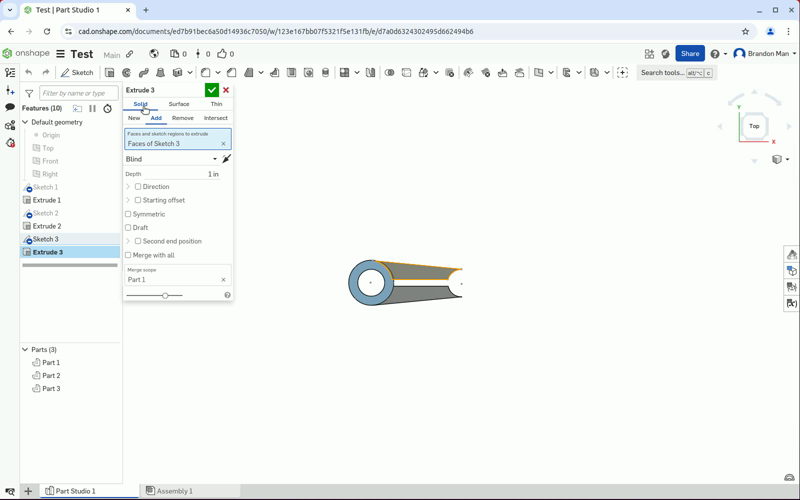
click(143, 106)
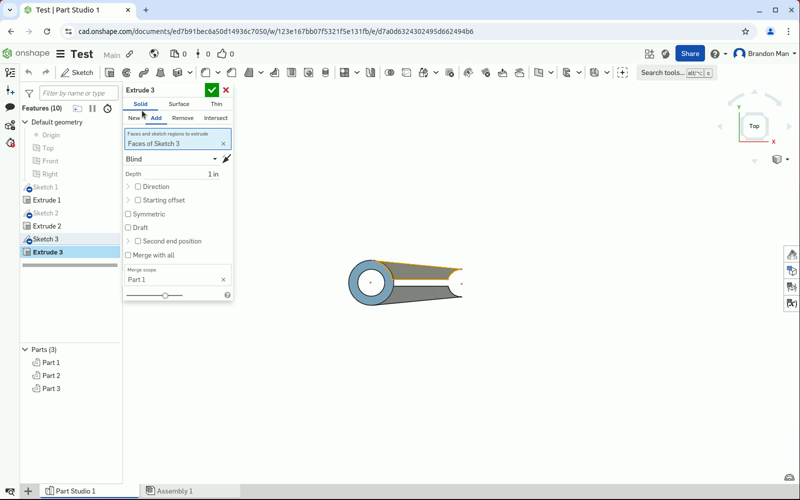
mouse_move(137, 120)
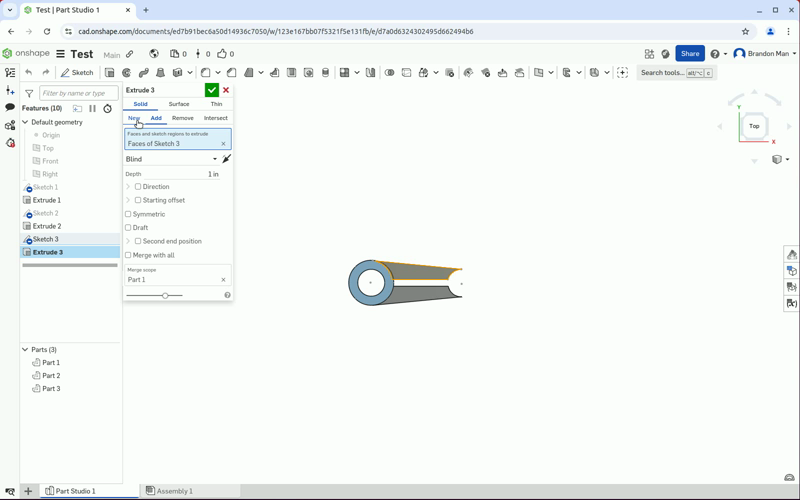
click(137, 120)
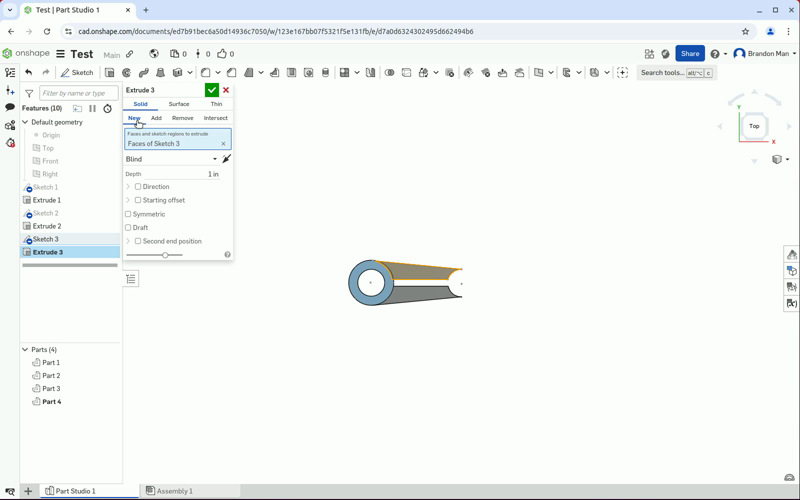
key(tab, 4)
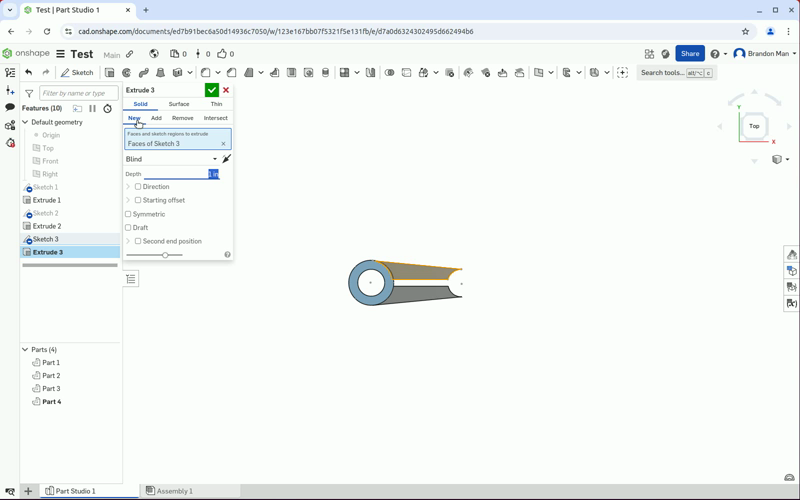
text(1.444)
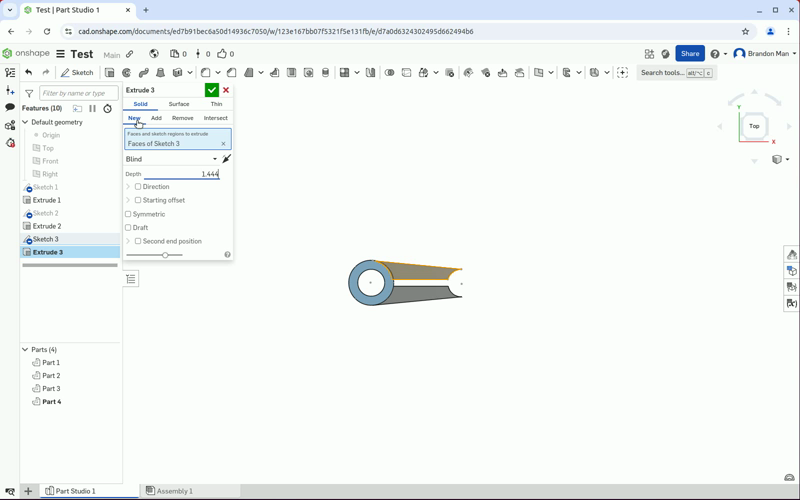
key(enter)
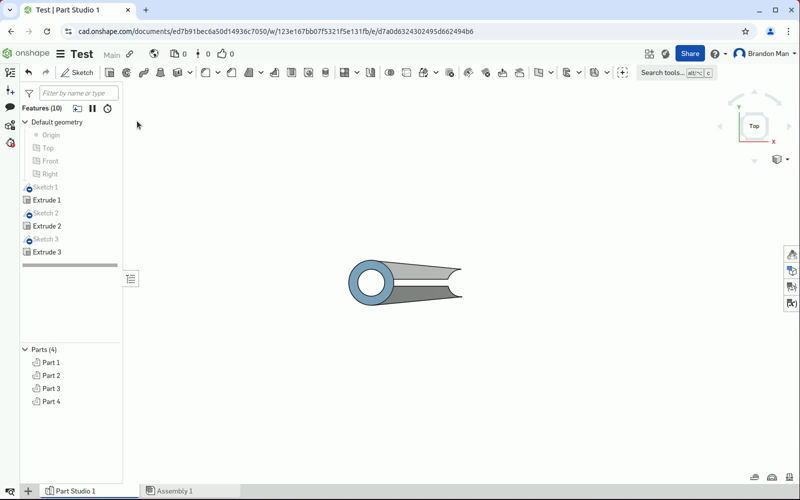
key(shift+h)
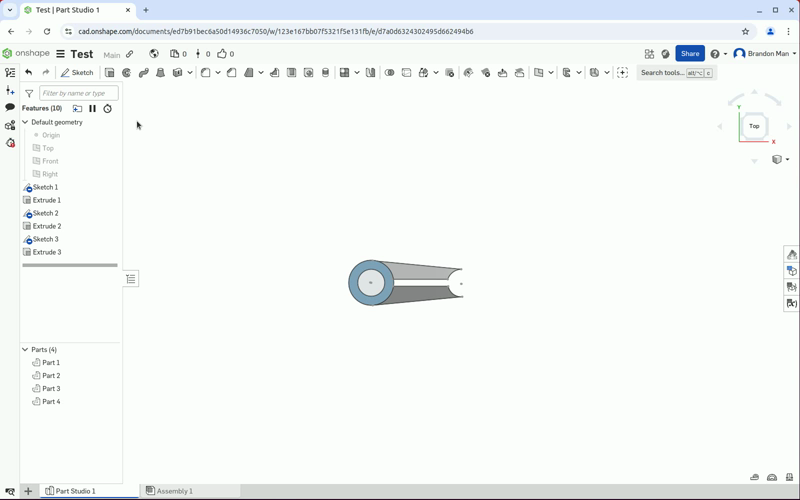
key(shift+h)
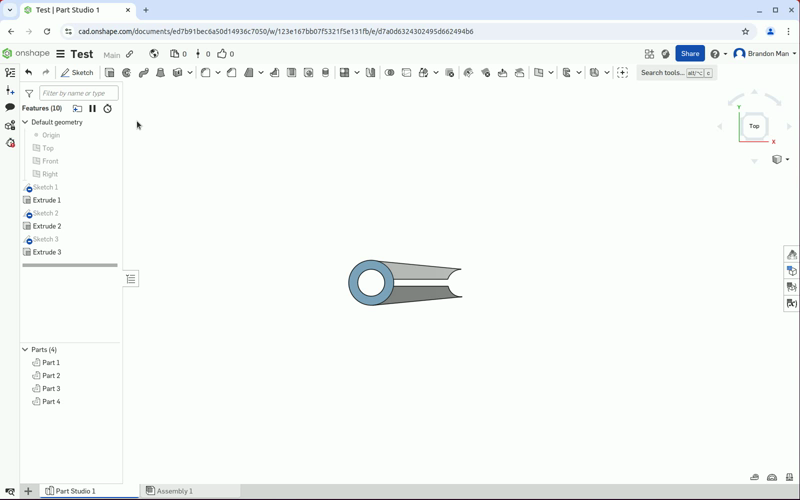
mouse_move(73, 189)
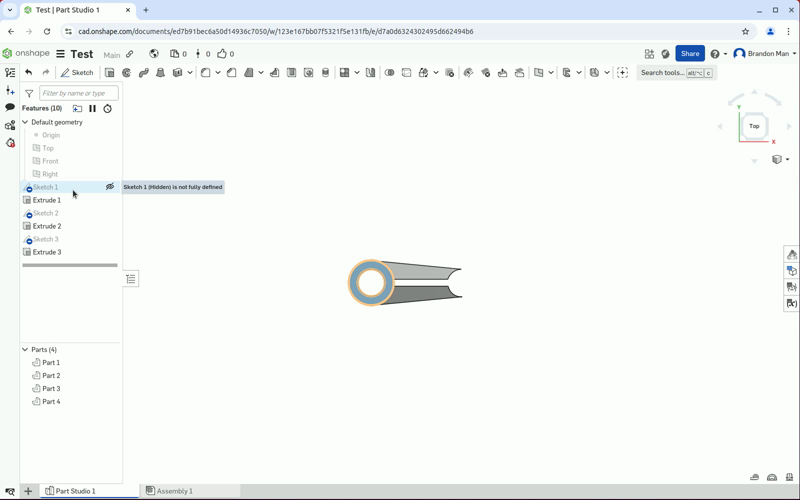
click(73, 189)
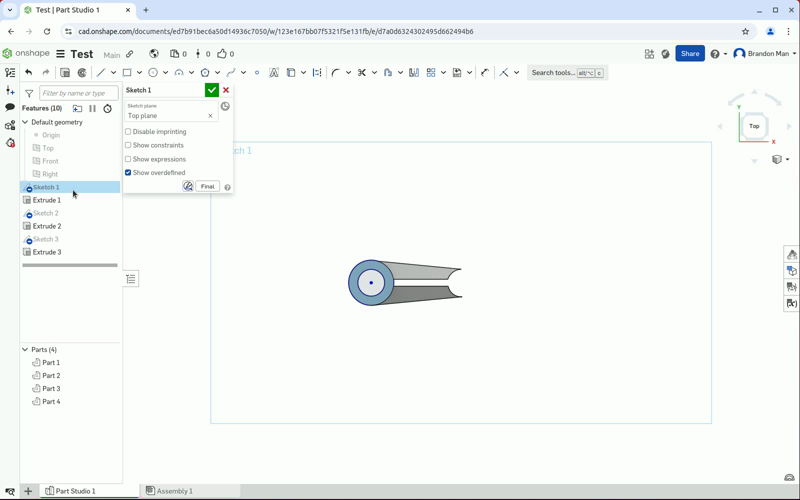
mouse_move(229, 92)
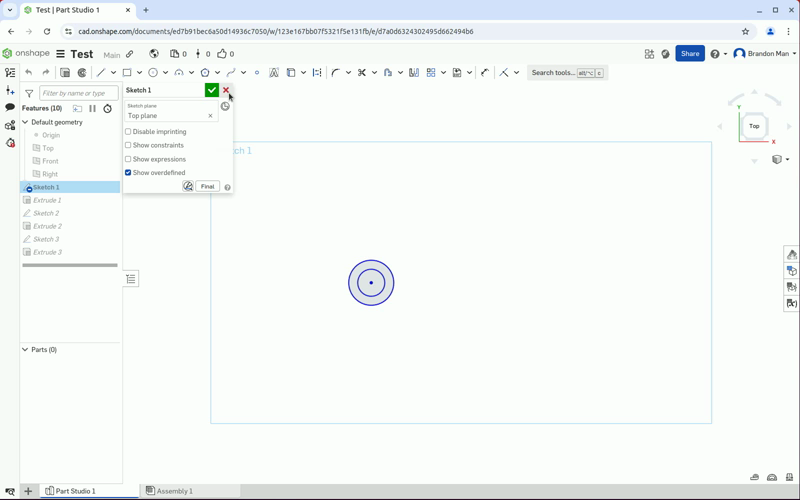
click(229, 92)
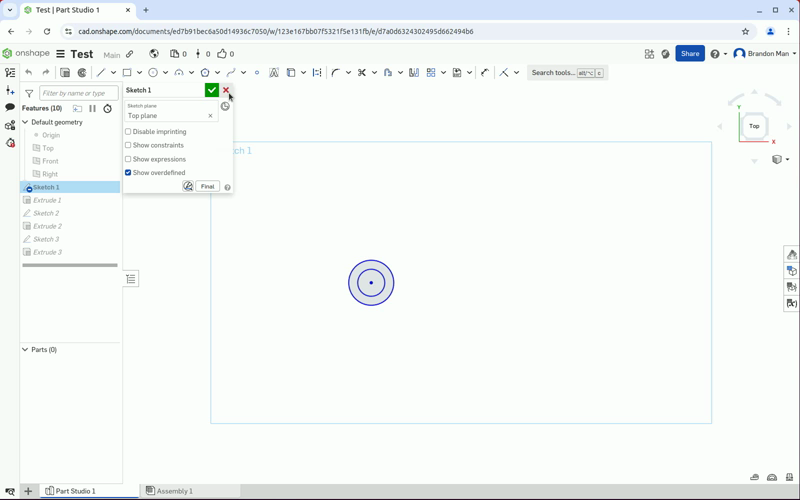
key(shift+s)
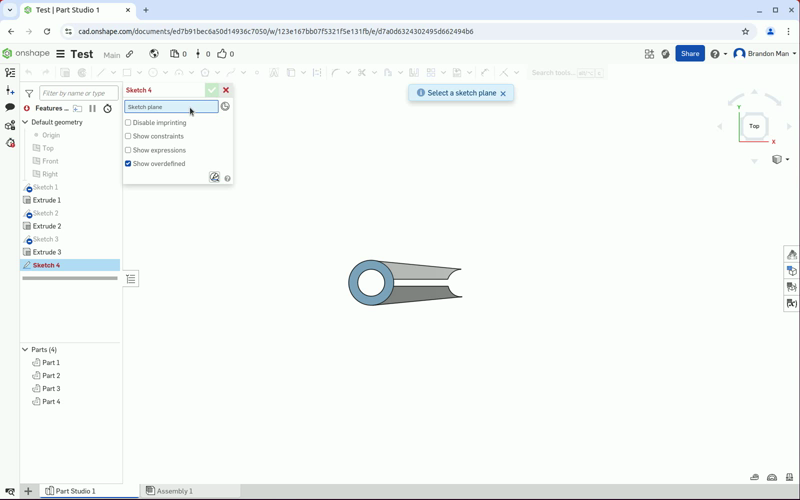
mouse_move(73, 150)
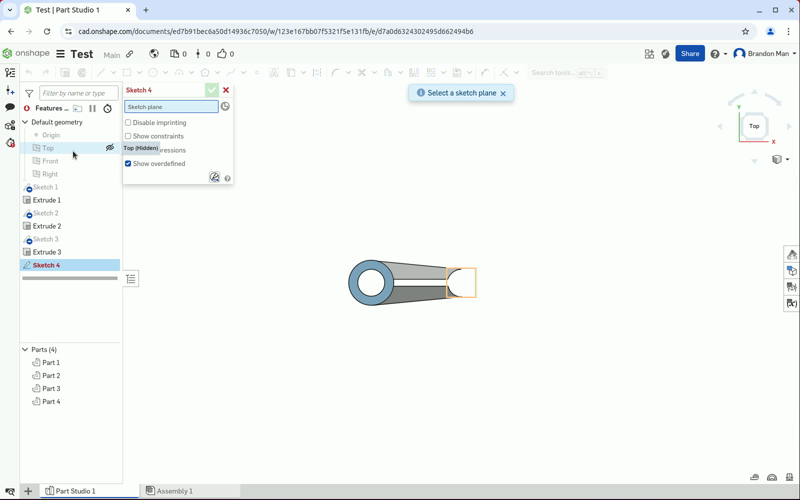
click(73, 150)
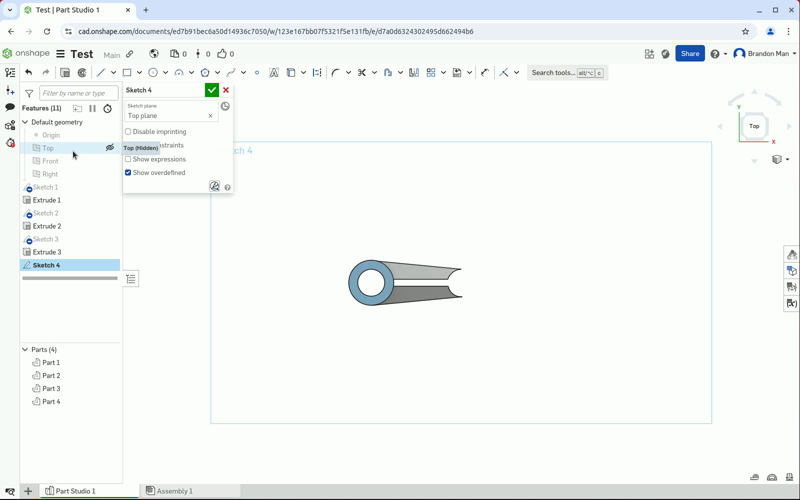
mouse_move(73, 352)
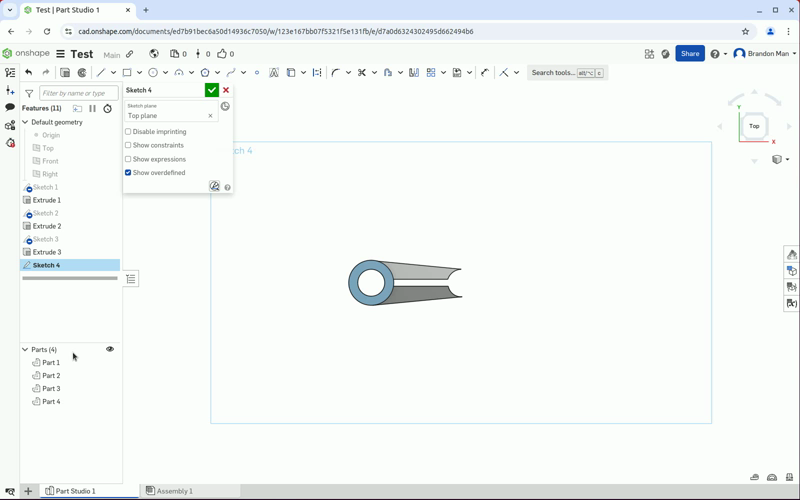
key(y)
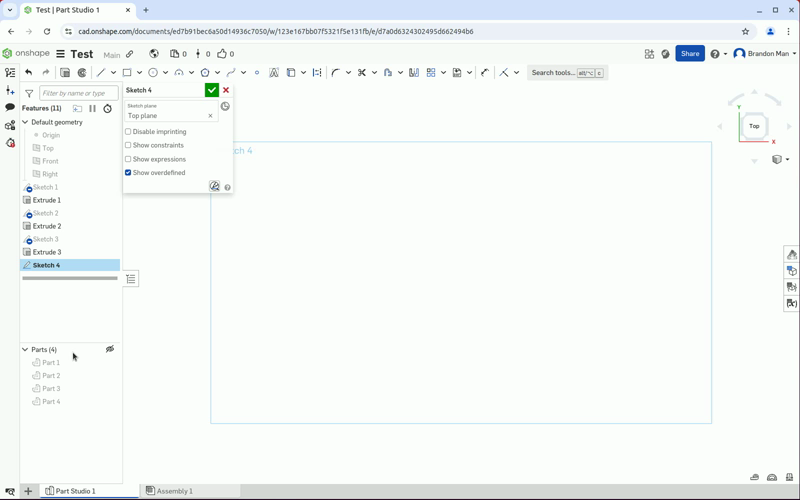
key(c)
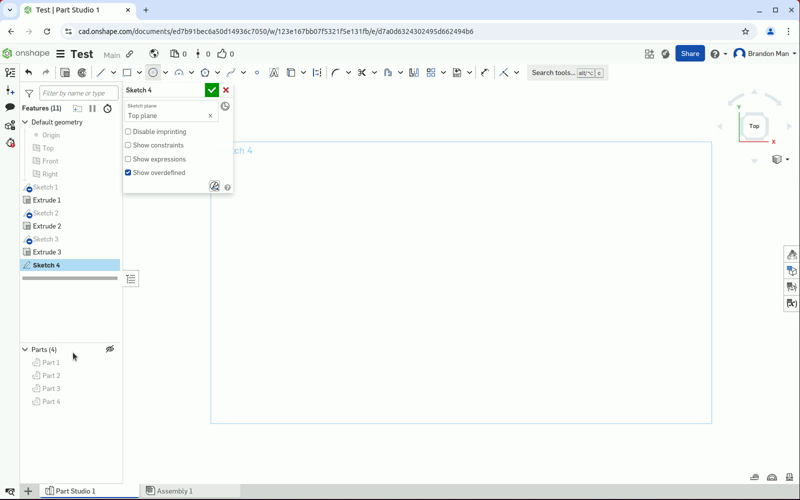
key_down(shift)
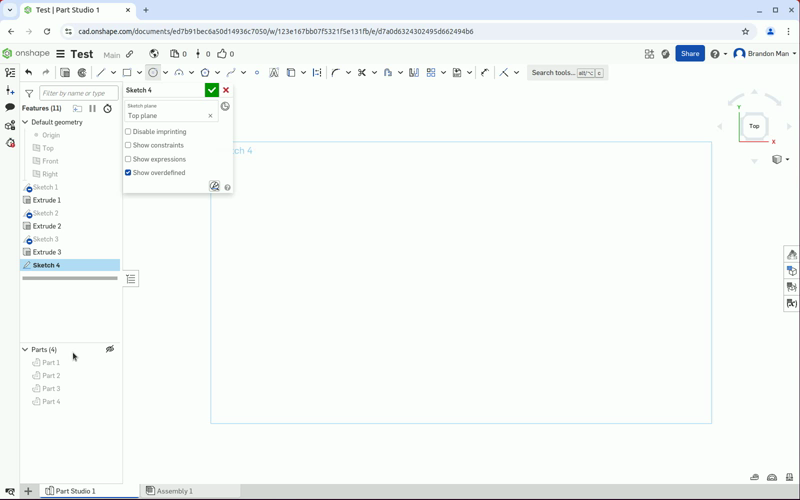
mouse_move(460, 282)
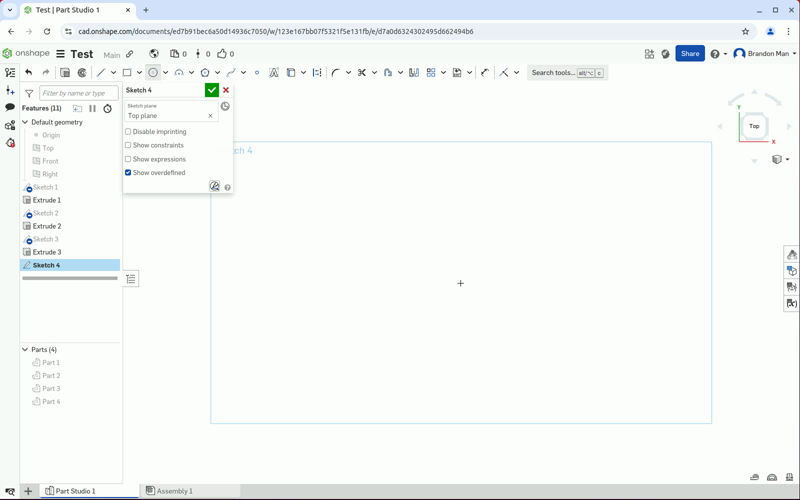
click(460, 282)
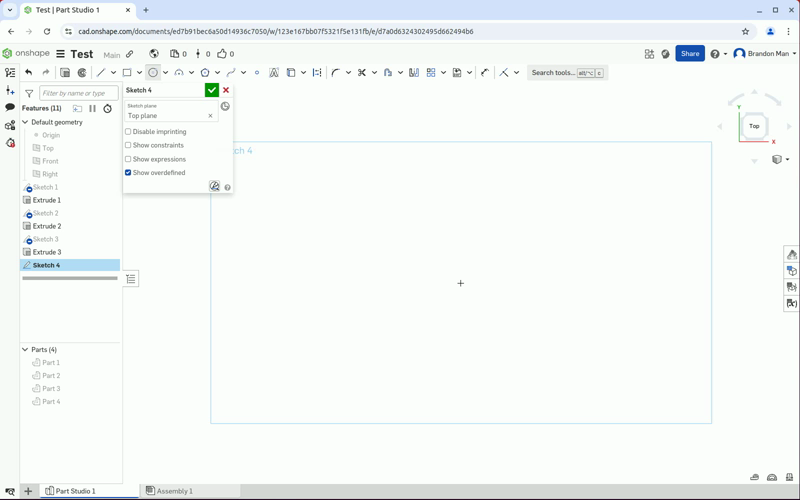
key_up(shift)
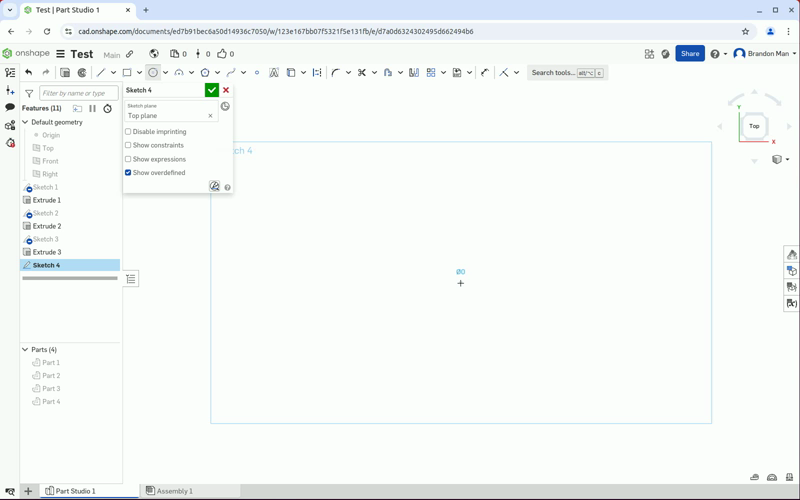
mouse_move(474, 282)
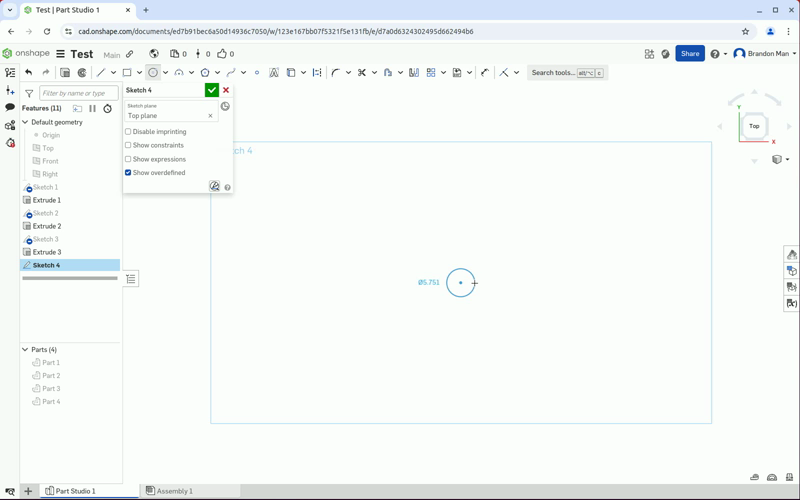
click(474, 282)
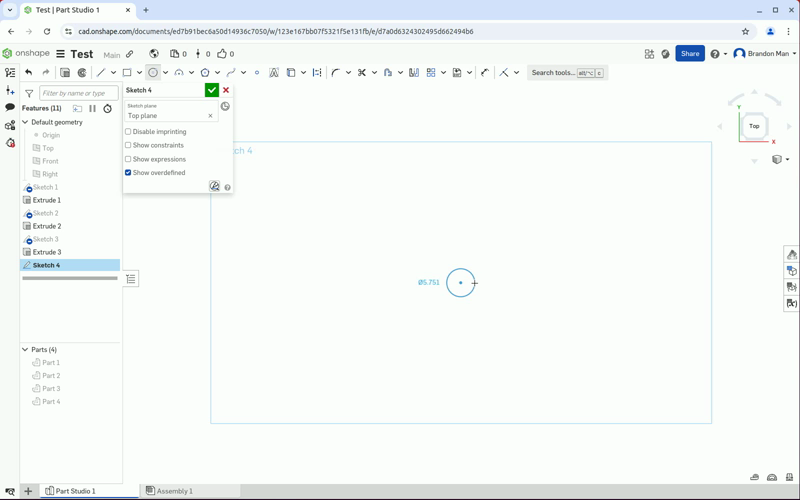
key(esc)
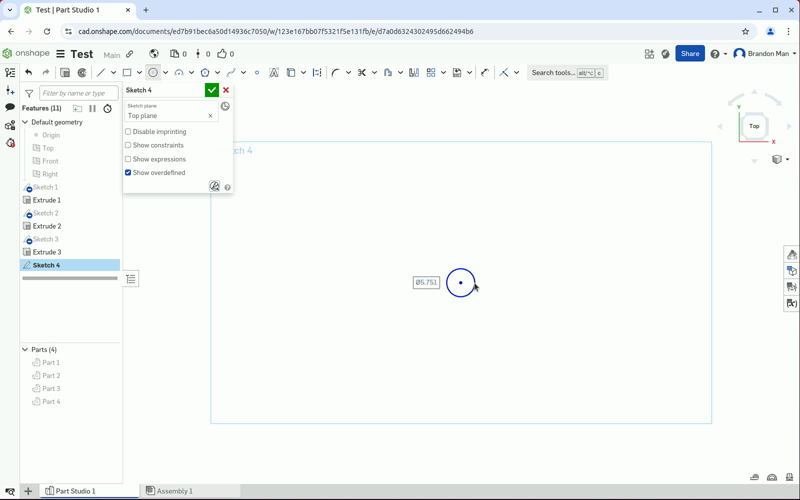
key(c)
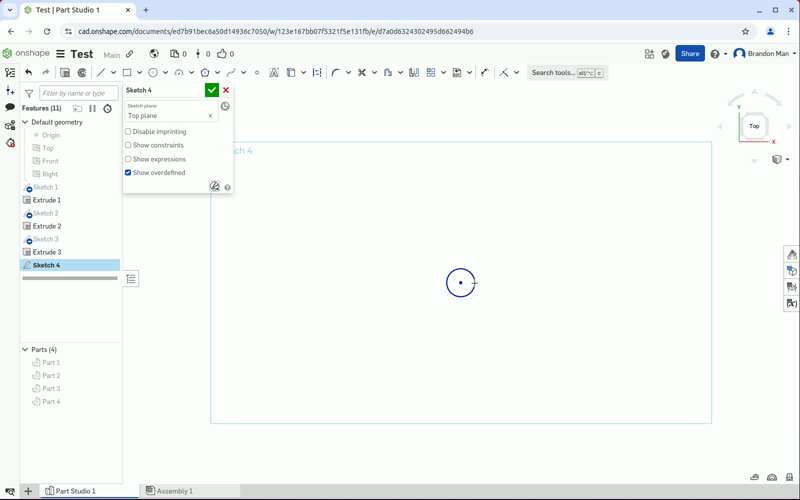
key_down(shift)
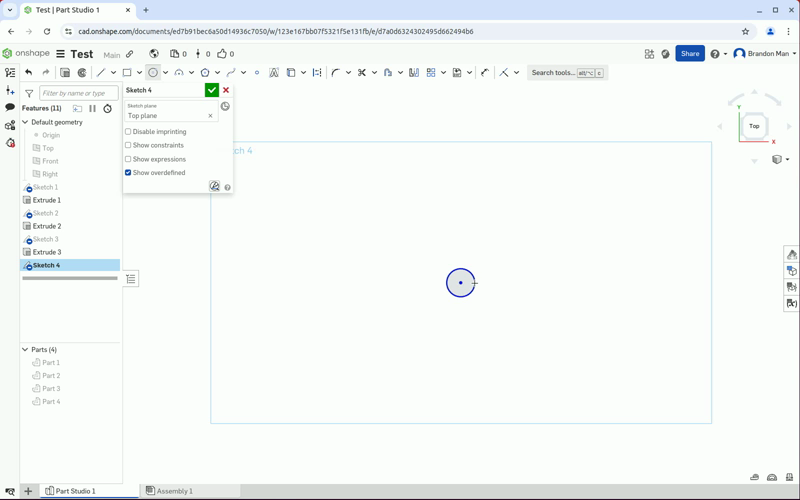
mouse_move(460, 282)
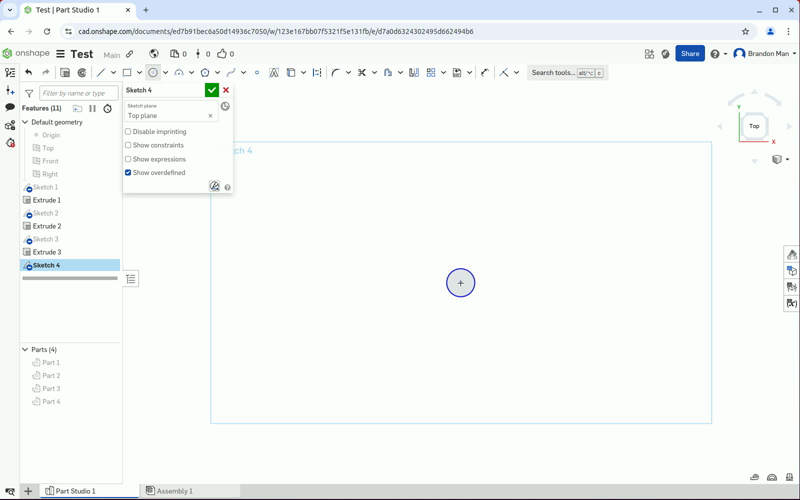
click(460, 282)
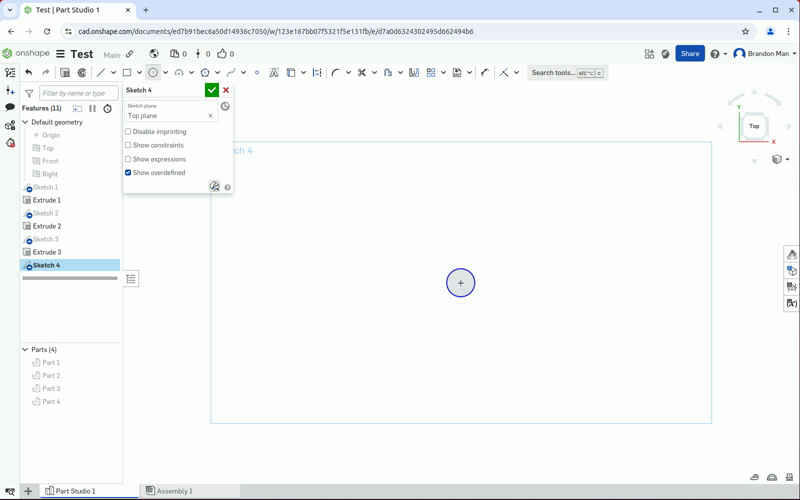
key_up(shift)
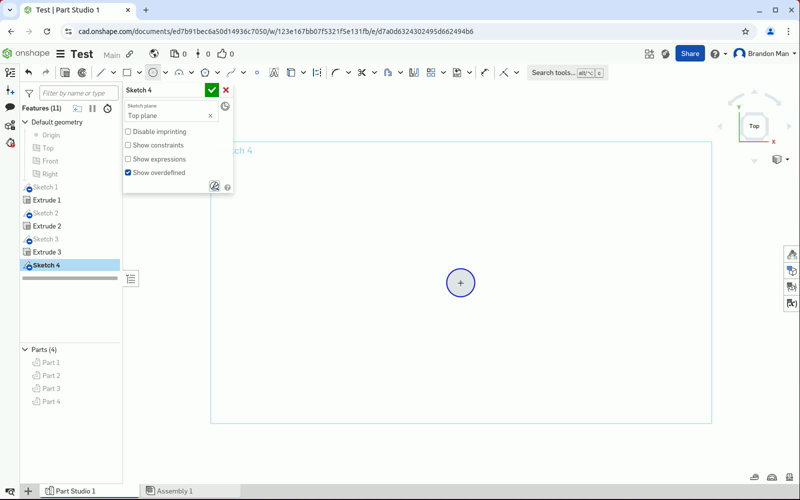
mouse_move(467, 282)
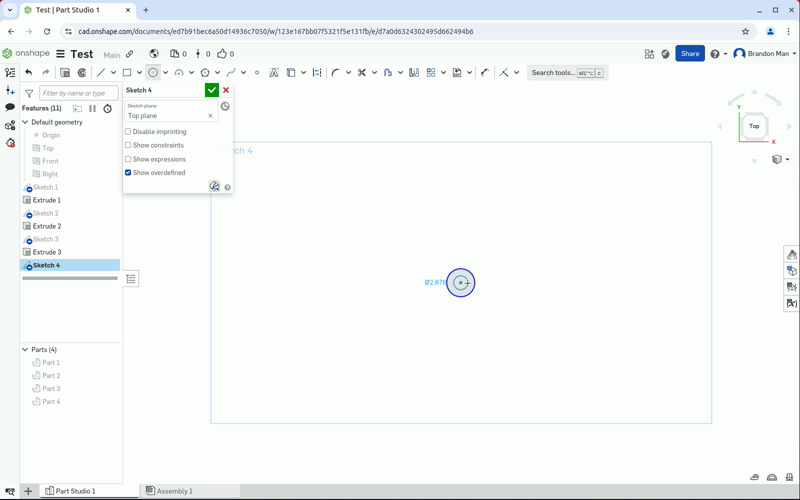
click(467, 282)
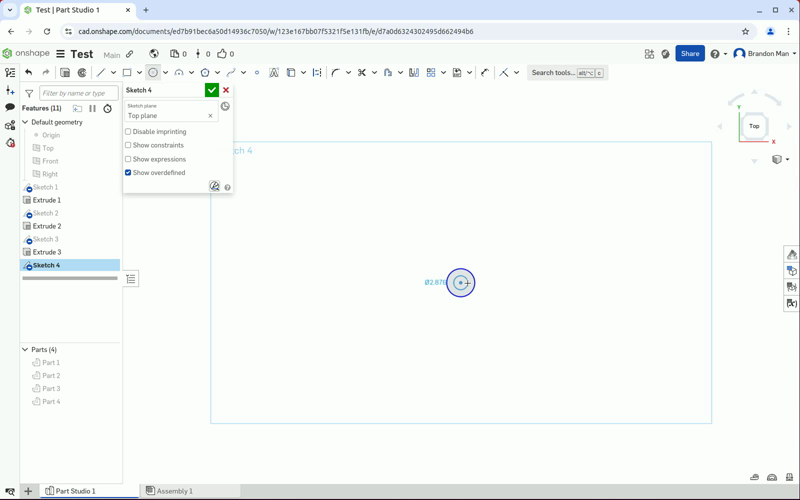
key(esc)
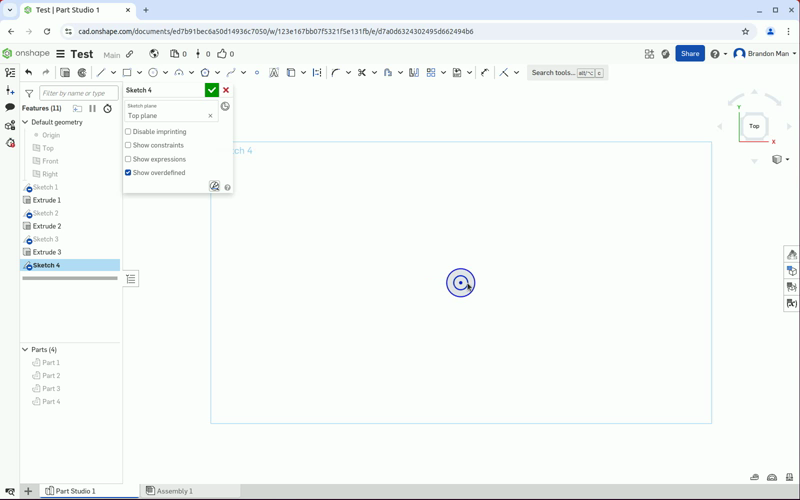
mouse_move(474, 281)
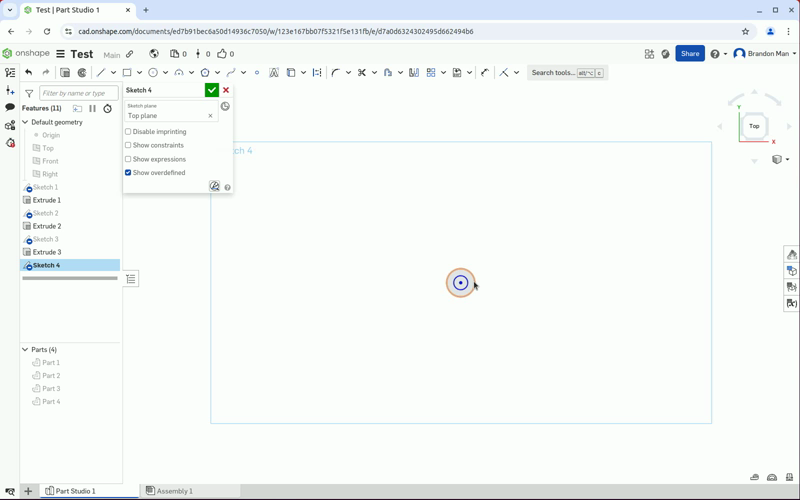
scroll(6)
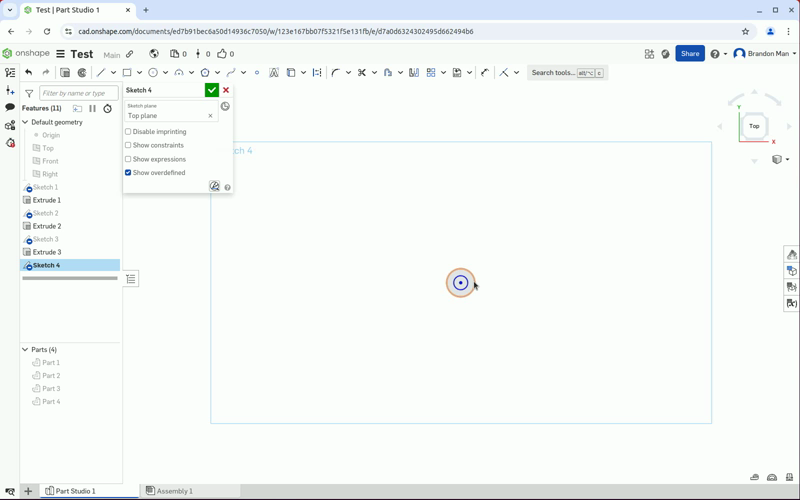
scroll(6)
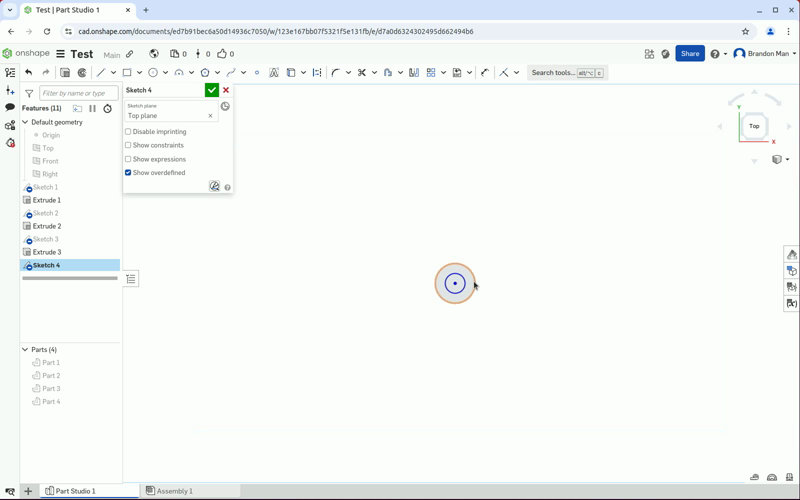
scroll(6)
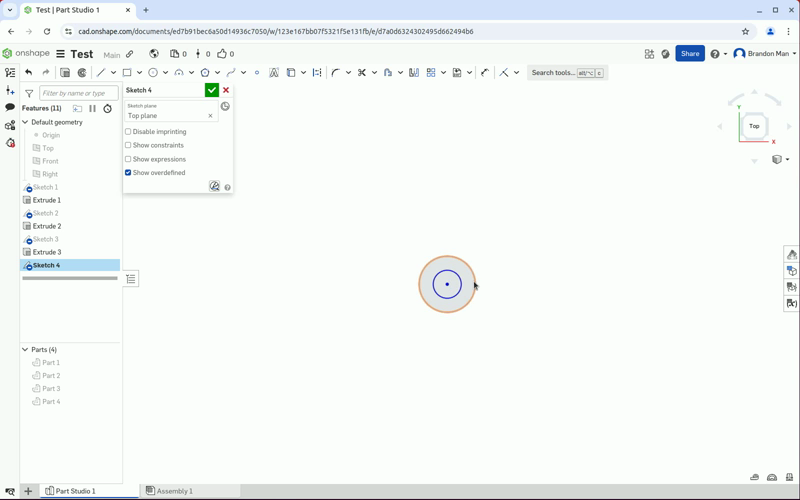
scroll(6)
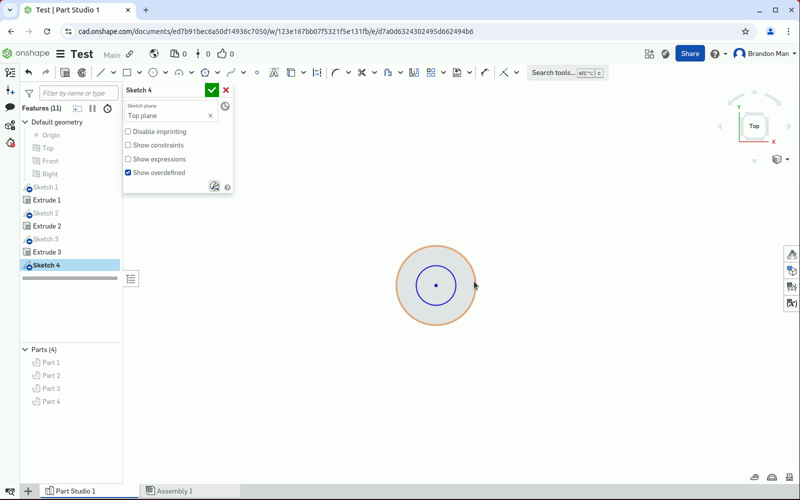
scroll(6)
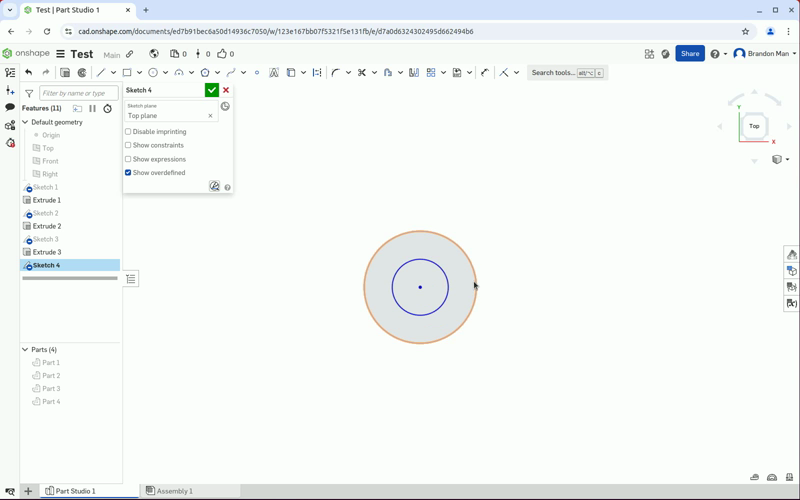
scroll(6)
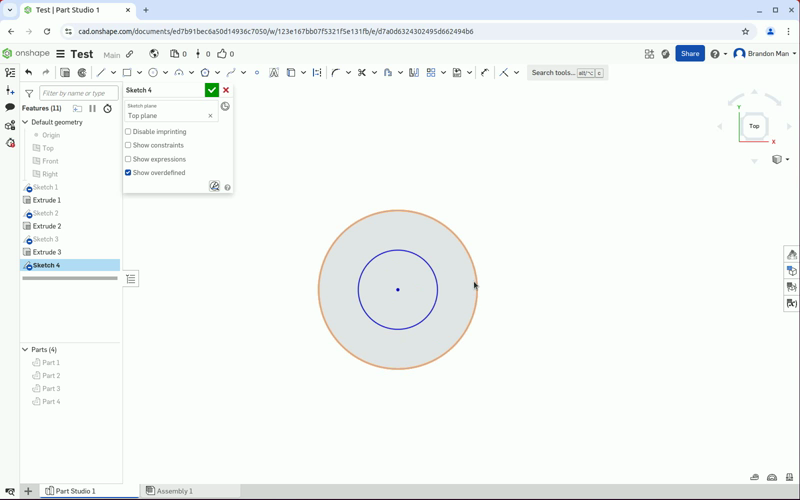
scroll(6)
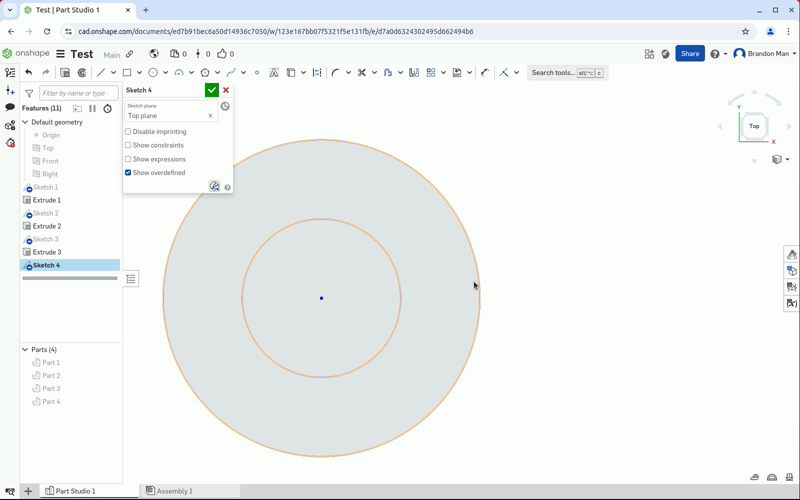
click(474, 281)
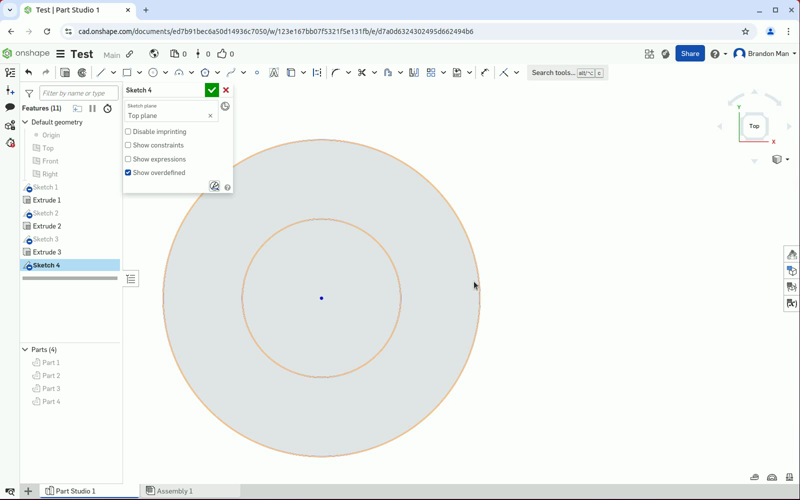
scroll(-6)
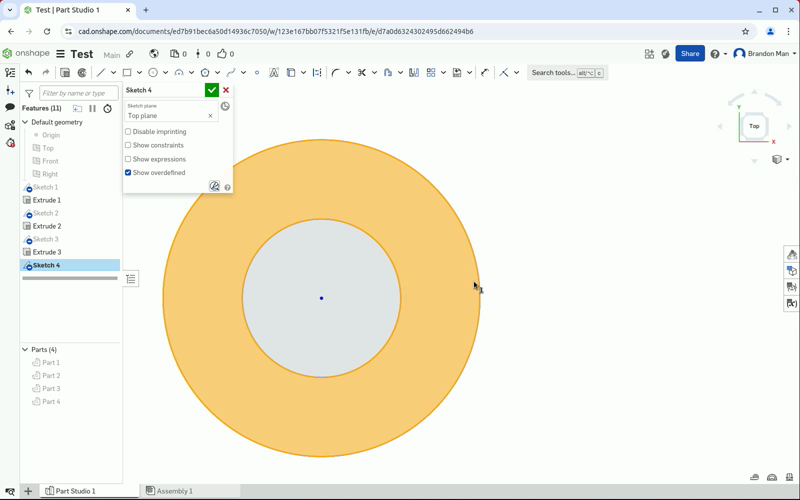
scroll(-6)
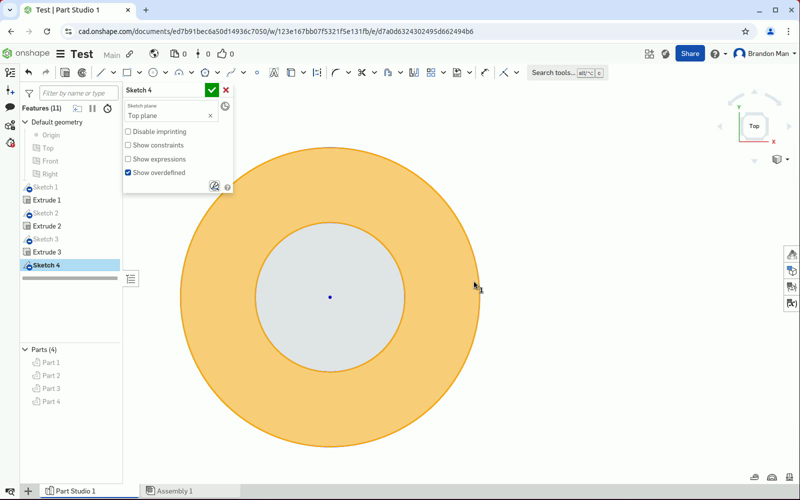
scroll(-6)
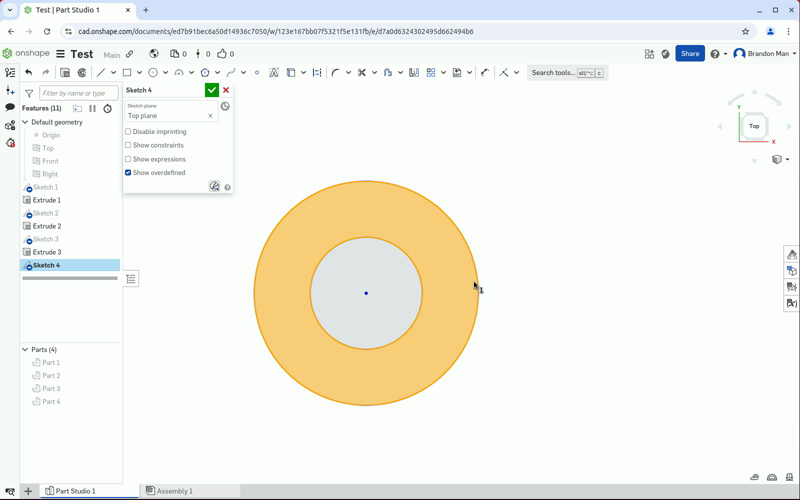
scroll(-6)
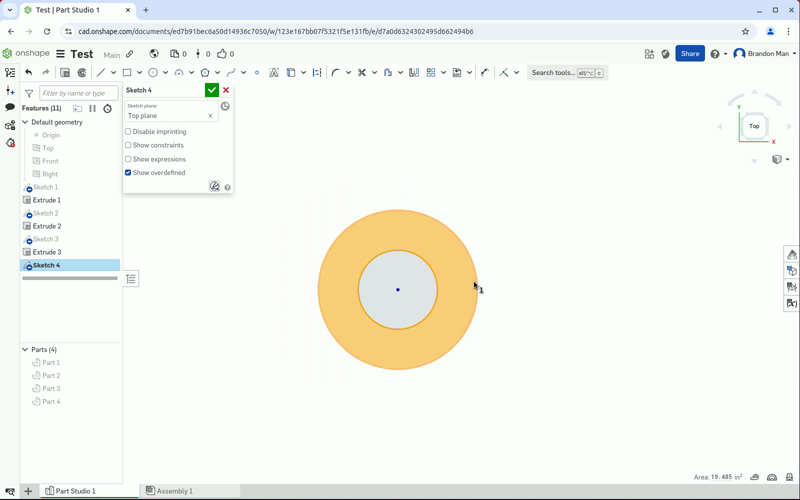
scroll(-6)
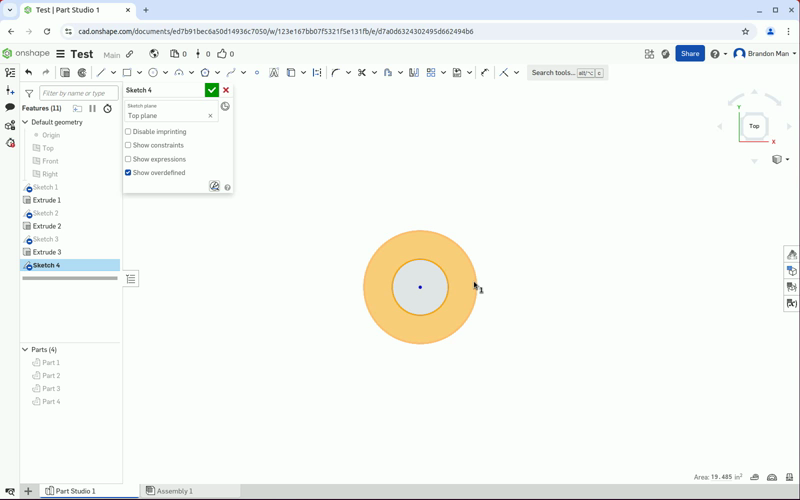
scroll(-6)
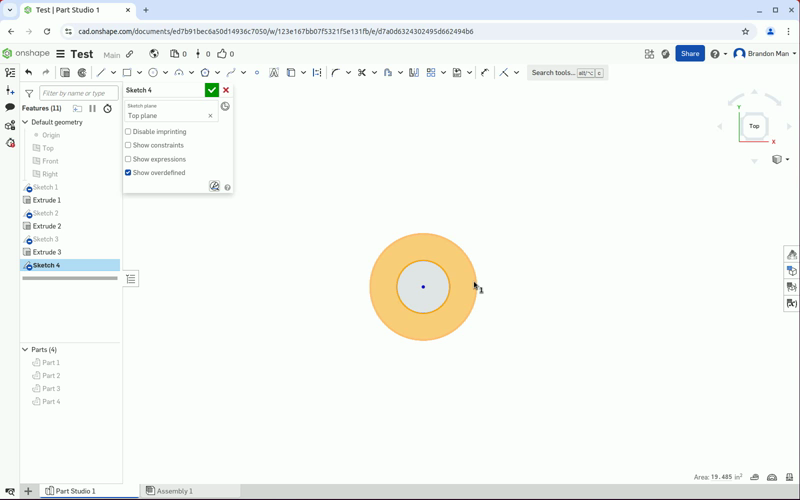
scroll(-6)
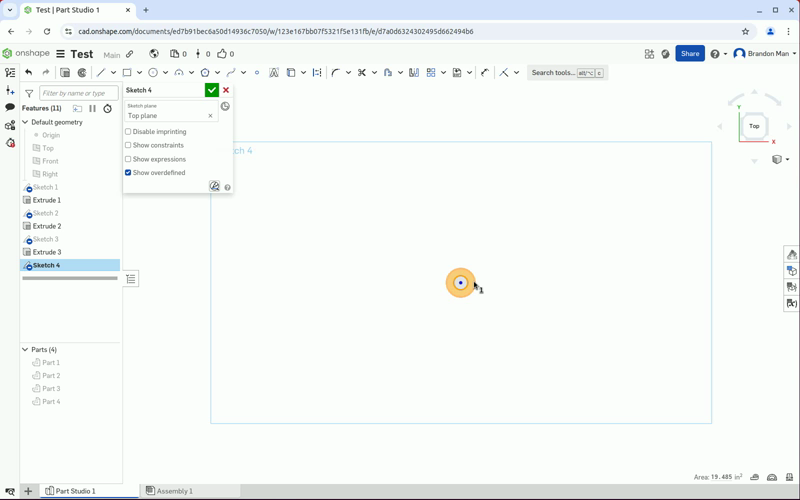
mouse_move(73, 352)
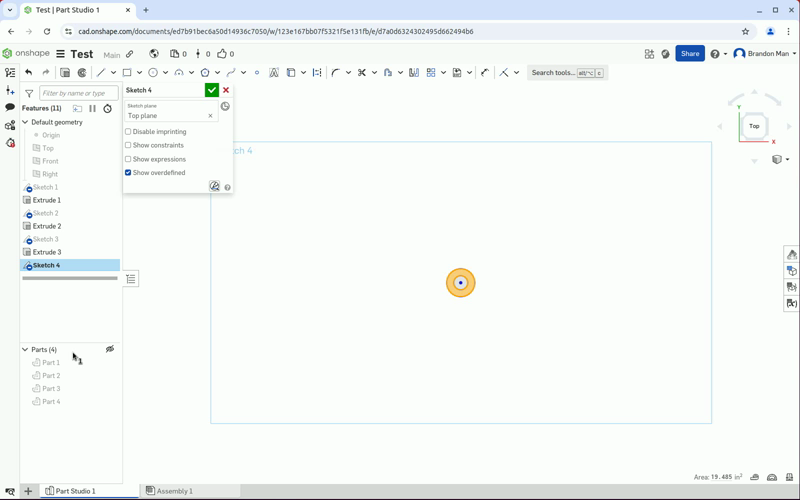
key(shift+y)
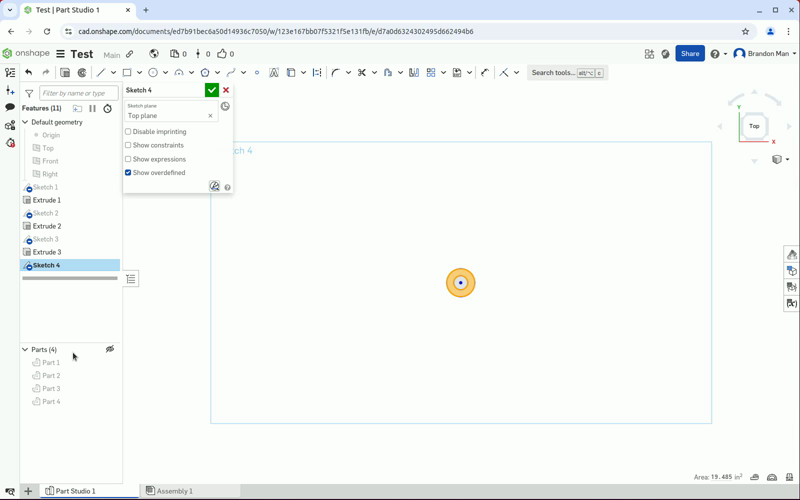
key(shift+e)
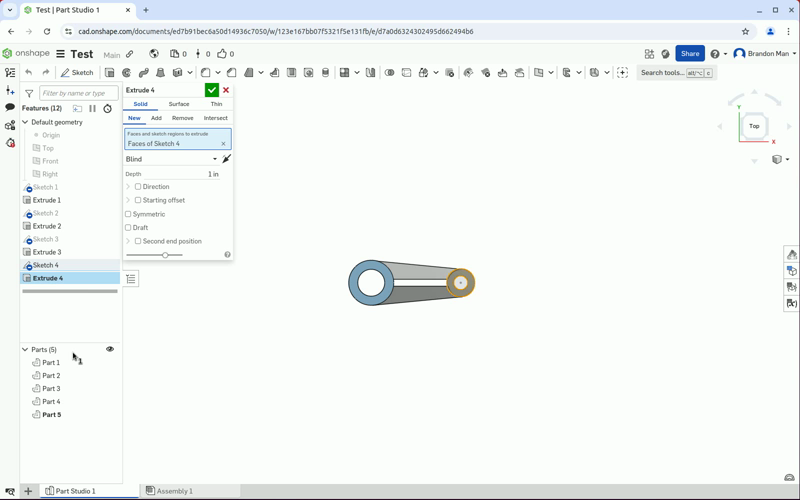
mouse_move(143, 106)
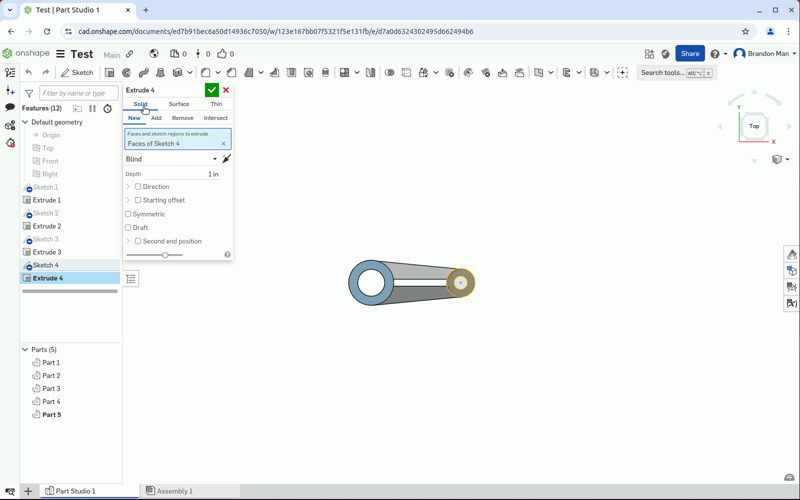
click(143, 106)
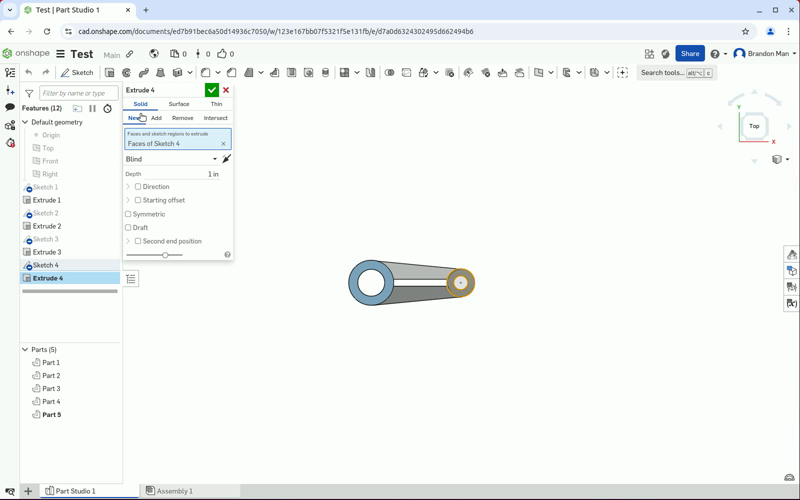
mouse_move(137, 120)
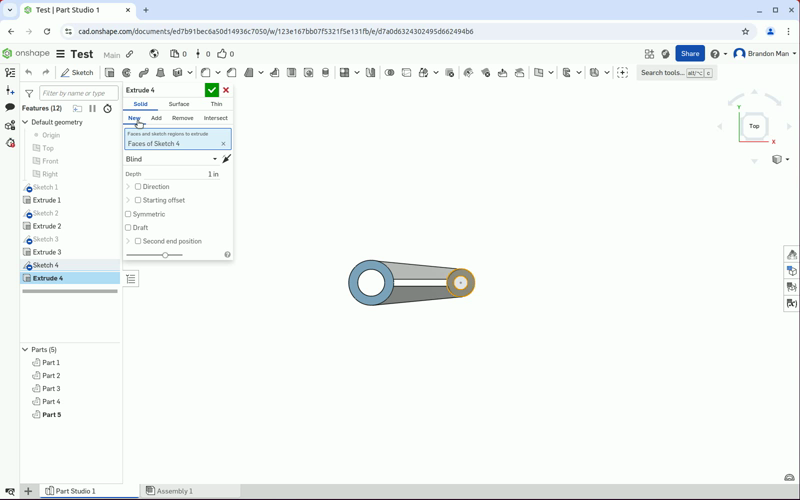
click(137, 120)
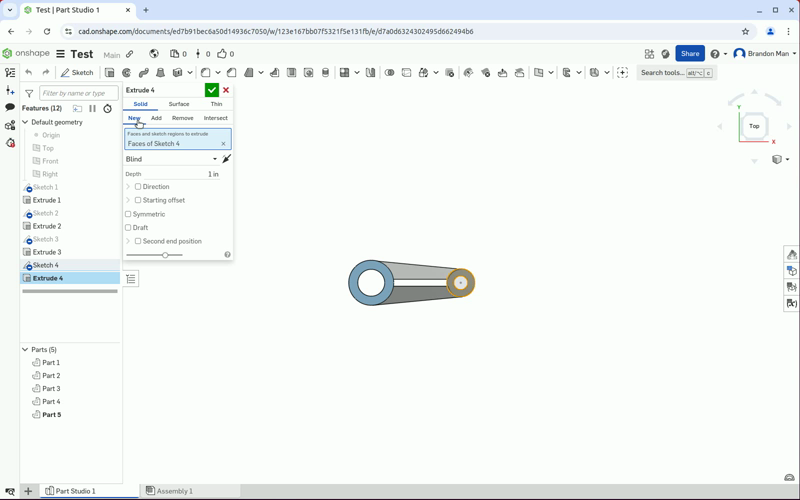
key(tab, 4)
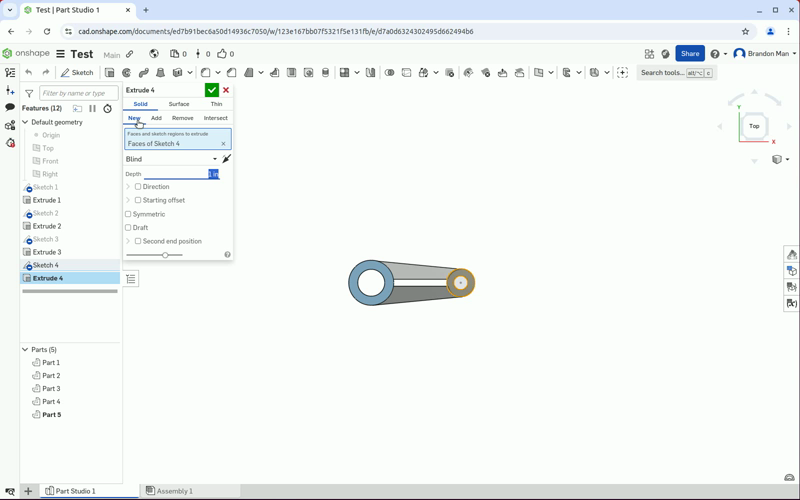
text(5.536)
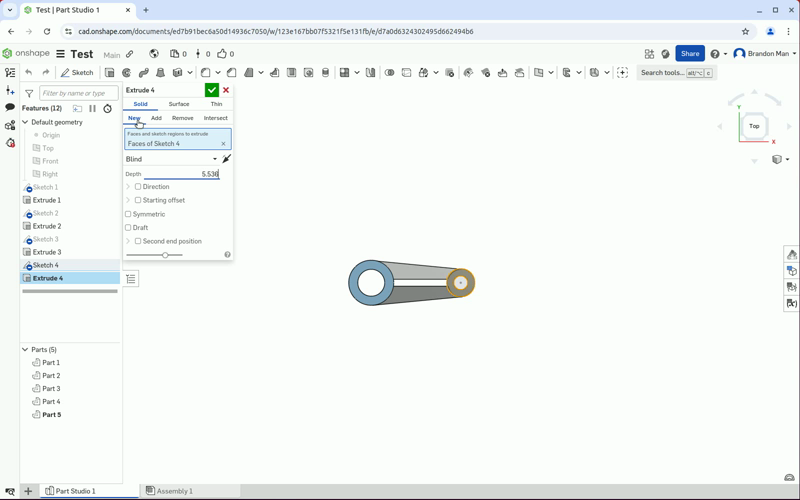
key(enter)
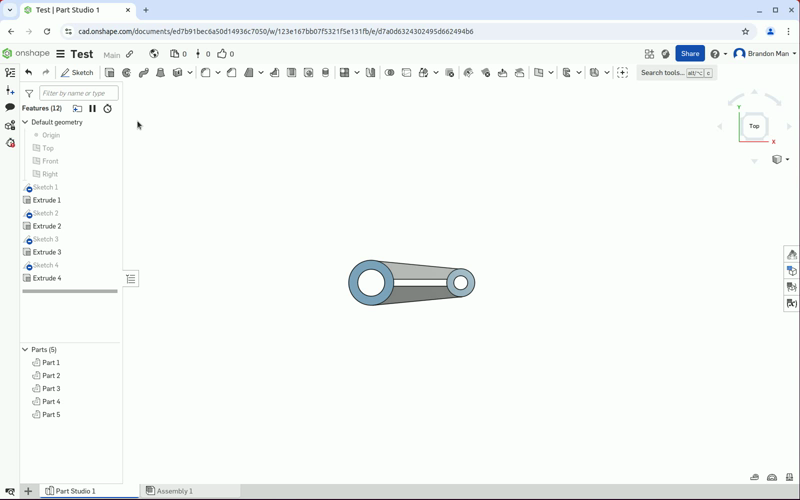
key(shift+h)
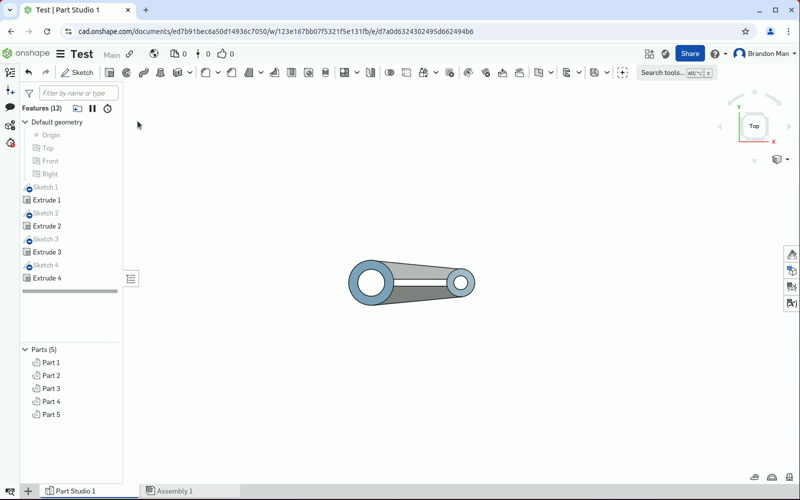
key(shift+h)
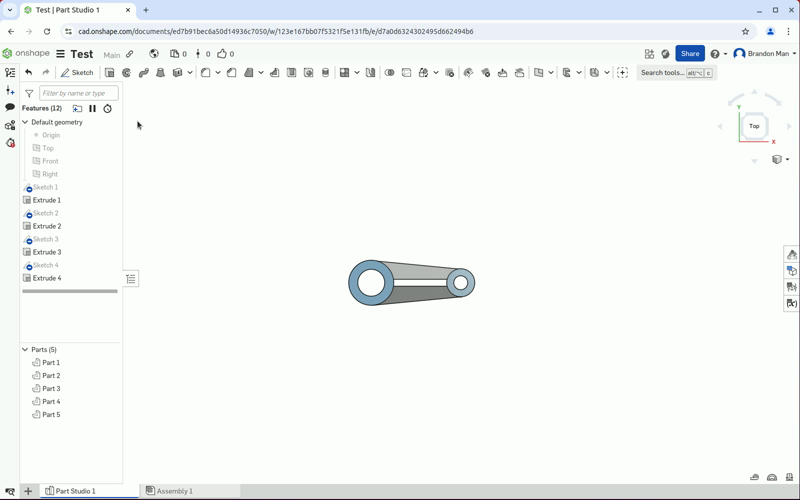
mouse_move(73, 189)
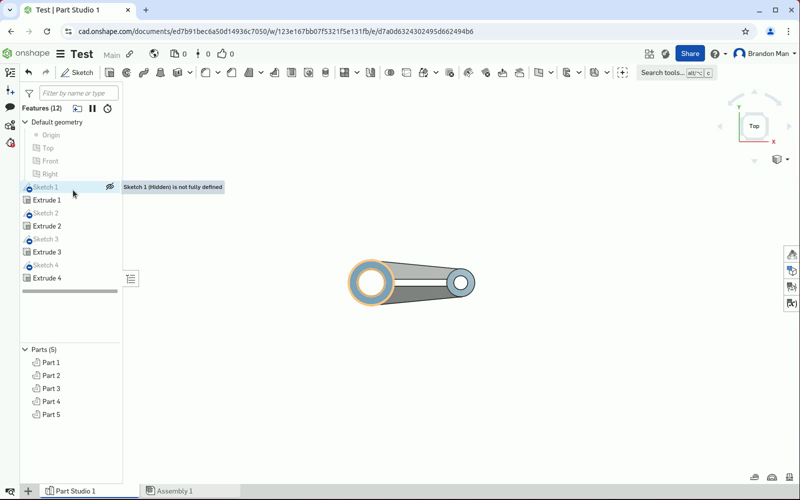
click(73, 189)
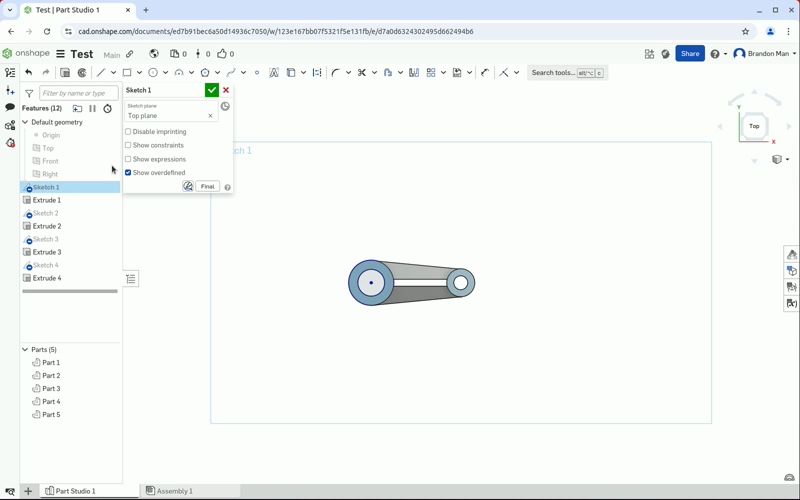
mouse_move(229, 92)
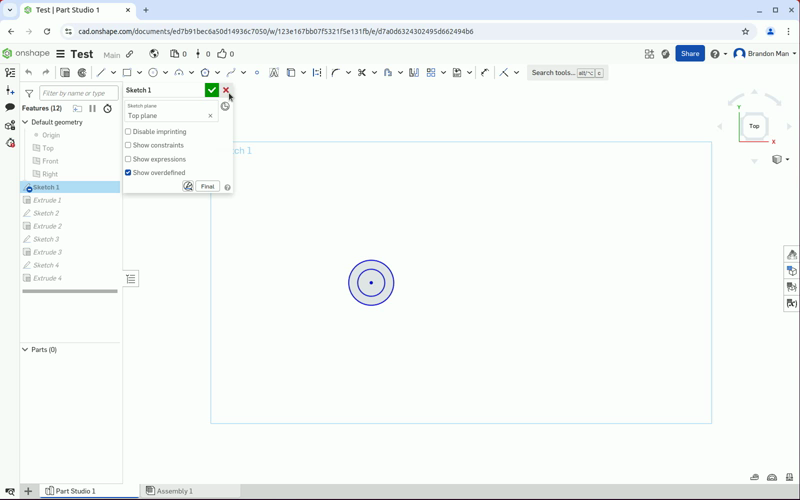
click(229, 92)
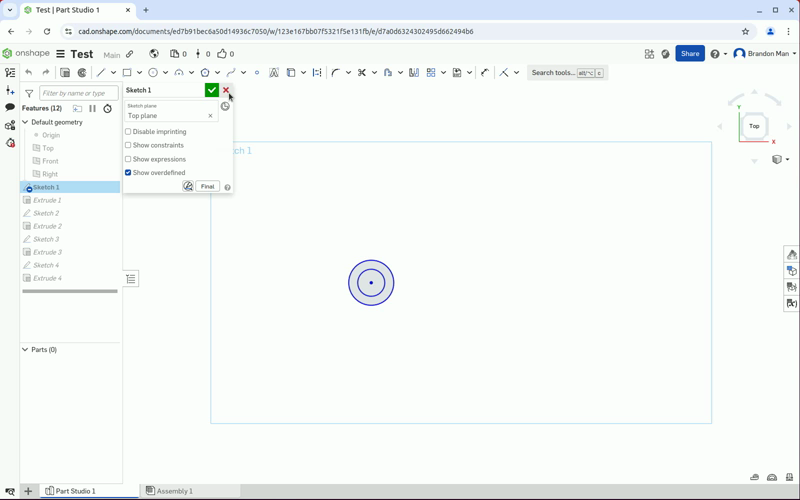
key(shift+s)
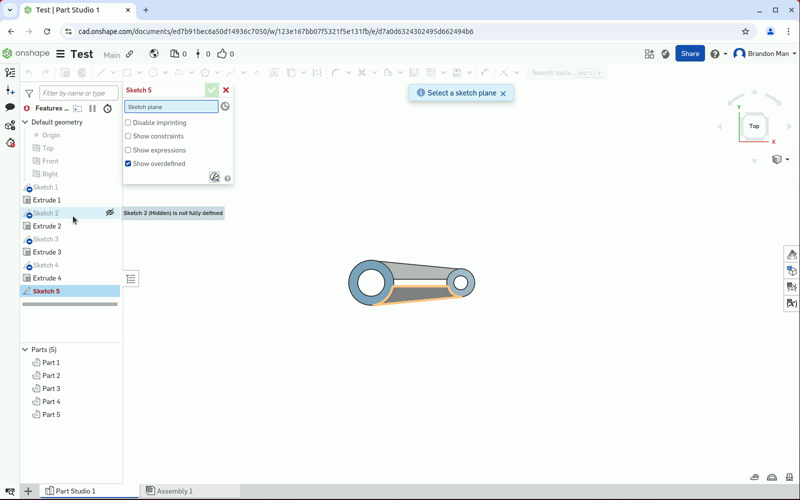
scroll(3)
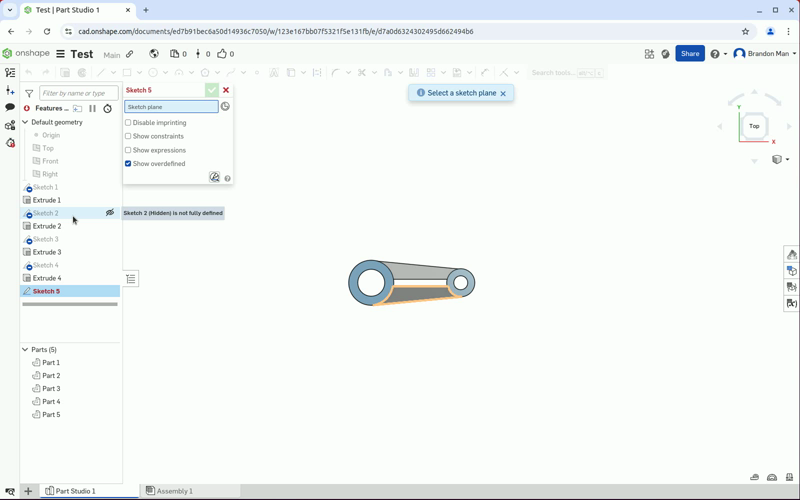
mouse_move(73, 150)
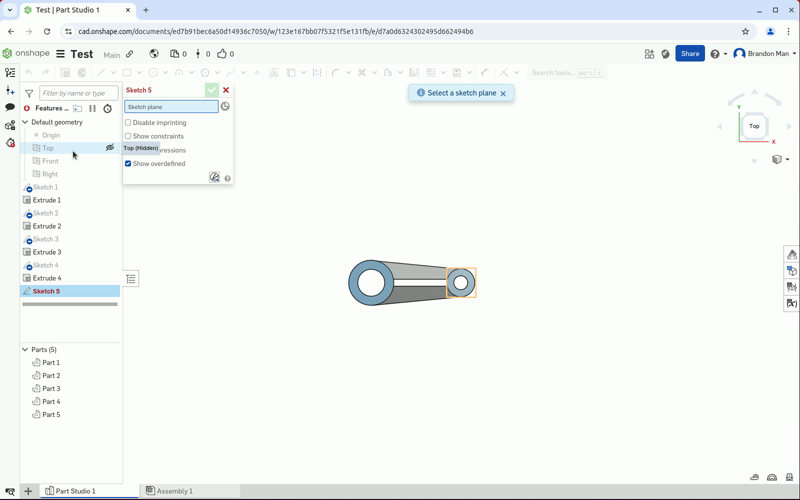
click(73, 150)
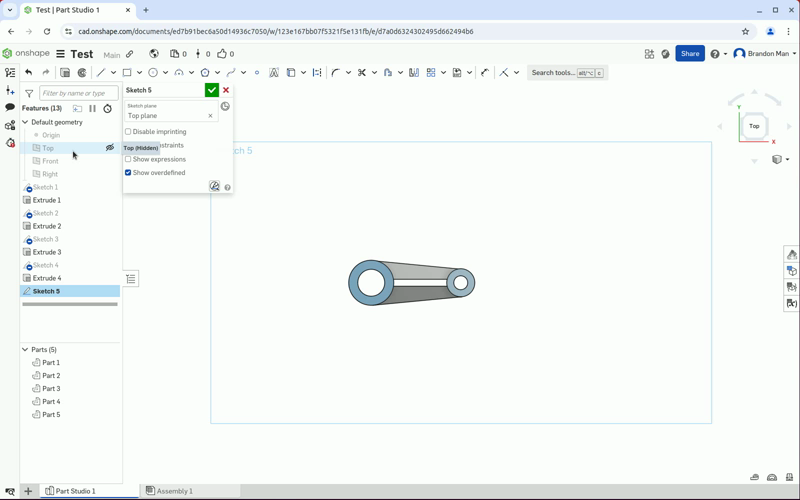
mouse_move(73, 352)
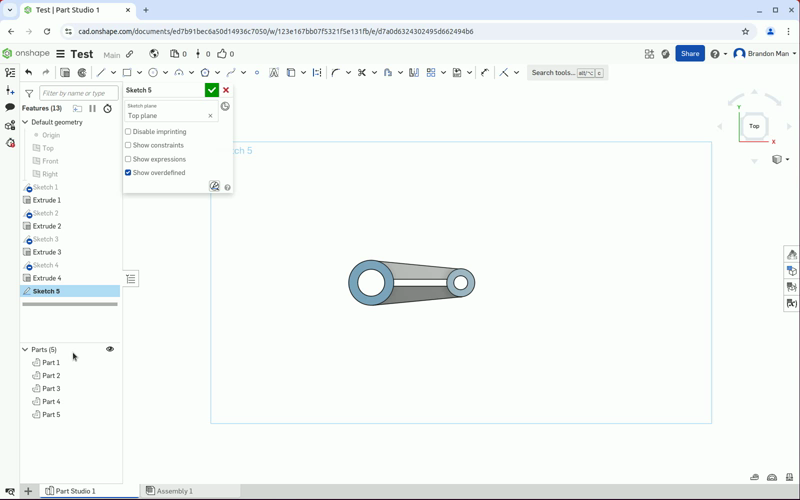
key(y)
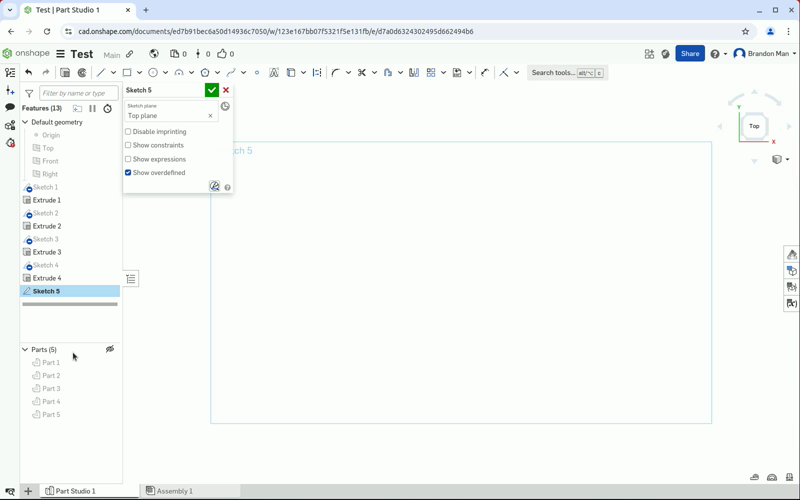
key(l)
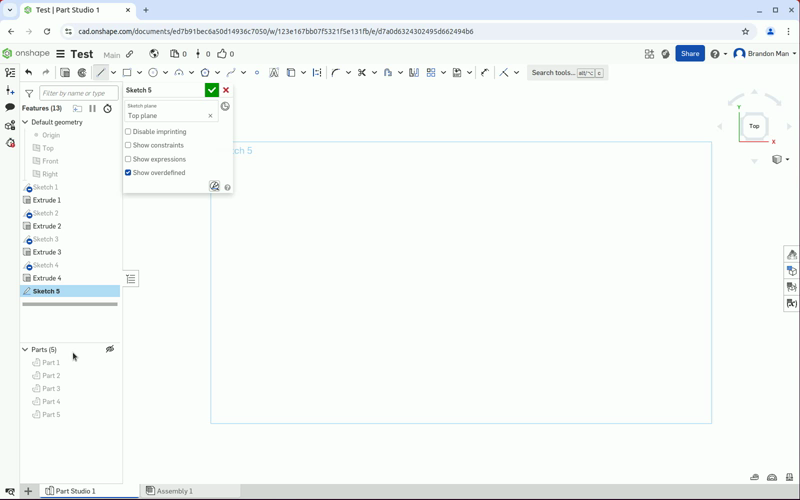
key_down(shift)
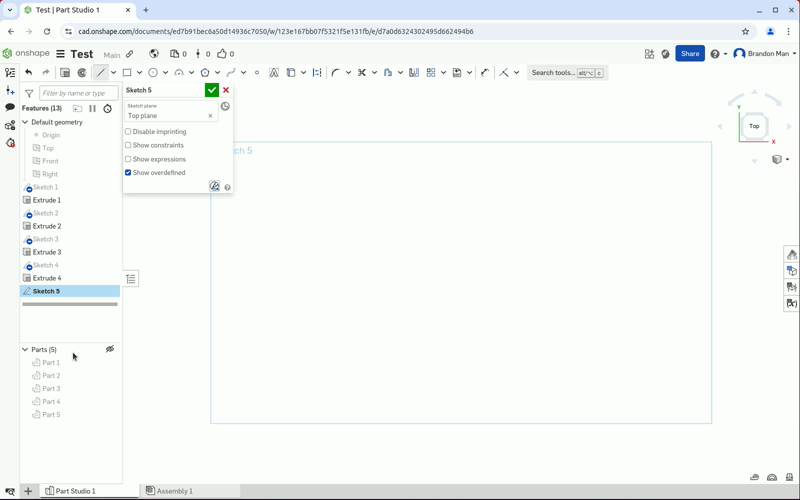
mouse_move(392, 286)
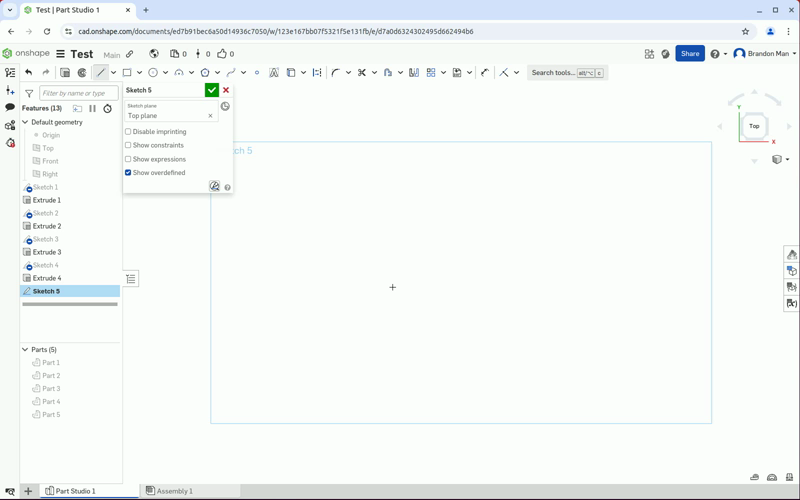
click(392, 286)
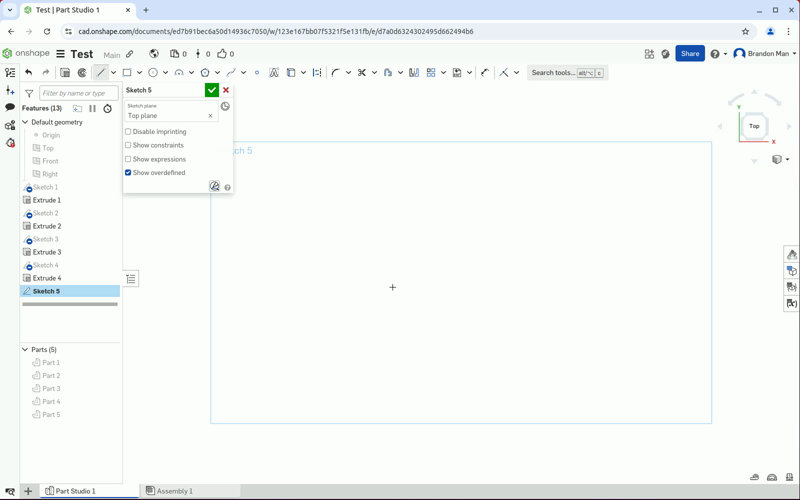
key_up(shift)
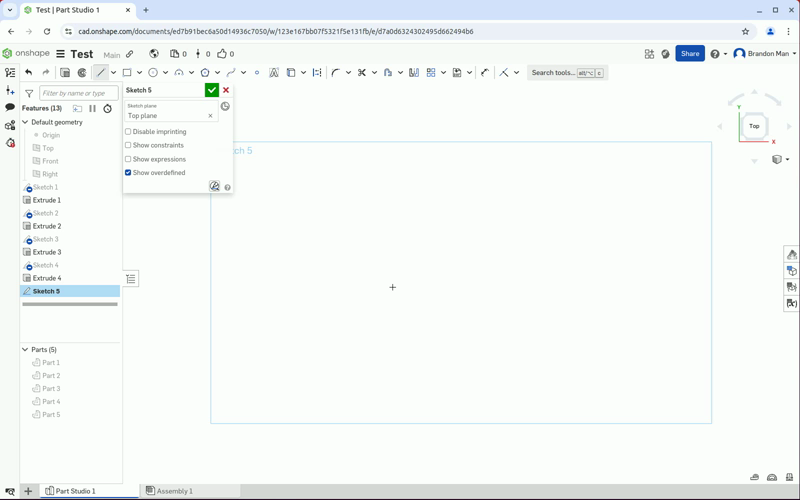
key_down(shift)
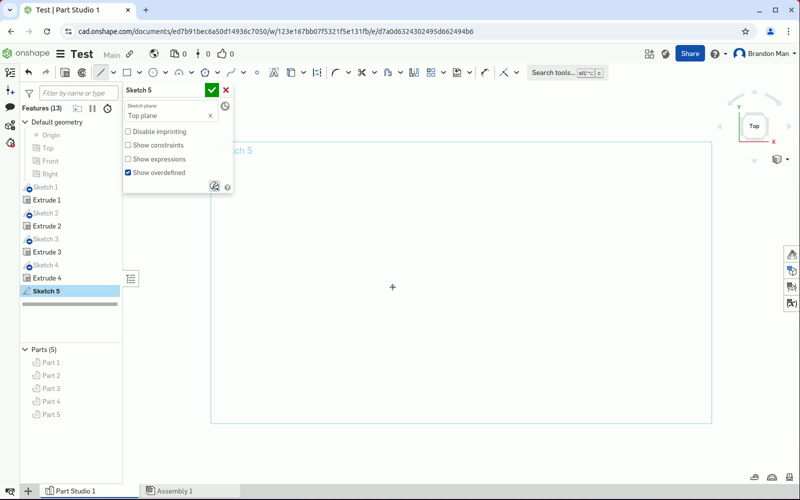
mouse_move(422, 286)
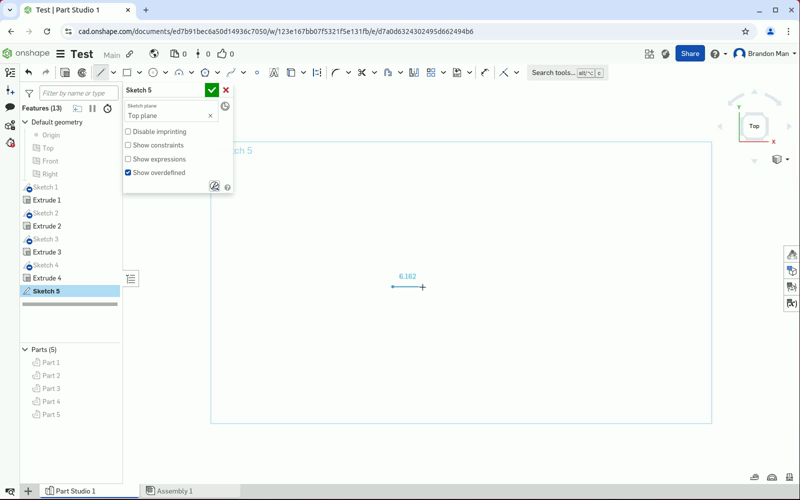
mouse_move(448, 286)
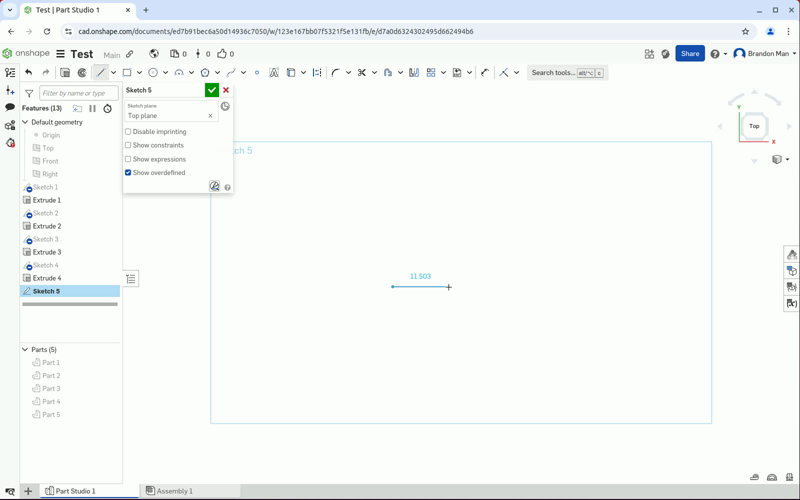
click(448, 286)
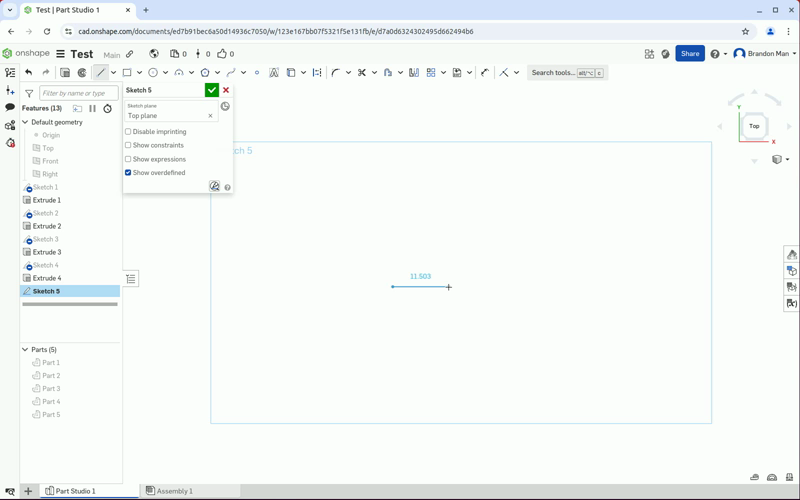
key_up(shift)
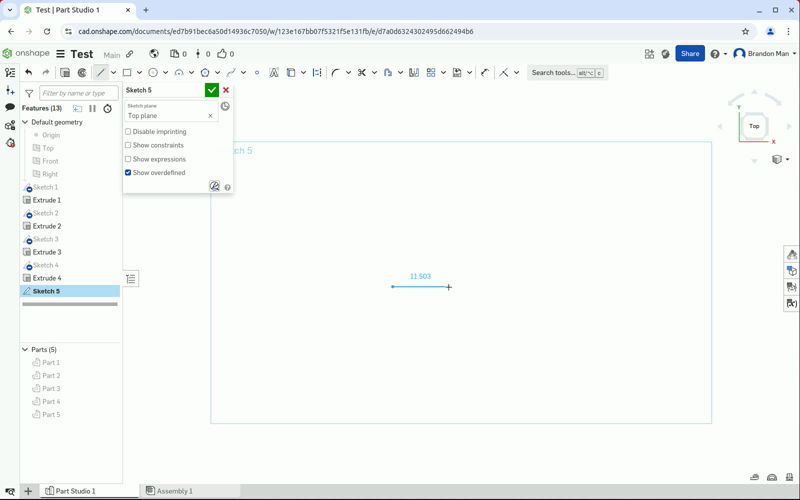
key(esc)
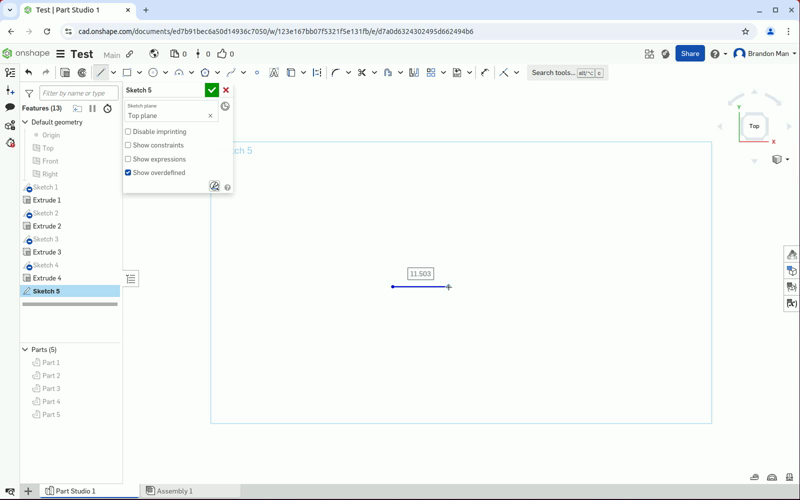
key(a)
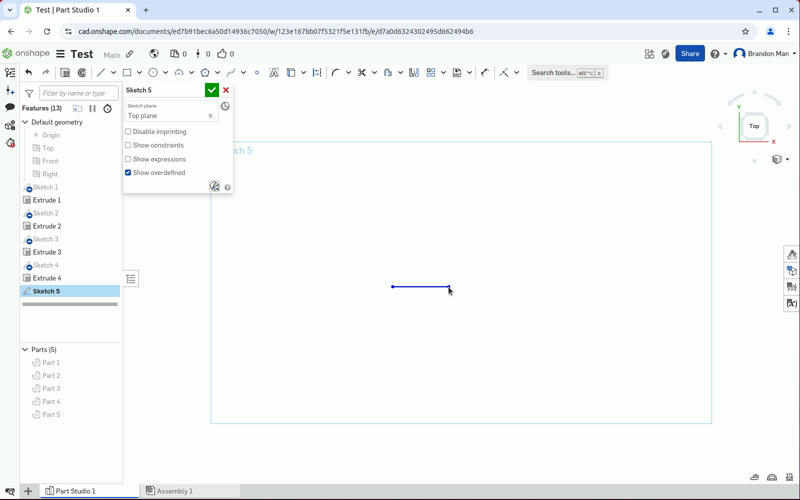
mouse_move(448, 286)
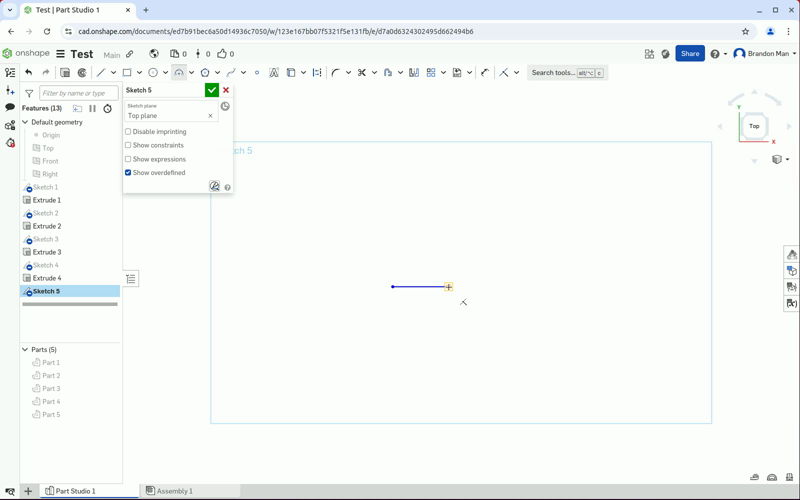
click(448, 286)
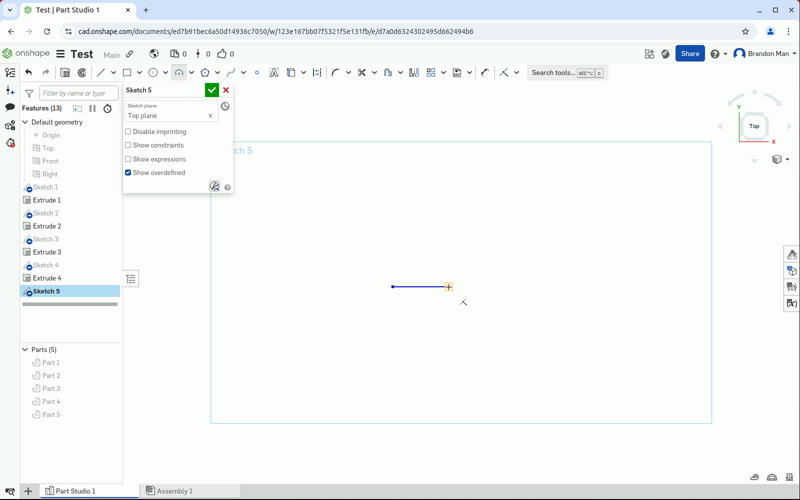
key_down(shift)
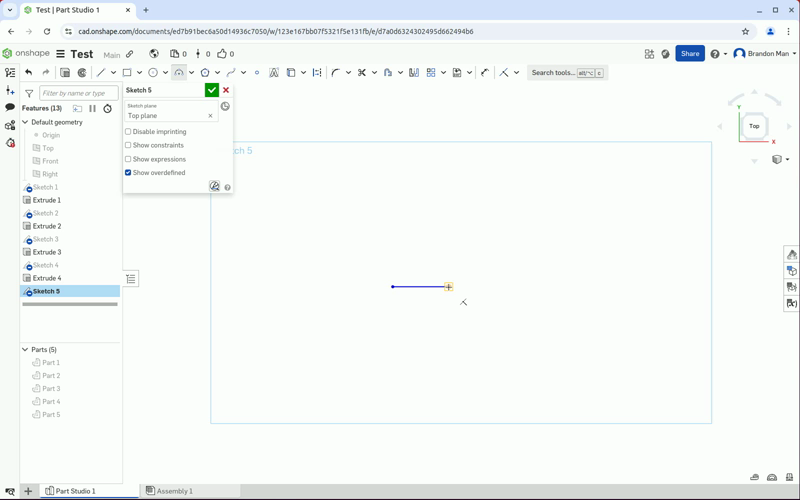
mouse_move(448, 279)
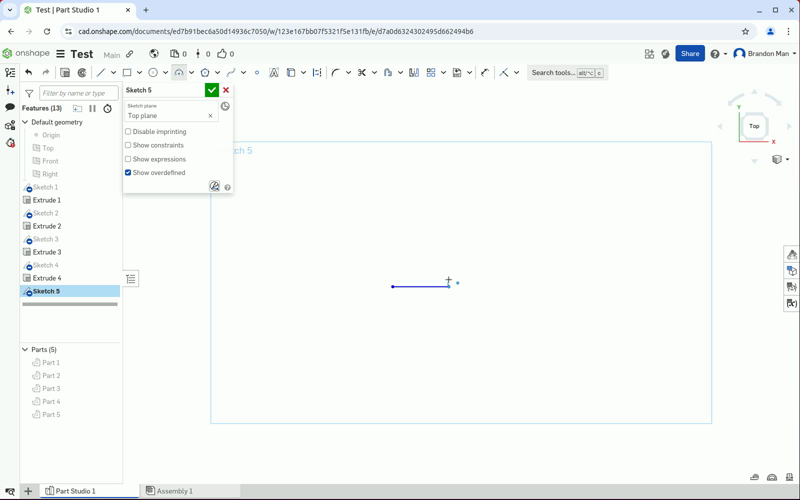
scroll(6)
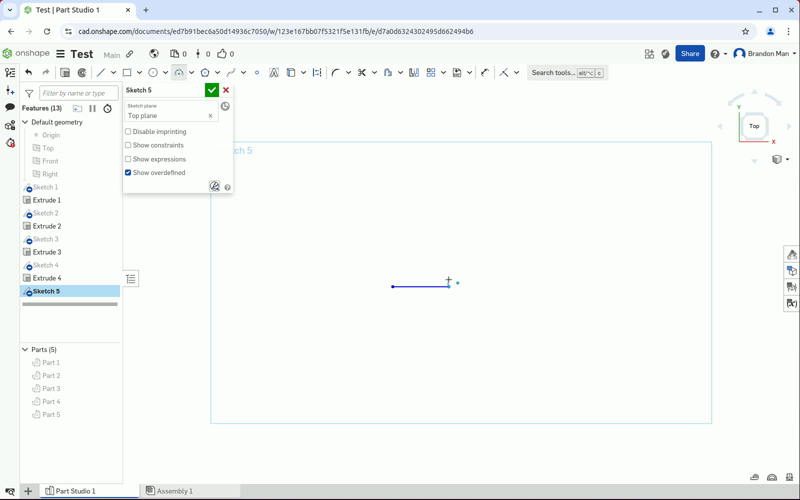
scroll(6)
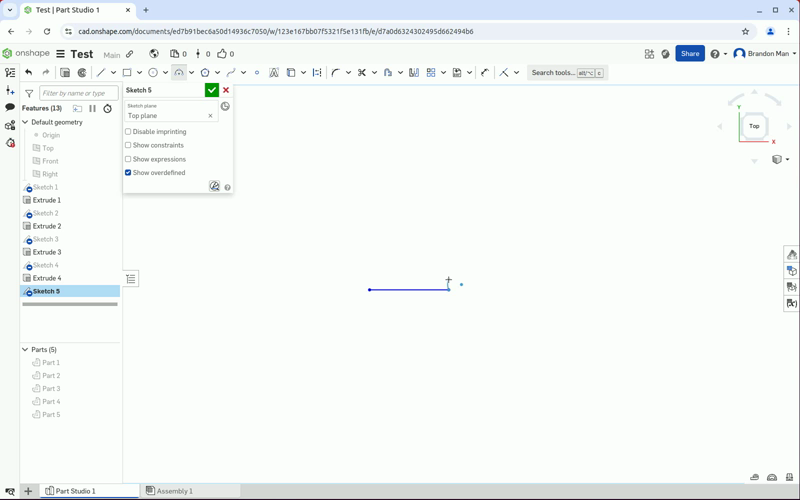
scroll(6)
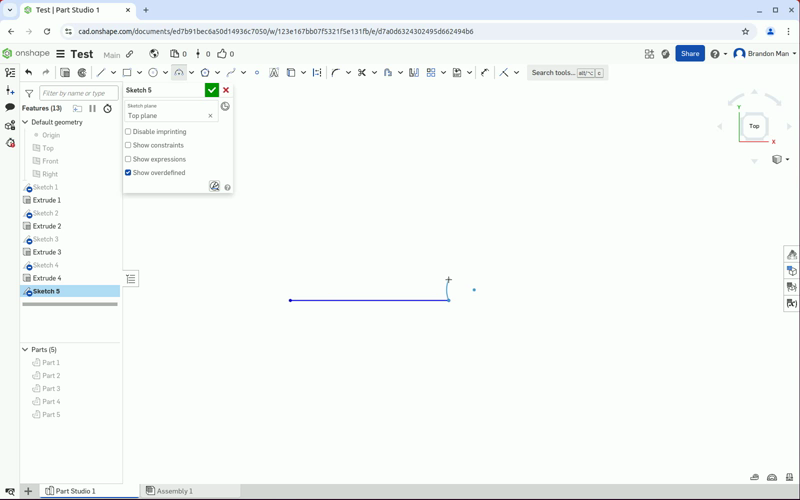
scroll(6)
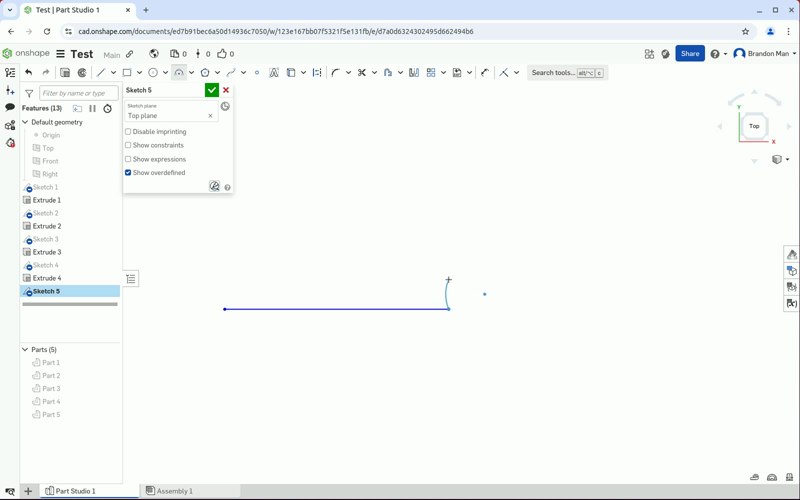
scroll(6)
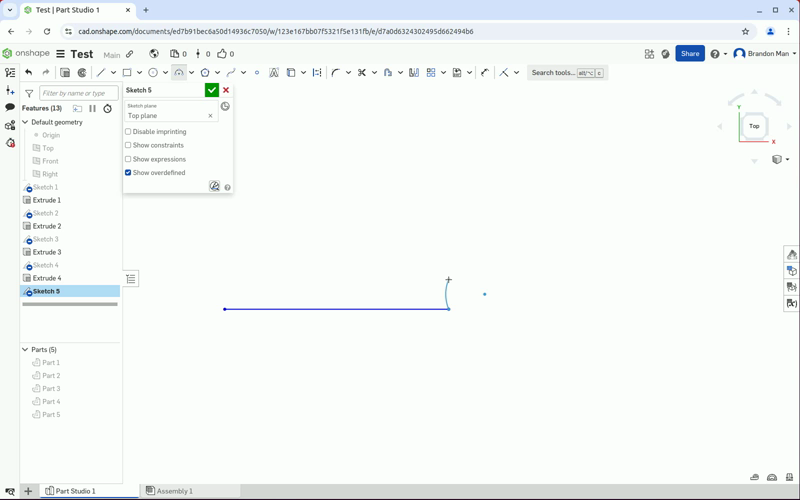
scroll(6)
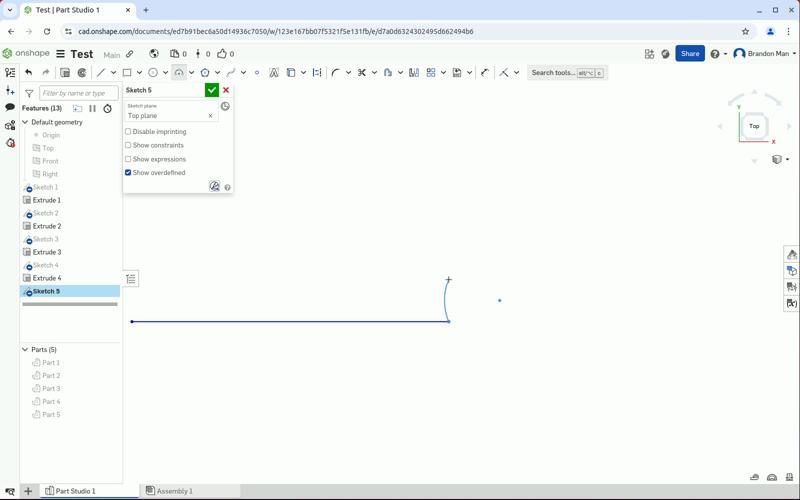
scroll(6)
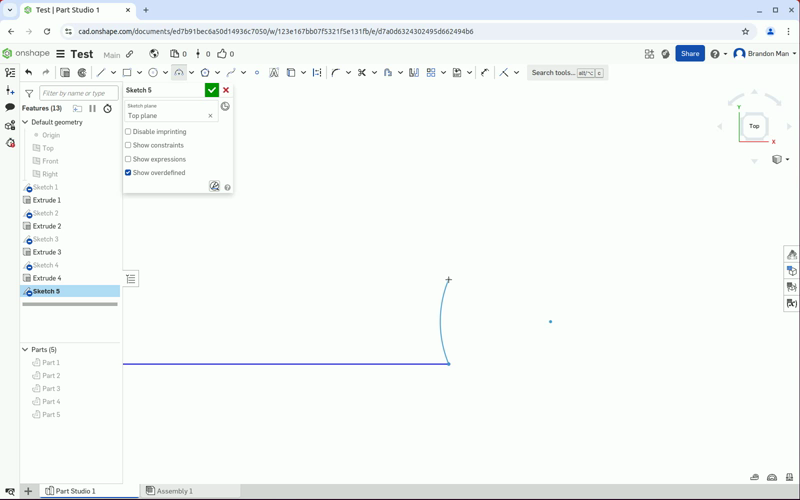
click(448, 279)
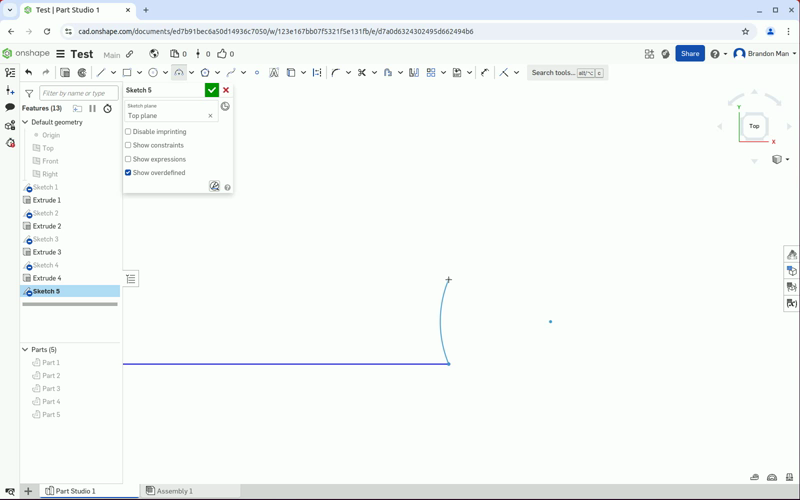
scroll(-6)
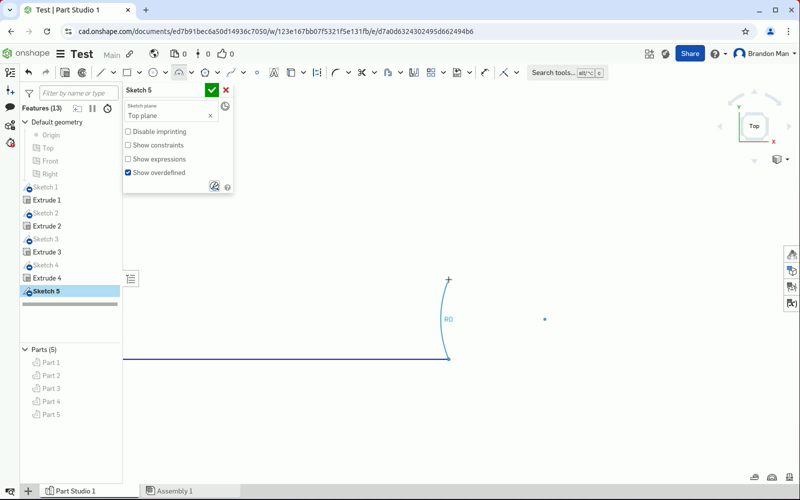
scroll(-6)
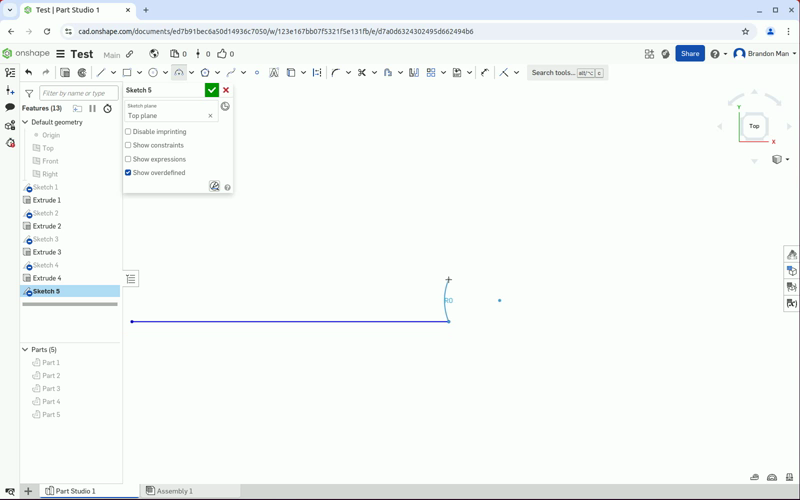
scroll(-6)
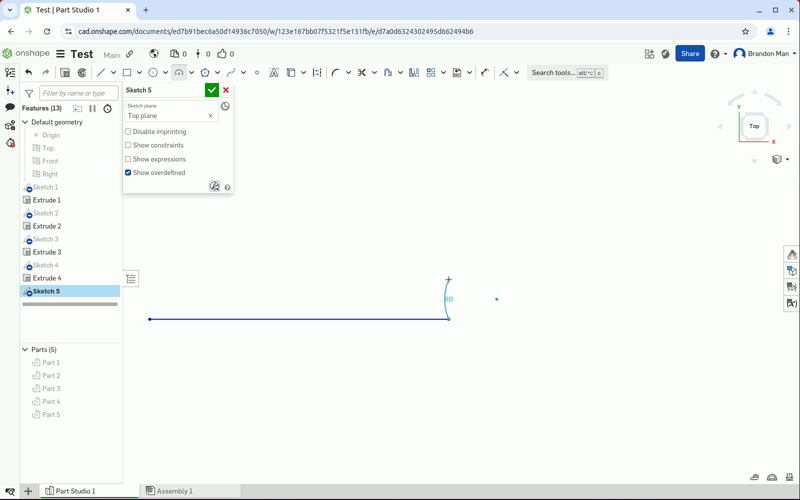
scroll(-6)
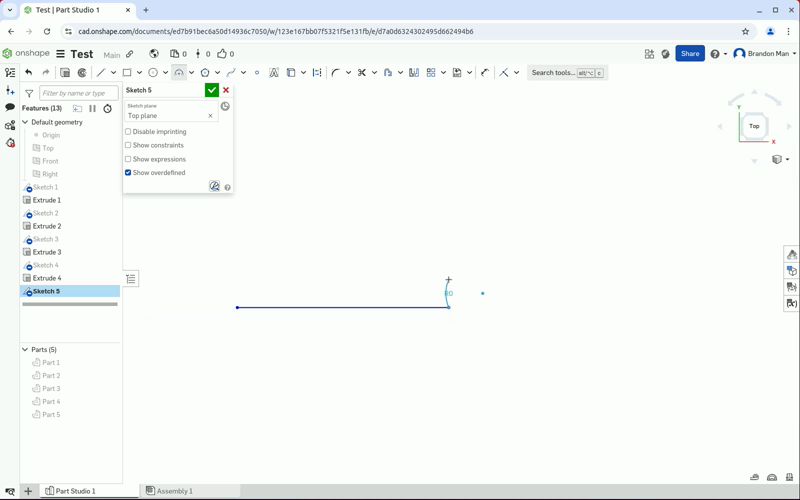
scroll(-6)
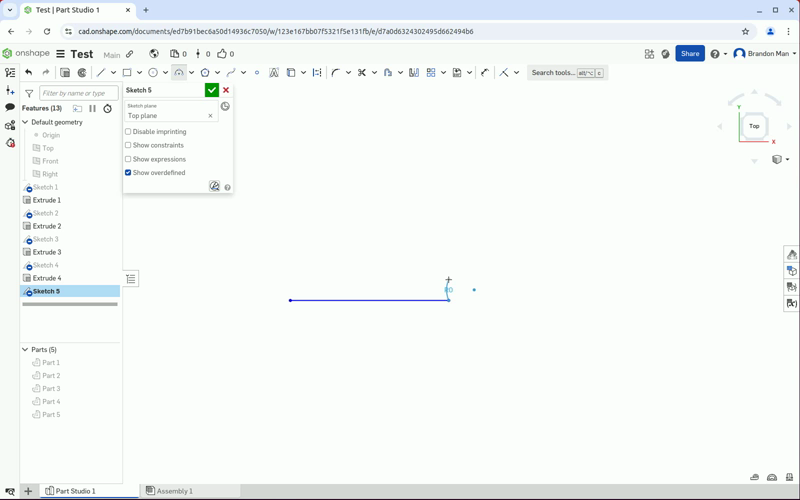
scroll(-6)
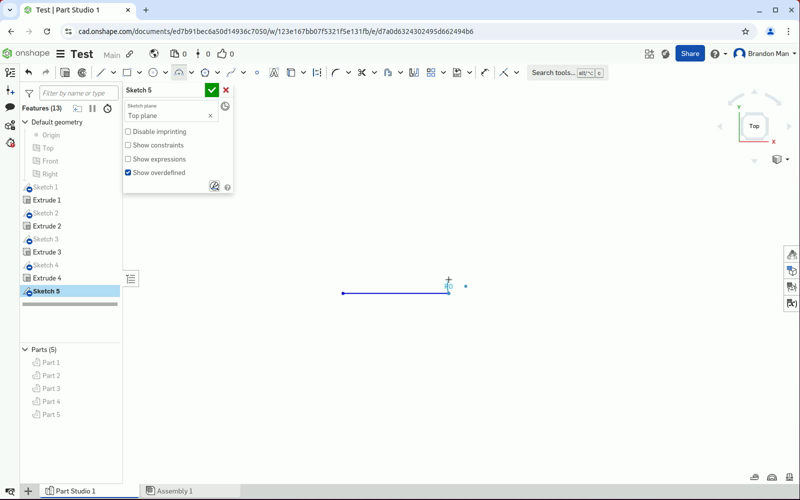
scroll(-6)
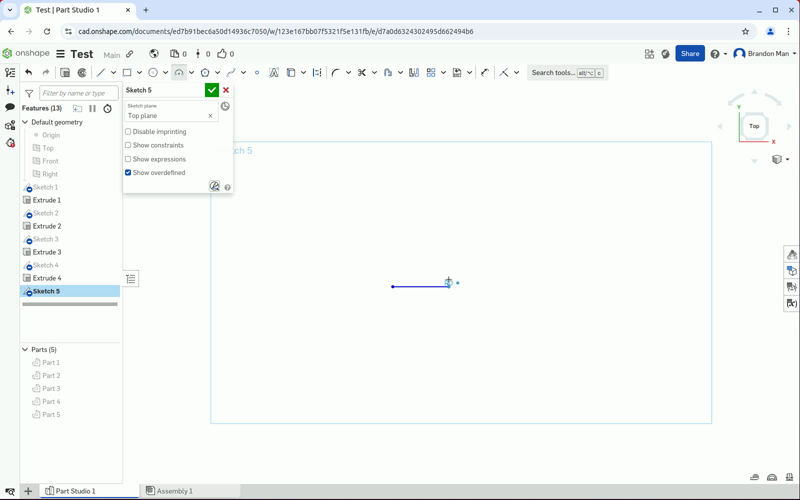
mouse_move(447, 282)
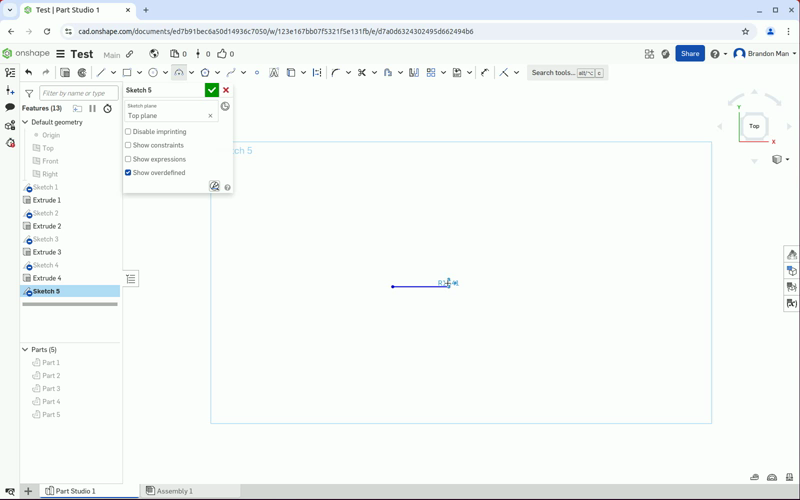
scroll(6)
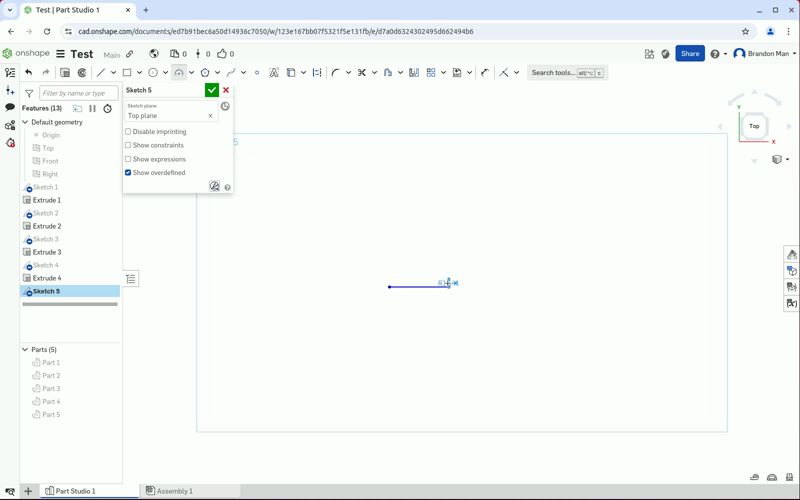
scroll(6)
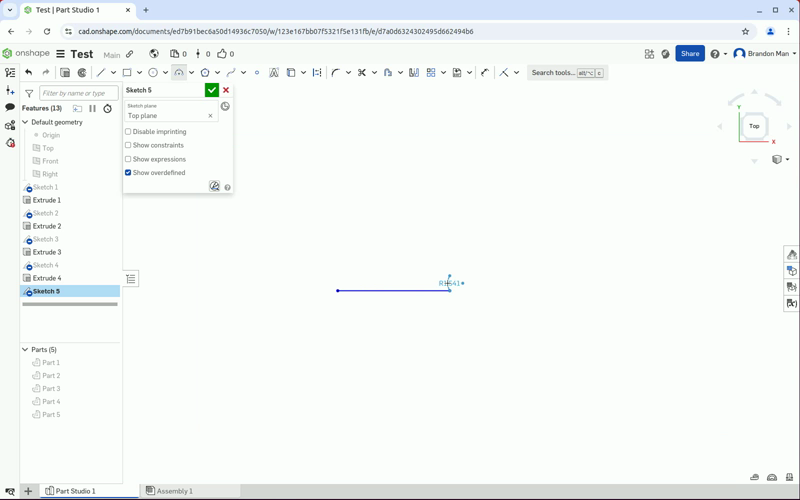
scroll(6)
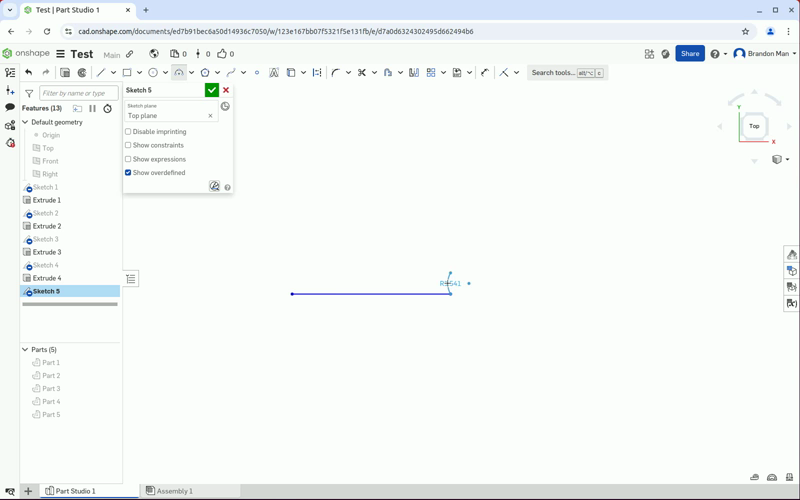
scroll(6)
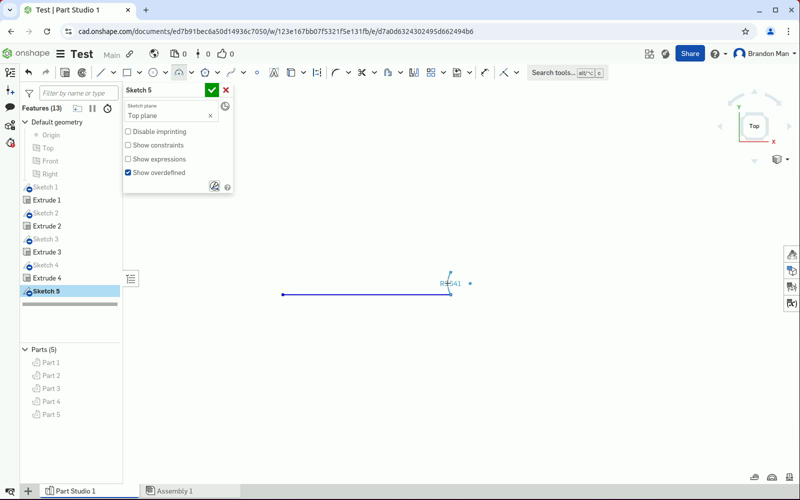
scroll(6)
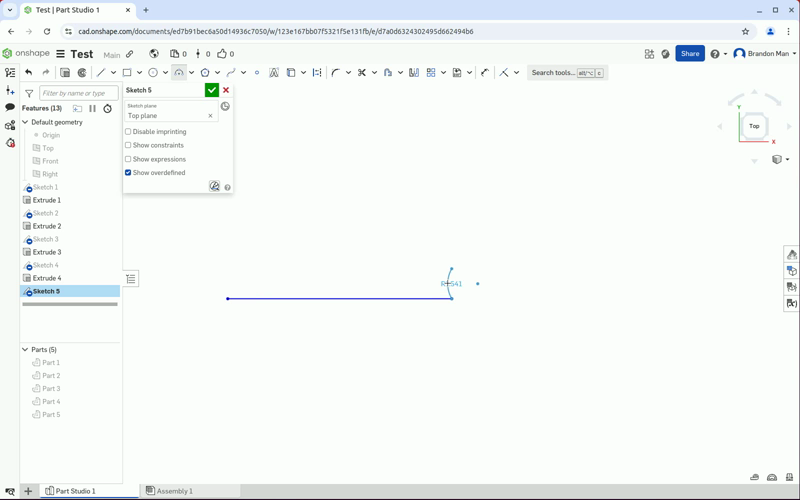
scroll(6)
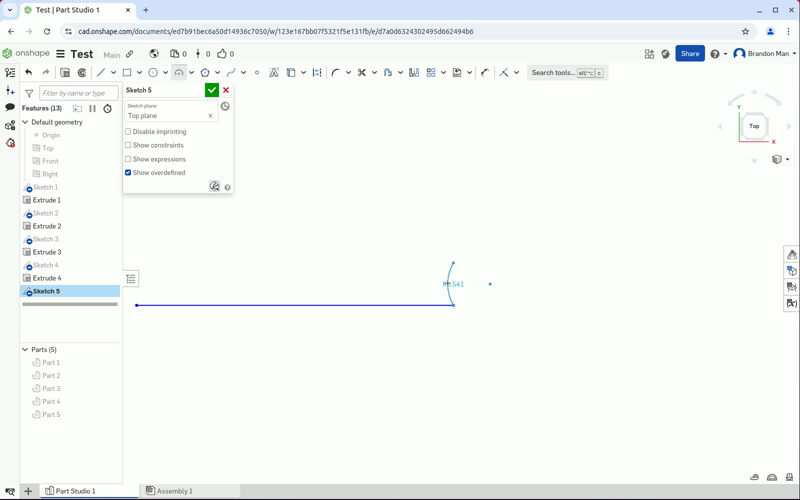
scroll(6)
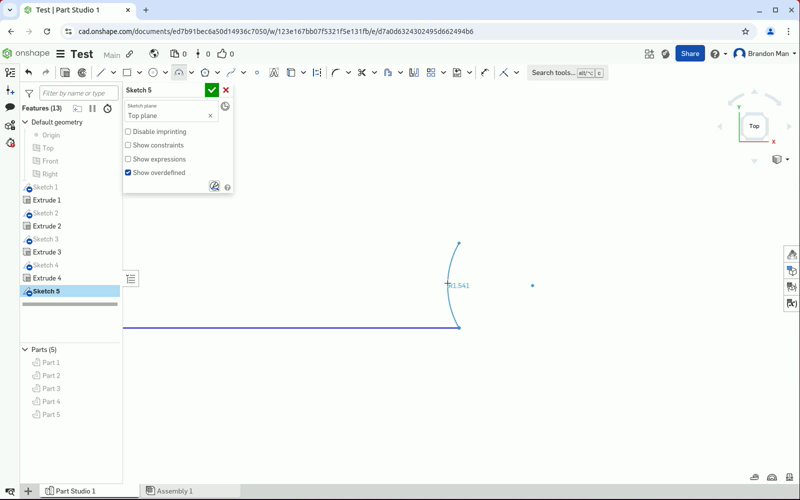
click(447, 282)
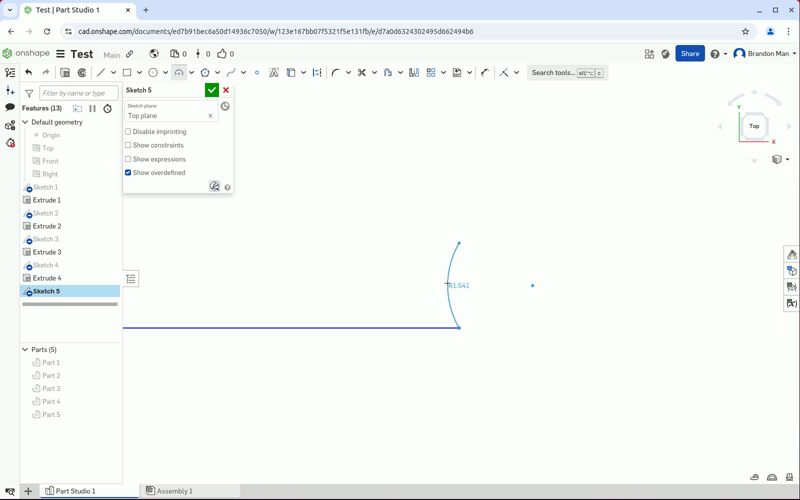
scroll(-6)
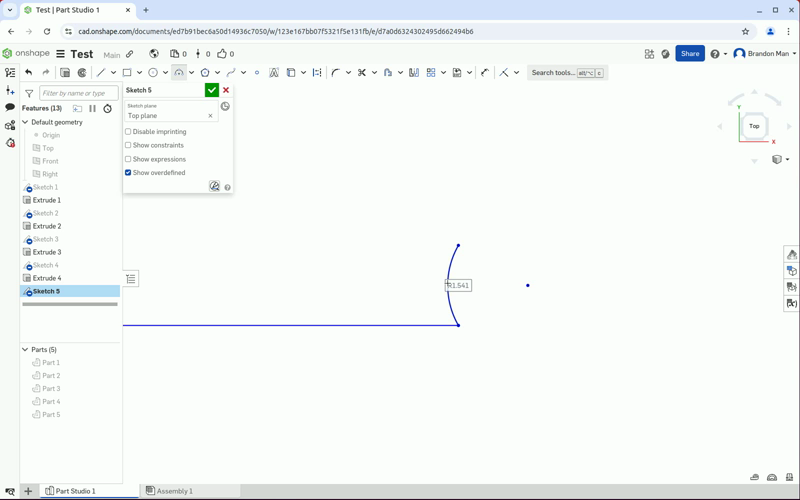
scroll(-6)
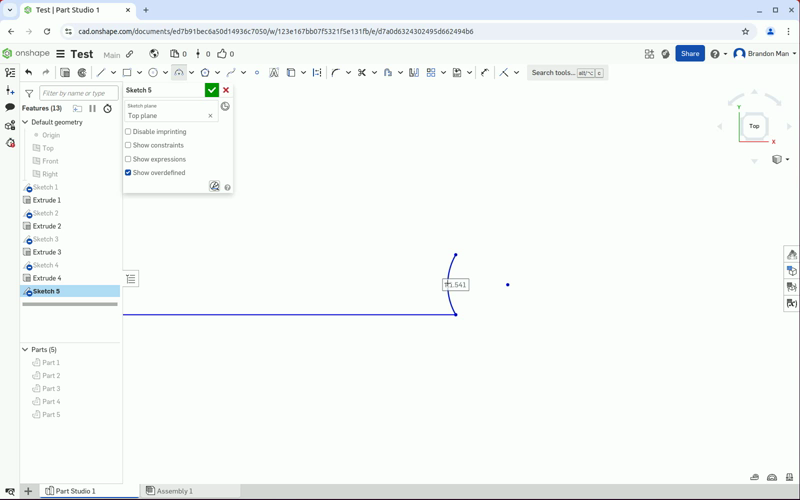
scroll(-6)
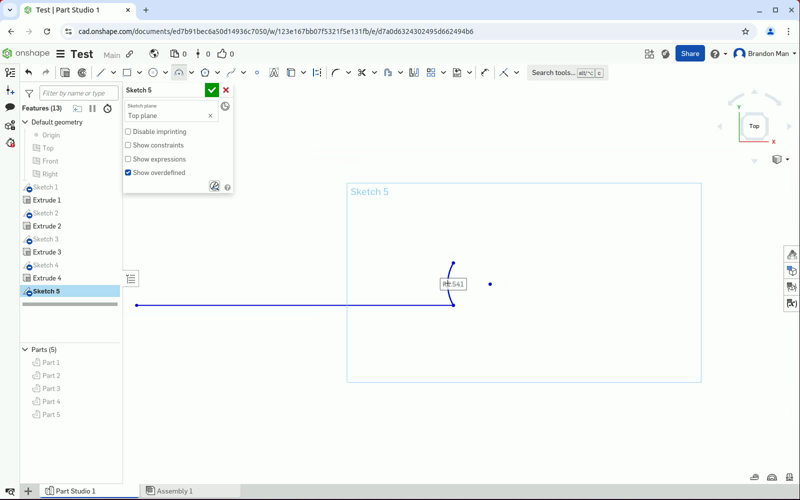
scroll(-6)
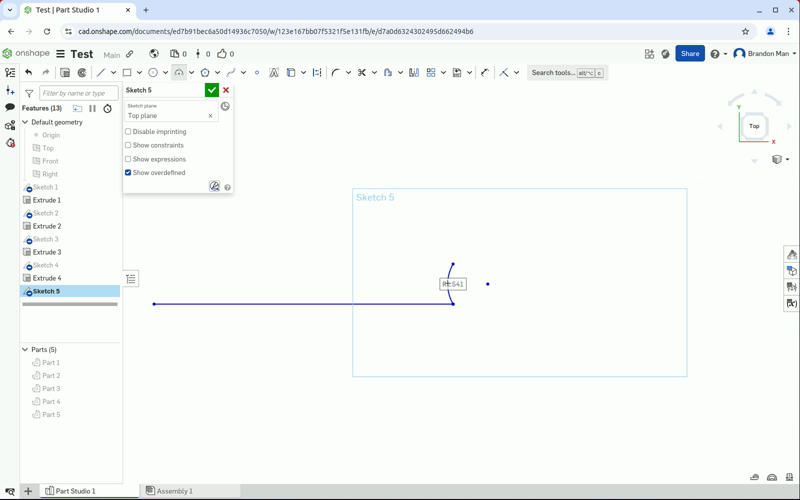
scroll(-6)
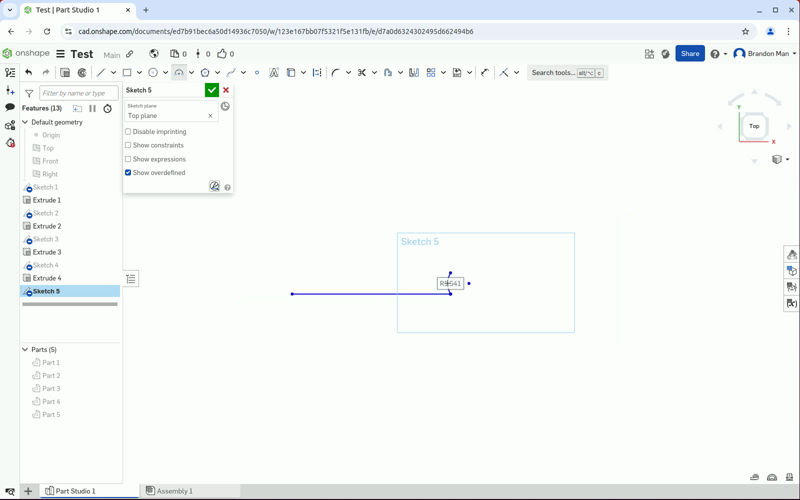
scroll(-6)
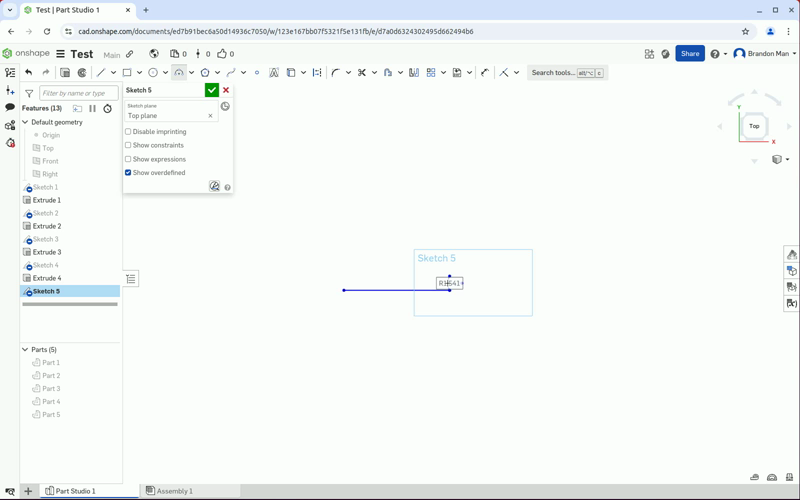
scroll(-6)
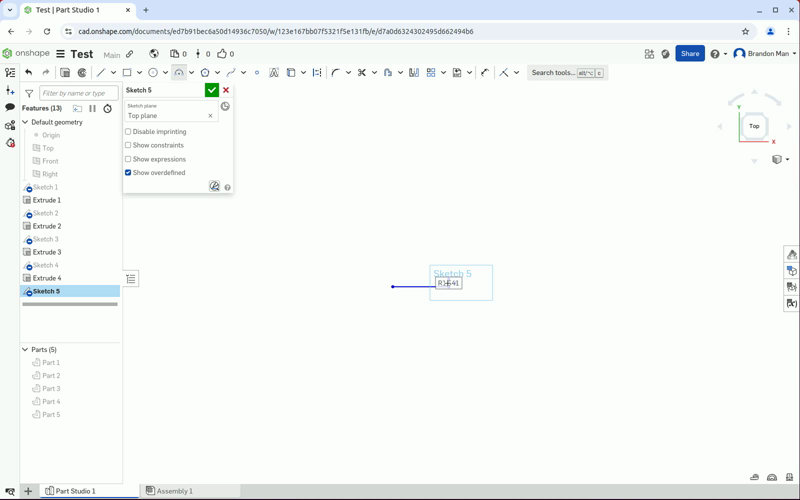
key_up(shift)
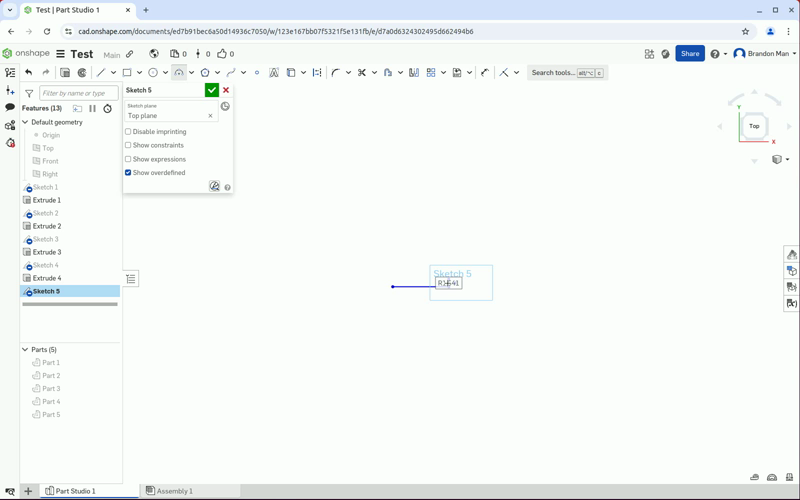
key(esc)
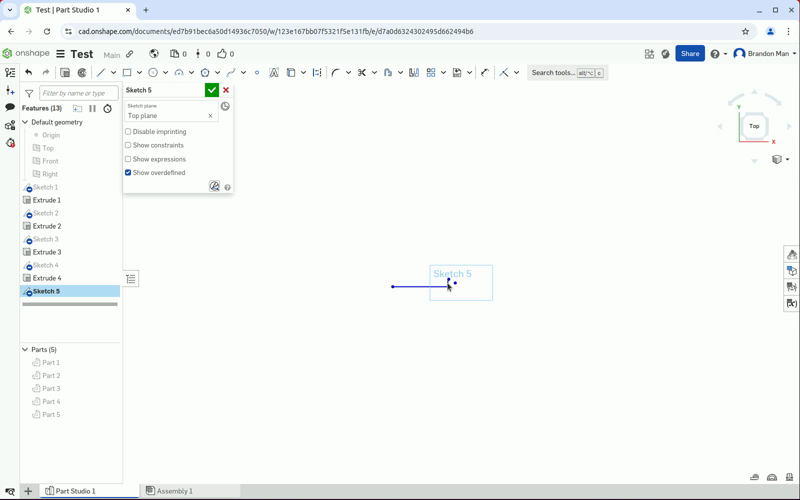
key(l)
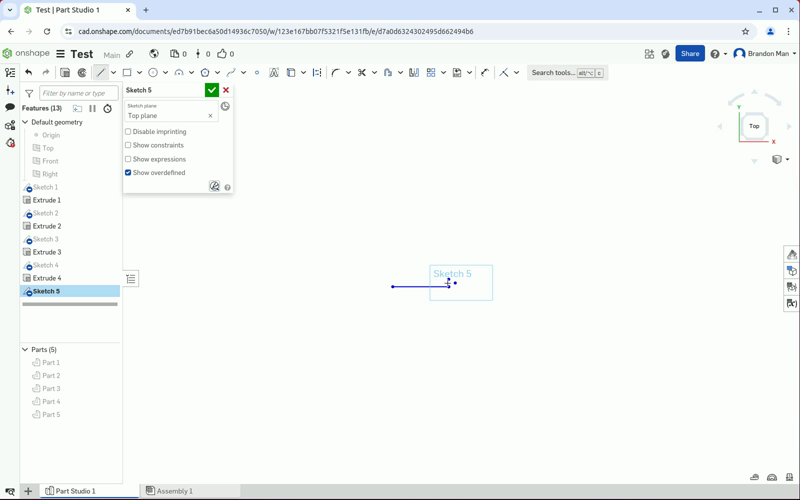
mouse_move(448, 279)
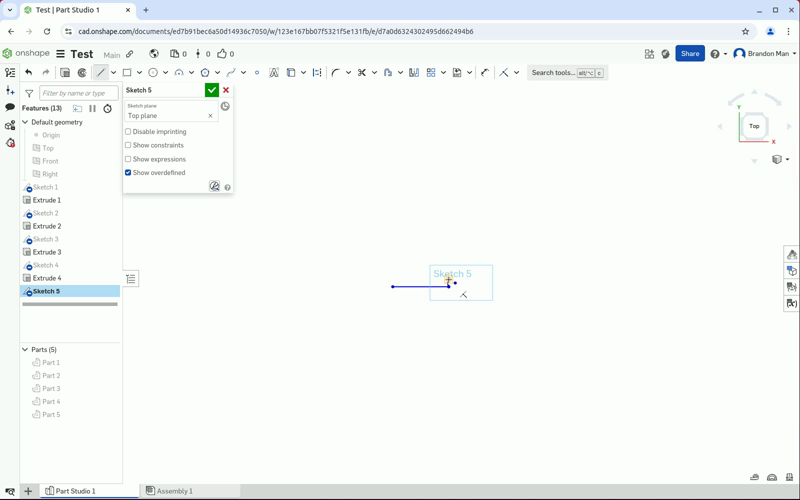
scroll(6)
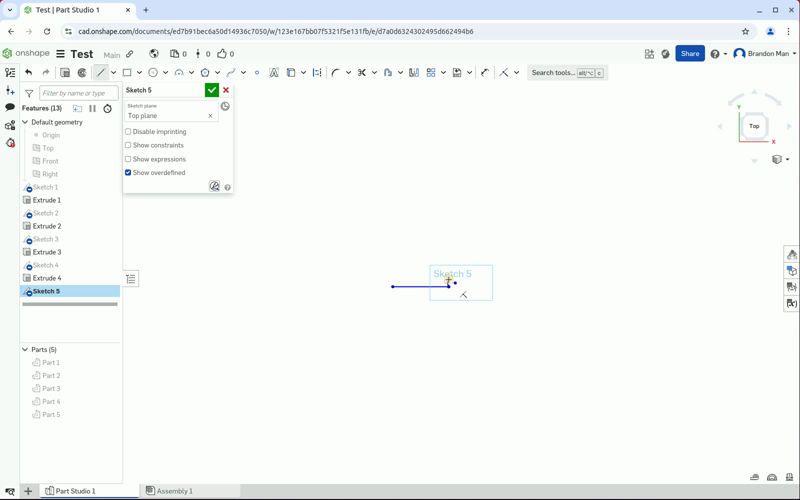
scroll(6)
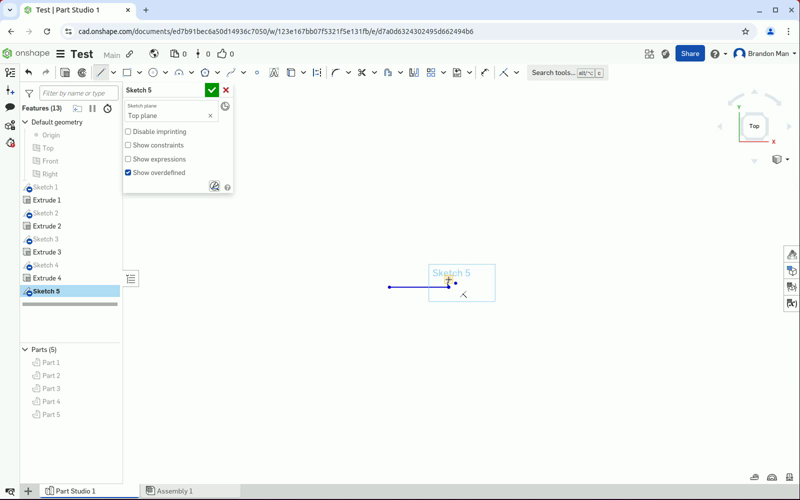
scroll(6)
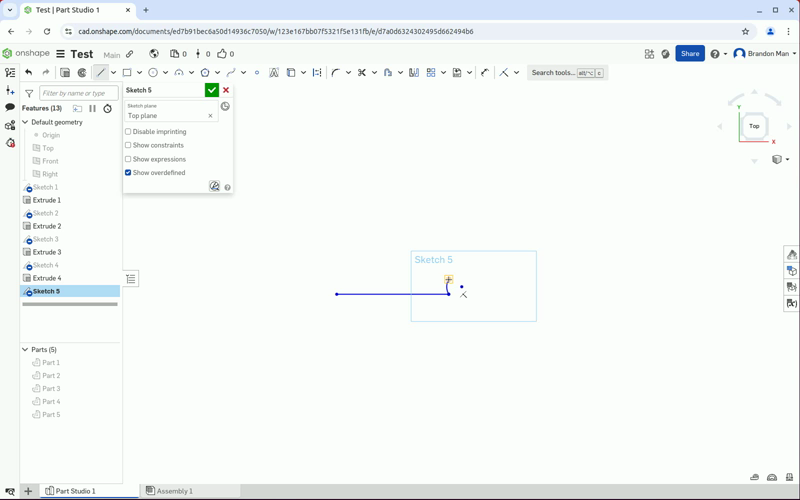
scroll(6)
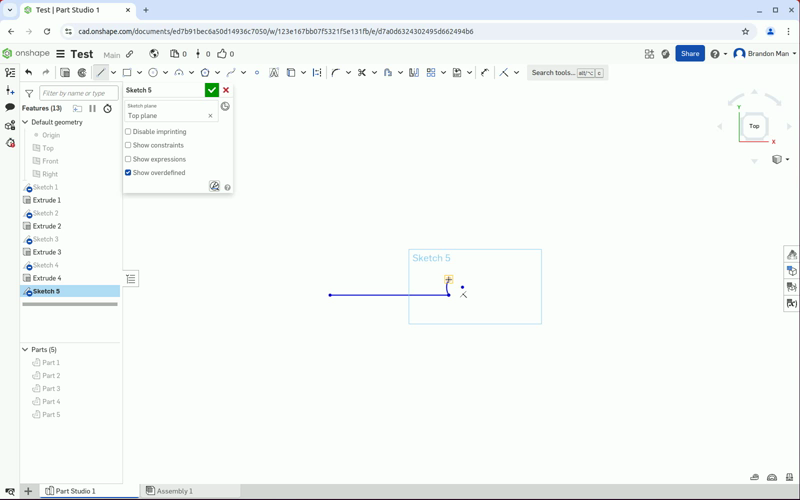
scroll(6)
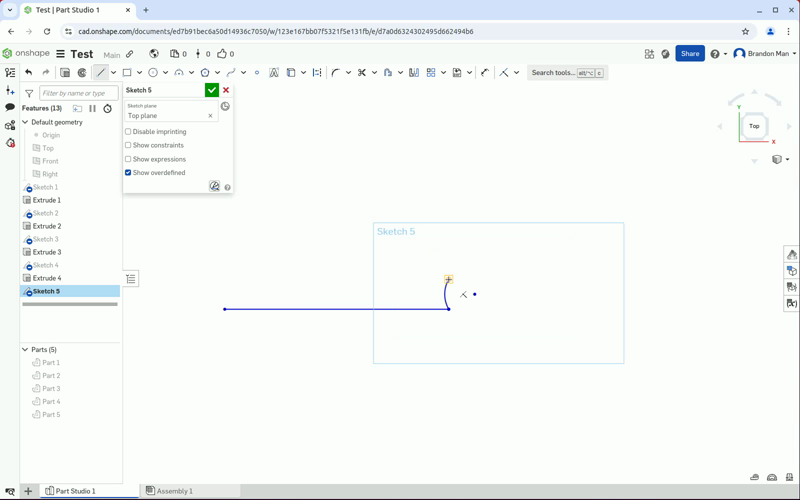
scroll(6)
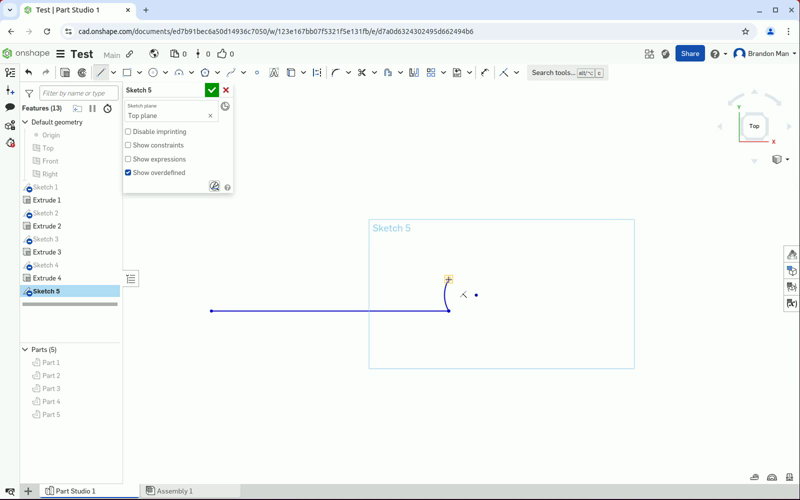
scroll(6)
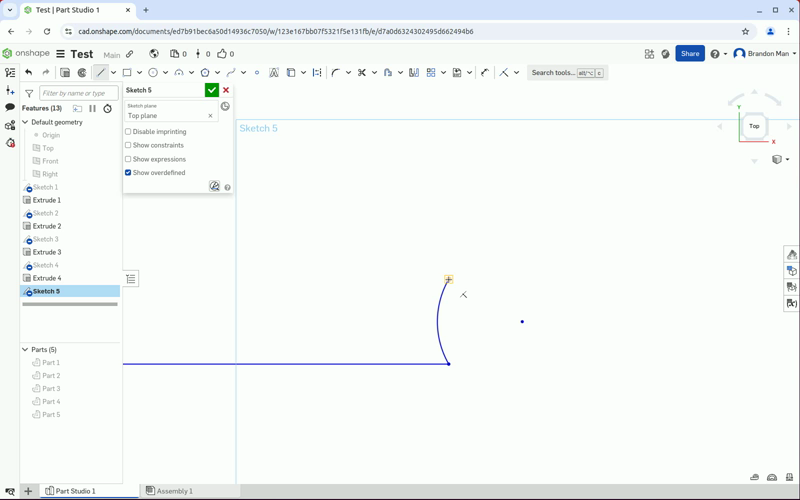
click(448, 279)
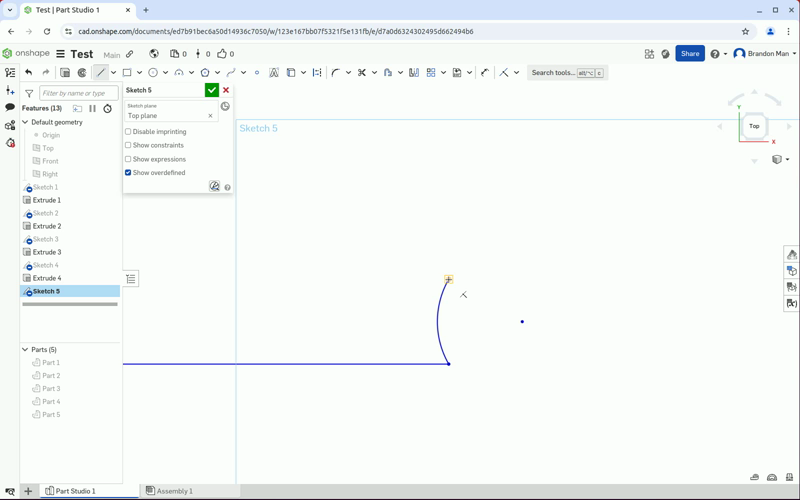
scroll(-6)
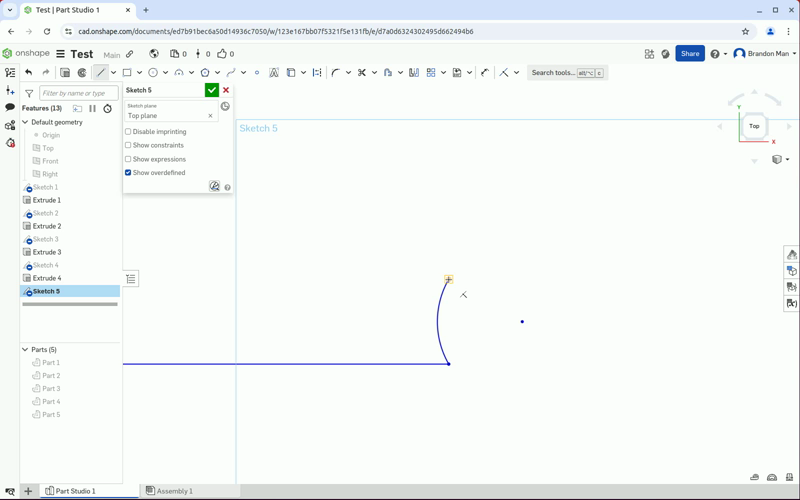
scroll(-6)
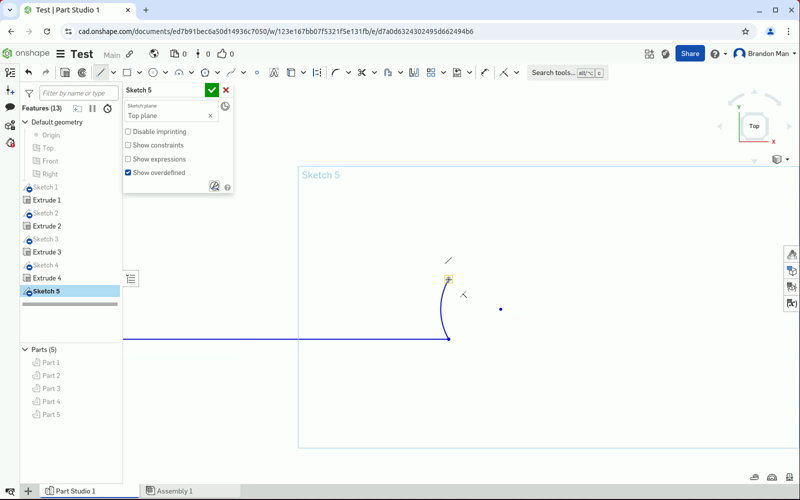
scroll(-6)
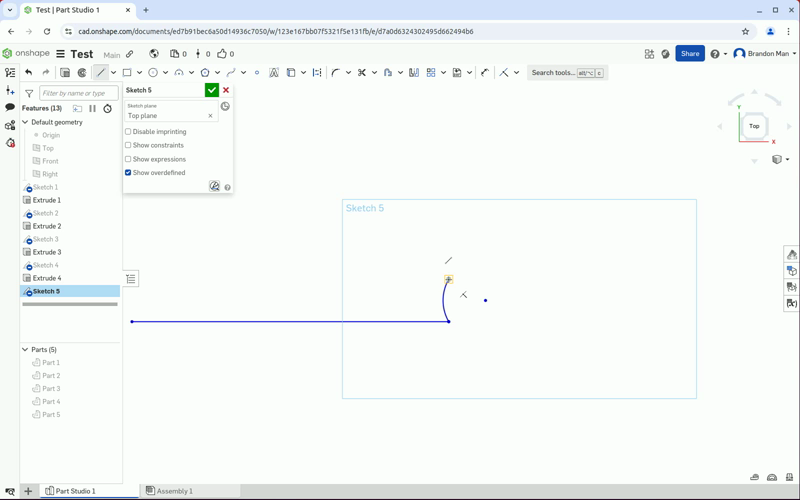
scroll(-6)
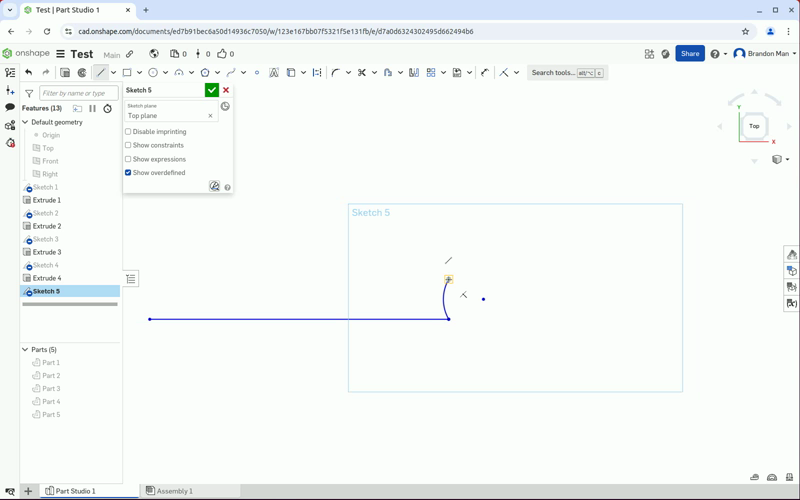
scroll(-6)
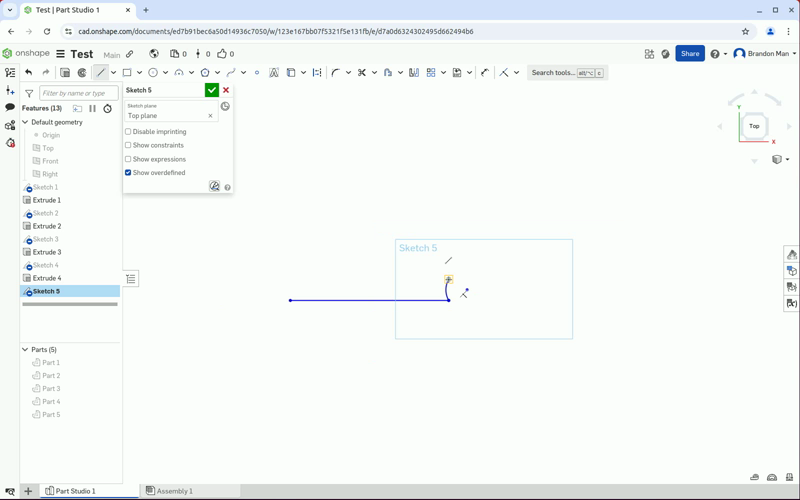
scroll(-6)
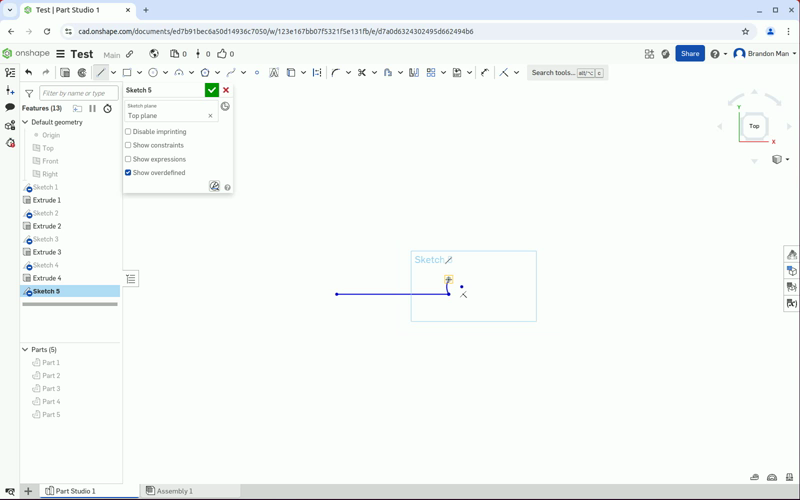
scroll(-6)
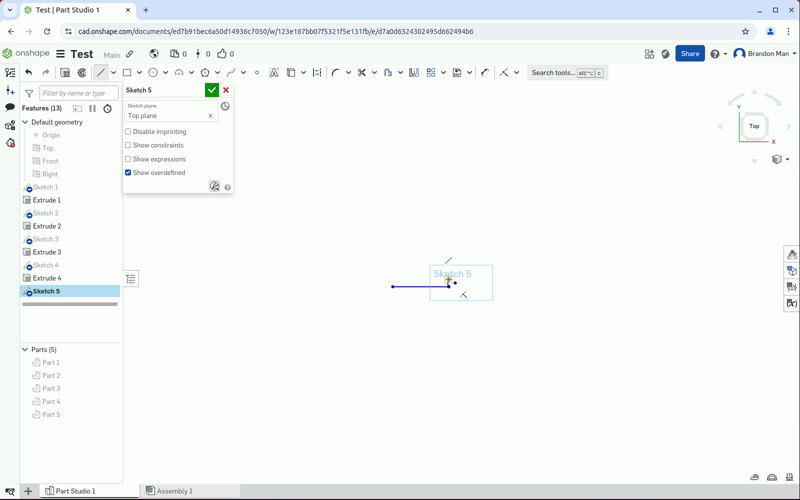
key_down(shift)
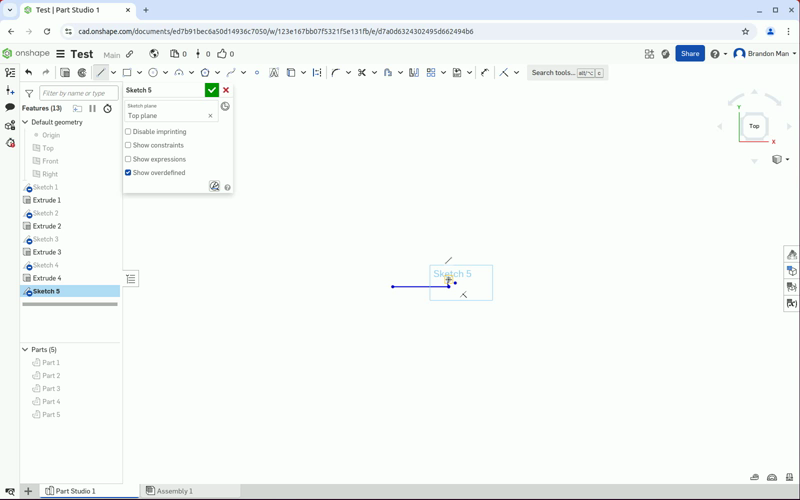
mouse_move(478, 279)
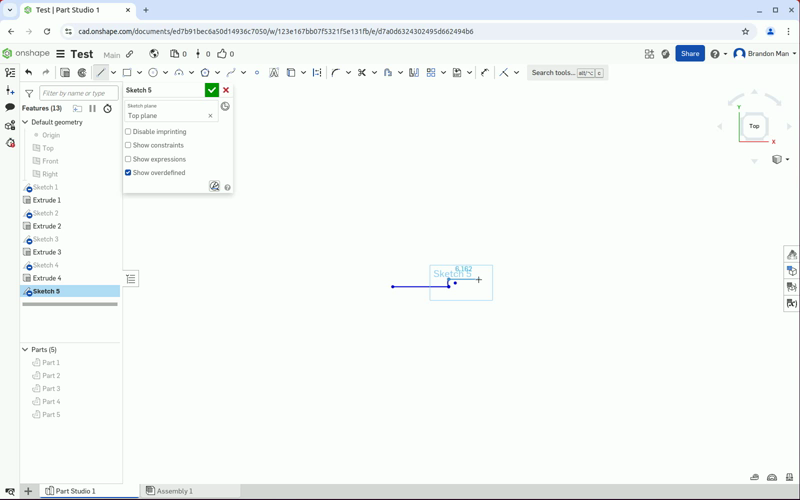
mouse_move(392, 279)
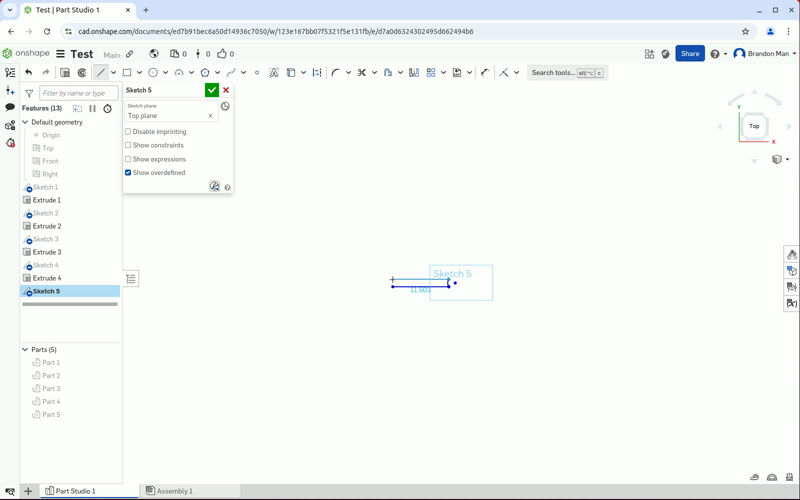
click(392, 279)
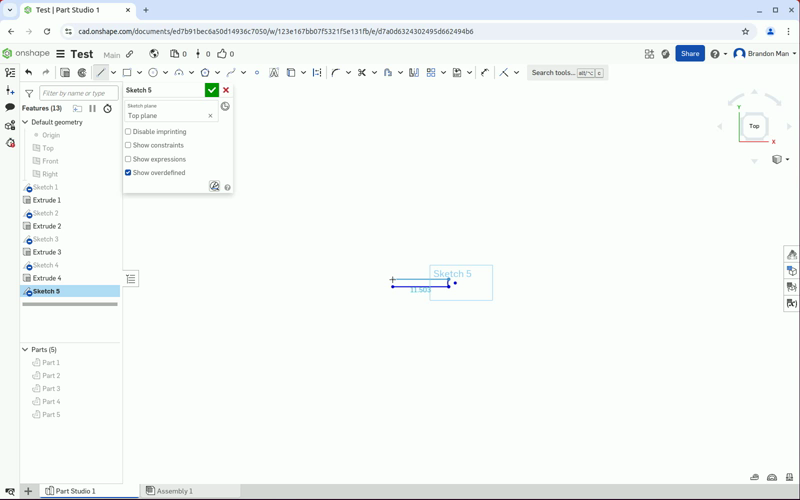
key_up(shift)
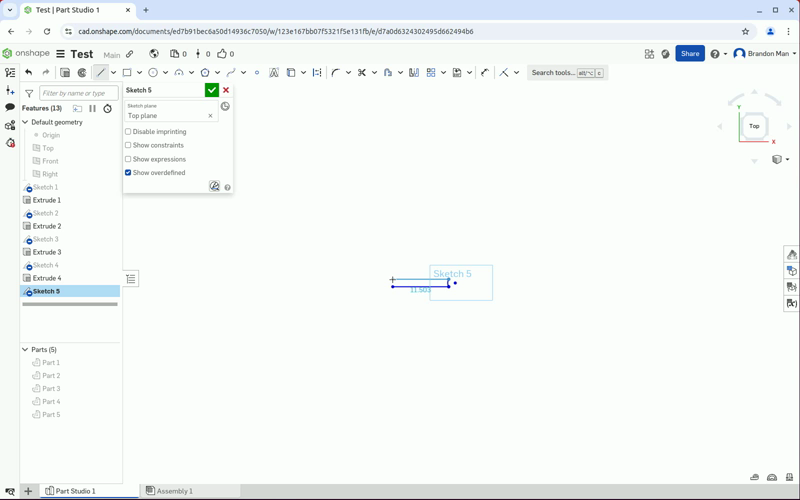
key(esc)
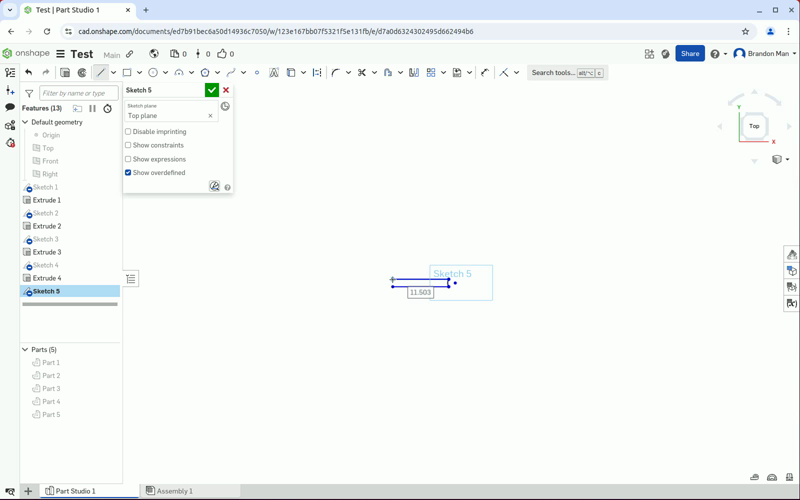
key(a)
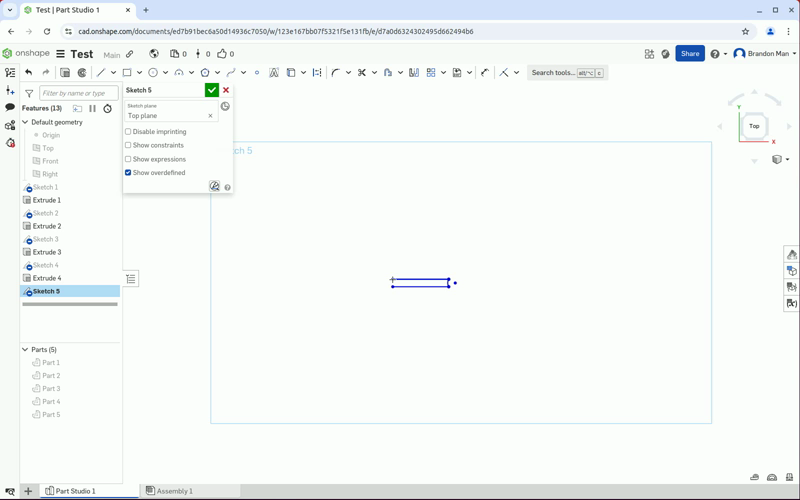
mouse_move(392, 279)
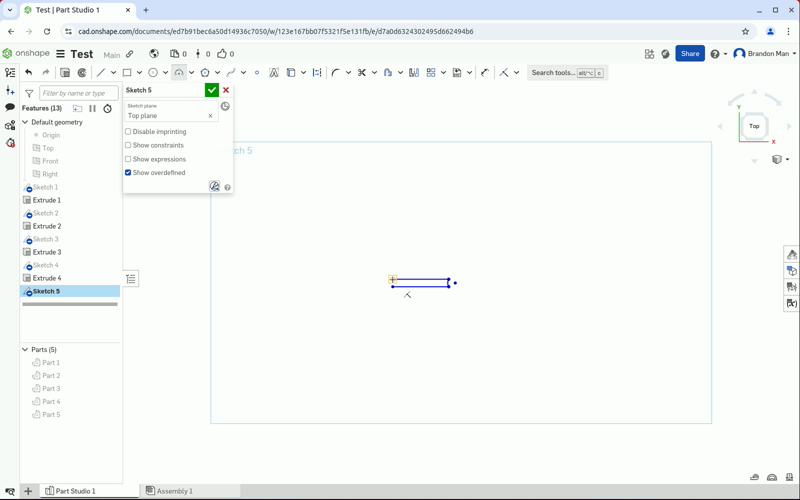
click(392, 279)
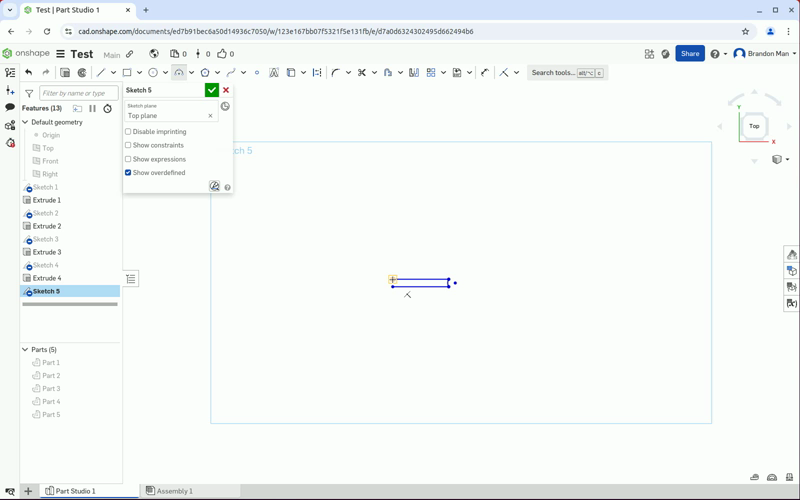
mouse_move(392, 286)
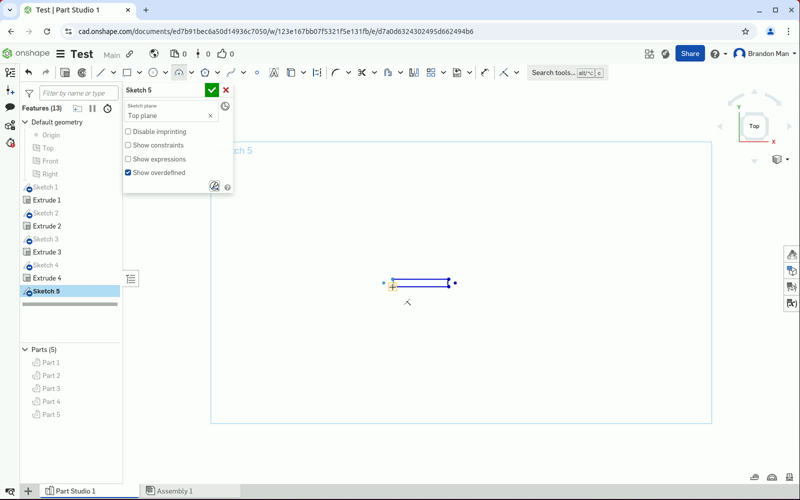
scroll(6)
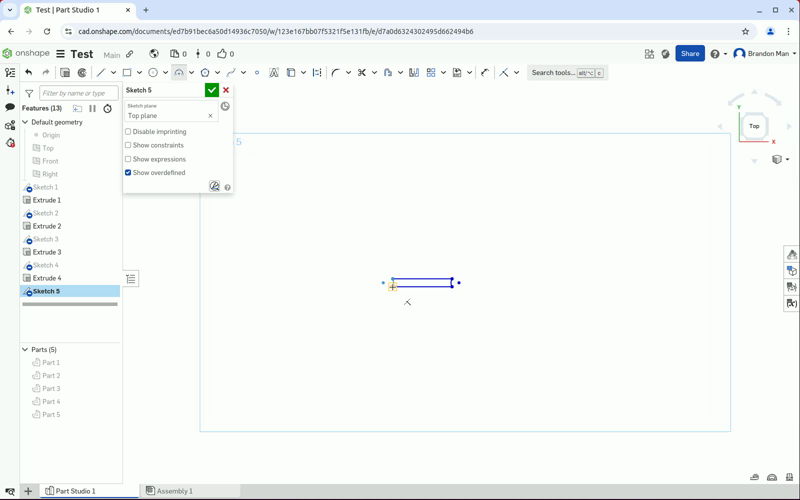
scroll(6)
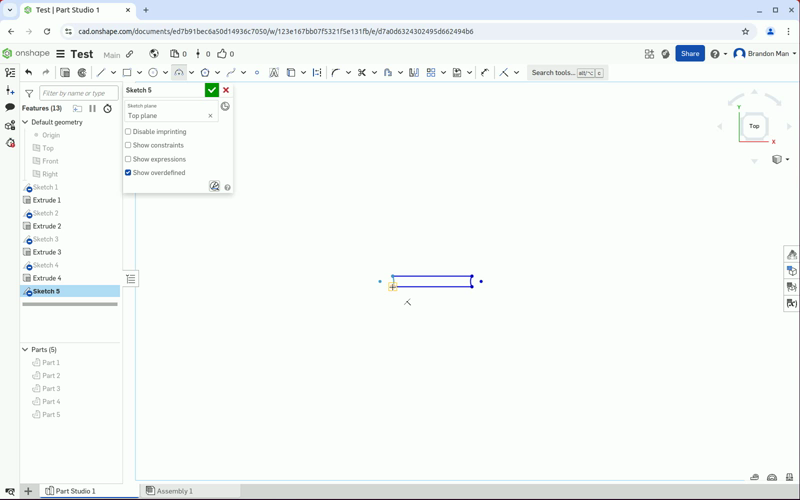
scroll(6)
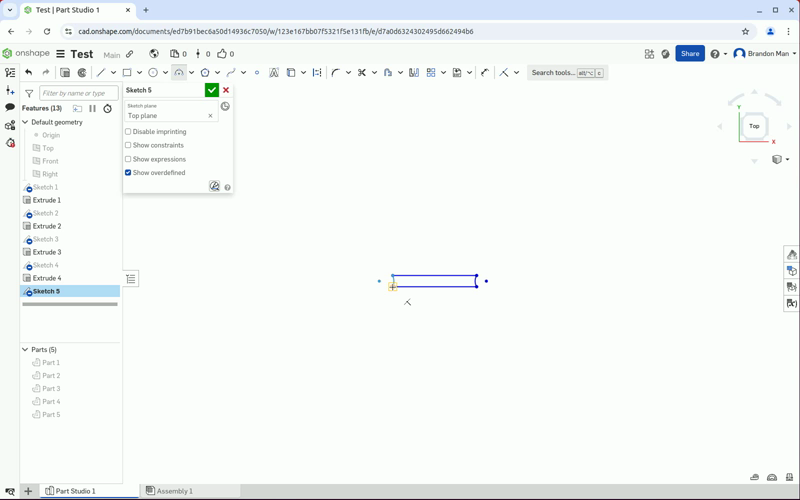
scroll(6)
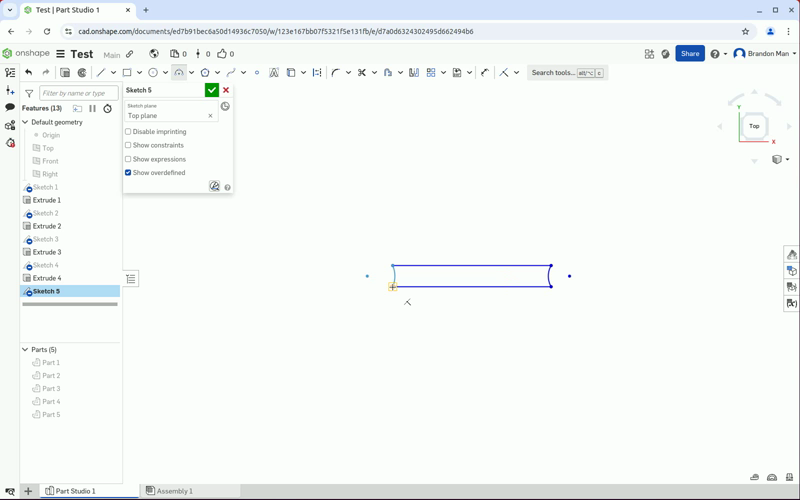
scroll(6)
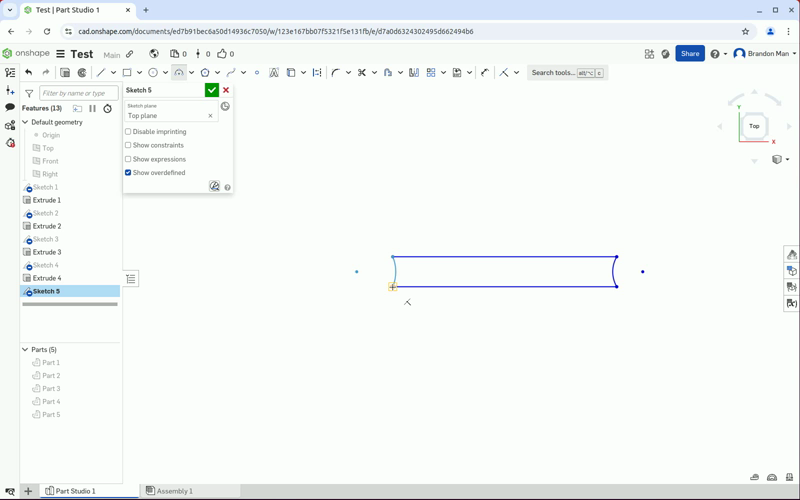
scroll(6)
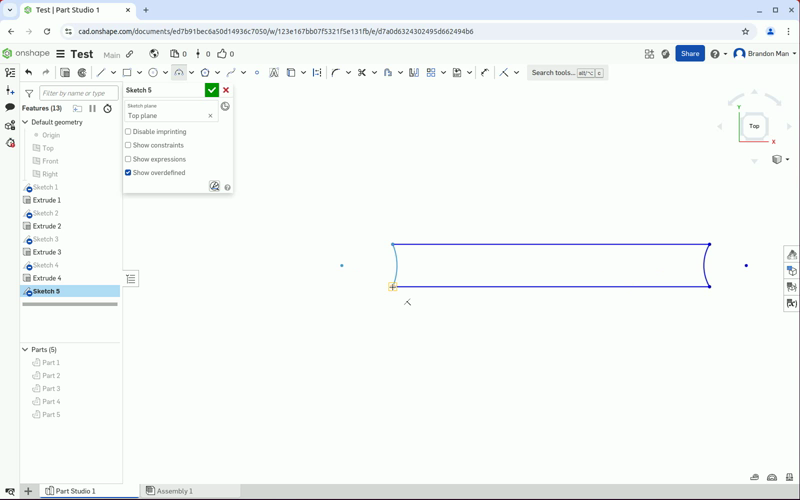
scroll(6)
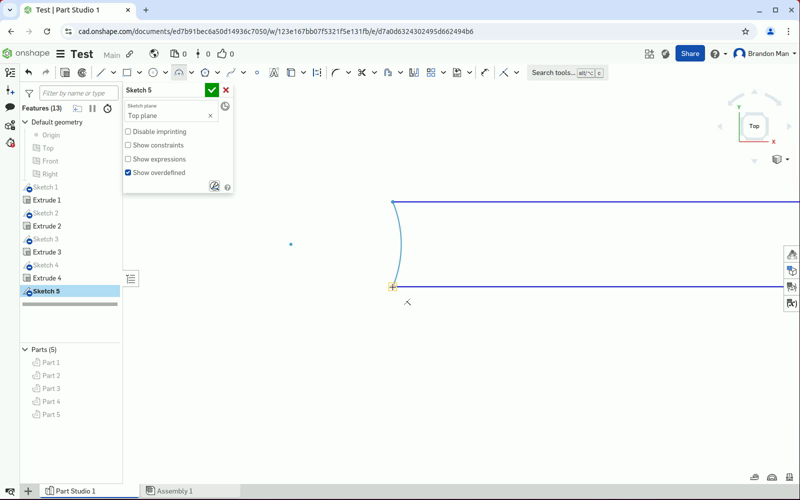
click(392, 286)
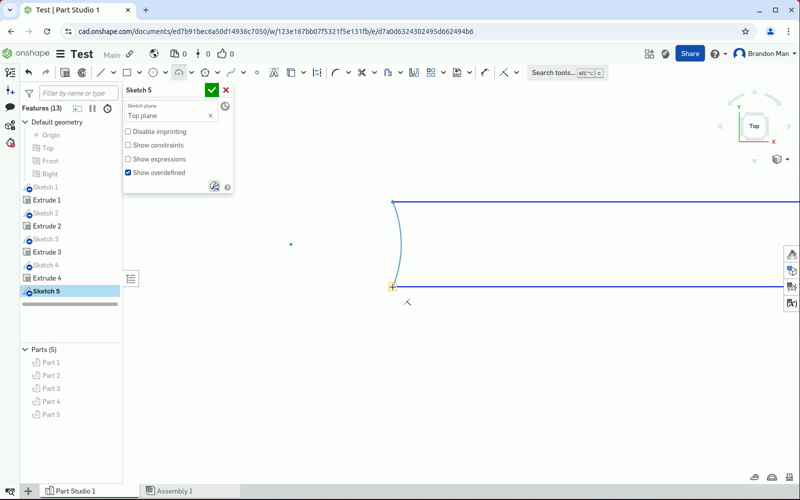
scroll(-6)
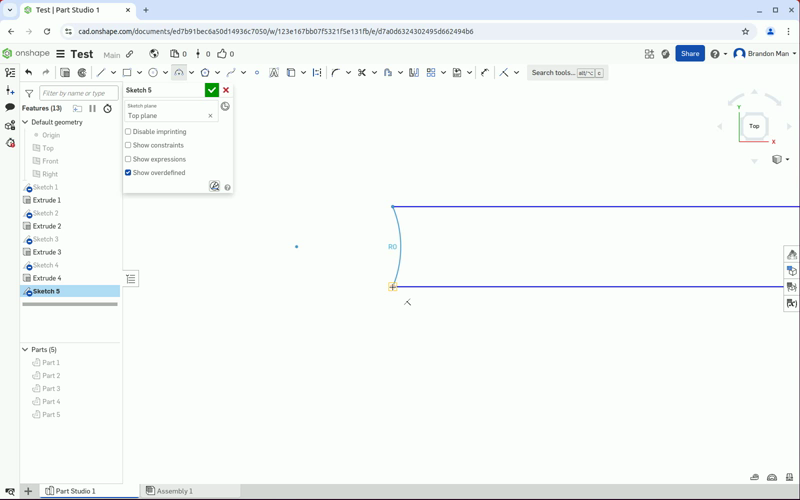
scroll(-6)
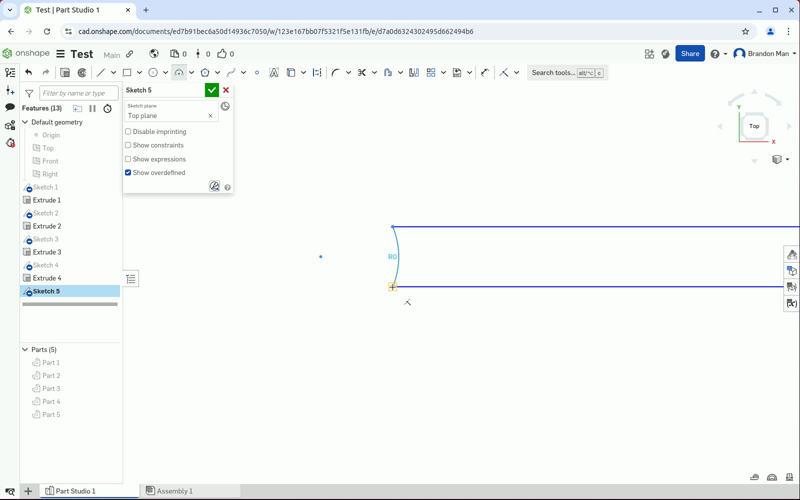
scroll(-6)
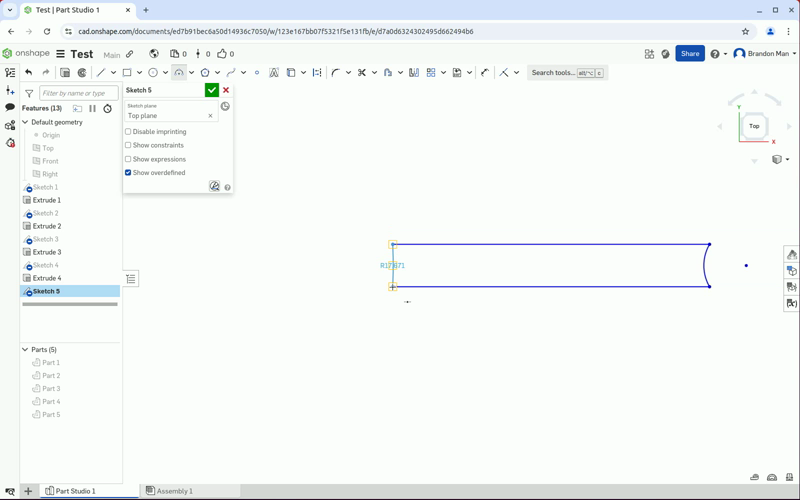
scroll(-6)
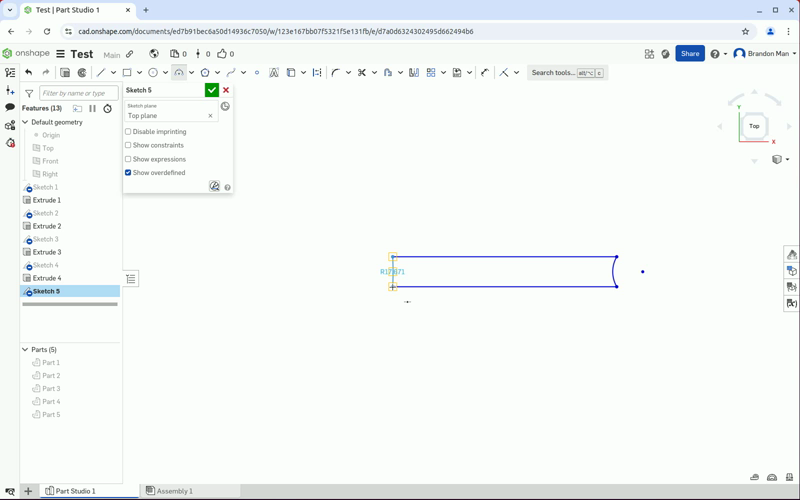
scroll(-6)
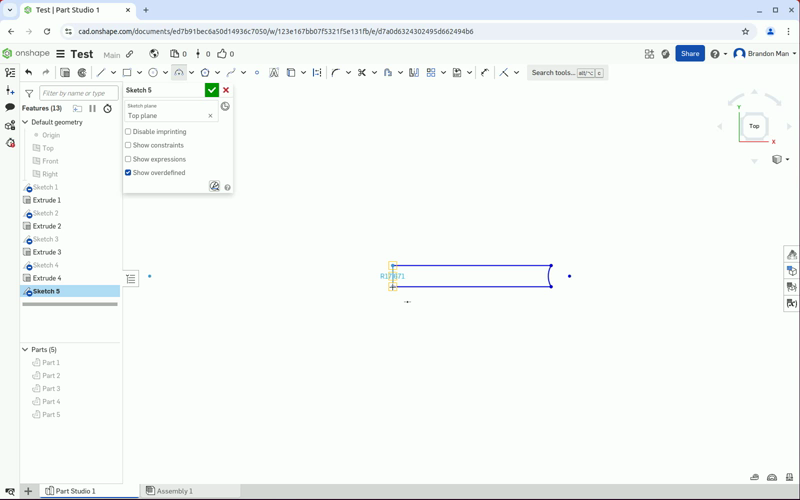
scroll(-6)
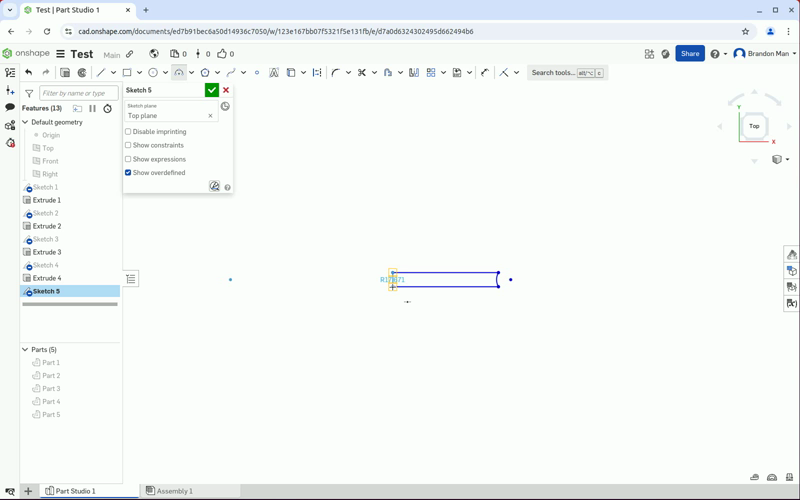
scroll(-6)
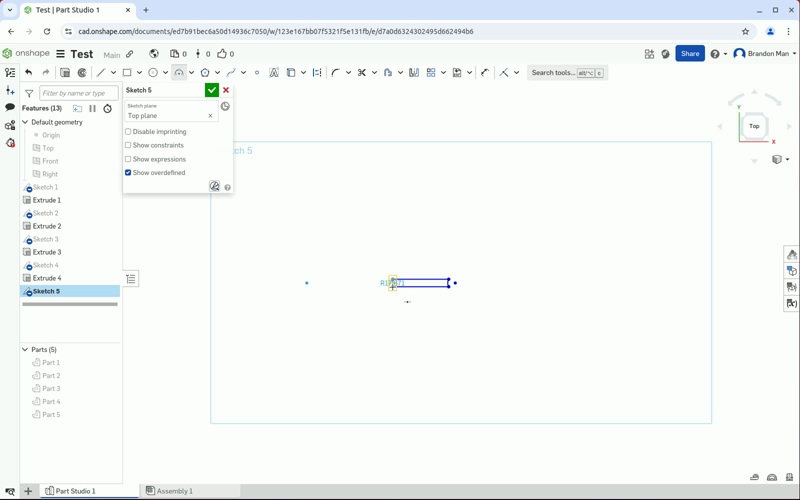
key_down(shift)
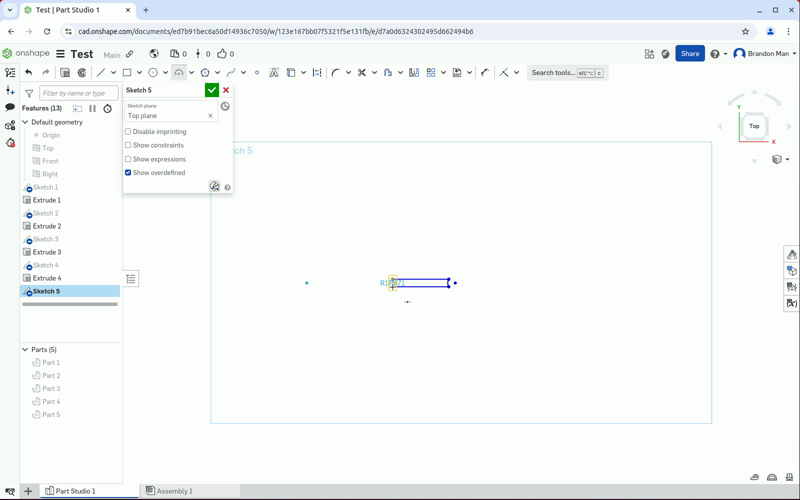
mouse_move(392, 282)
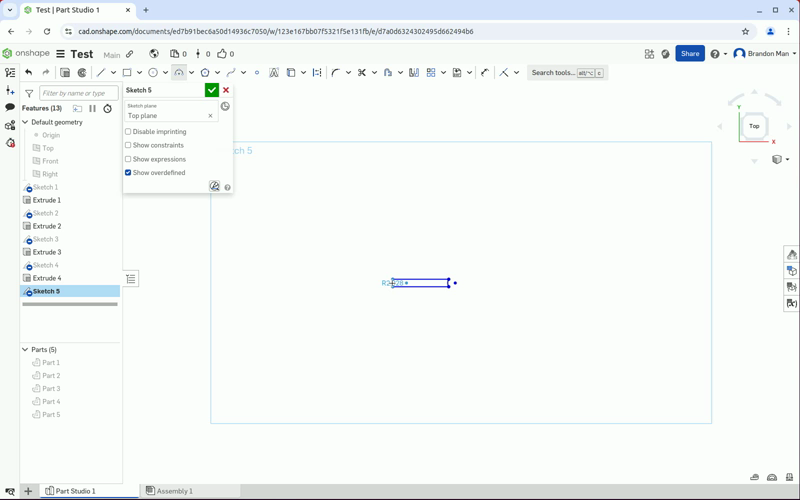
scroll(6)
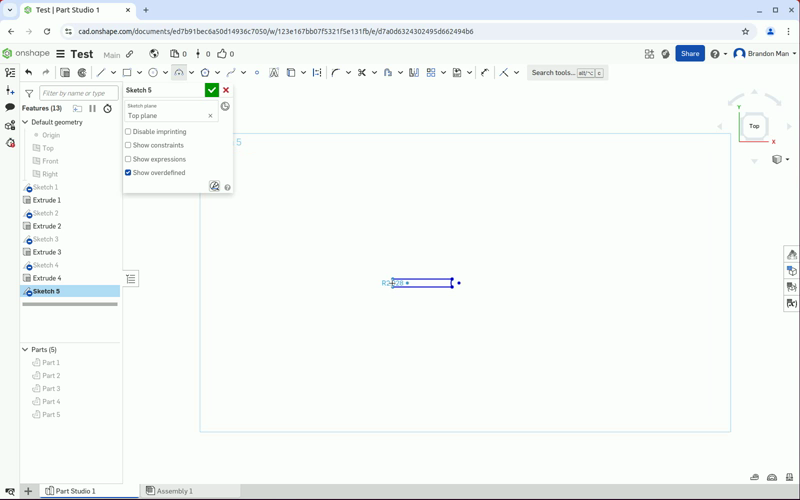
scroll(6)
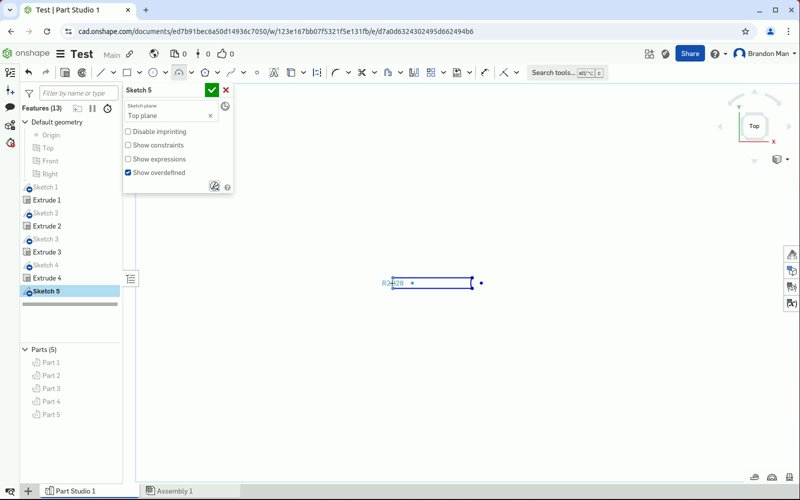
scroll(6)
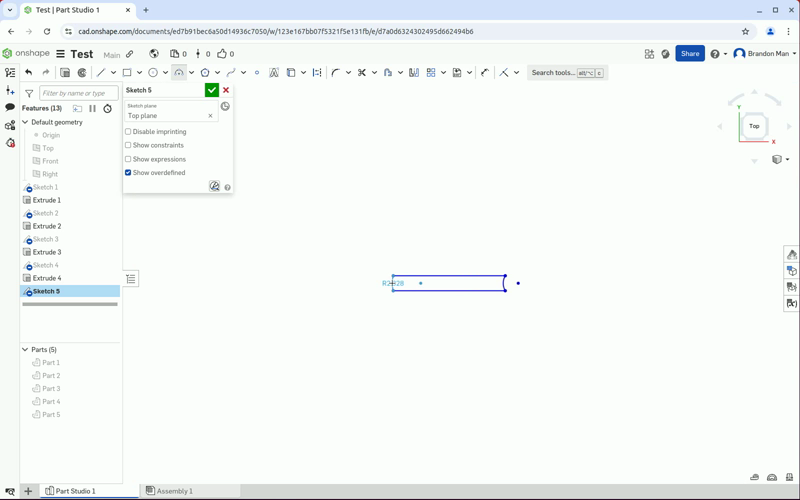
scroll(6)
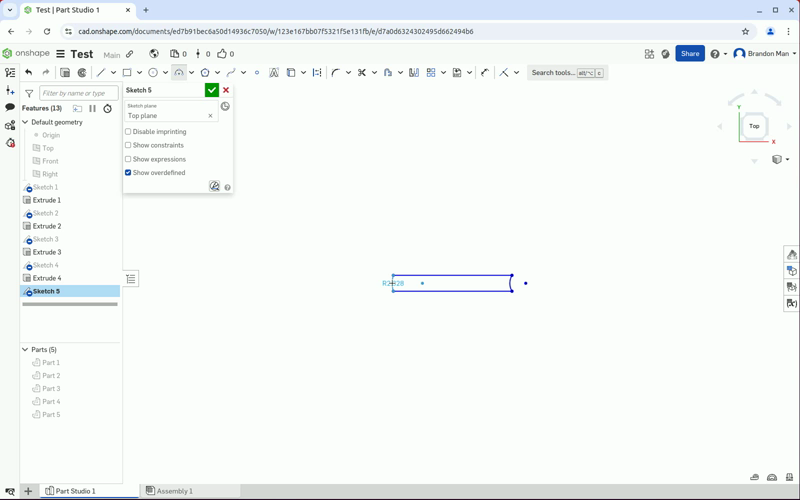
scroll(6)
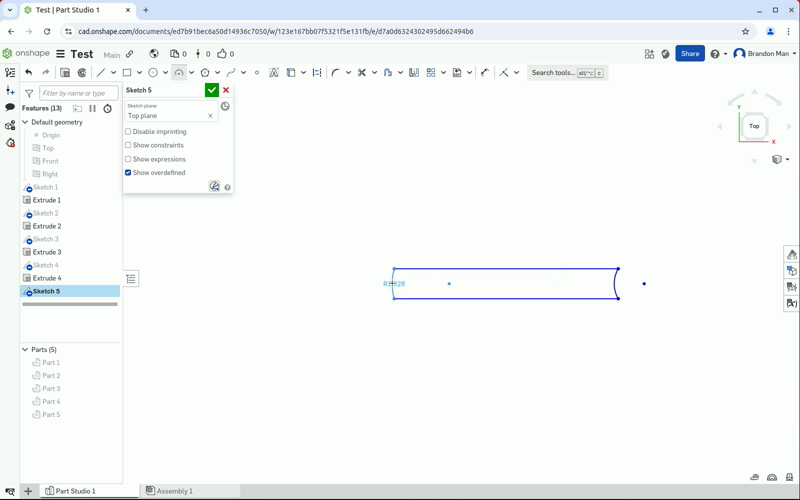
scroll(6)
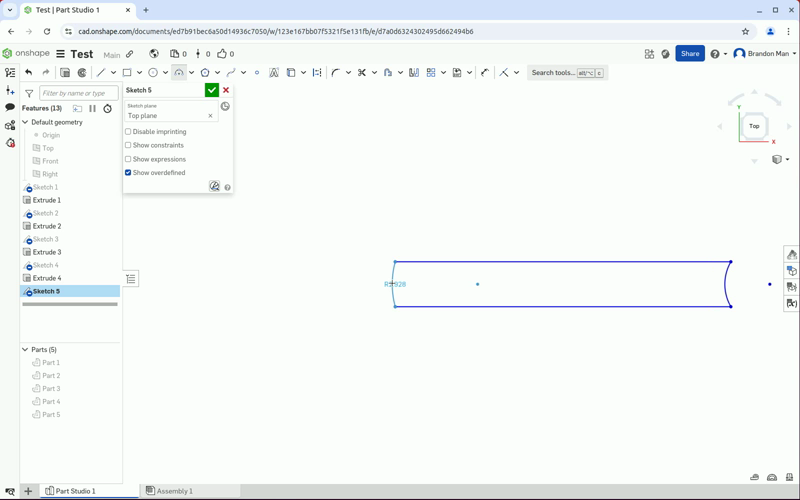
scroll(6)
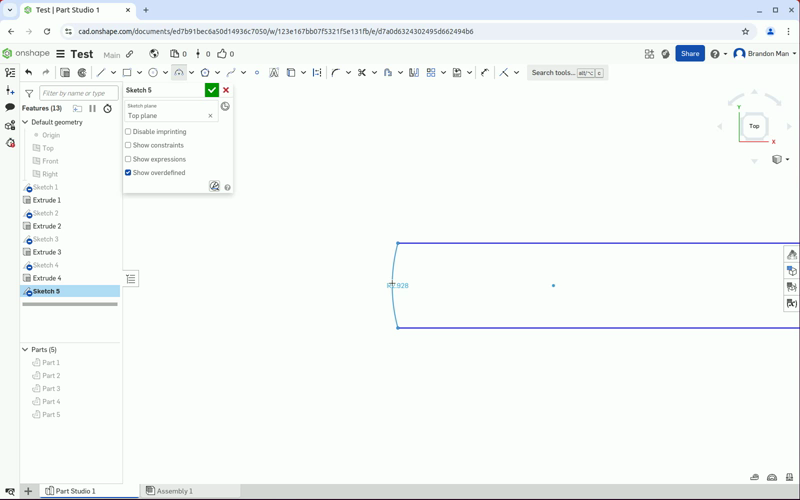
click(392, 282)
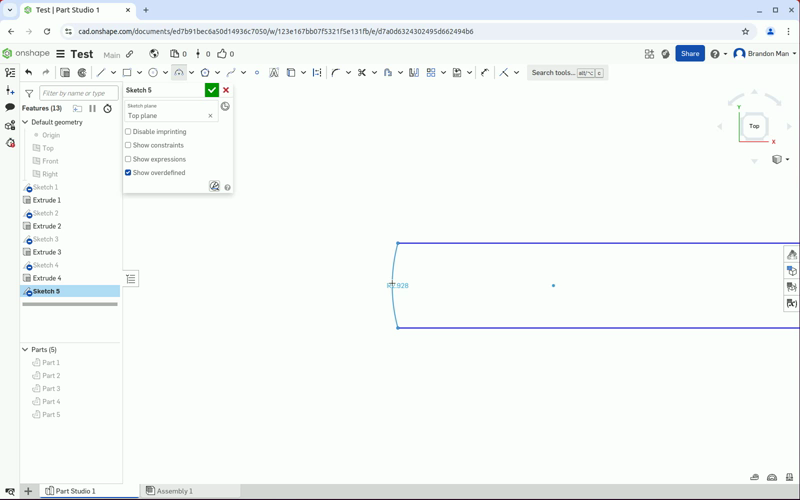
scroll(-6)
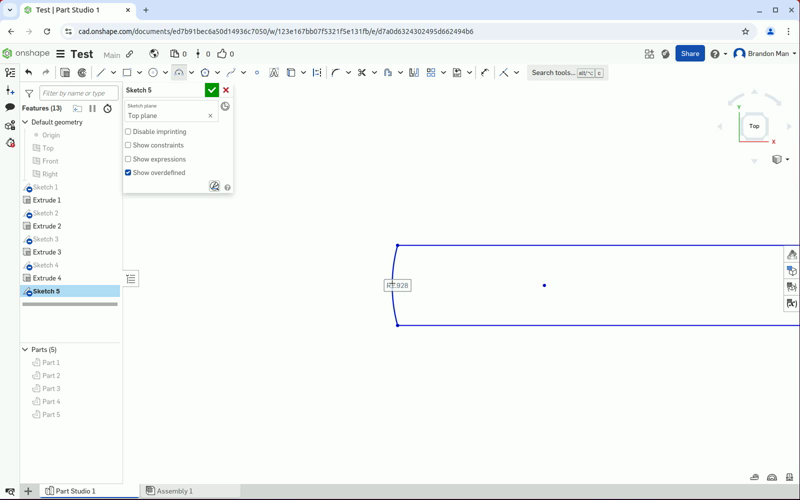
scroll(-6)
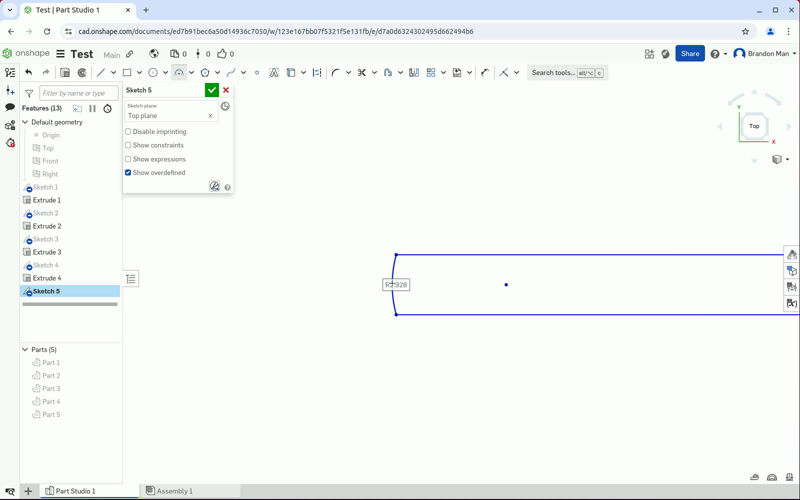
scroll(-6)
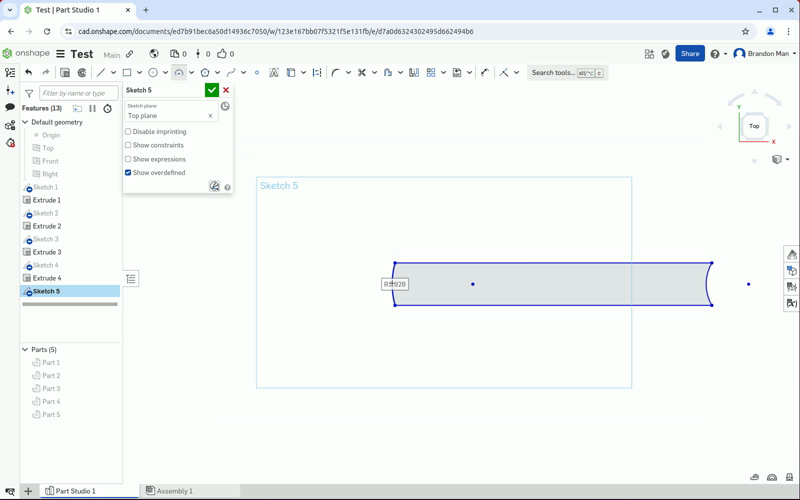
scroll(-6)
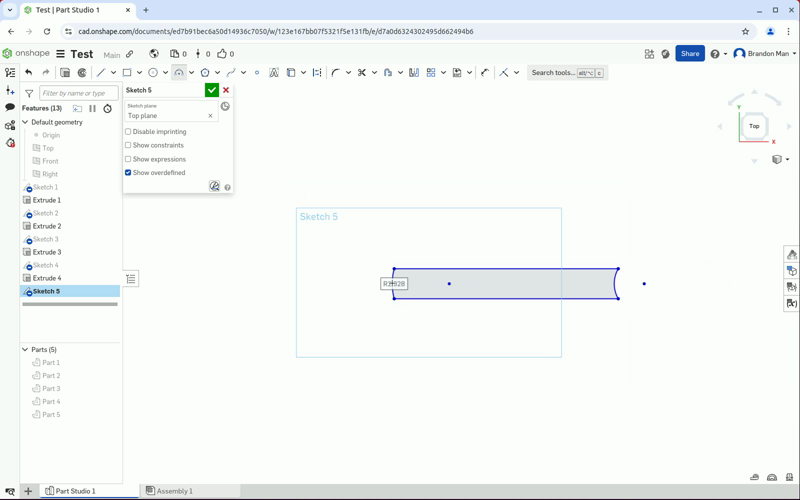
scroll(-6)
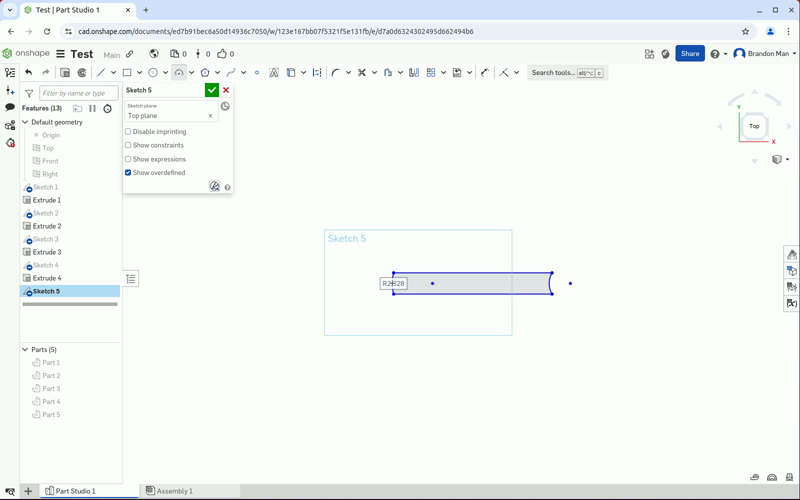
scroll(-6)
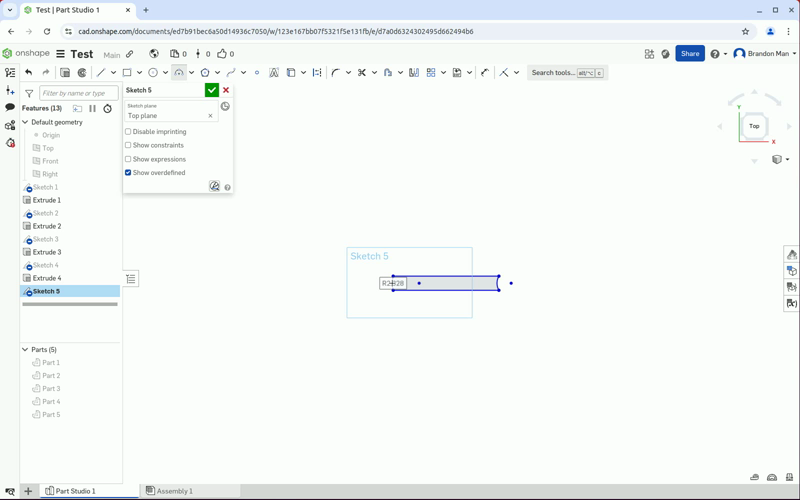
scroll(-6)
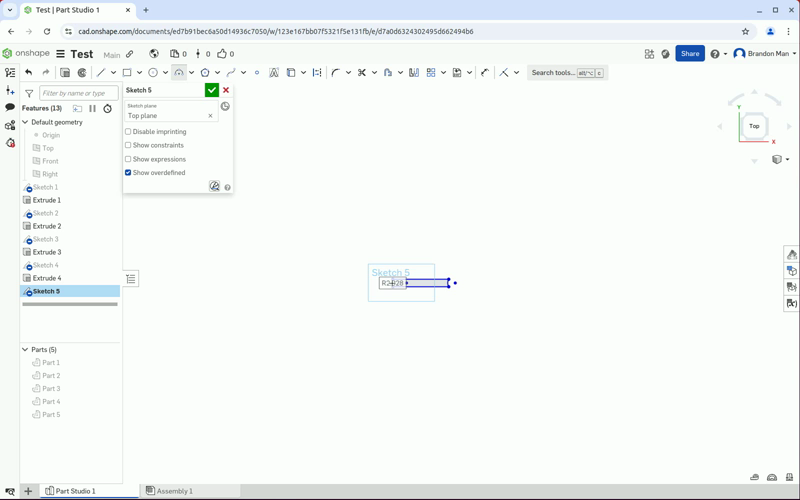
key_up(shift)
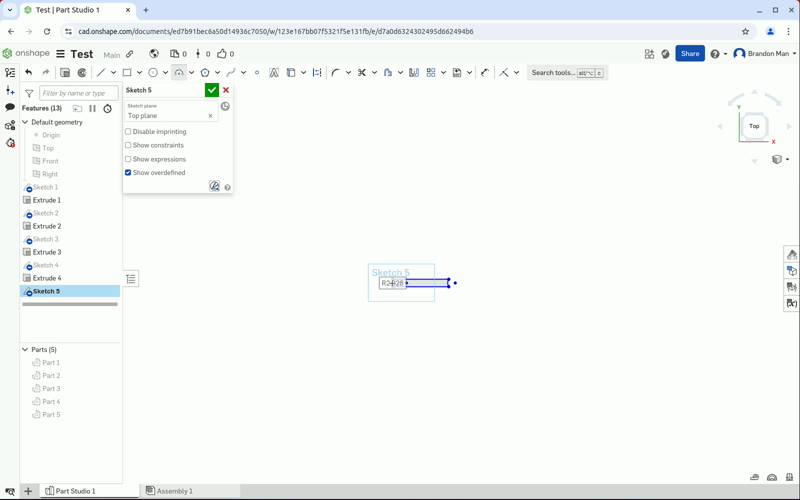
key(esc)
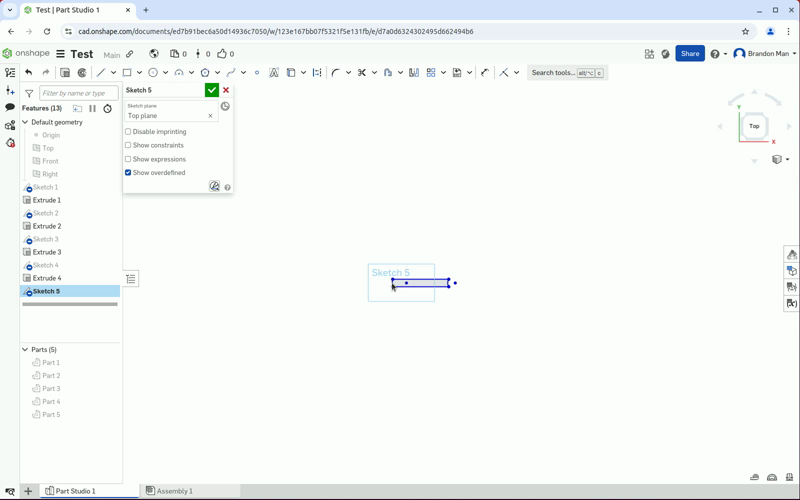
mouse_move(410, 284)
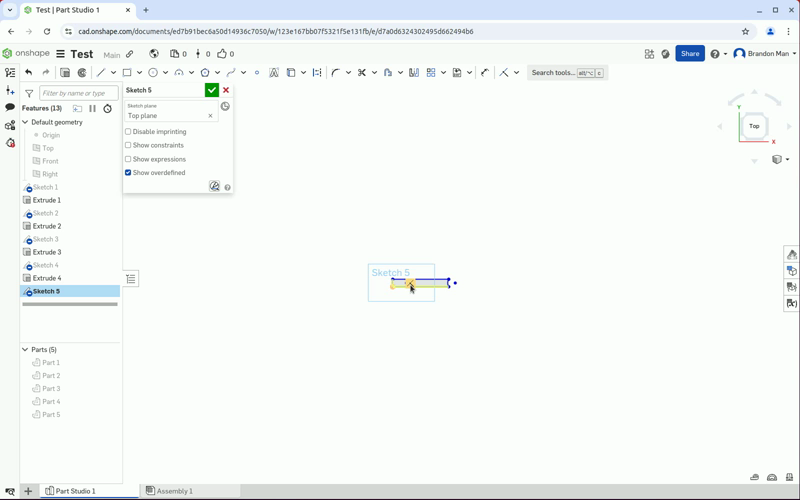
scroll(6)
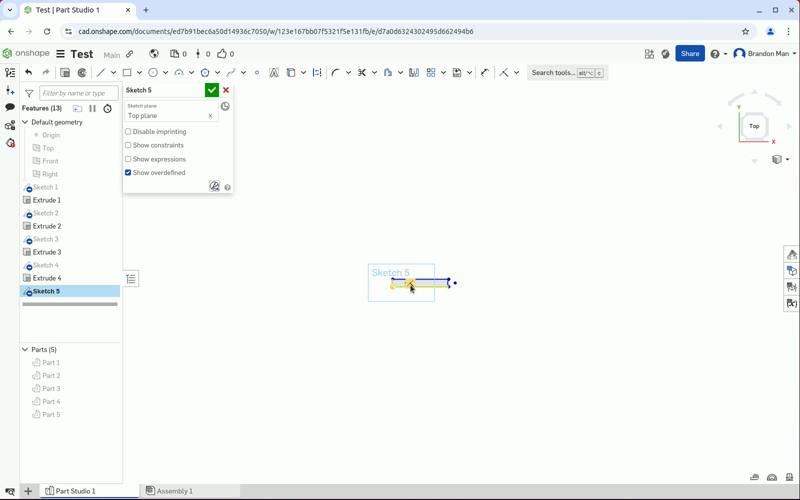
scroll(6)
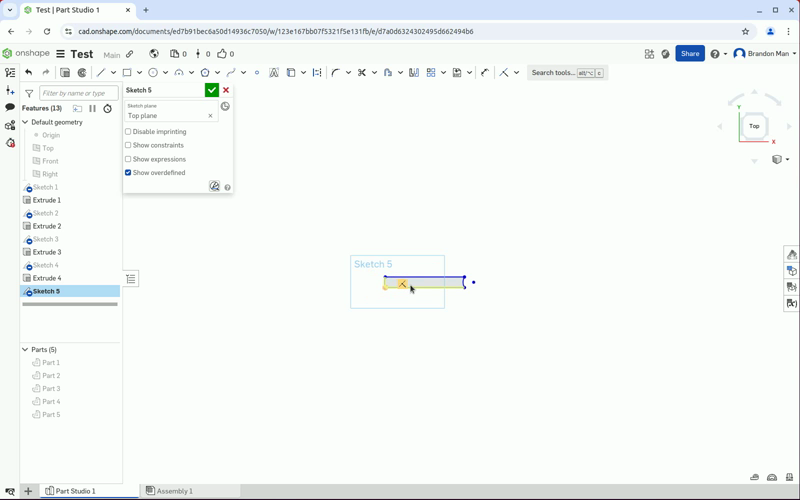
scroll(6)
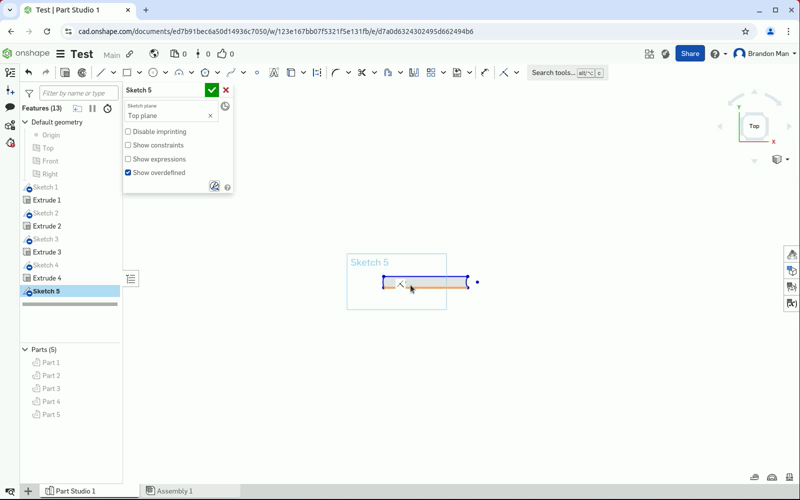
scroll(6)
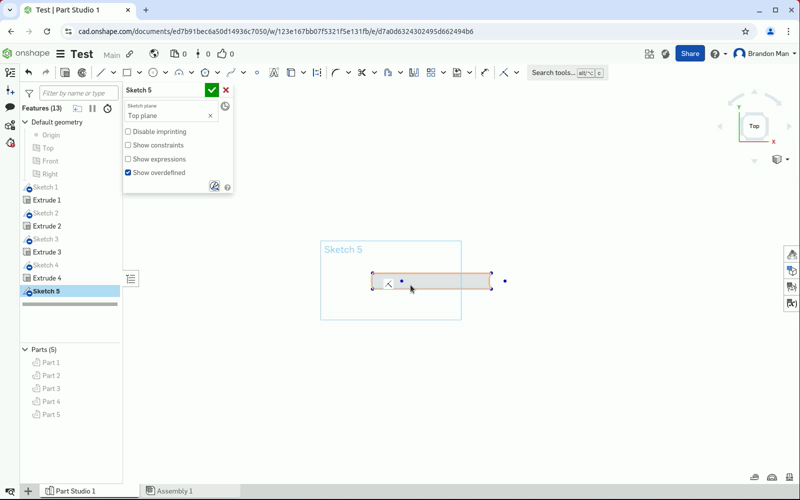
scroll(6)
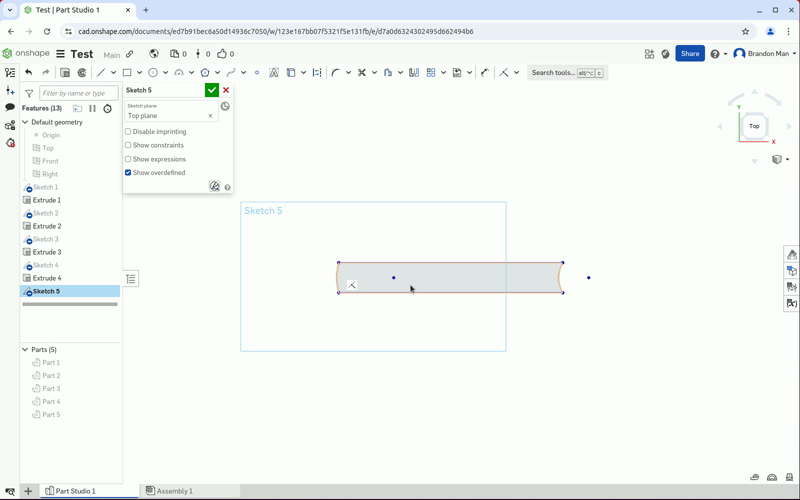
scroll(6)
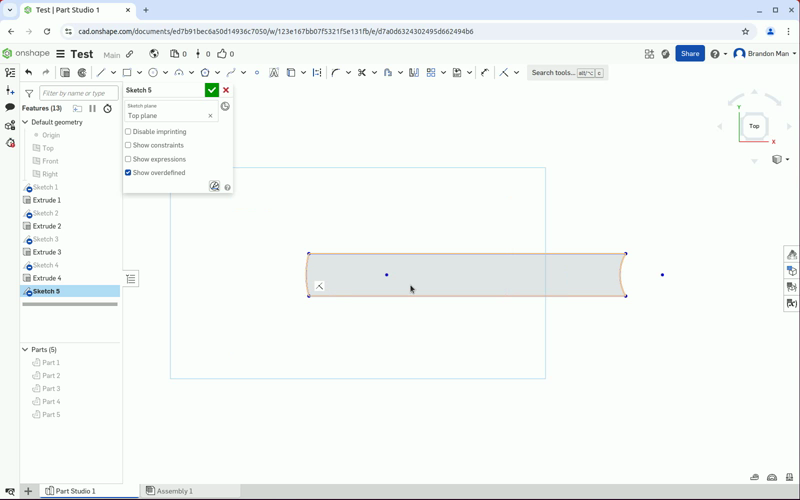
scroll(6)
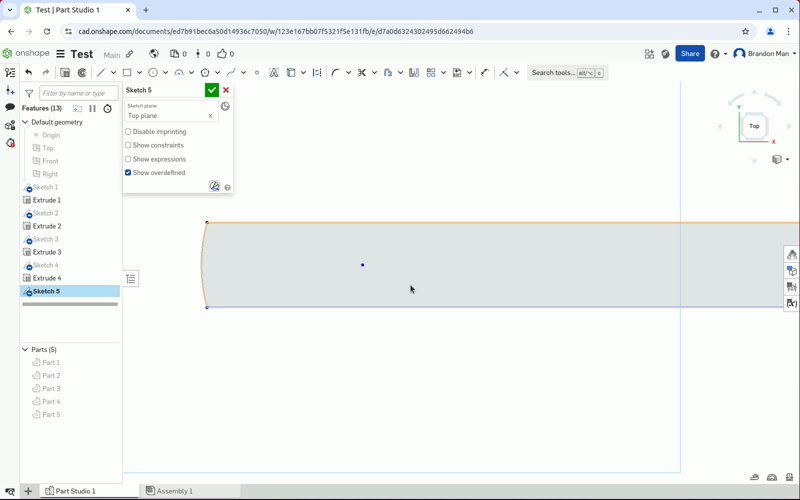
click(410, 284)
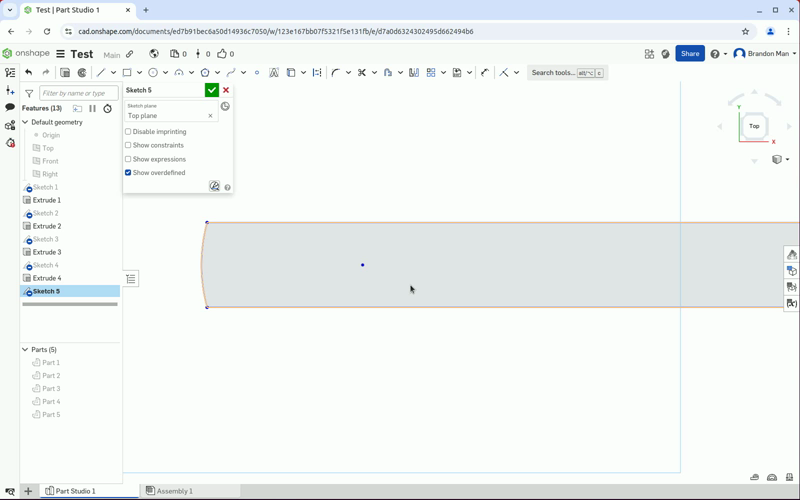
scroll(-6)
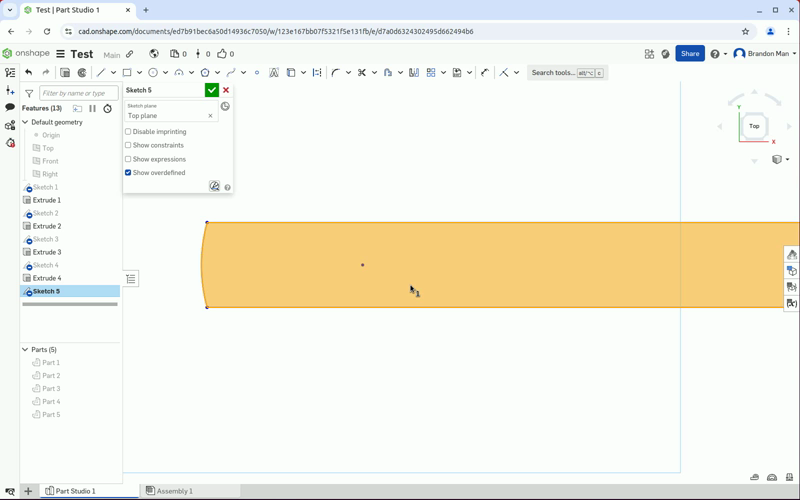
scroll(-6)
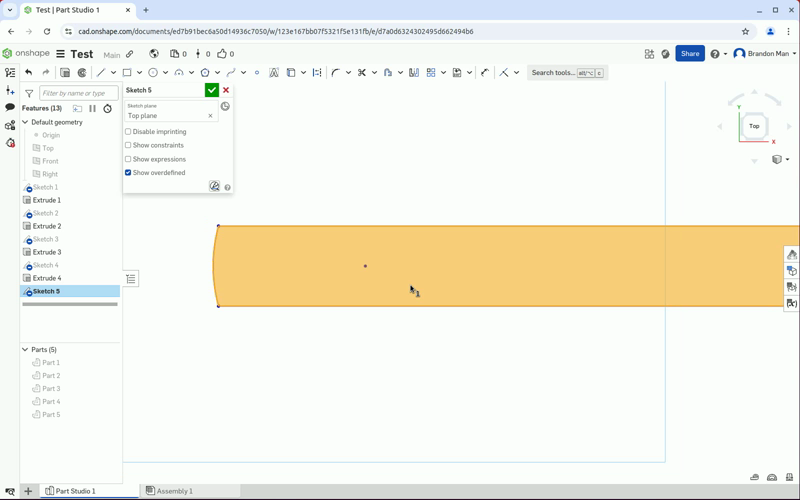
scroll(-6)
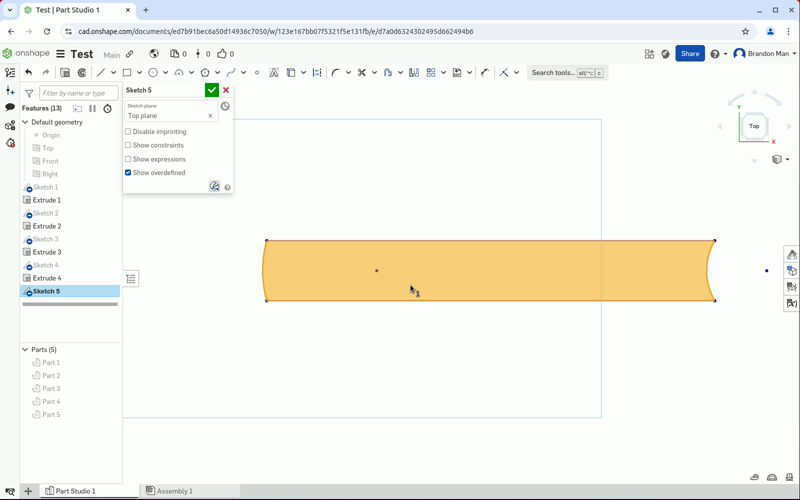
scroll(-6)
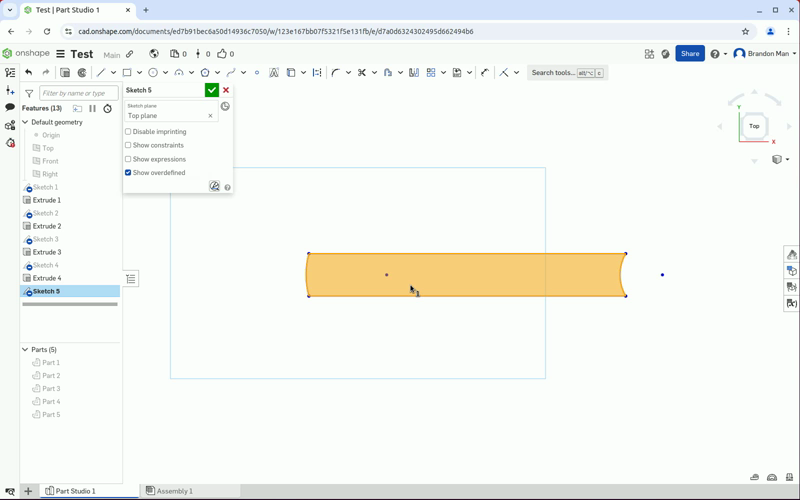
scroll(-6)
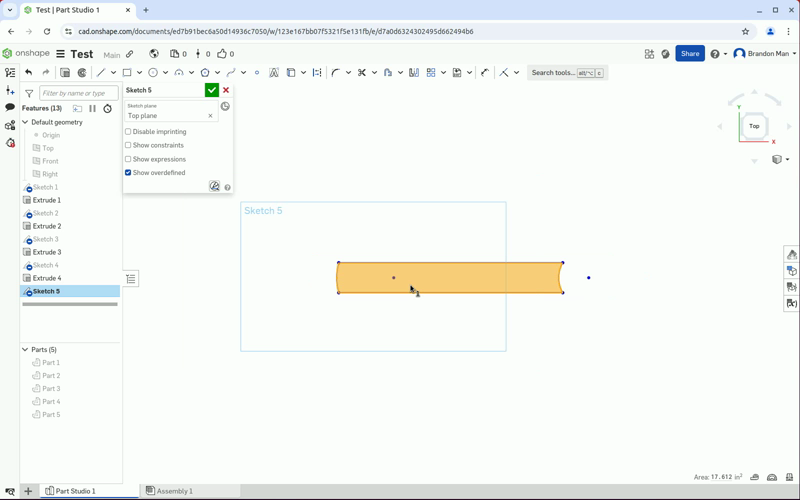
scroll(-6)
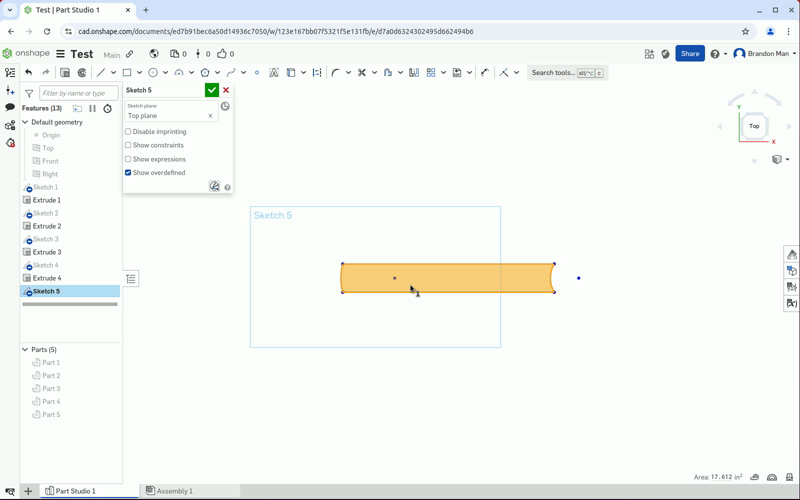
scroll(-6)
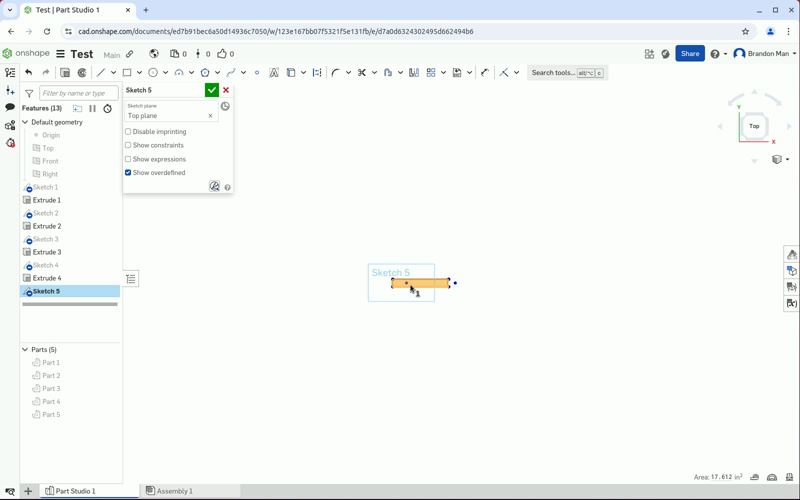
mouse_move(73, 352)
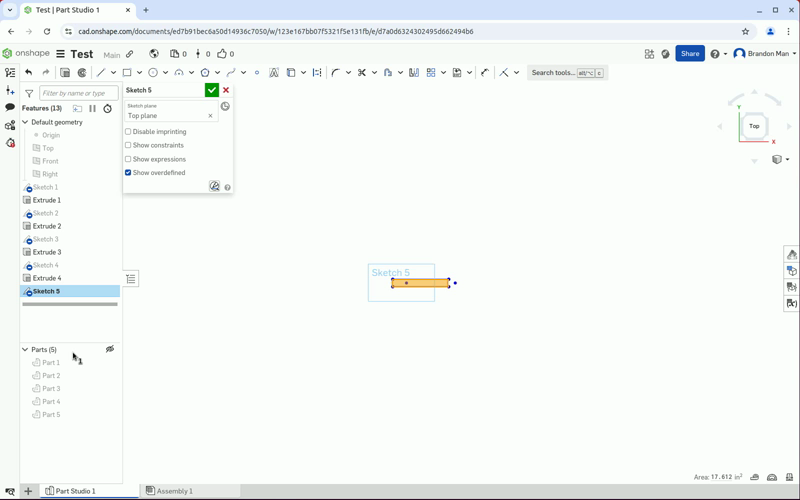
key(shift+y)
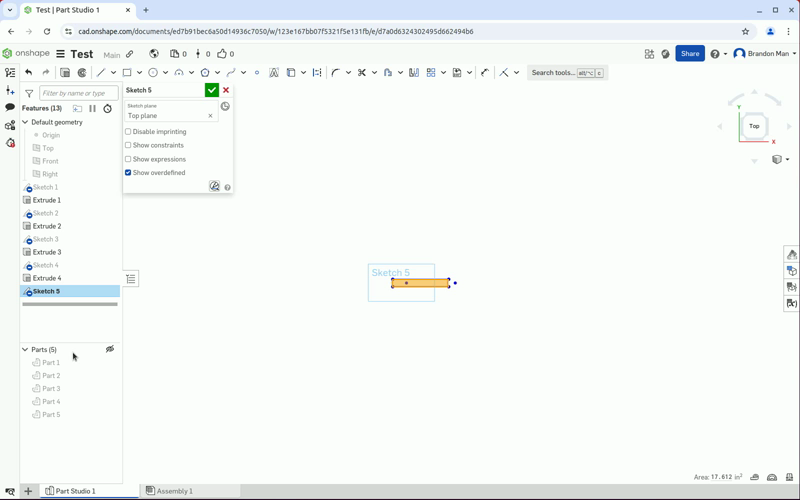
key(shift+e)
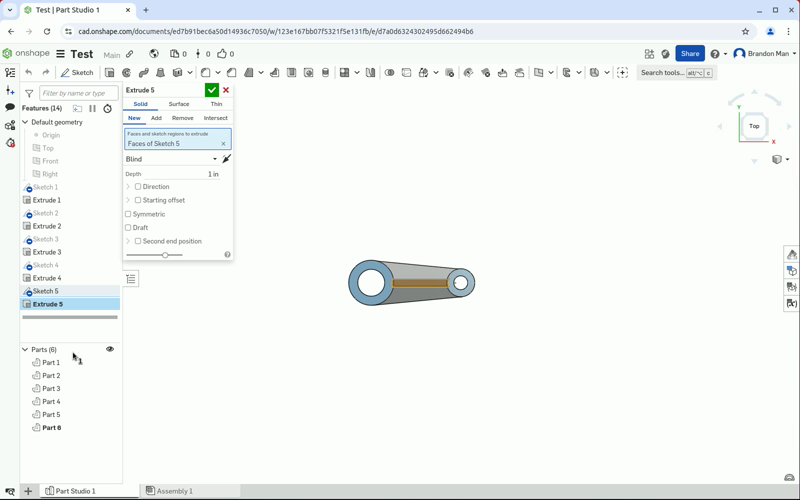
mouse_move(143, 106)
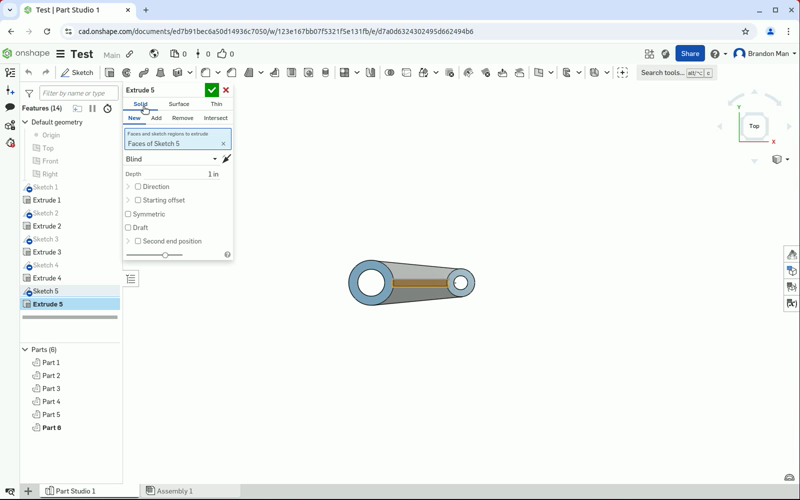
click(143, 106)
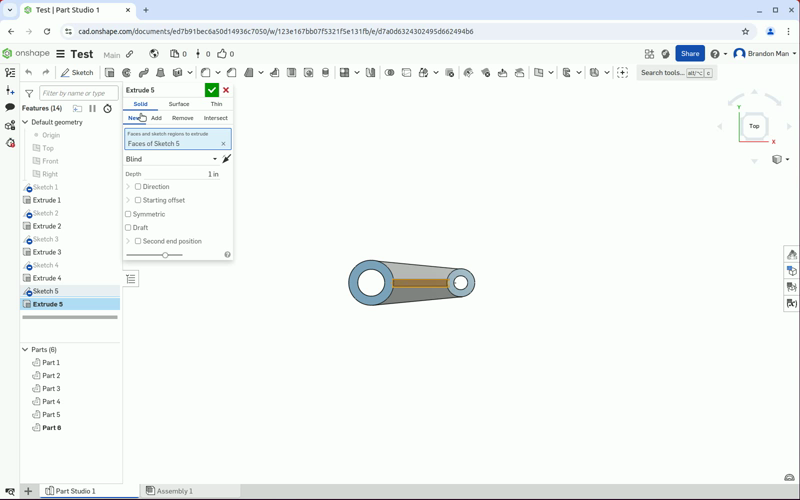
mouse_move(137, 120)
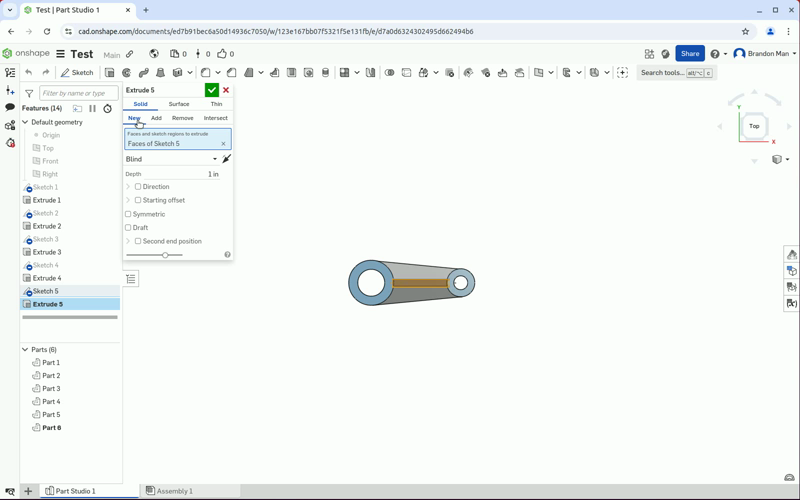
click(137, 120)
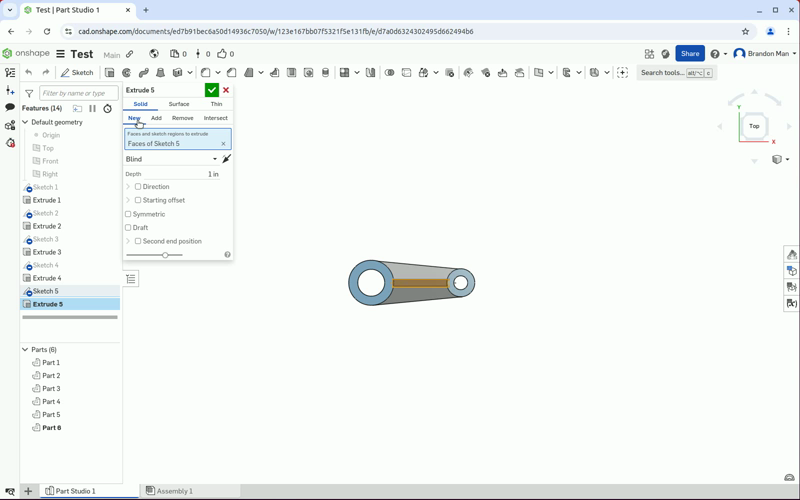
key(tab, 4)
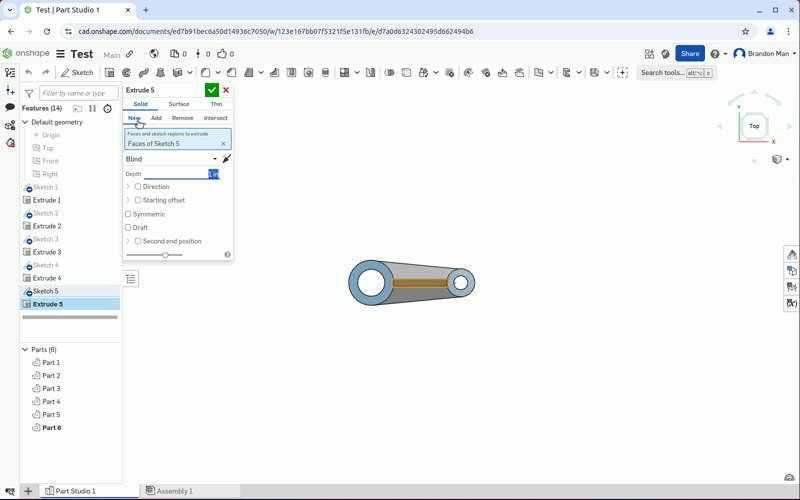
text(8.425)
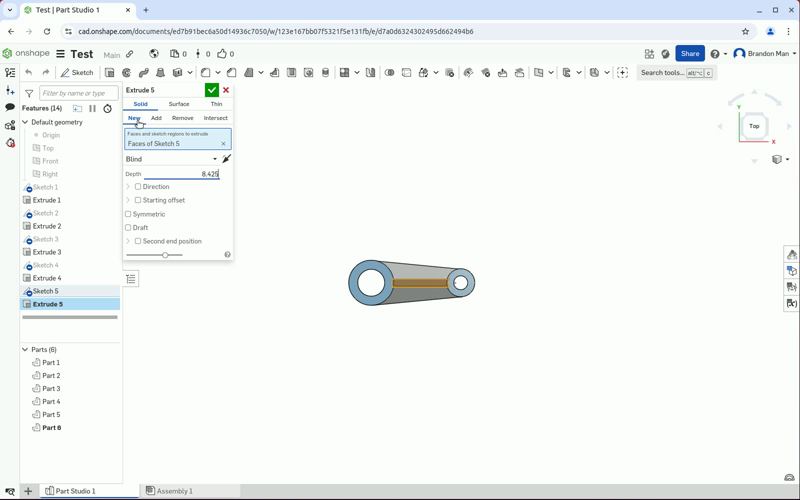
key(enter)
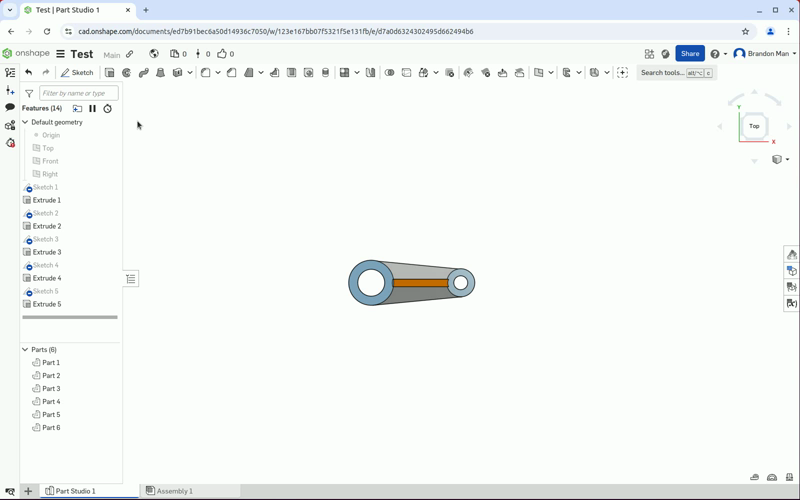
key(shift+h)
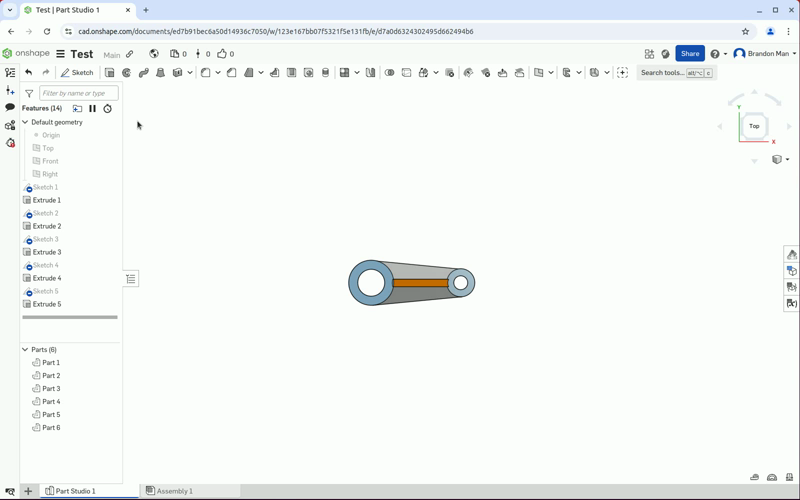
key(shift+h)
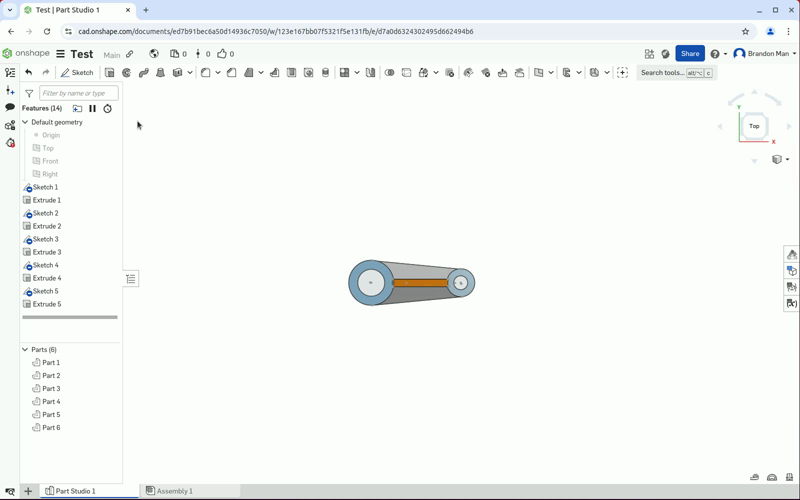
key(shift+7)
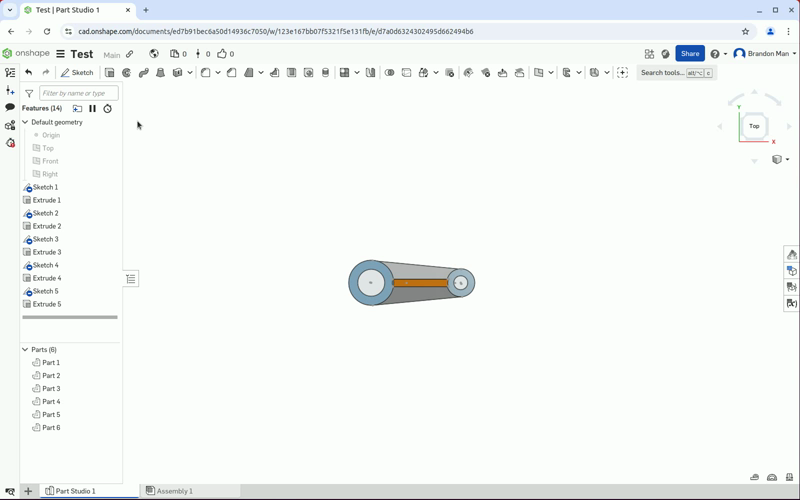
key(up, 3)
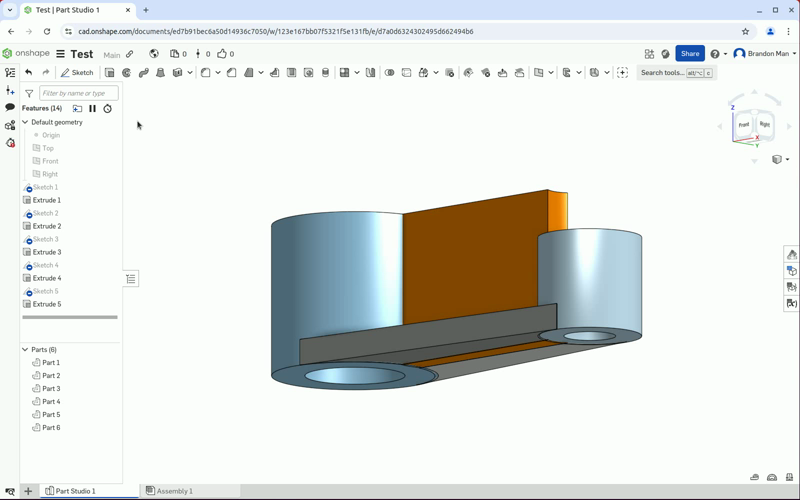
key(left, 3)
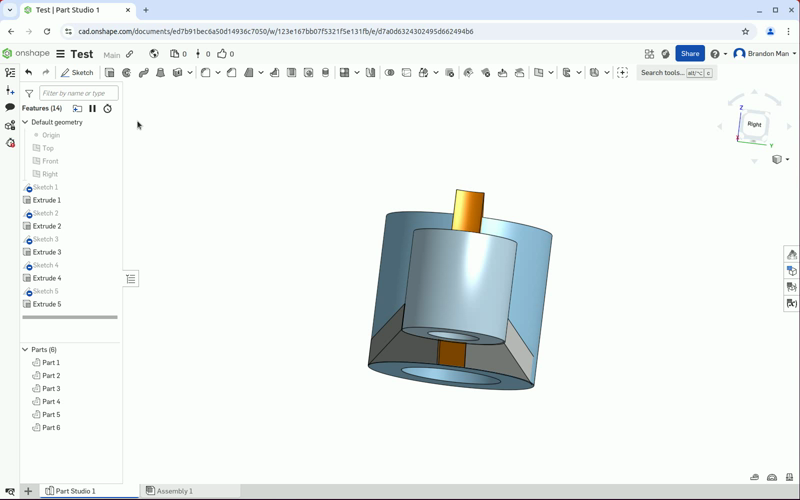
key(right, 3)
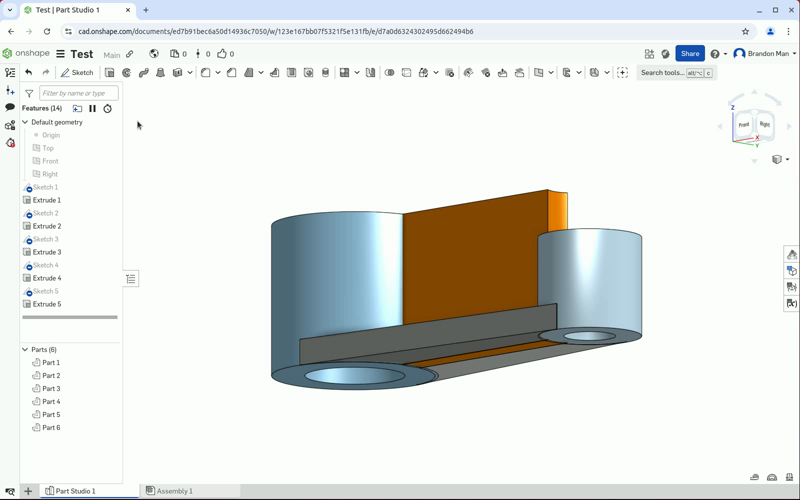
key(down, 3)
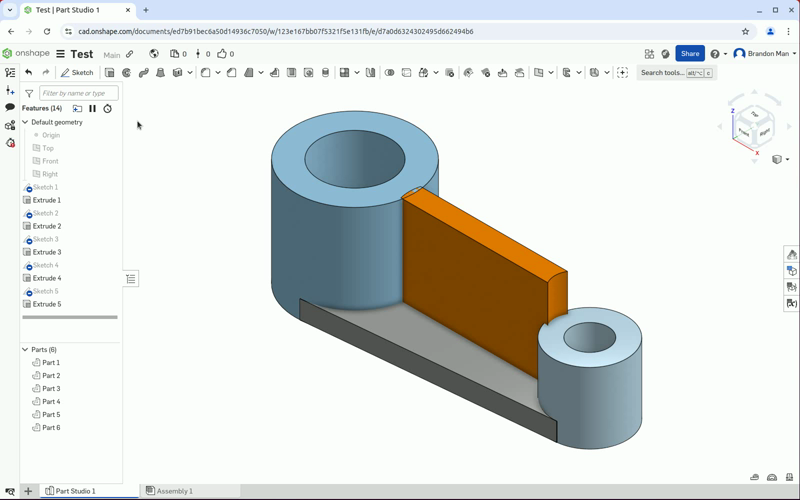
mouse_move(73, 189)
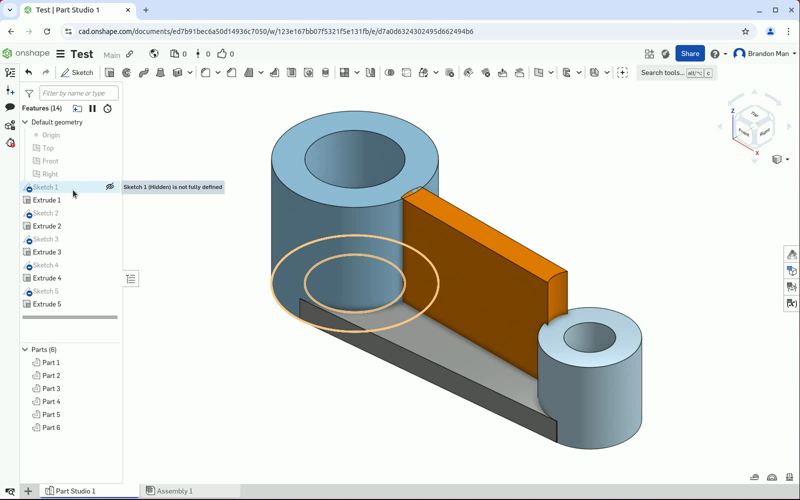
click(73, 189)